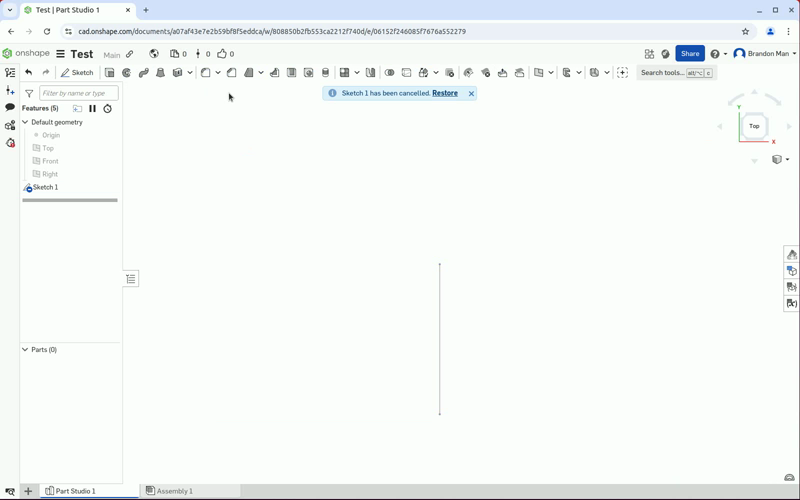
key(shift+h)
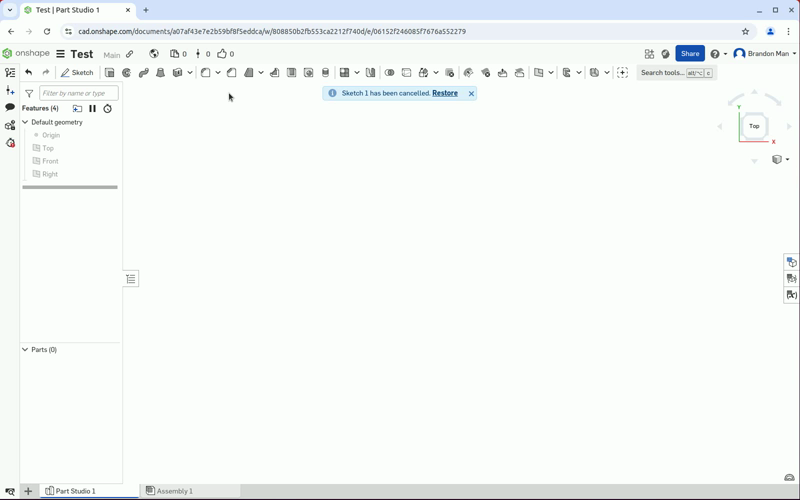
mouse_move(73, 352)
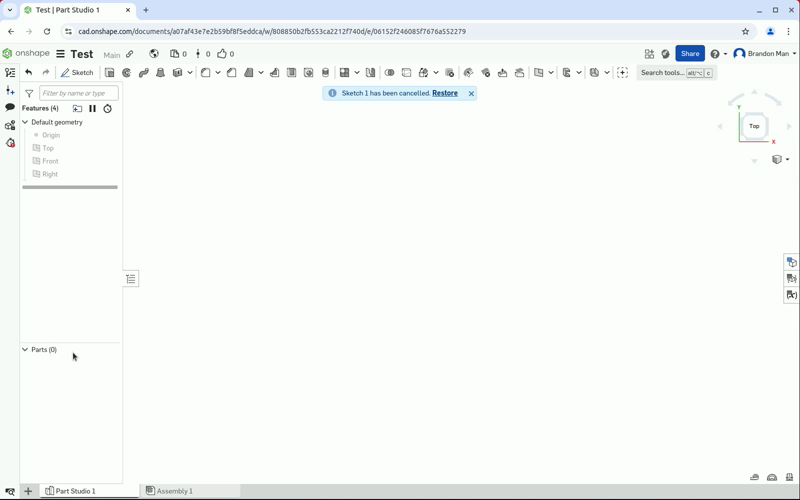
key(y)
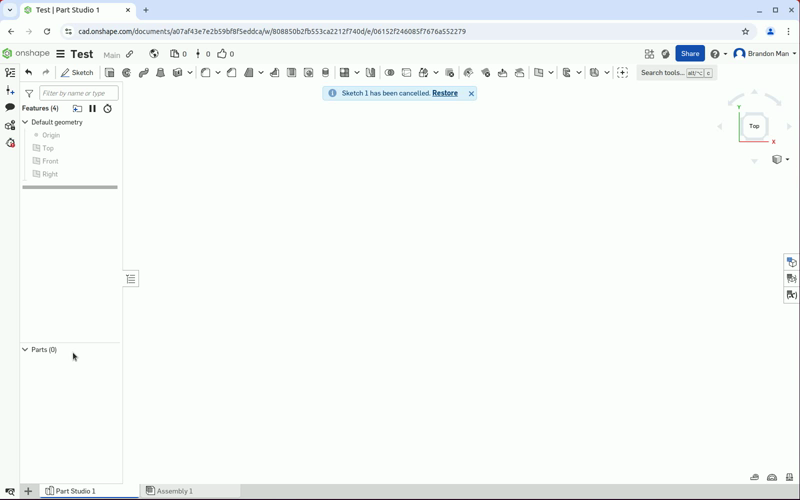
key(shift+p)
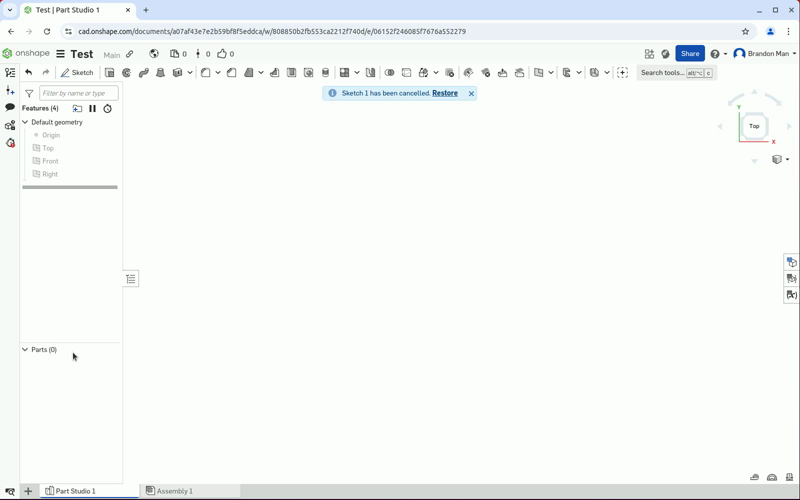
key(space)
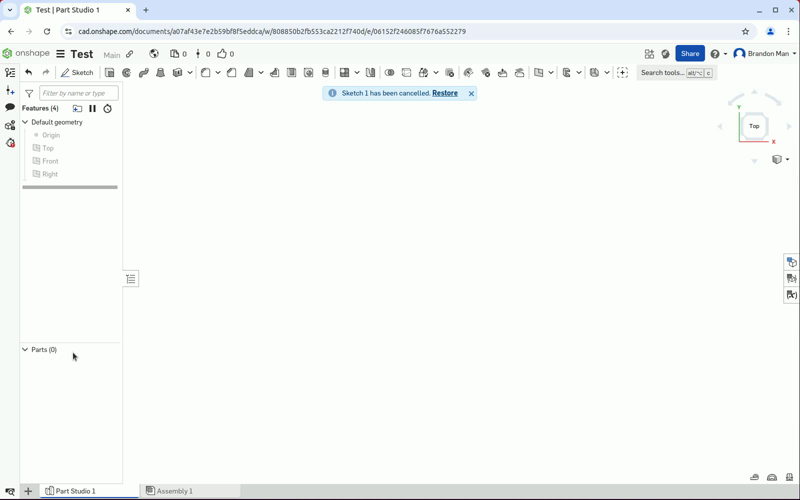
key_down(shift)
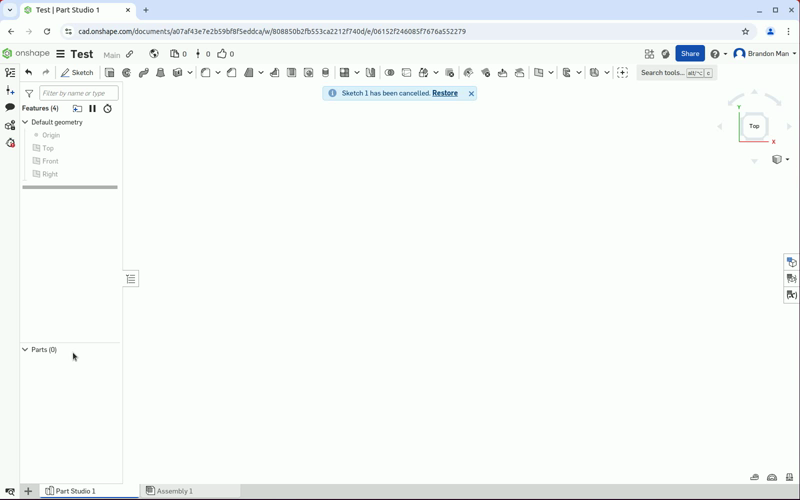
key(up)
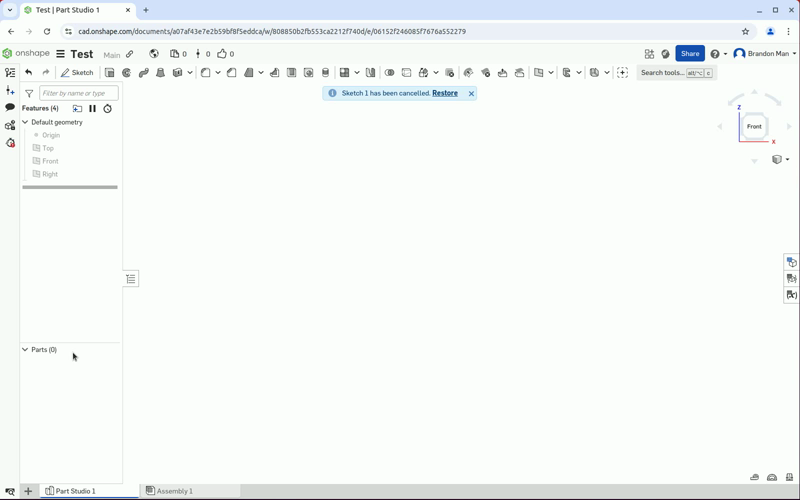
key_up(shift)
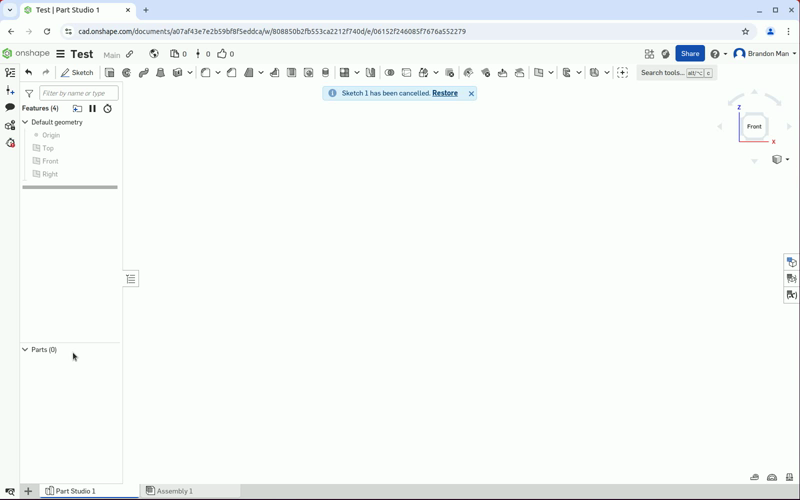
mouse_move(73, 352)
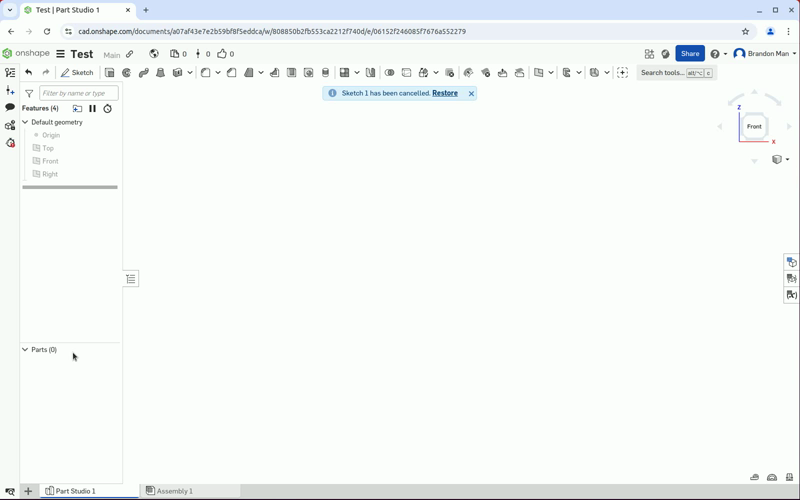
key(shift+y)
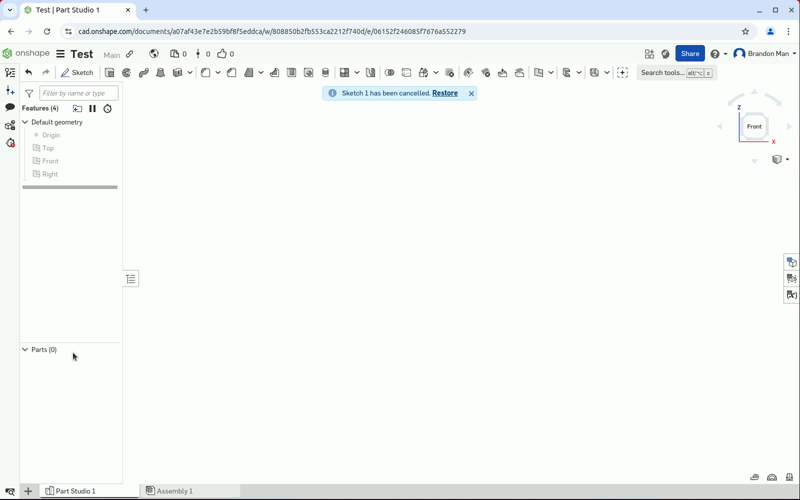
key(shift+s)
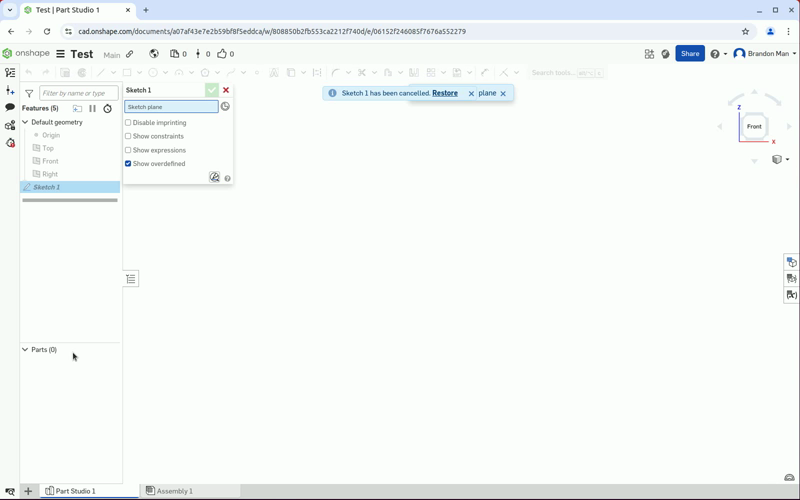
mouse_move(73, 163)
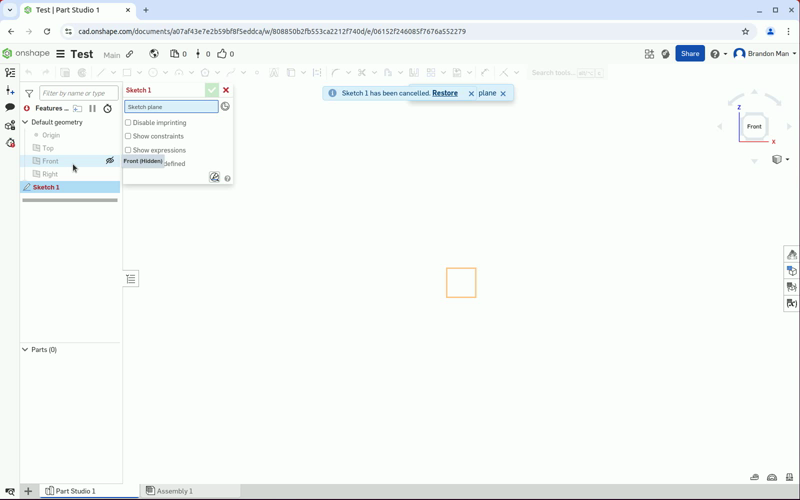
click(73, 163)
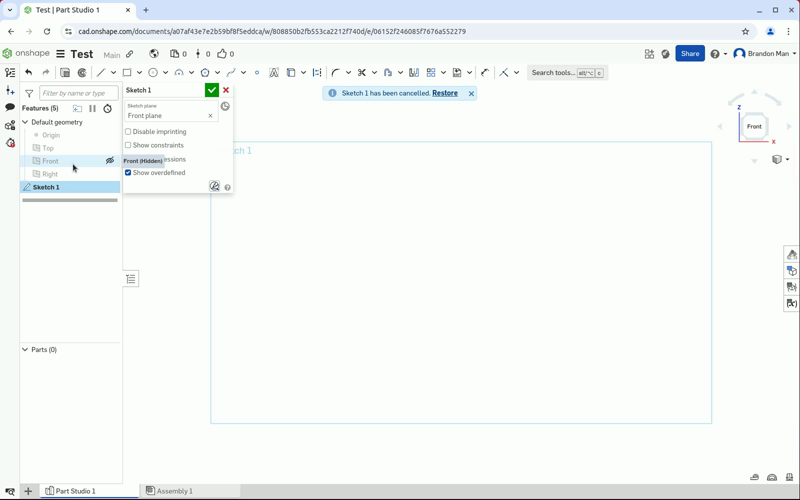
mouse_move(73, 352)
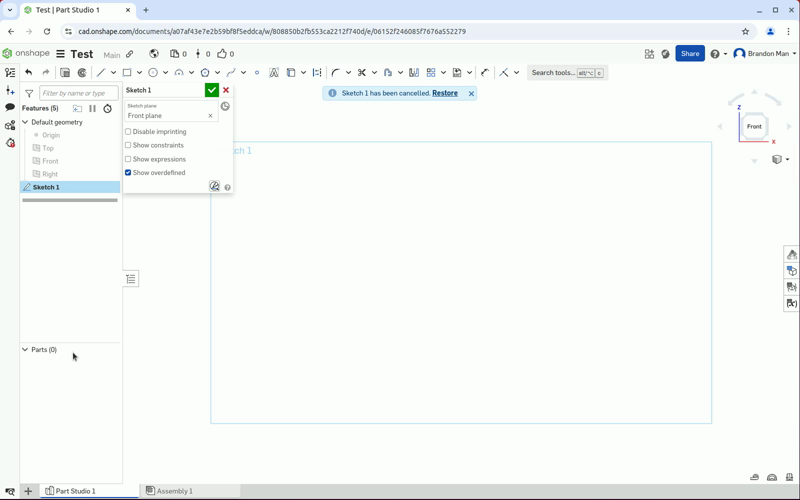
key(y)
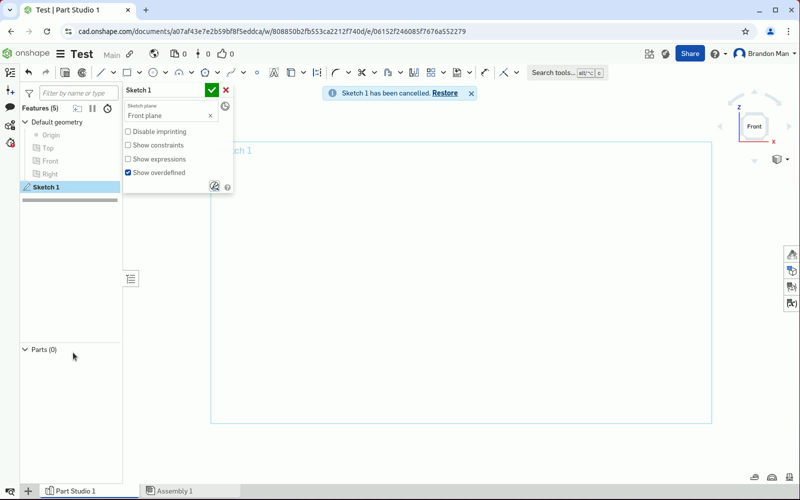
key(l)
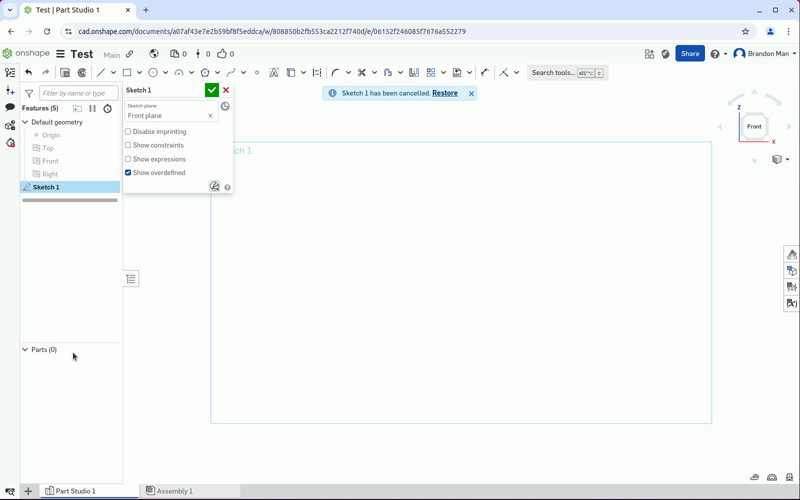
key_down(shift)
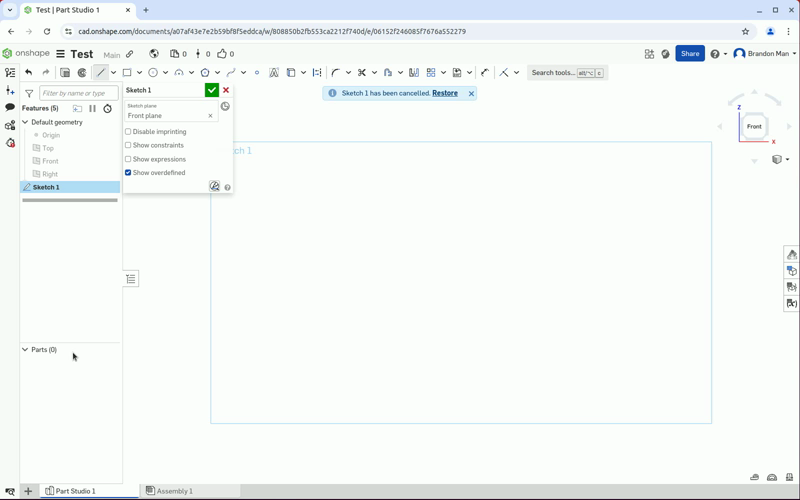
mouse_move(389, 211)
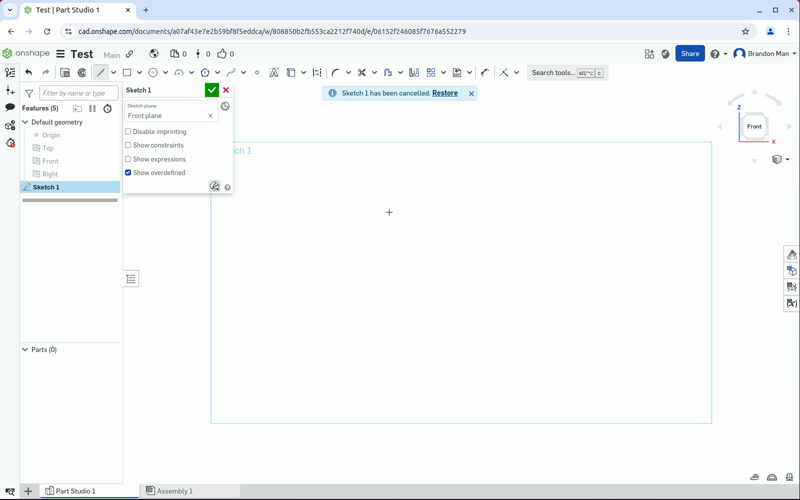
click(389, 211)
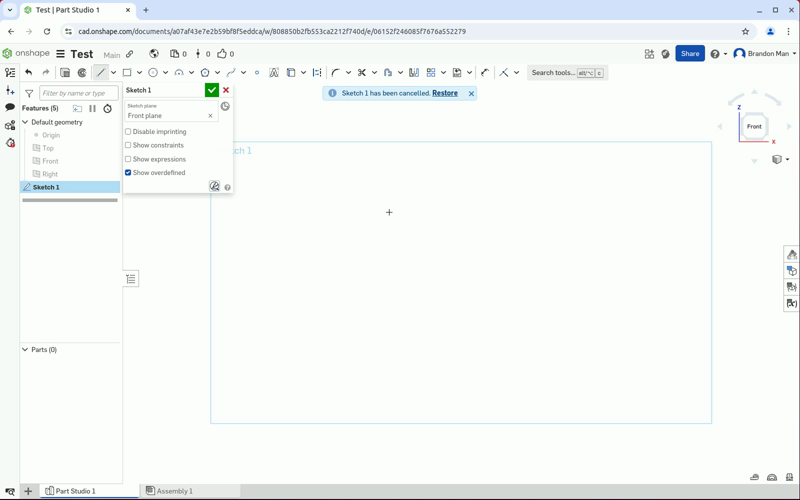
key_up(shift)
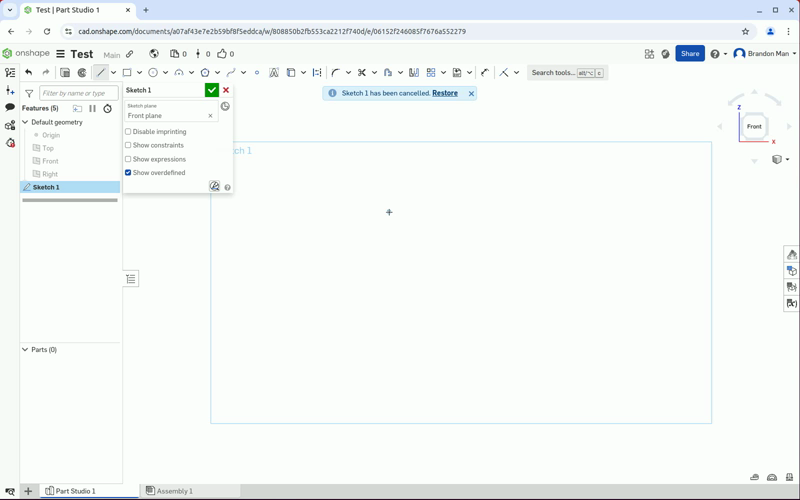
key_down(shift)
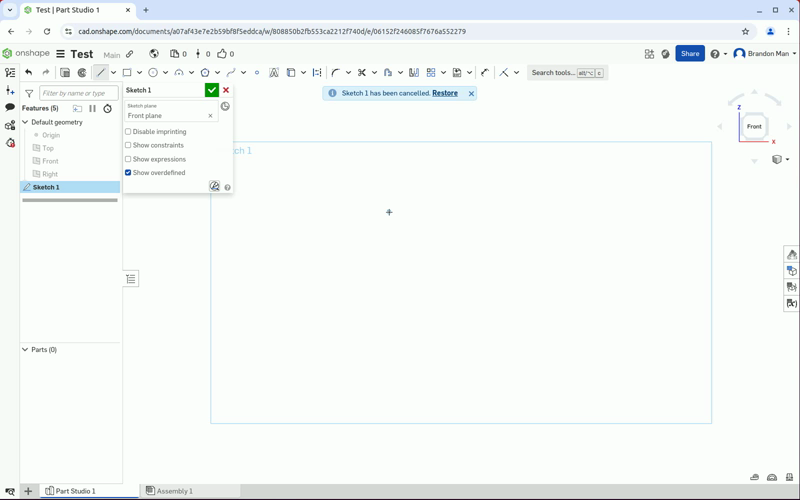
mouse_move(419, 211)
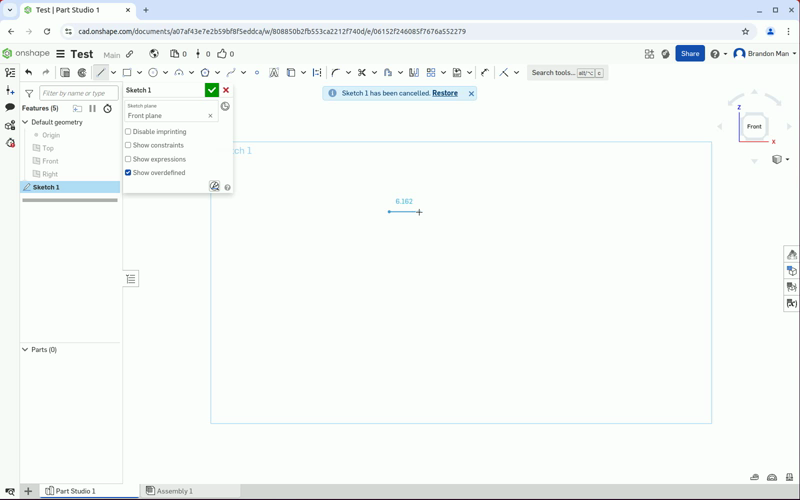
mouse_move(428, 211)
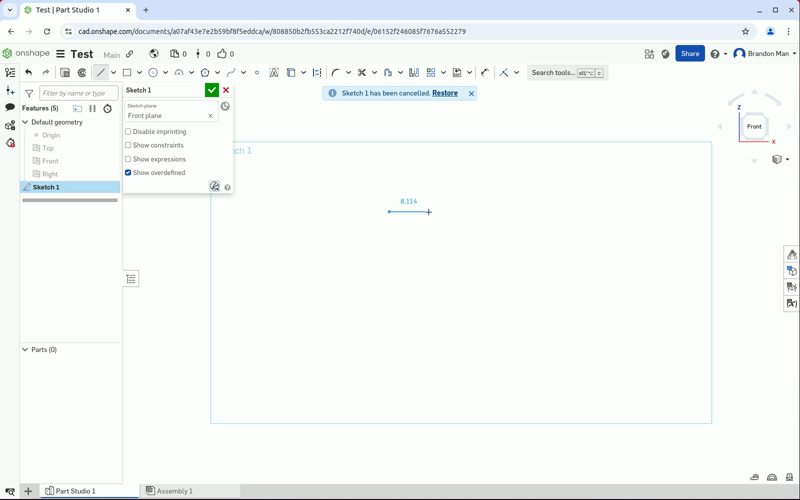
click(428, 211)
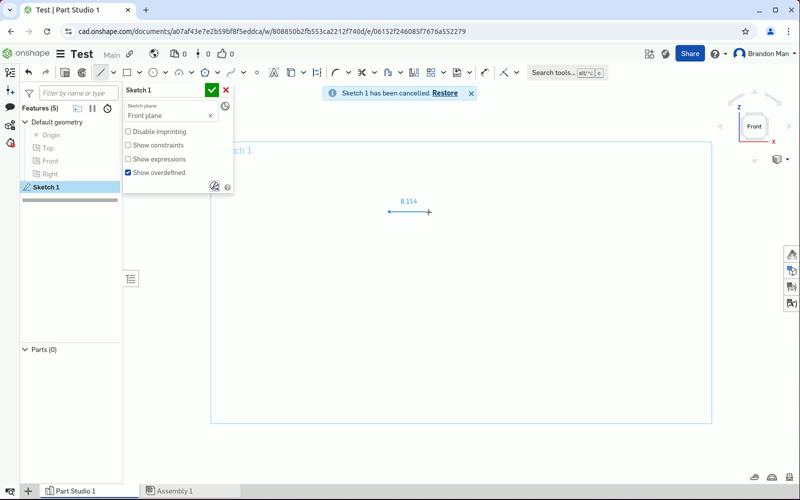
key_up(shift)
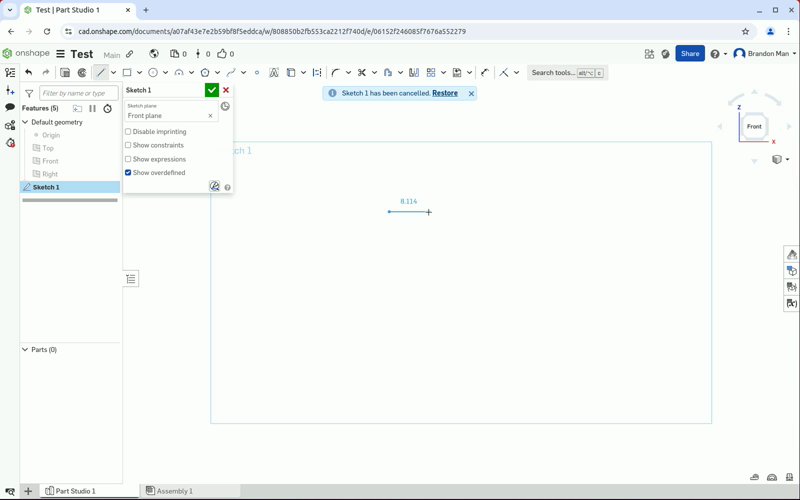
key_down(shift)
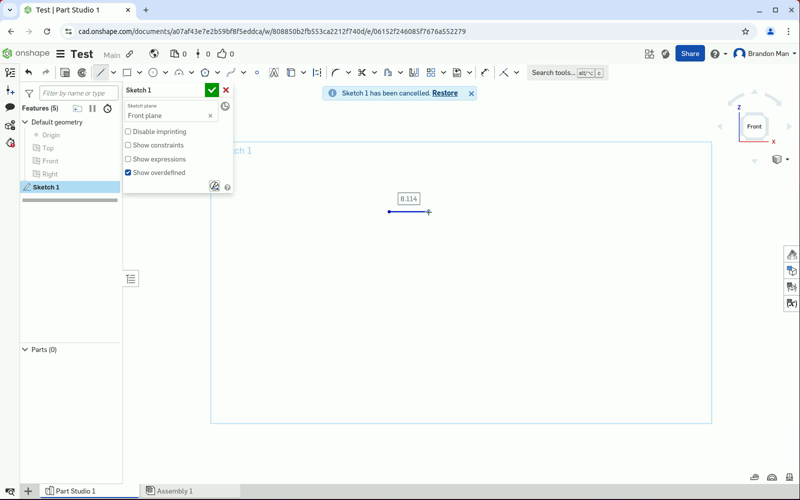
mouse_move(458, 211)
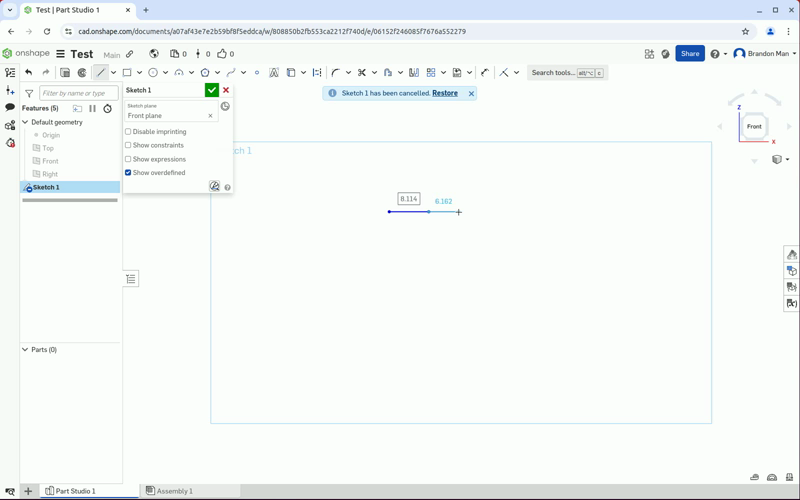
mouse_move(428, 171)
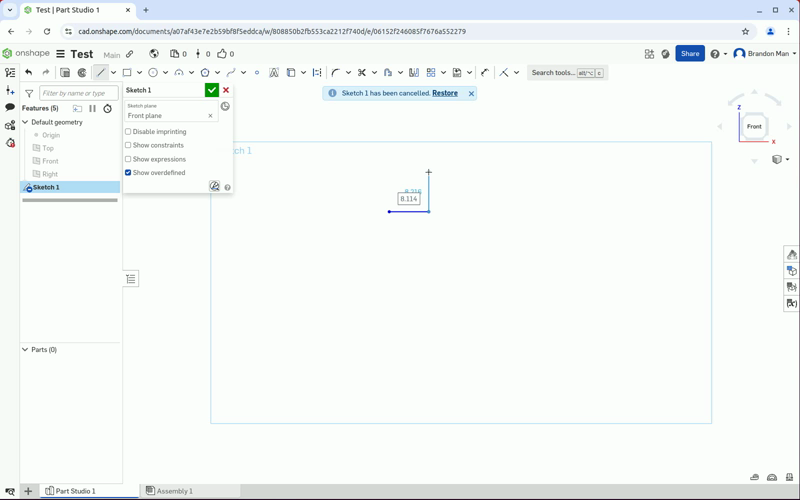
click(428, 171)
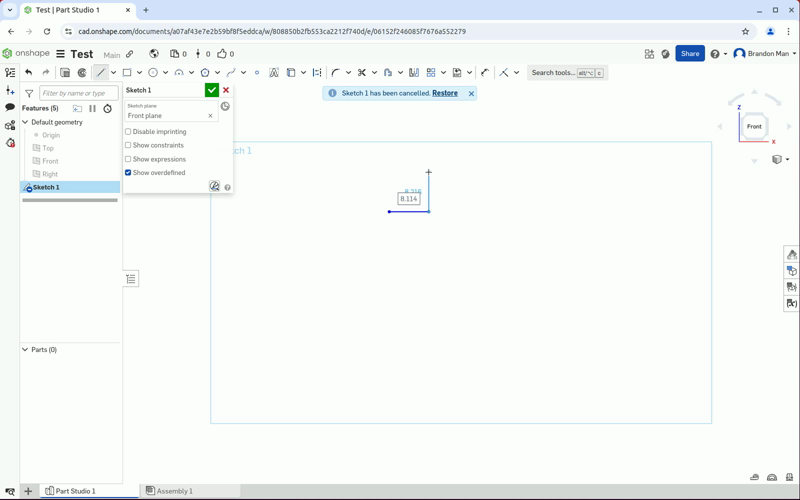
key_up(shift)
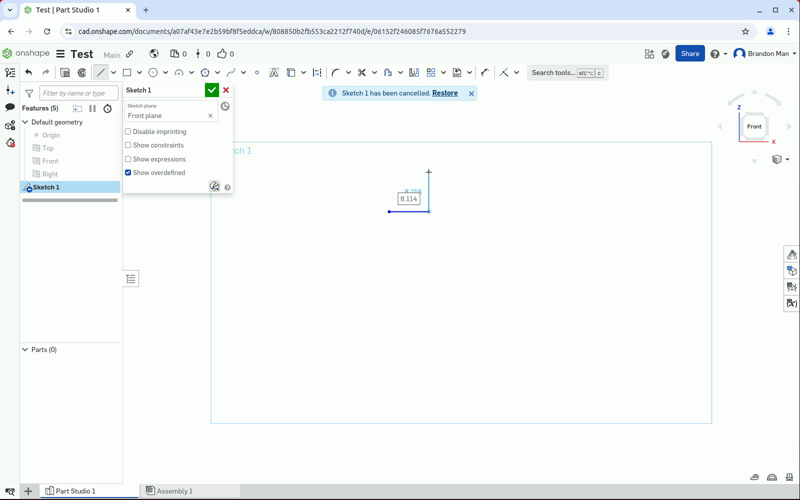
key_down(shift)
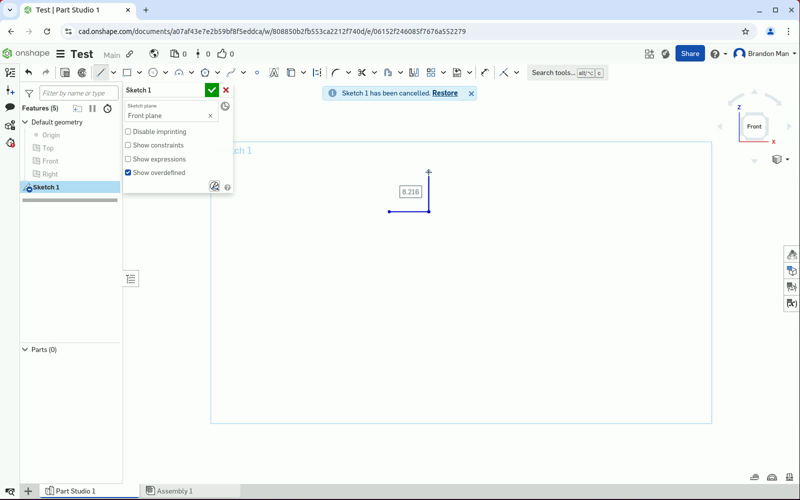
mouse_move(458, 171)
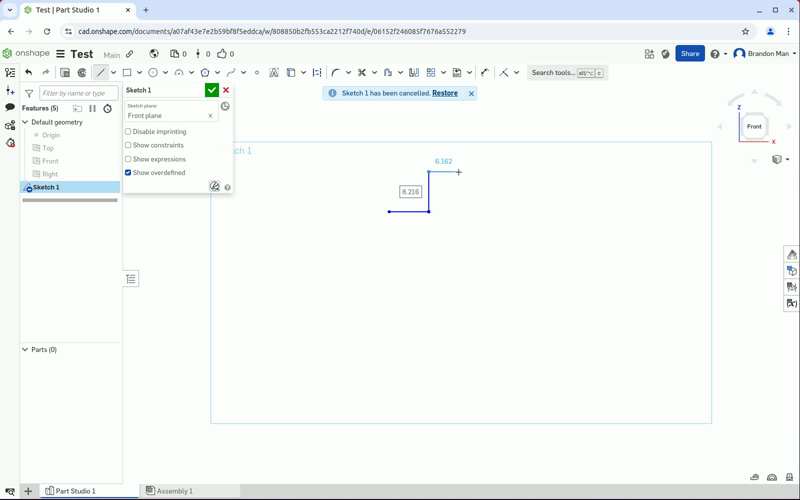
mouse_move(389, 171)
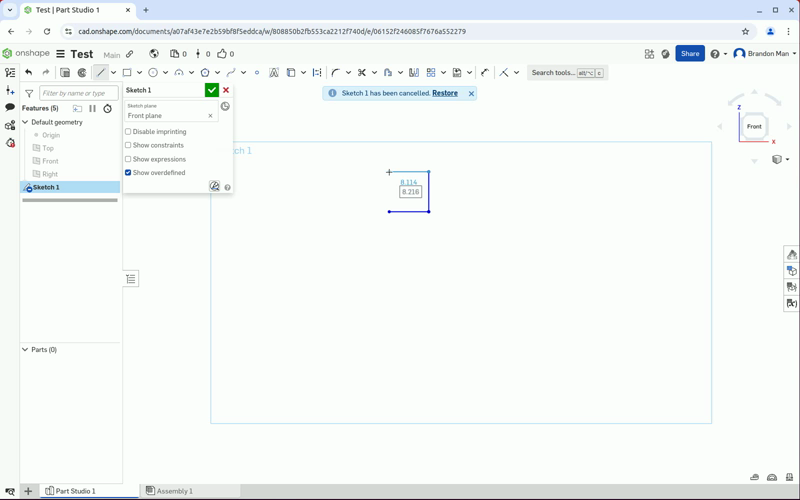
click(389, 171)
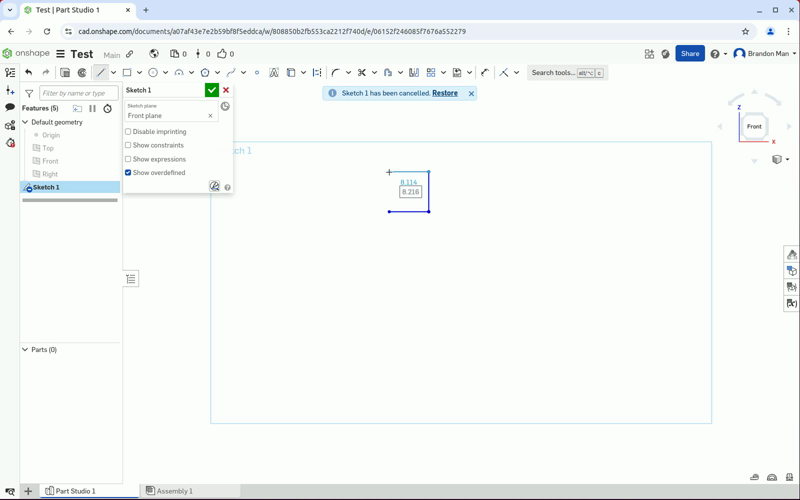
key_up(shift)
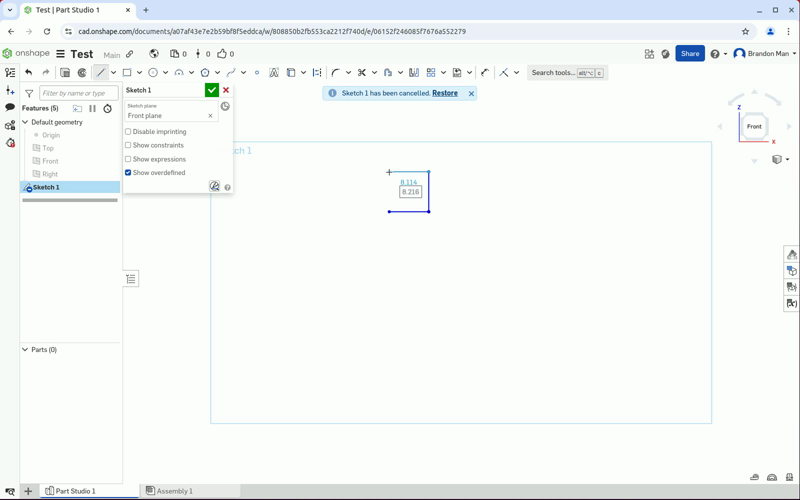
mouse_move(419, 171)
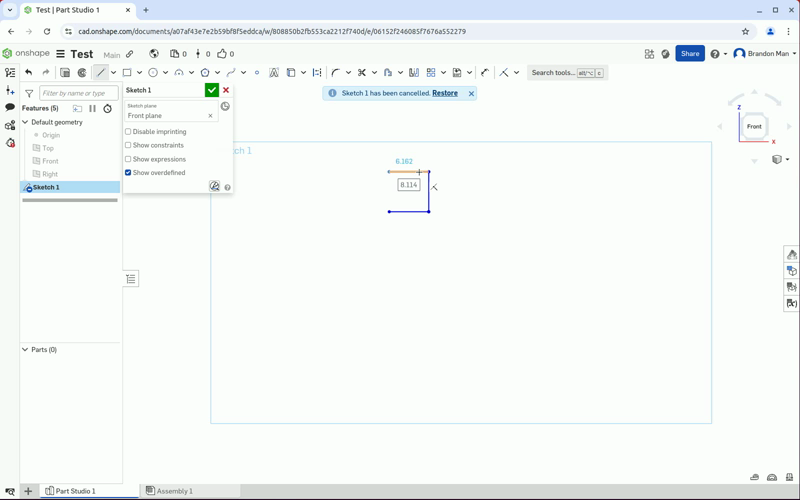
key_down(shift)
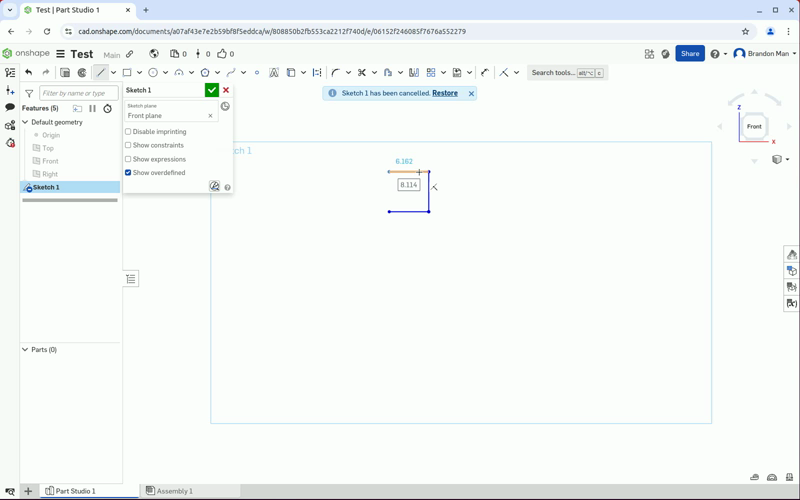
mouse_move(389, 211)
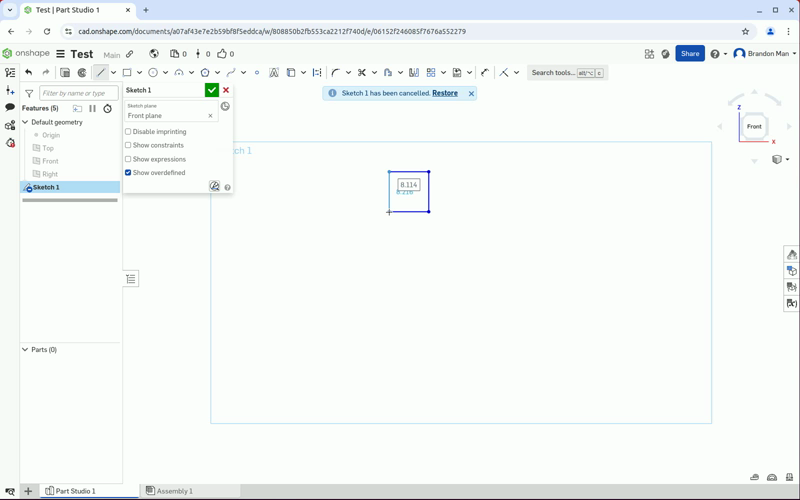
key_up(shift)
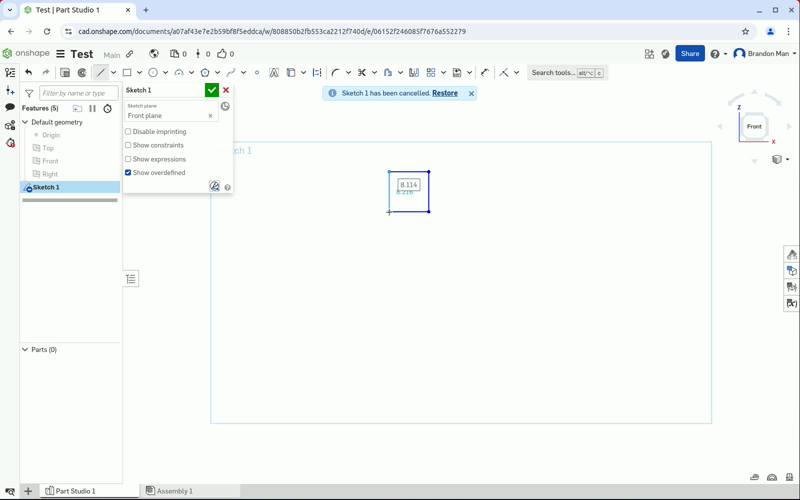
click(389, 211)
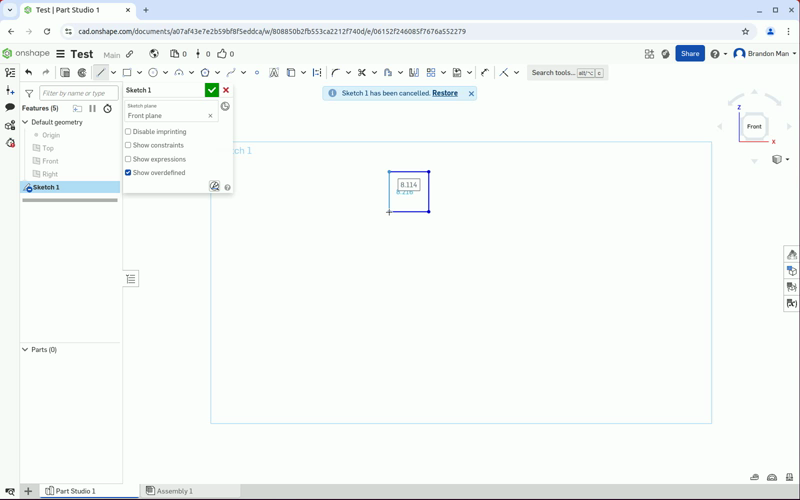
key(esc)
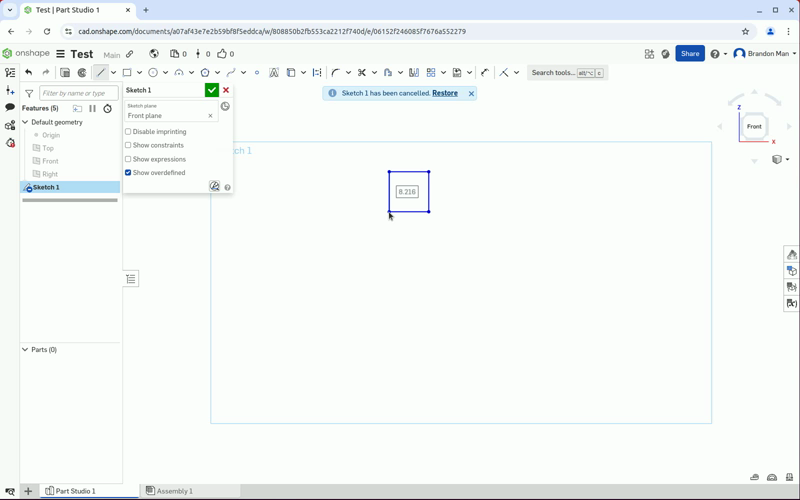
mouse_move(396, 174)
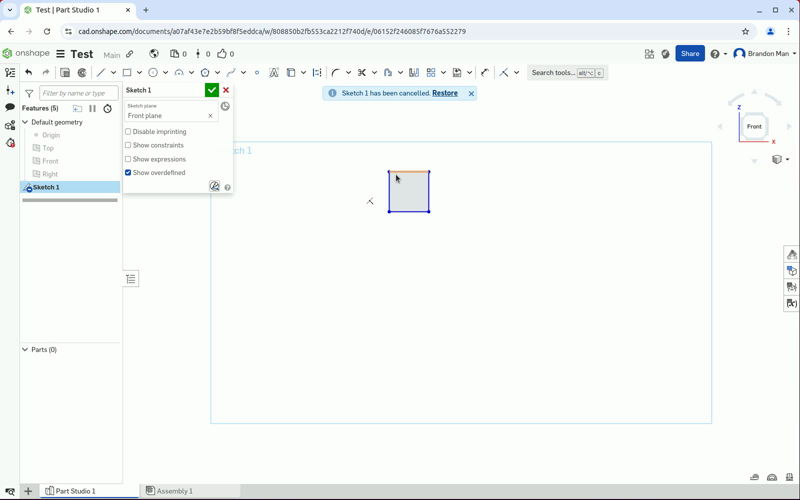
scroll(6)
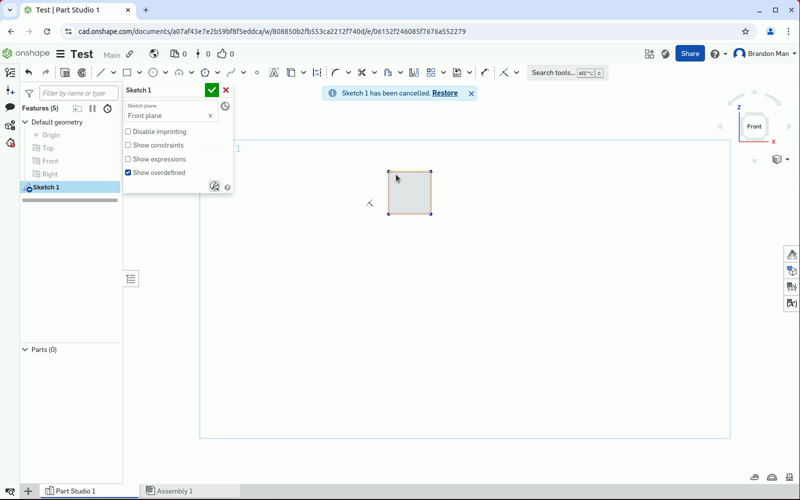
scroll(6)
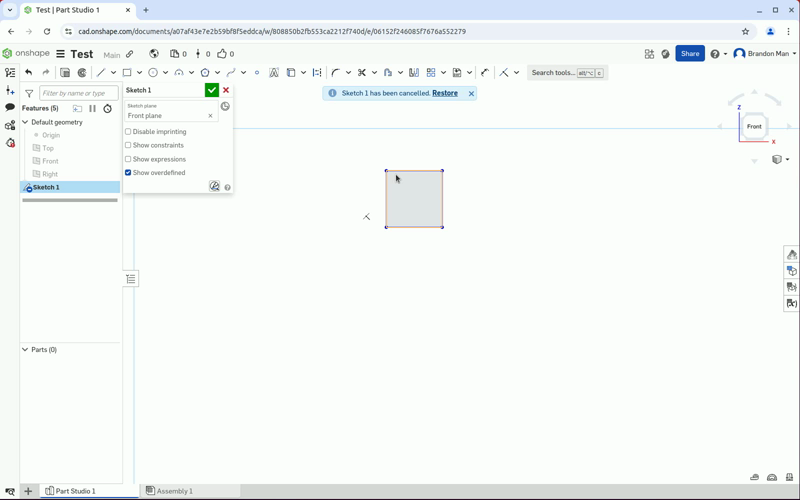
scroll(6)
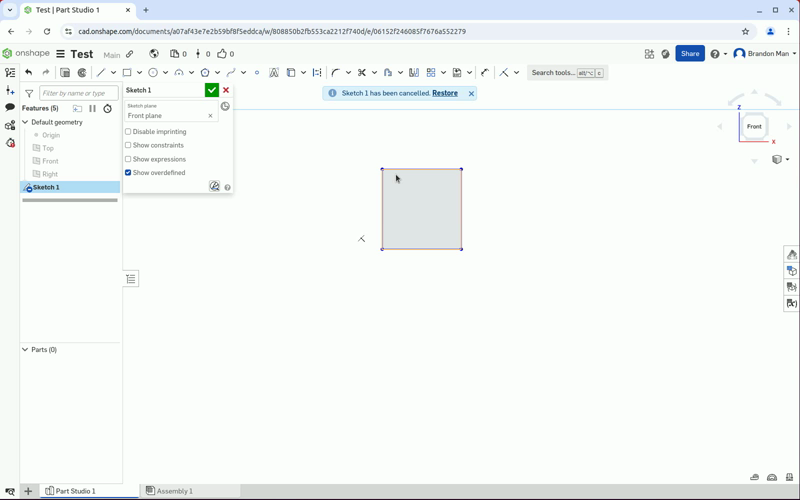
scroll(6)
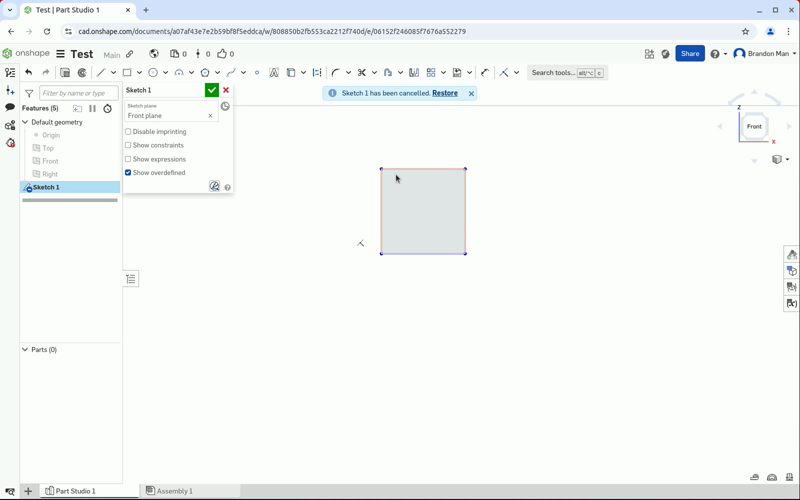
scroll(6)
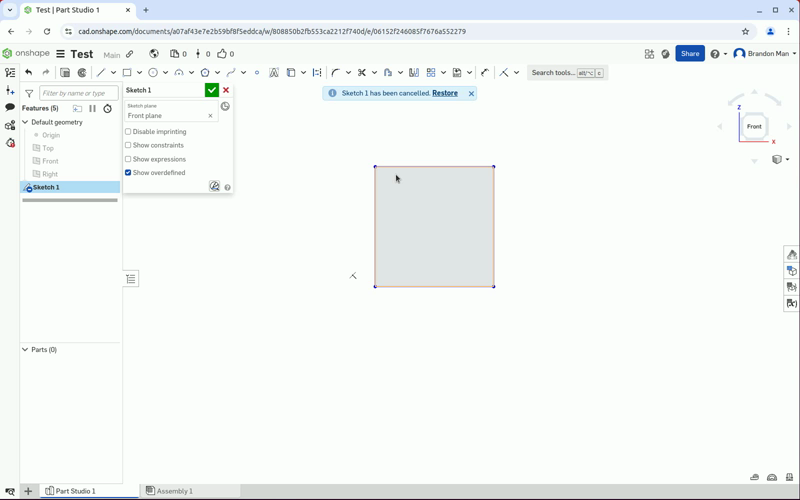
scroll(6)
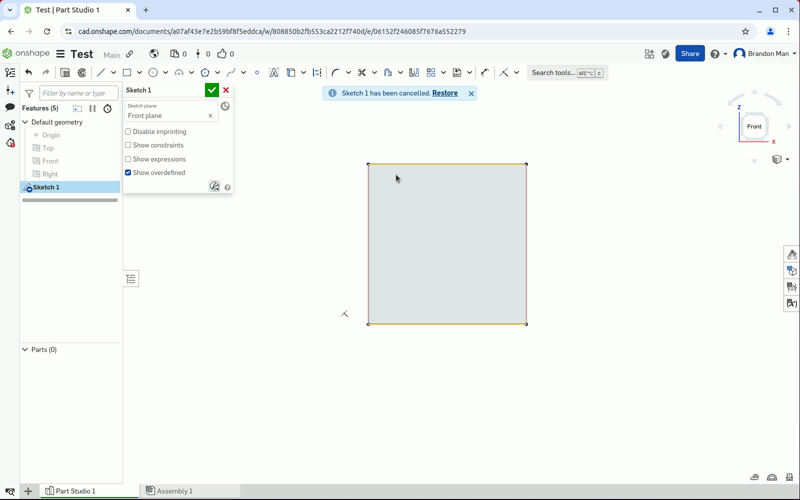
scroll(6)
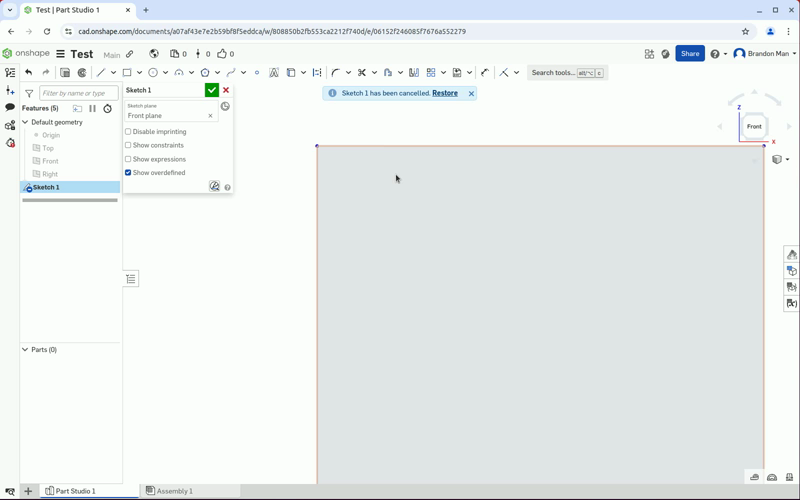
click(396, 174)
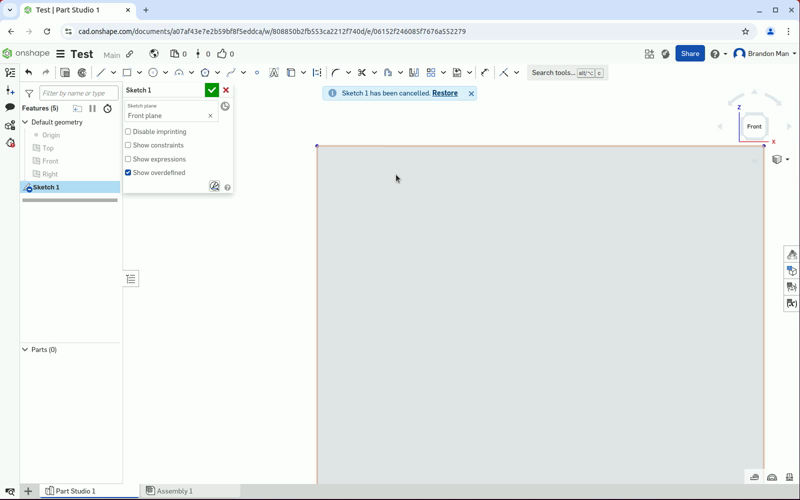
scroll(-6)
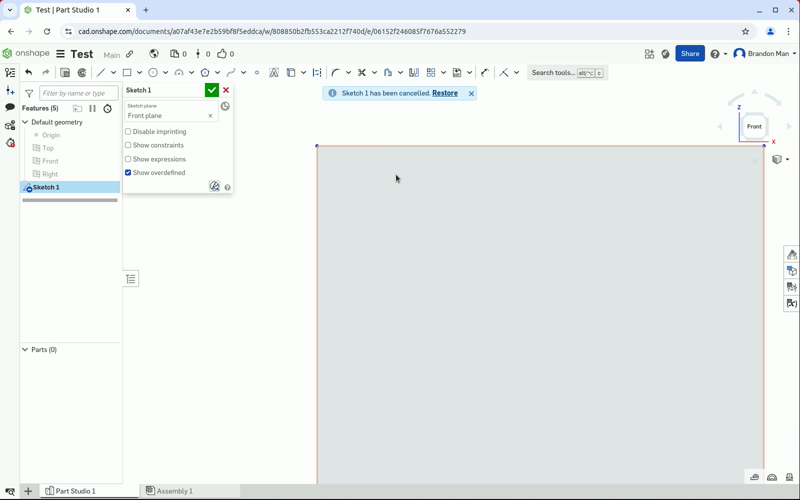
scroll(-6)
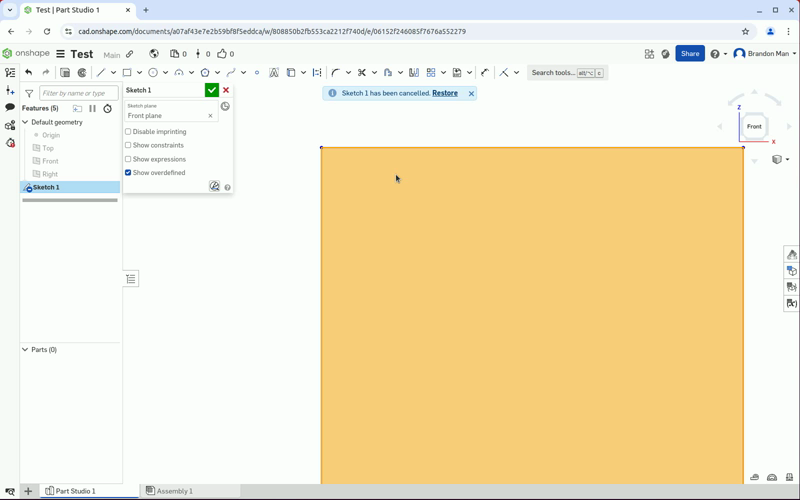
scroll(-6)
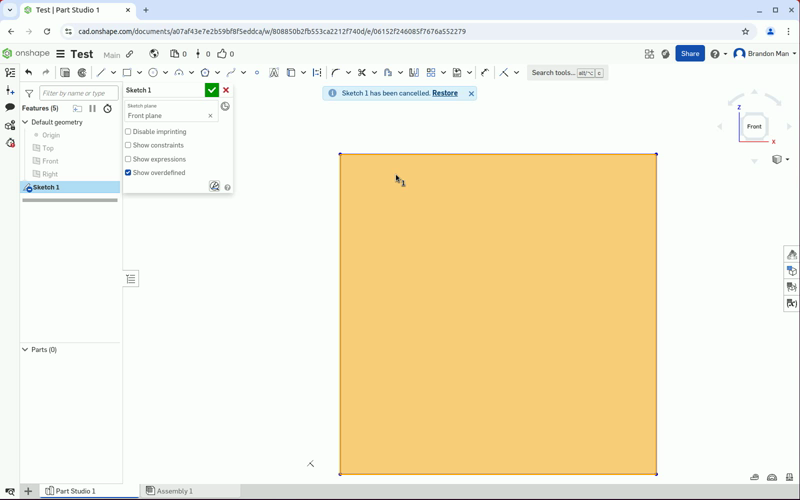
scroll(-6)
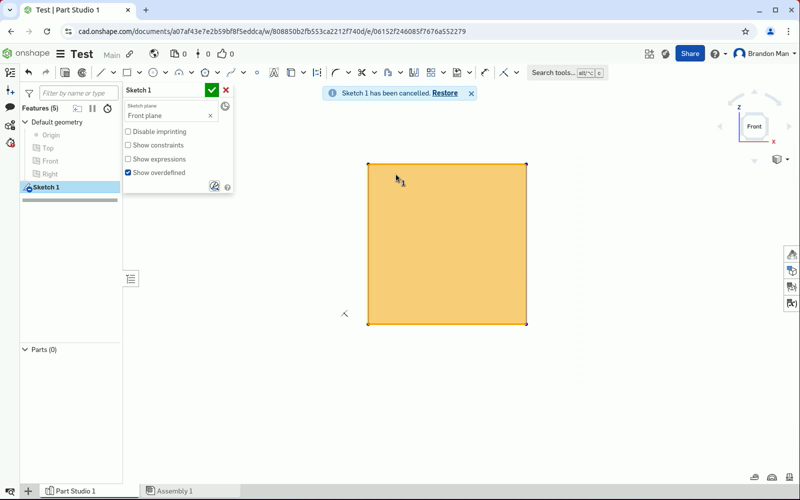
scroll(-6)
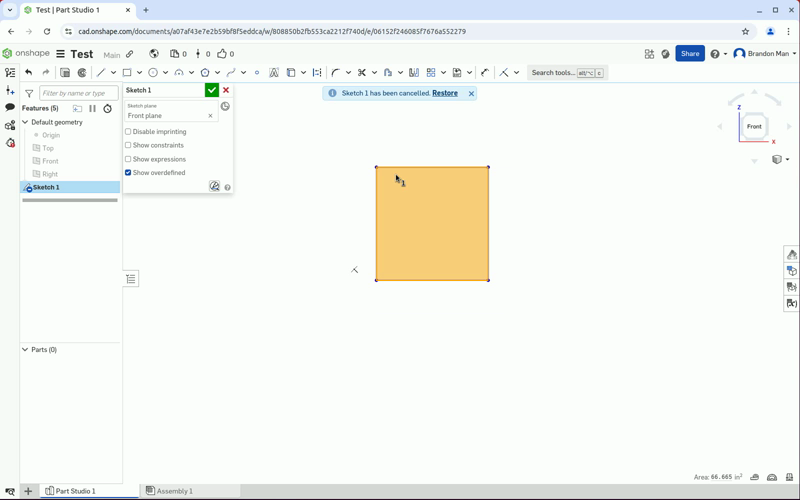
scroll(-6)
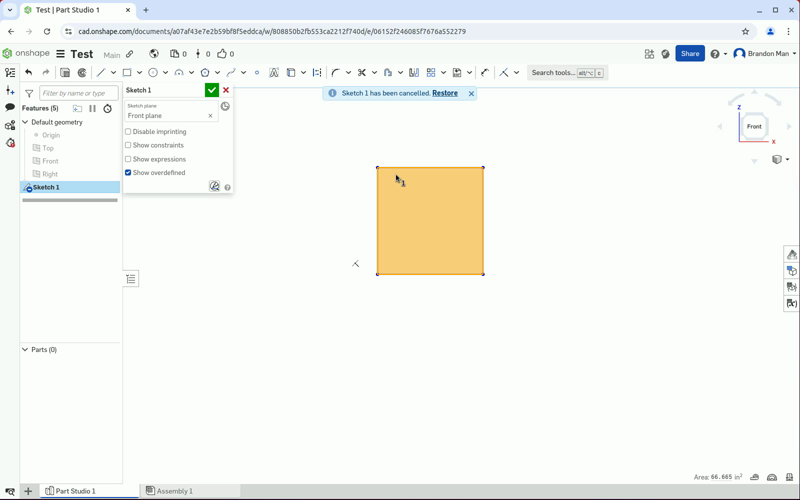
scroll(-6)
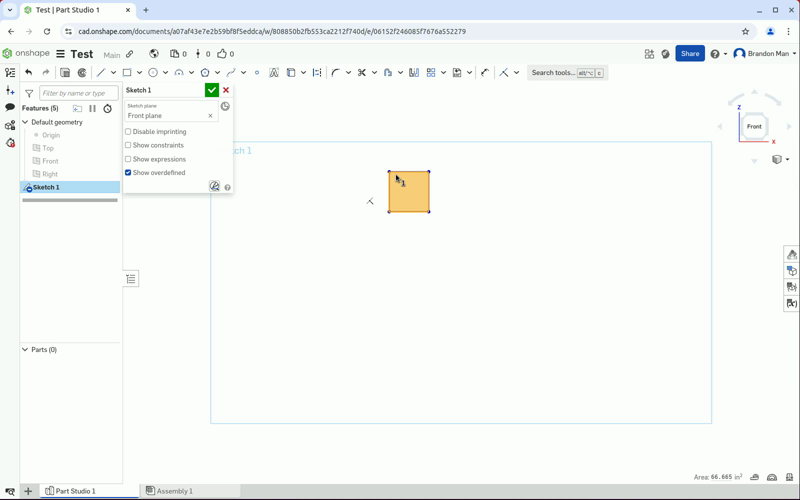
mouse_move(73, 352)
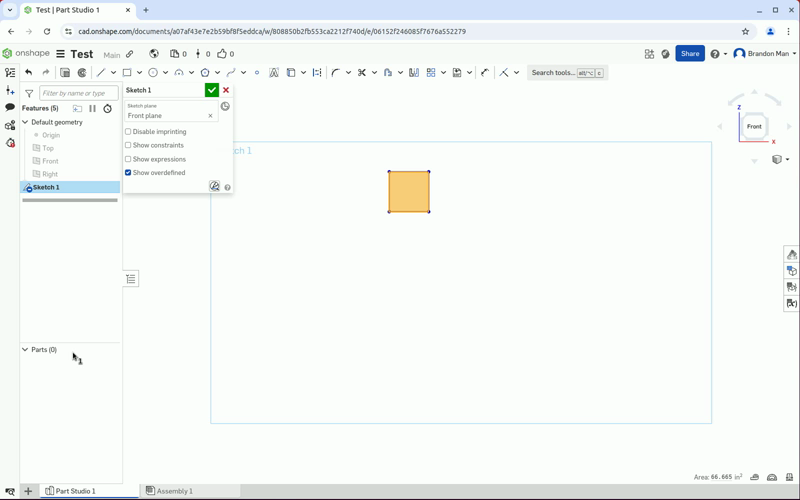
key(shift+y)
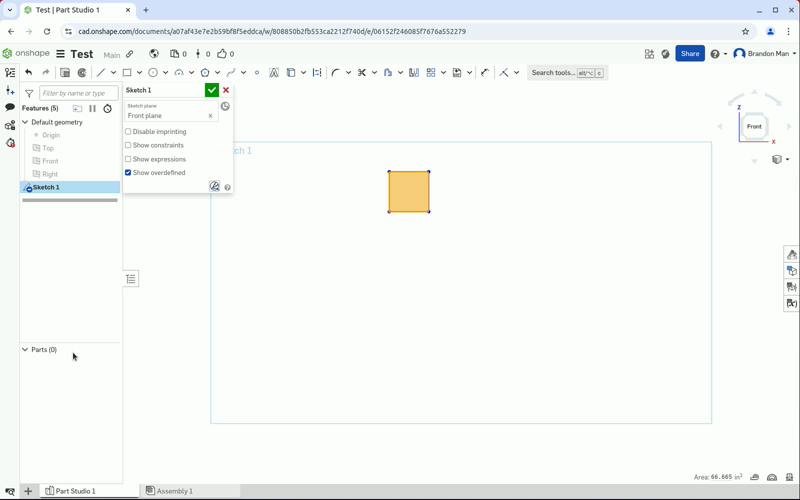
key(shift+e)
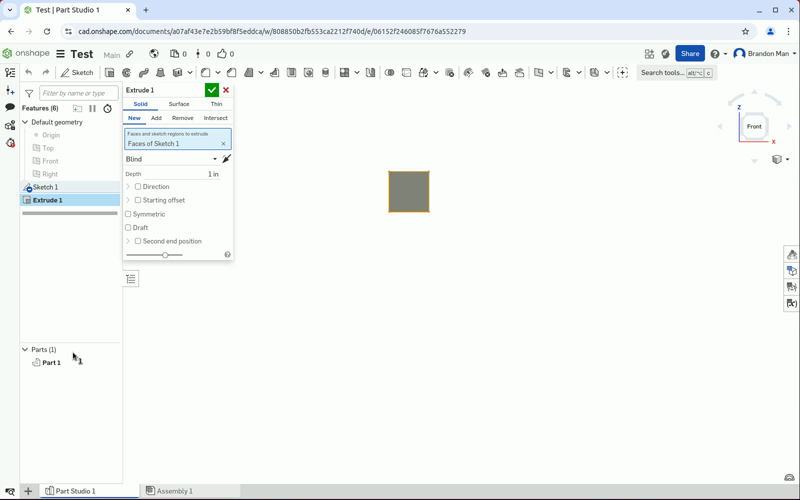
mouse_move(143, 106)
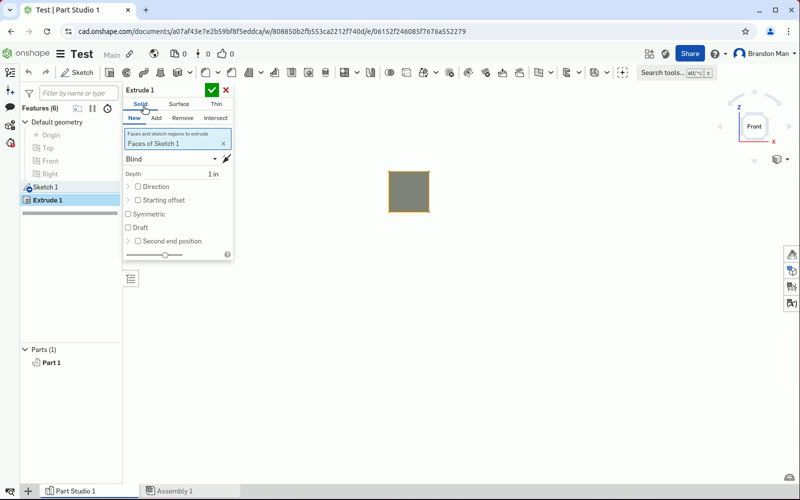
click(143, 106)
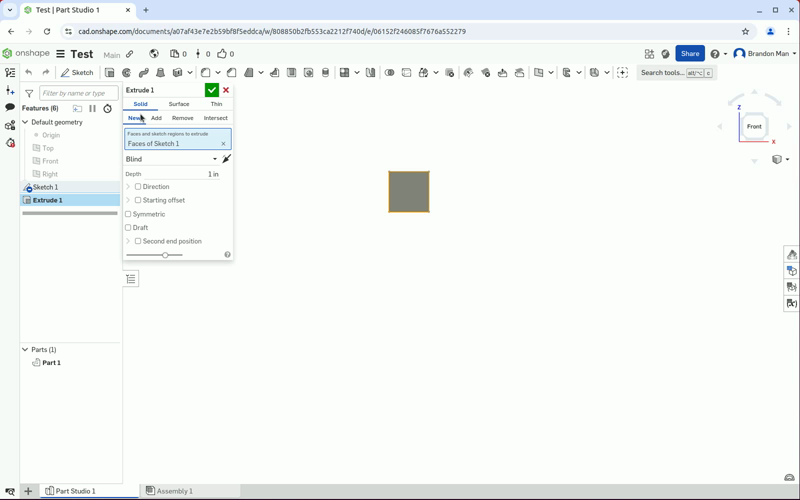
mouse_move(137, 120)
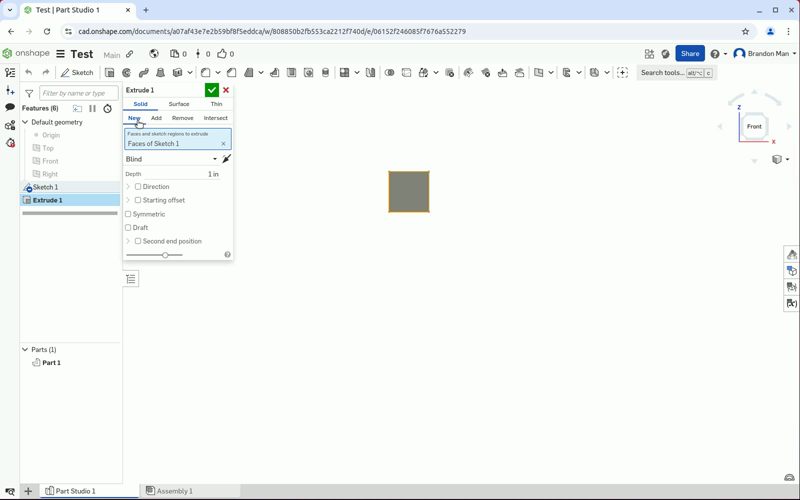
click(137, 120)
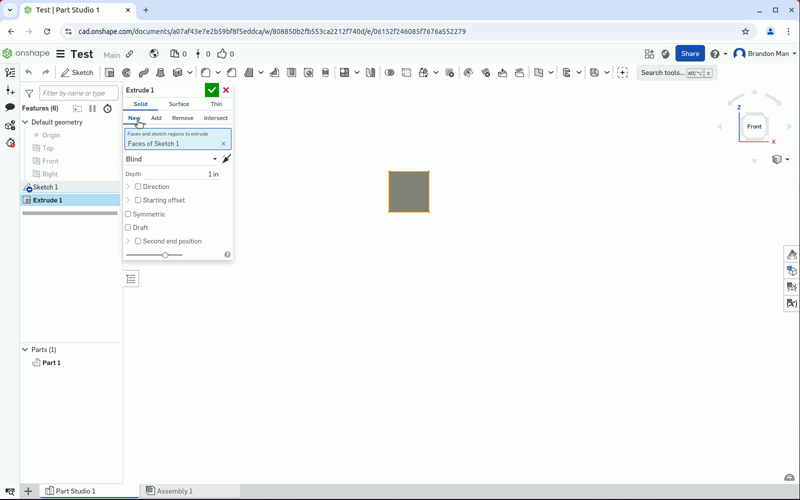
key(tab, 4)
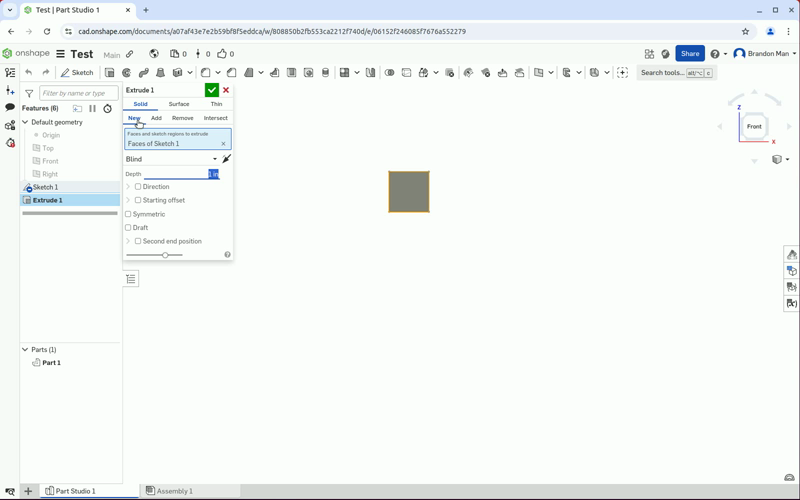
text(7.943)
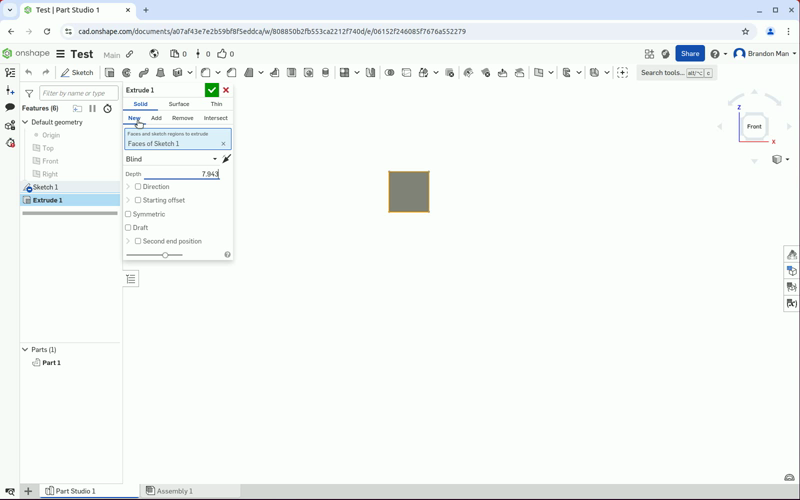
key(enter)
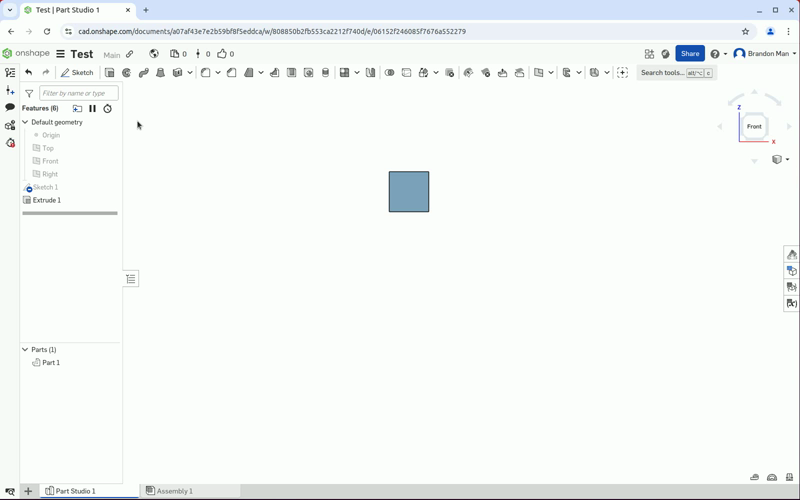
key(shift+h)
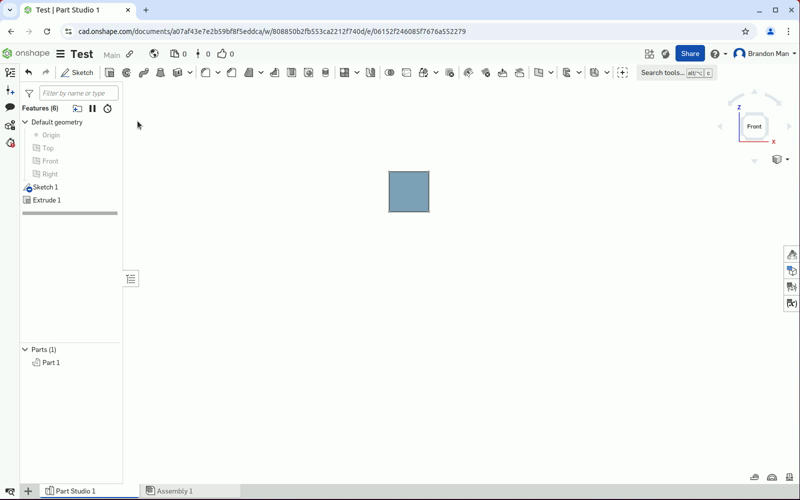
key(shift+h)
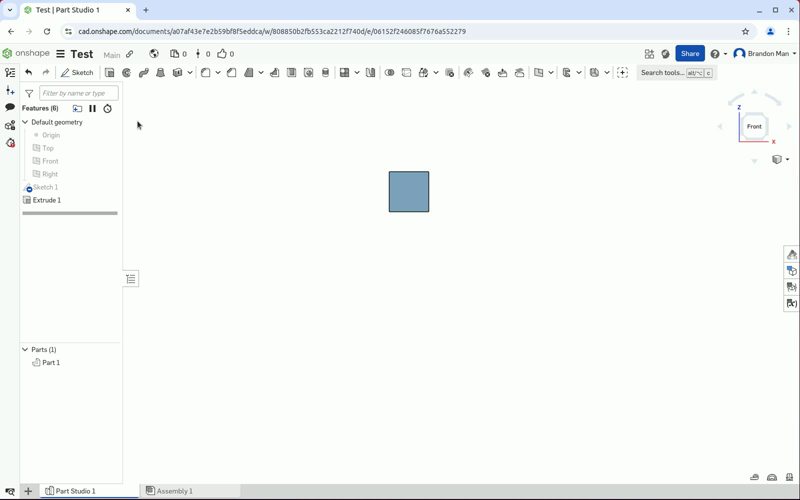
mouse_move(73, 189)
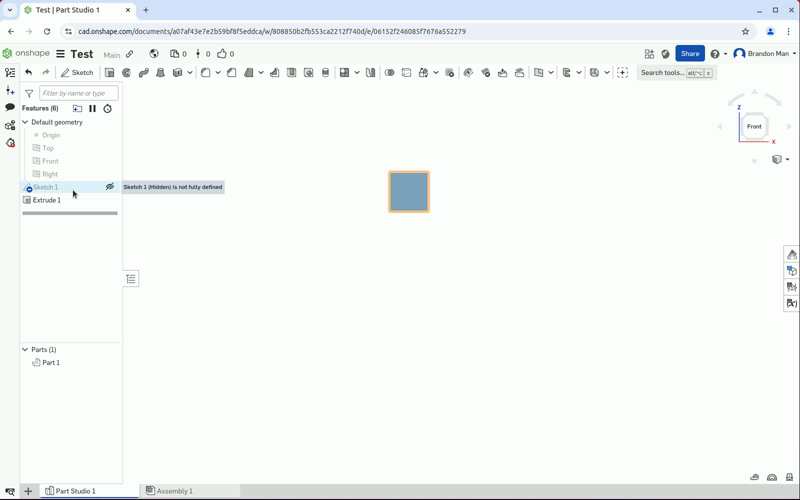
click(73, 189)
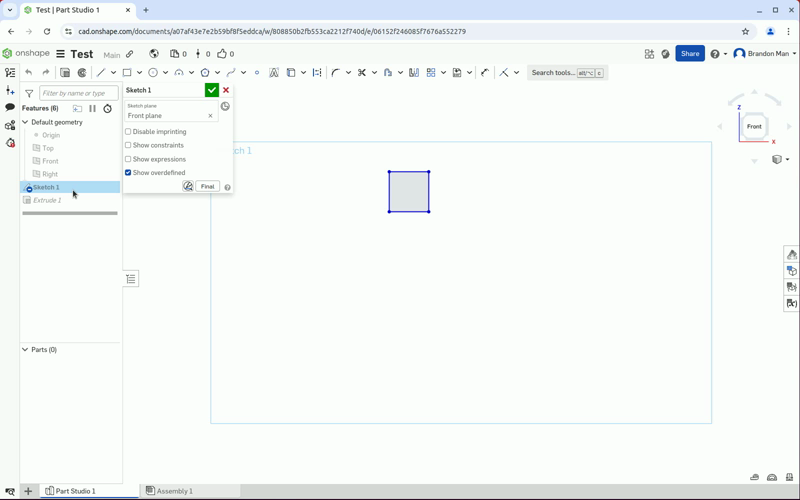
mouse_move(229, 92)
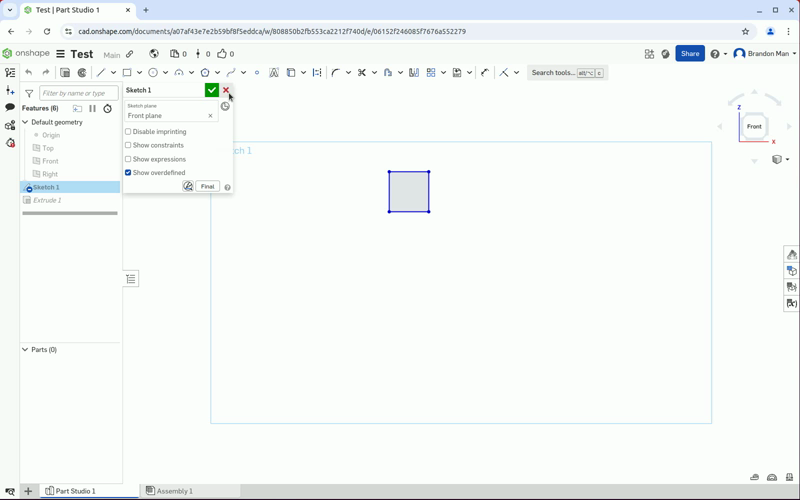
click(229, 92)
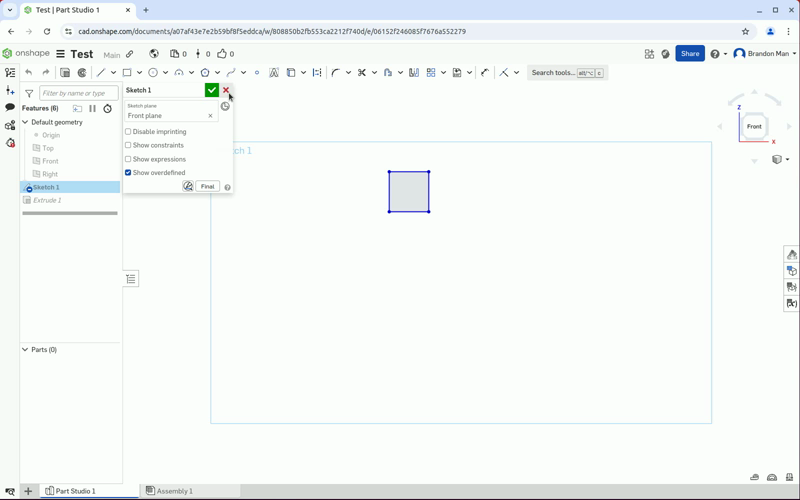
key(shift+s)
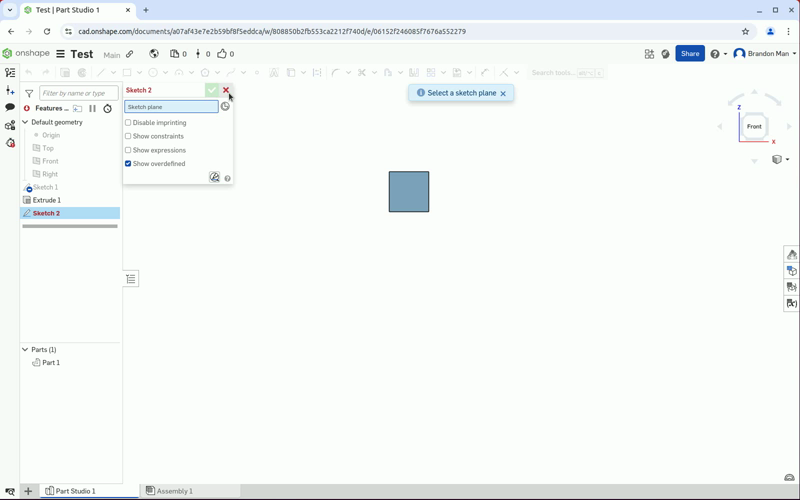
mouse_move(73, 163)
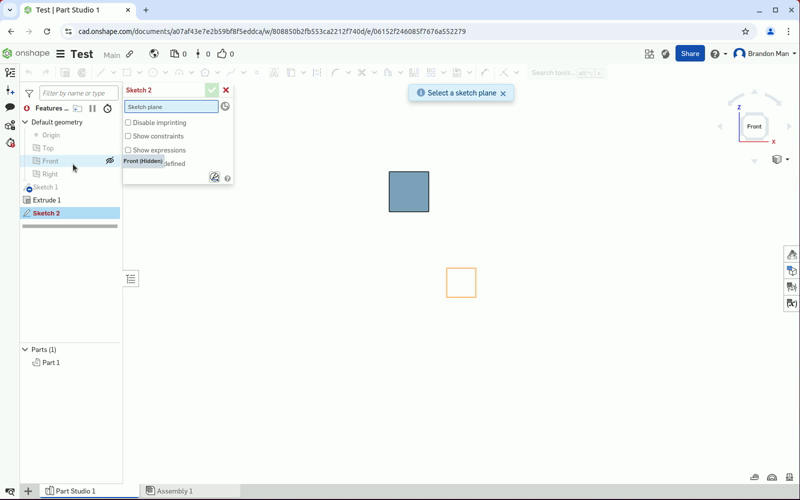
click(73, 163)
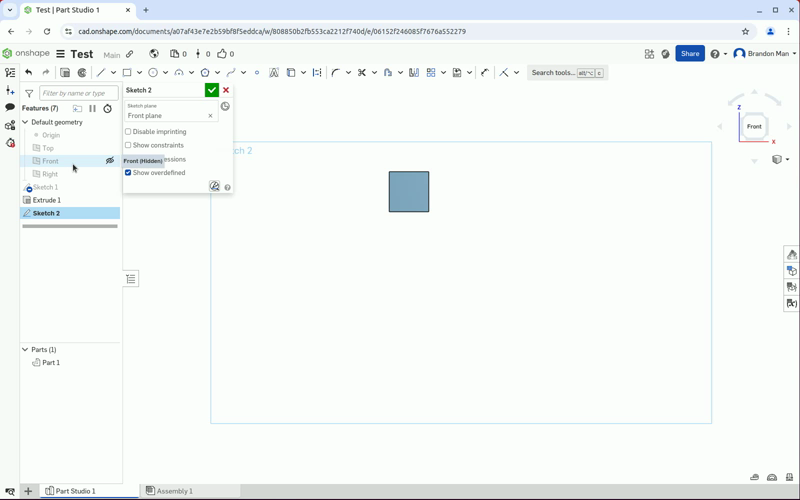
mouse_move(73, 352)
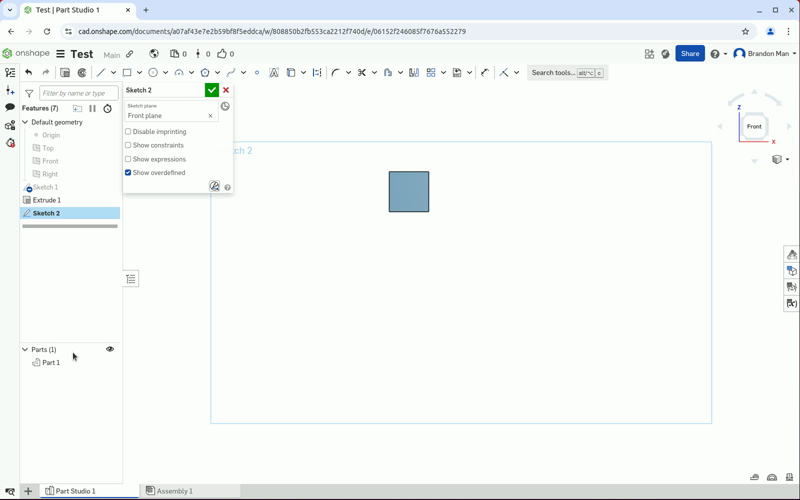
key(y)
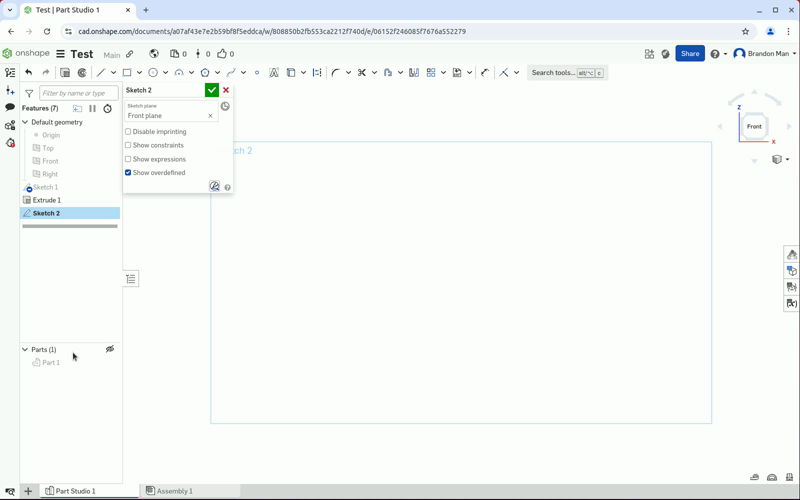
key(l)
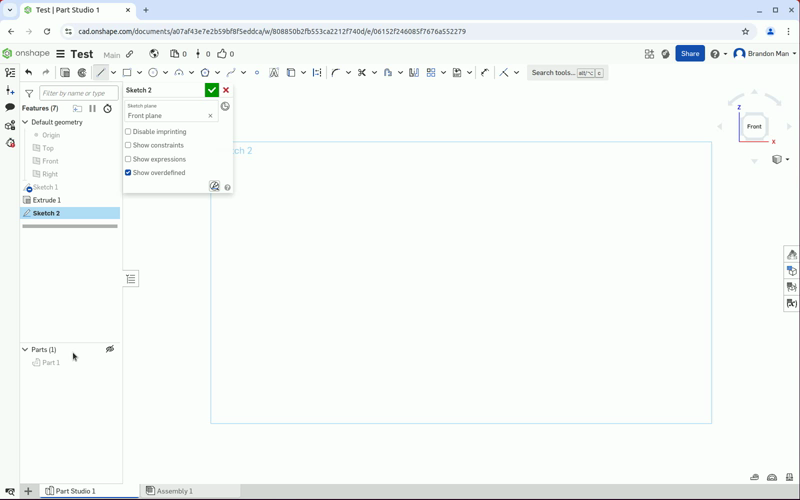
key_down(shift)
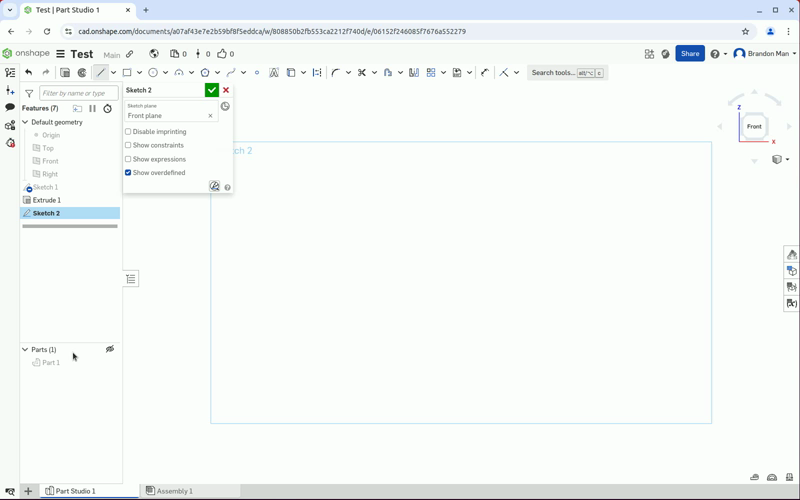
mouse_move(467, 231)
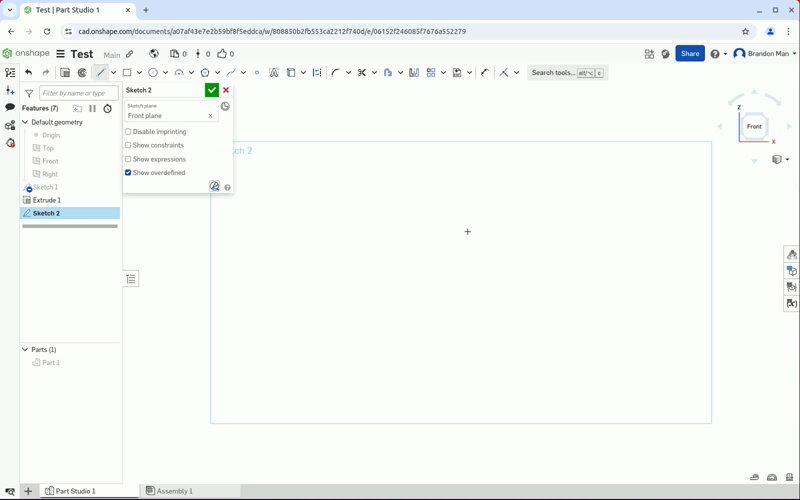
click(467, 231)
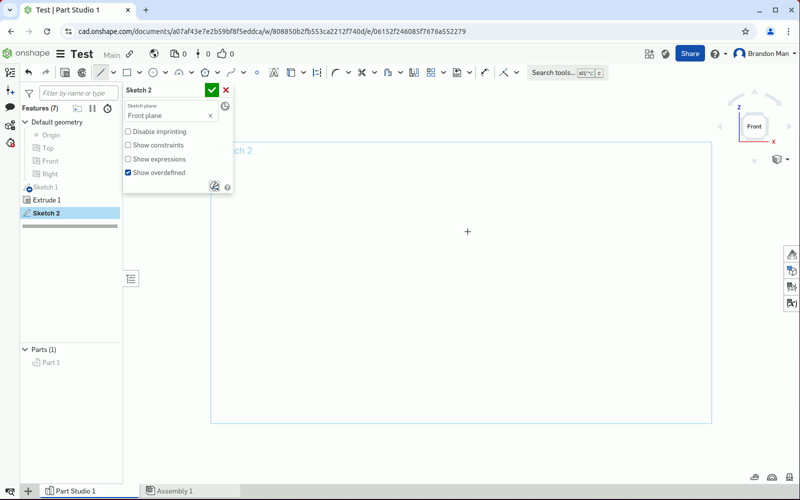
key_up(shift)
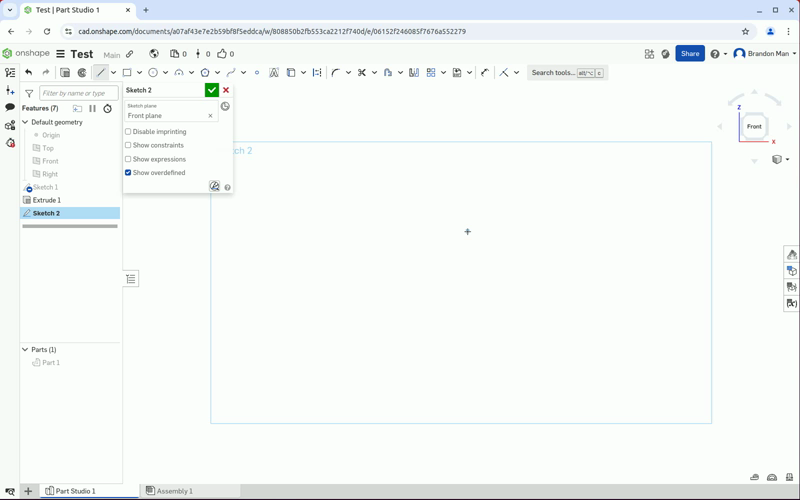
key_down(shift)
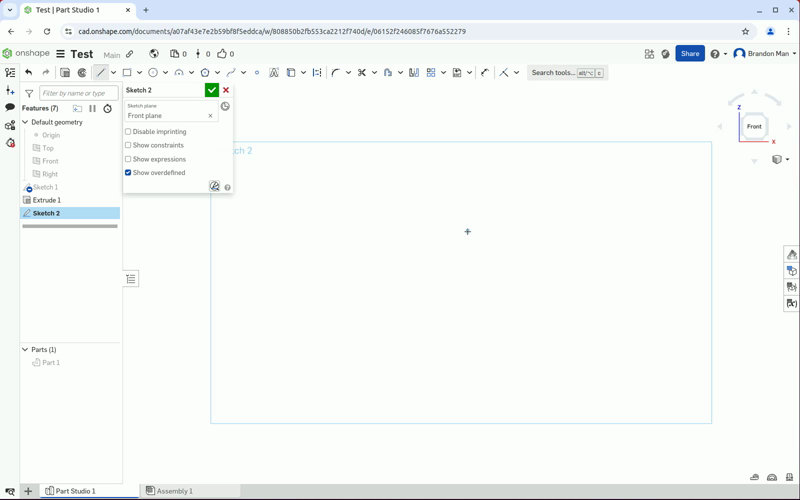
mouse_move(497, 231)
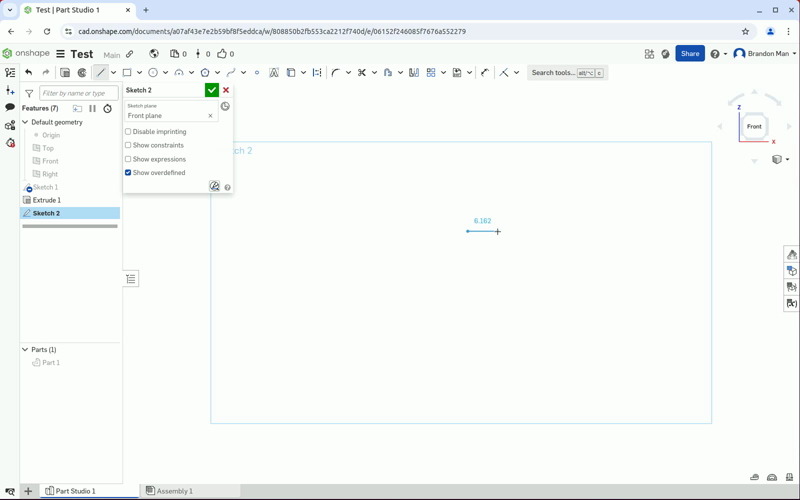
mouse_move(507, 231)
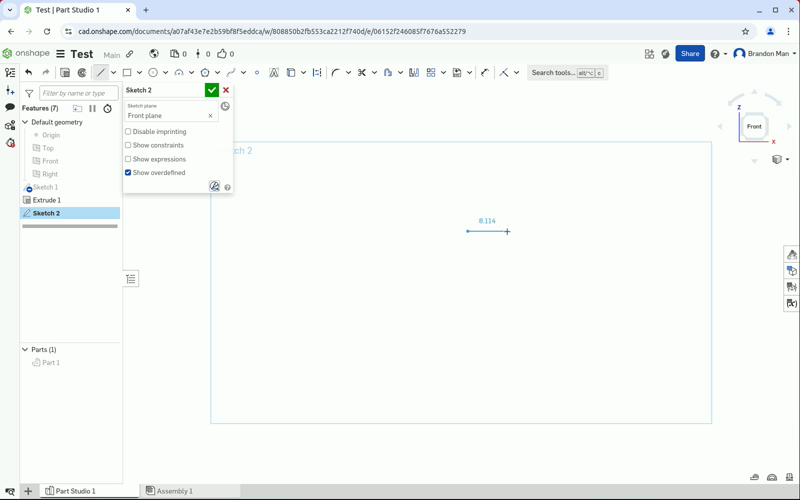
click(507, 231)
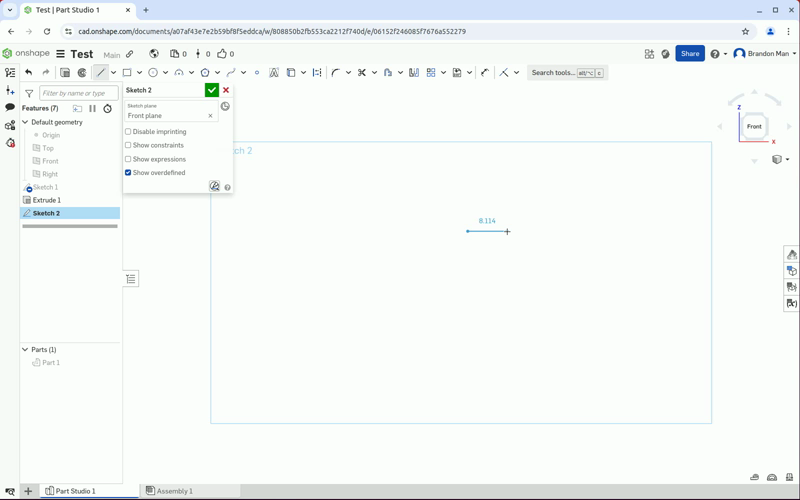
key_up(shift)
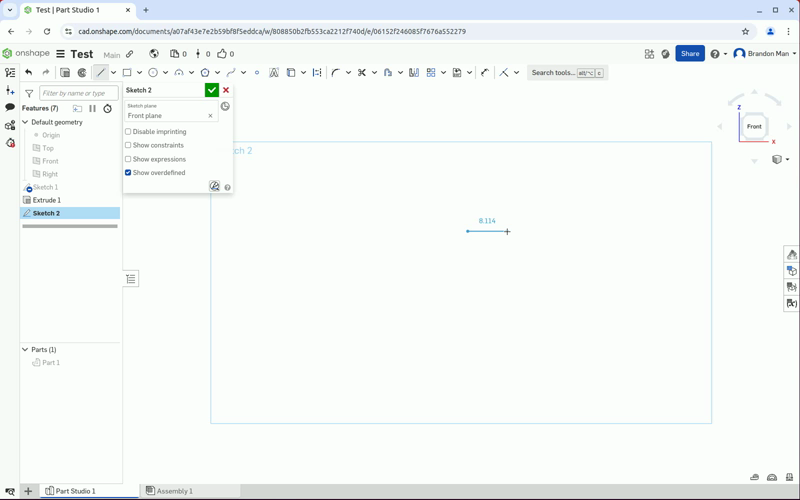
key_down(shift)
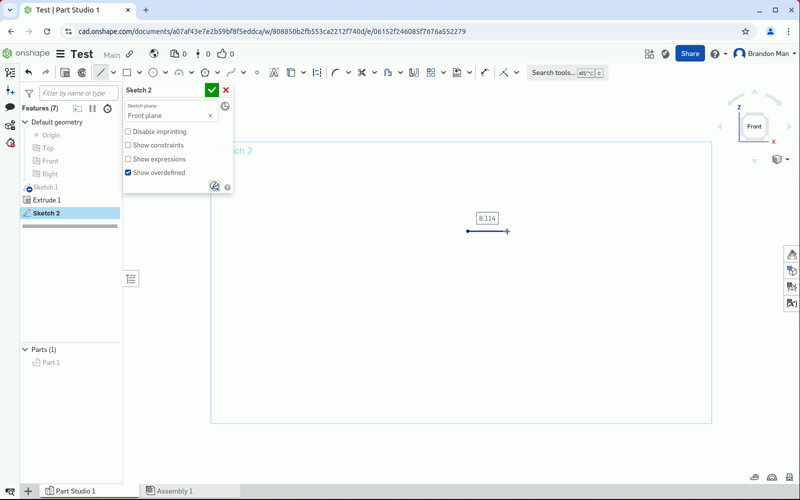
mouse_move(537, 231)
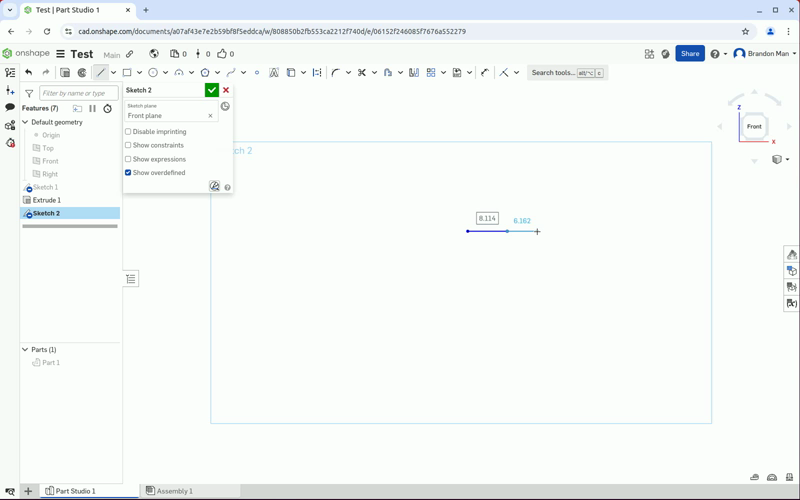
mouse_move(507, 192)
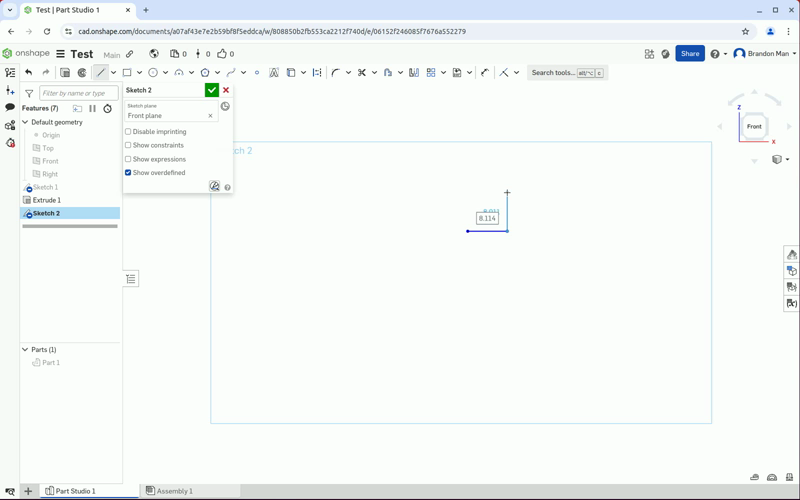
click(507, 192)
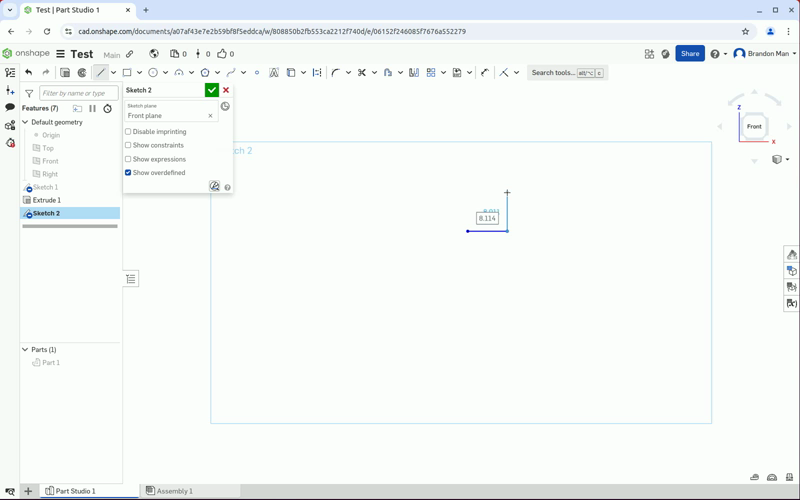
key_up(shift)
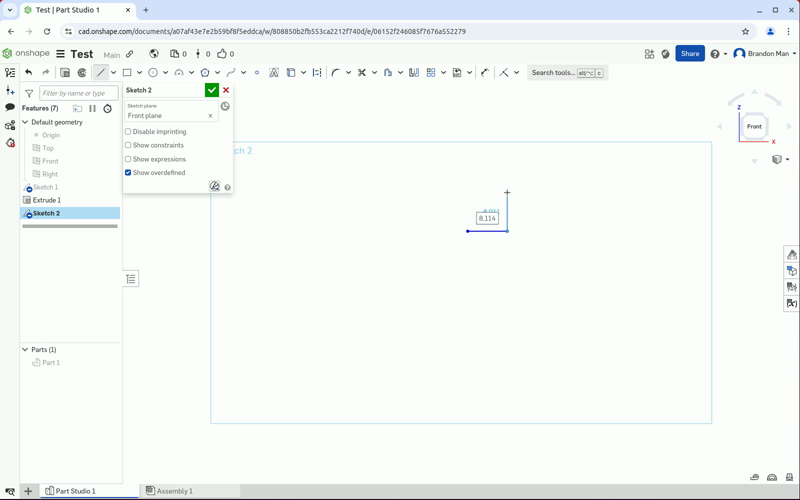
key_down(shift)
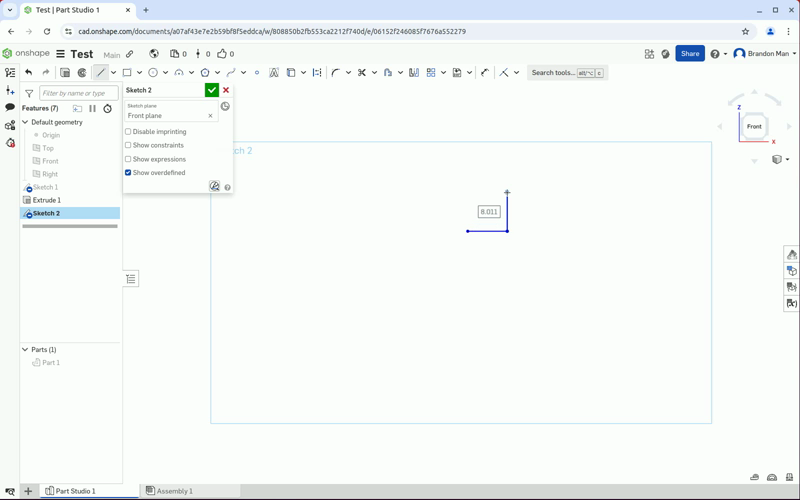
mouse_move(537, 192)
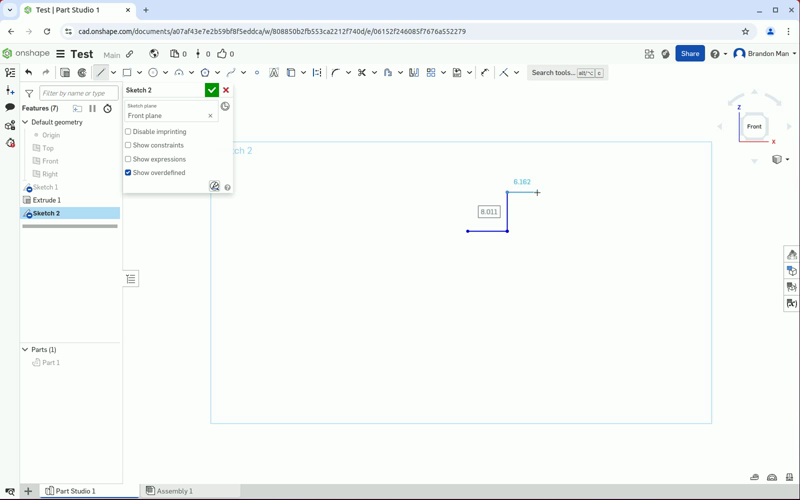
mouse_move(467, 192)
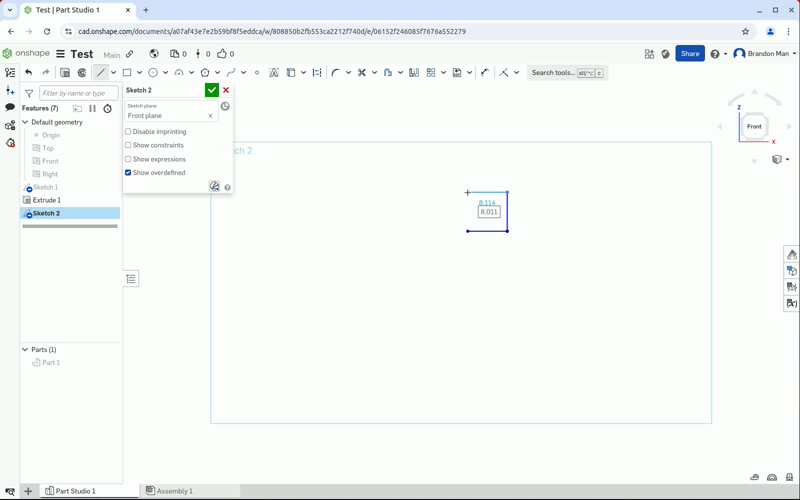
click(467, 192)
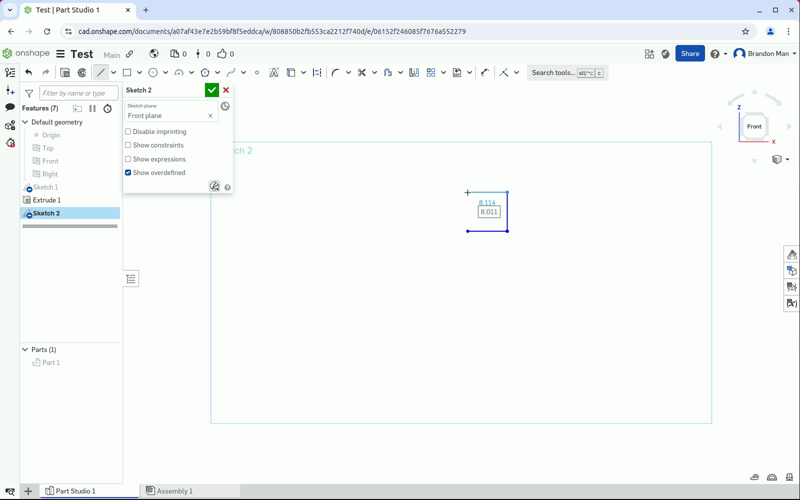
key_up(shift)
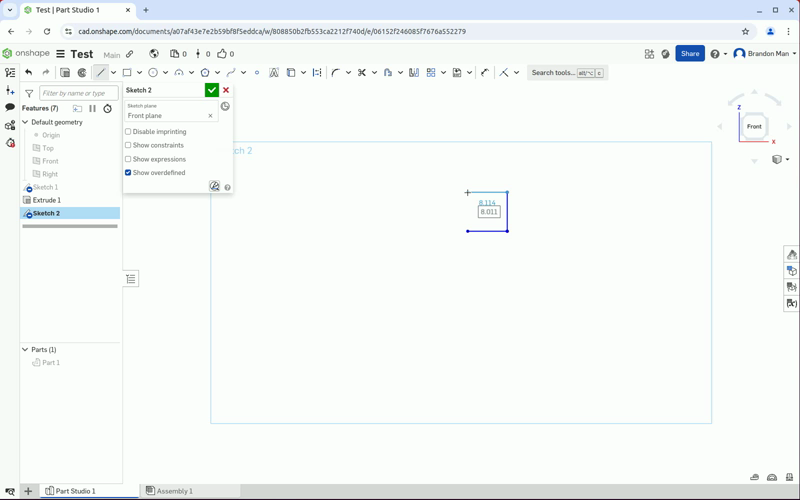
mouse_move(497, 192)
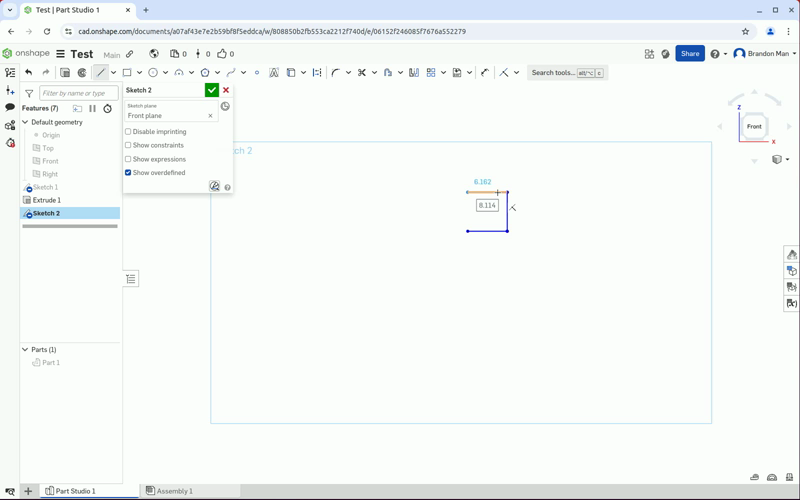
key_down(shift)
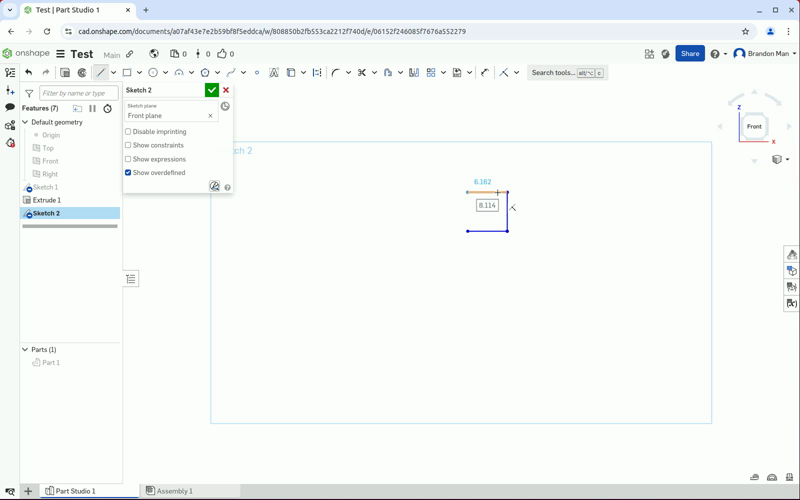
mouse_move(467, 231)
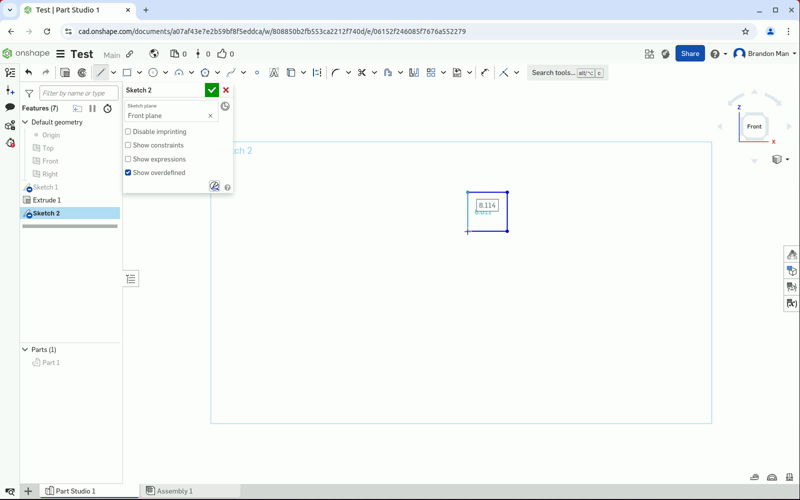
key_up(shift)
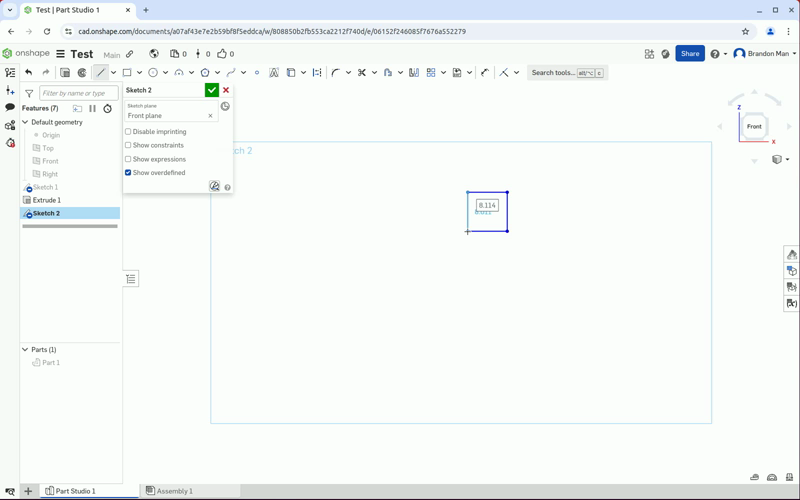
click(467, 231)
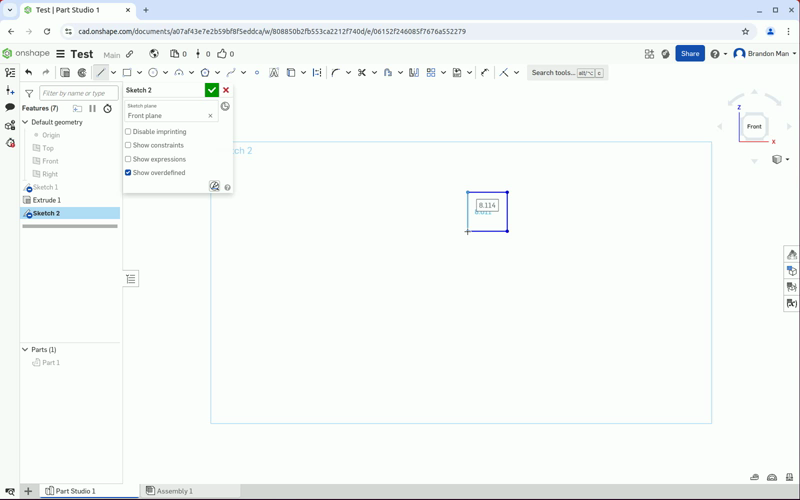
key(esc)
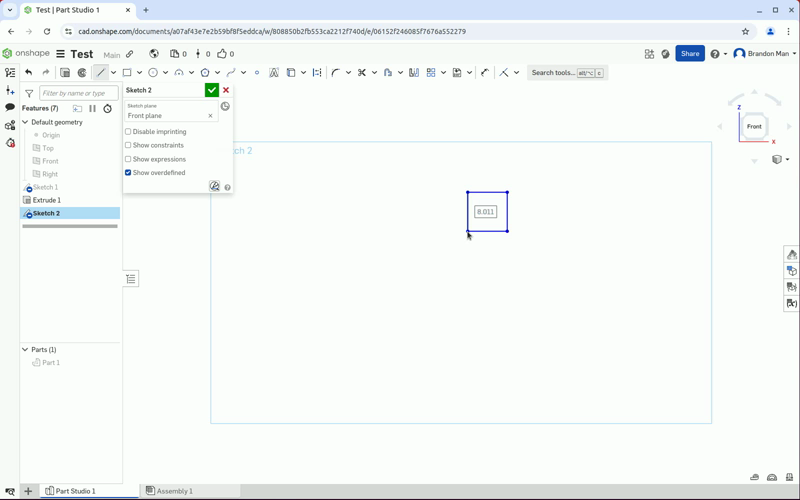
mouse_move(473, 208)
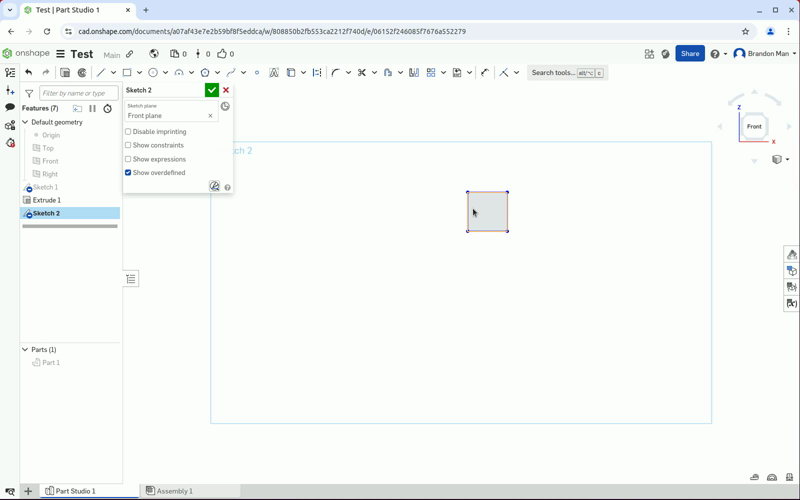
scroll(6)
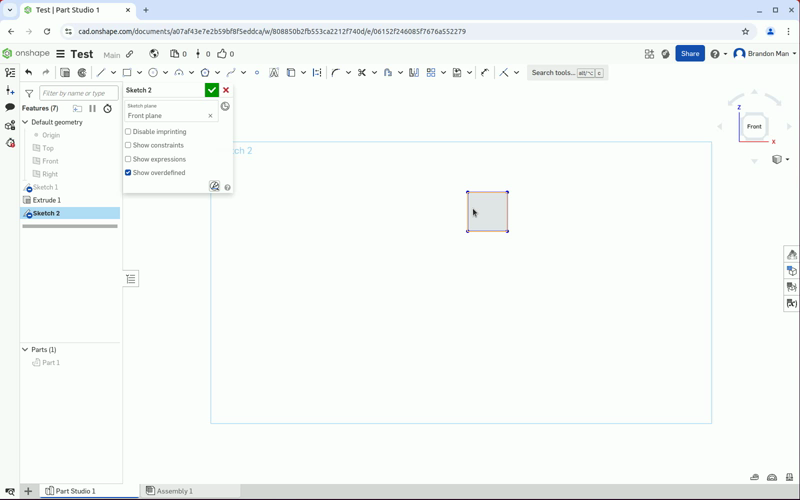
scroll(6)
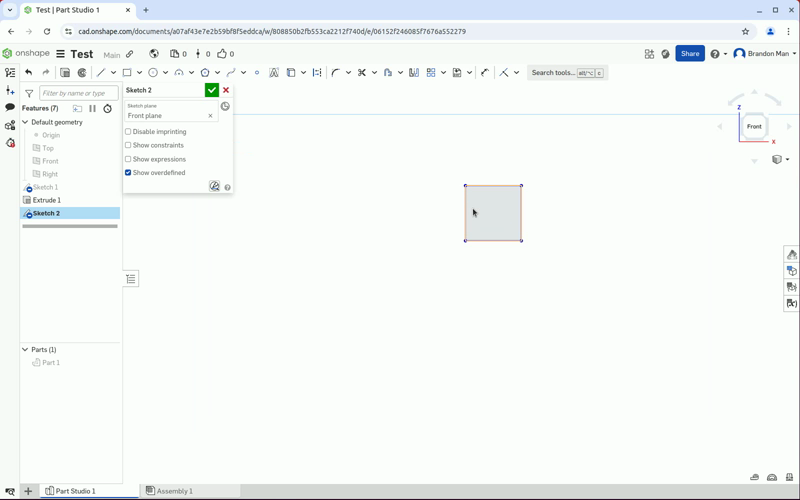
scroll(6)
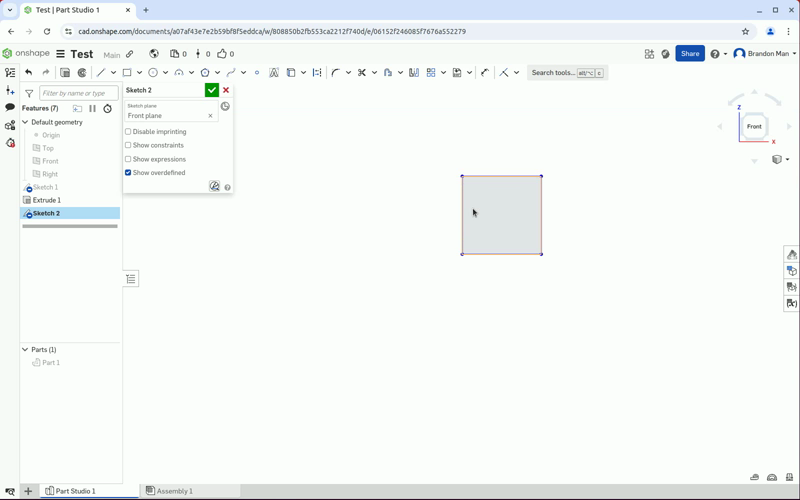
scroll(6)
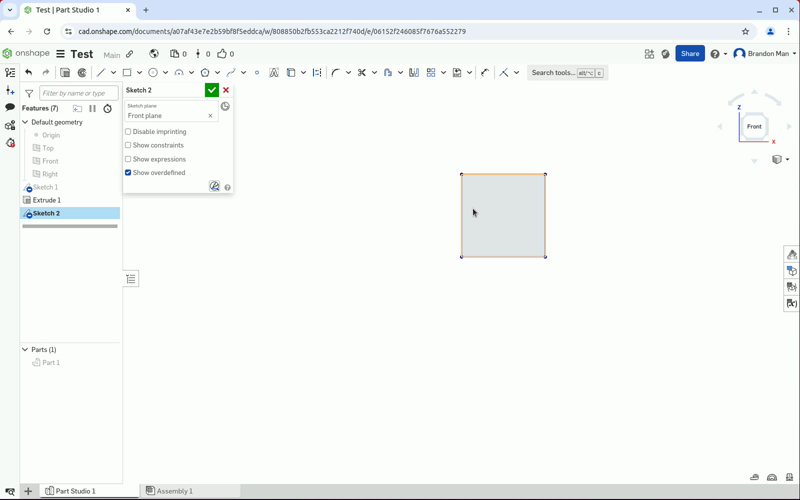
scroll(6)
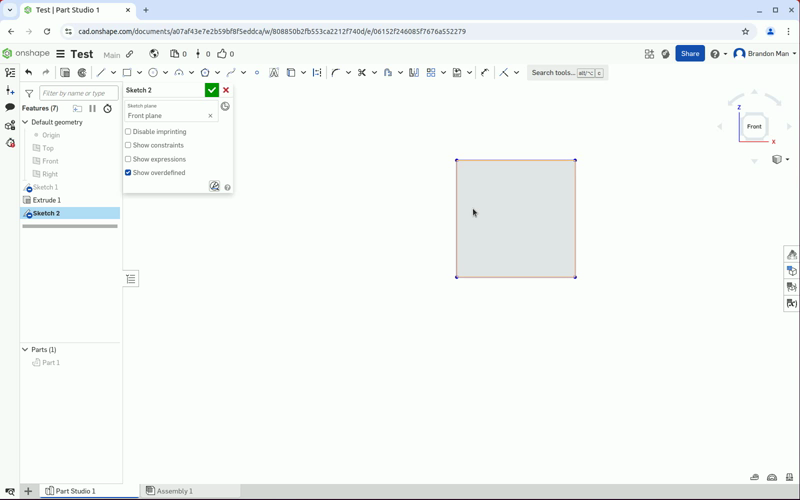
scroll(6)
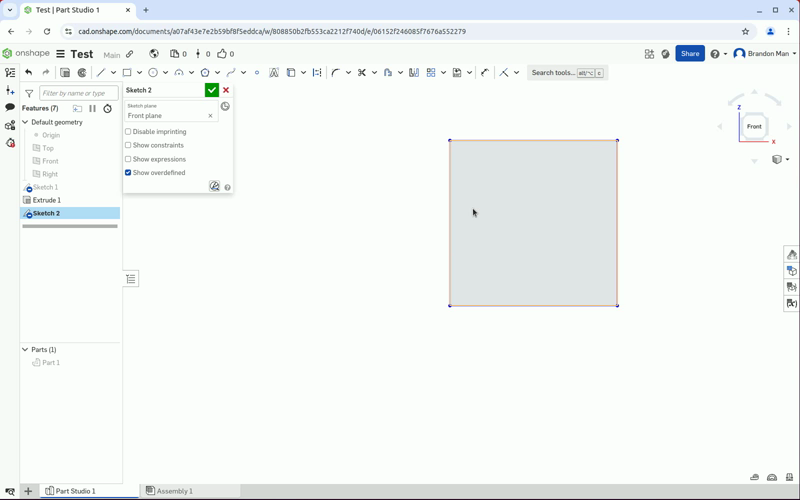
scroll(6)
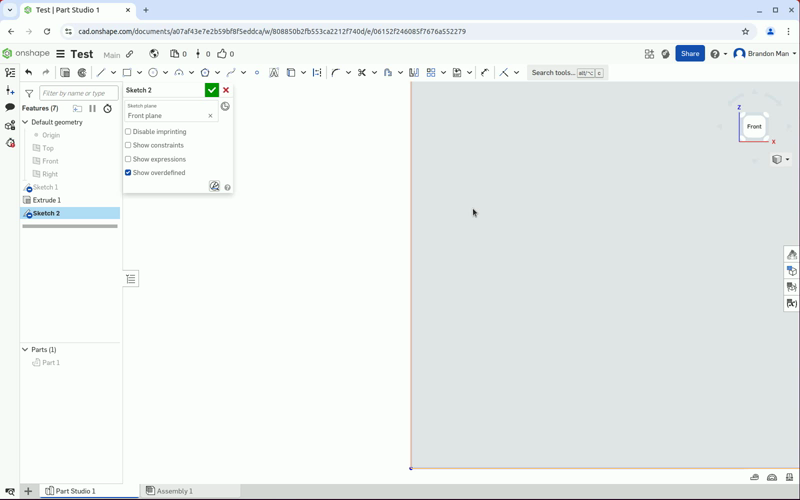
click(473, 208)
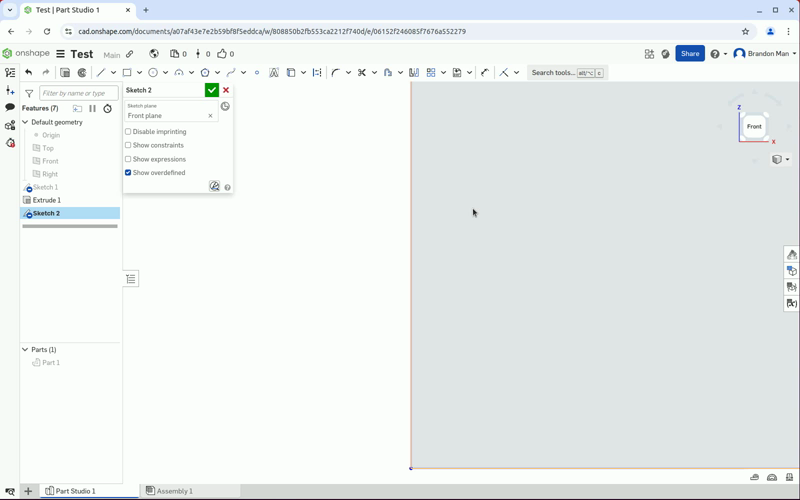
scroll(-6)
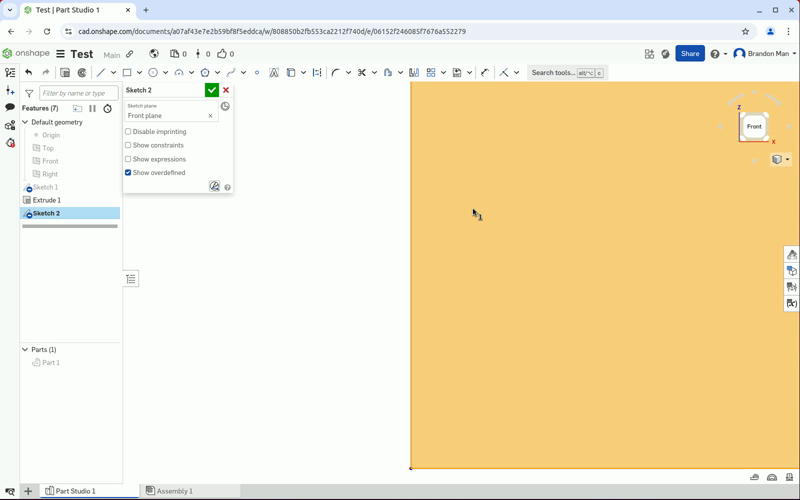
scroll(-6)
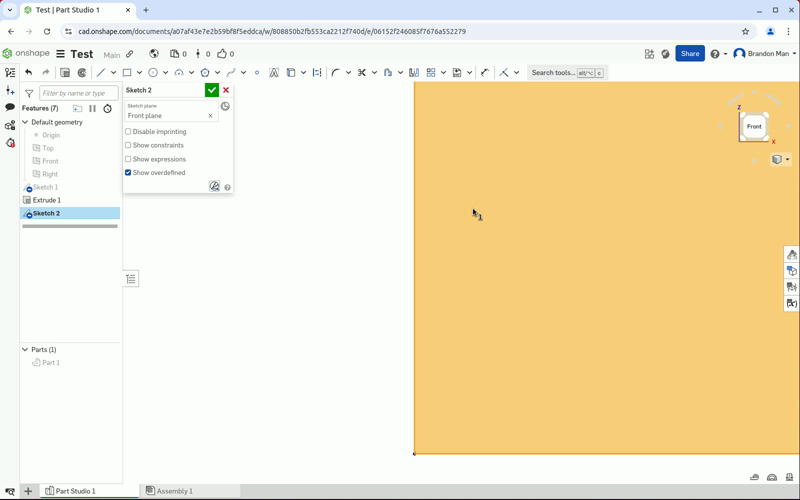
scroll(-6)
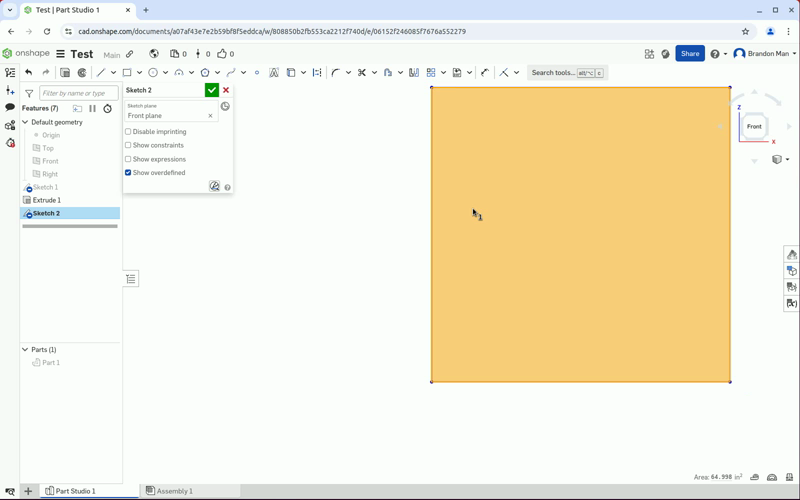
scroll(-6)
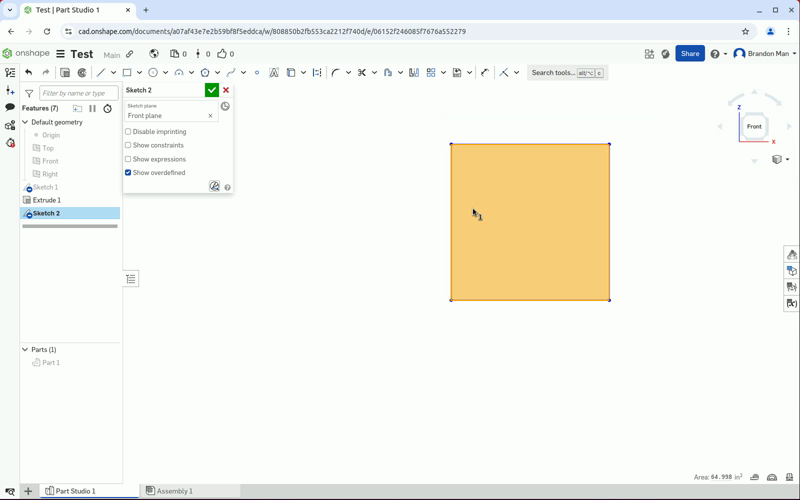
scroll(-6)
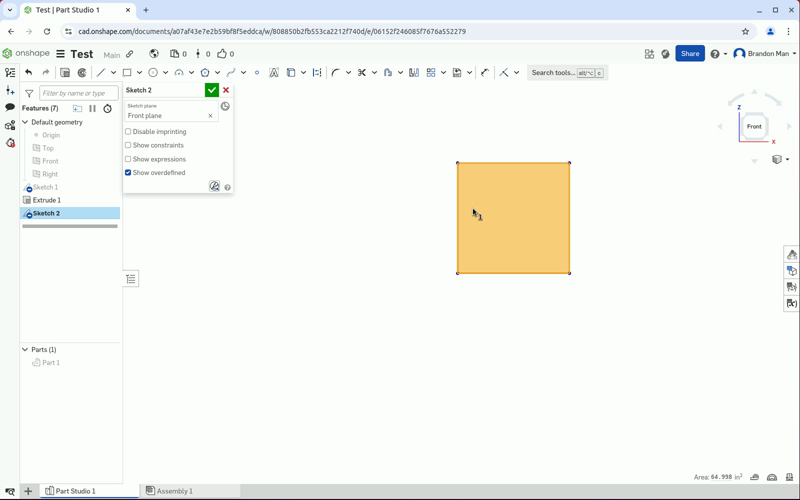
scroll(-6)
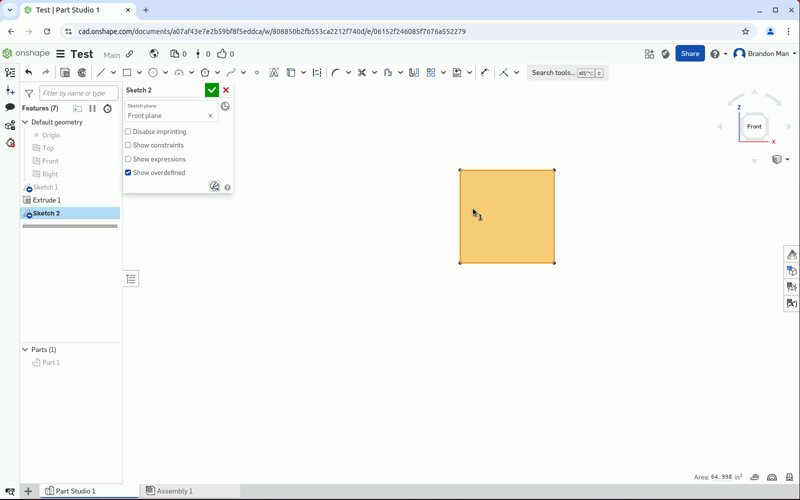
scroll(-6)
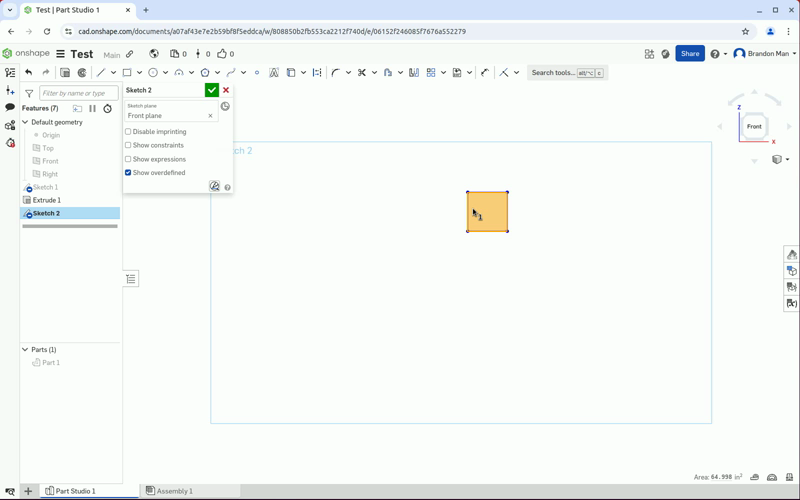
mouse_move(73, 352)
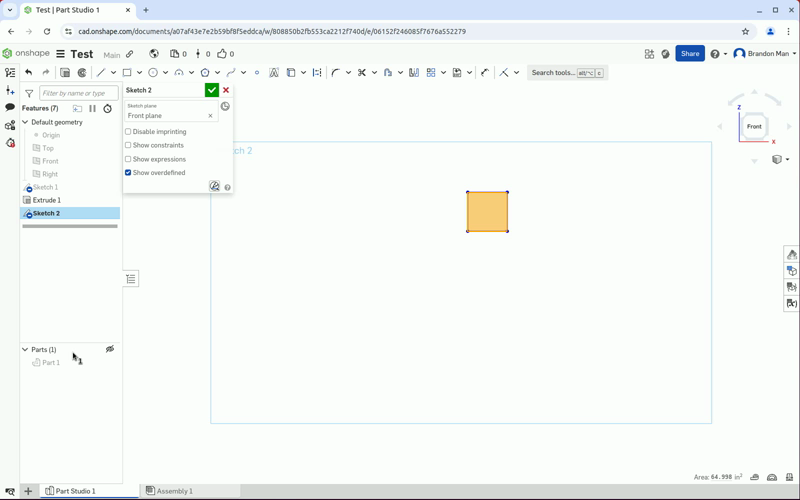
key(shift+y)
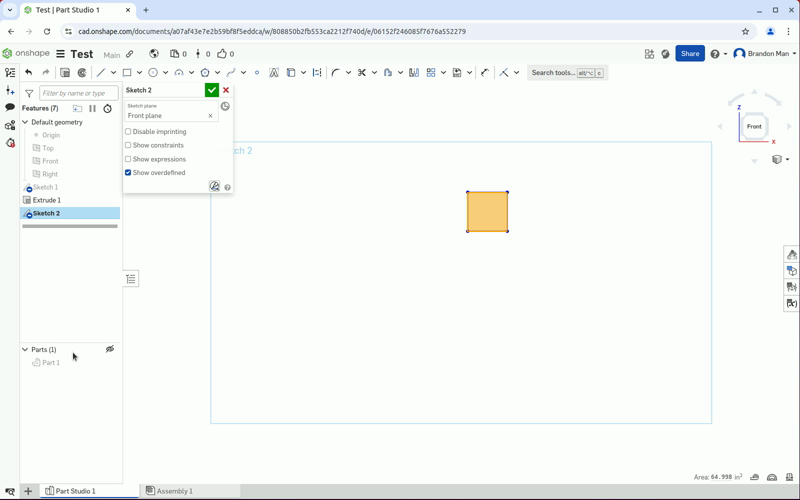
key(shift+e)
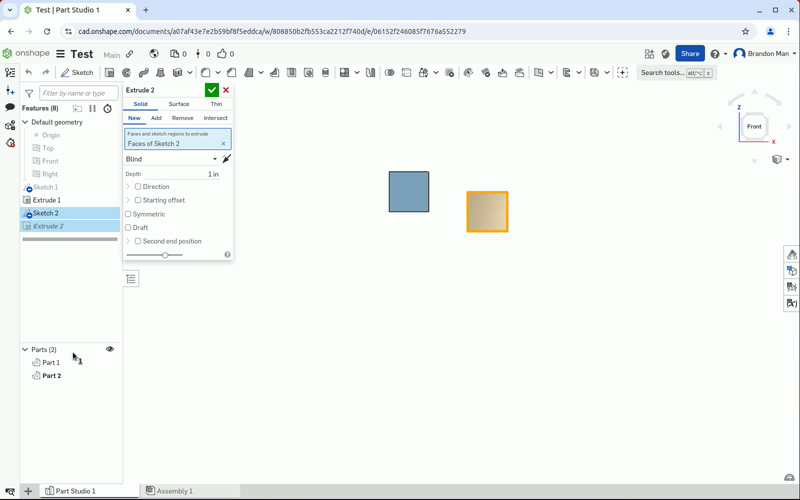
mouse_move(143, 106)
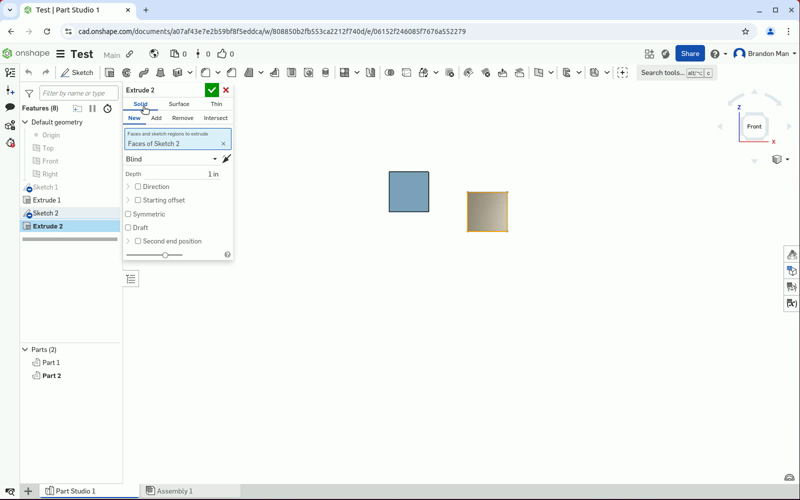
click(143, 106)
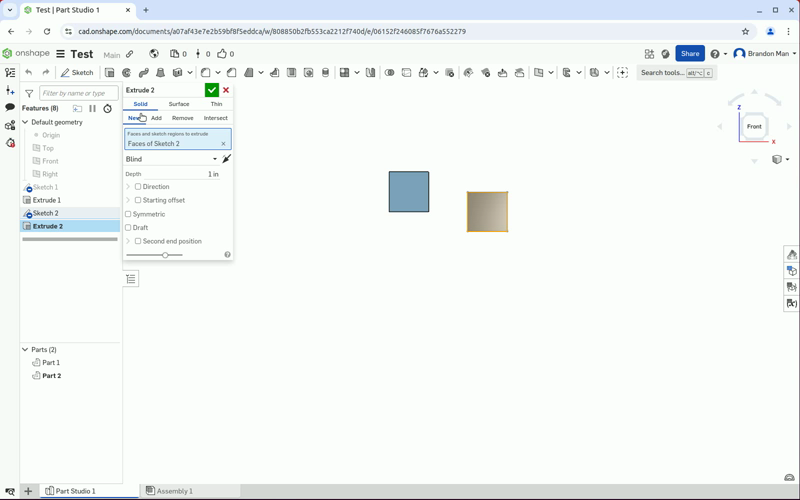
mouse_move(137, 120)
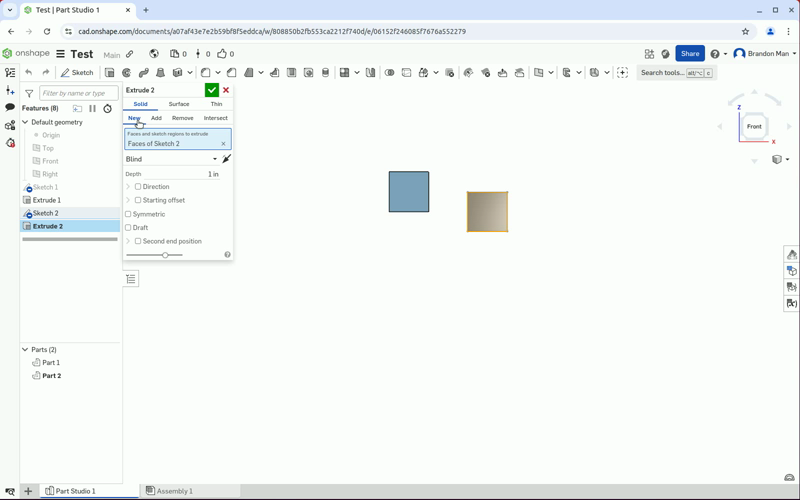
click(137, 120)
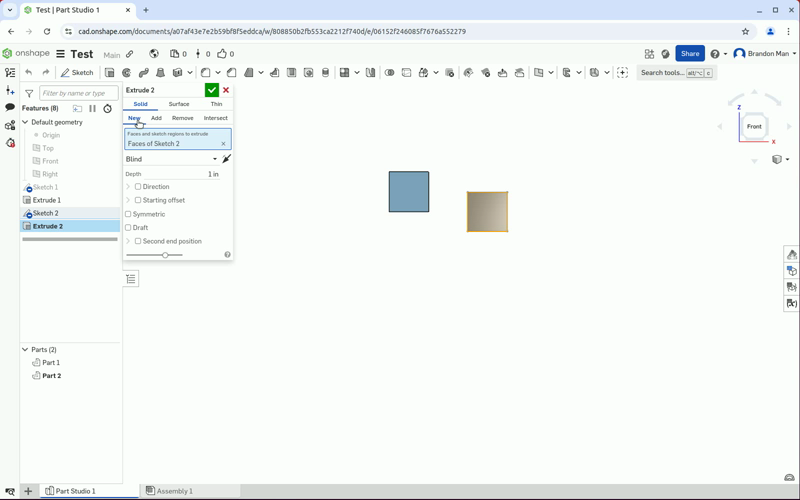
key(tab, 4)
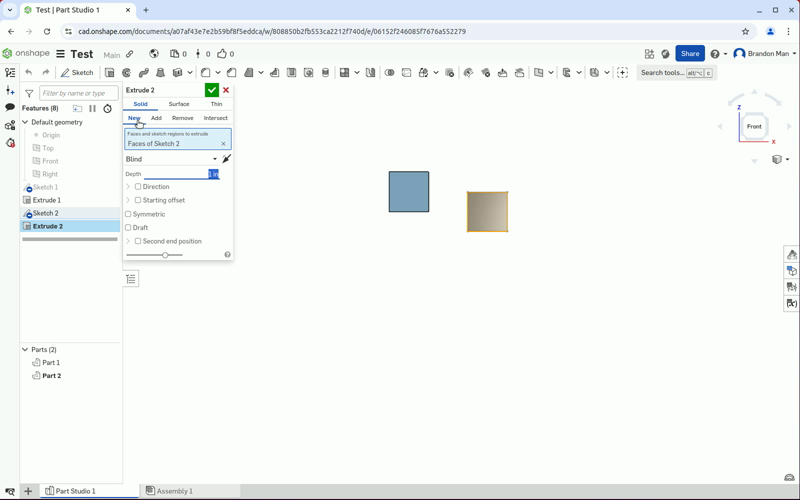
text(7.943)
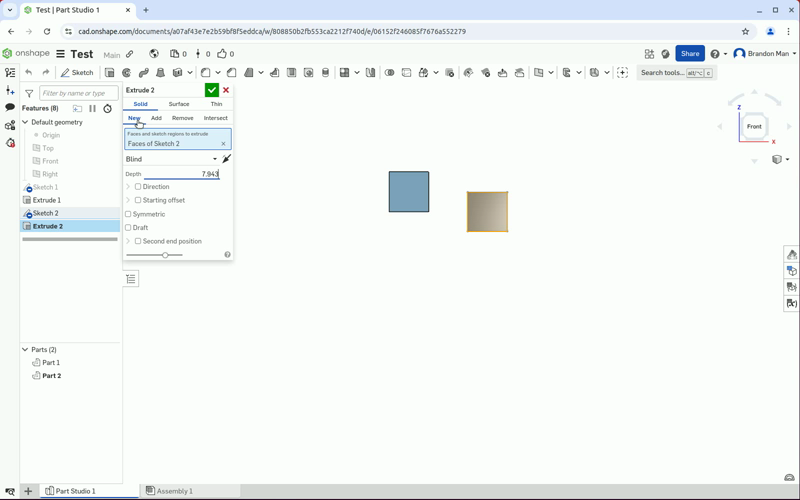
key(enter)
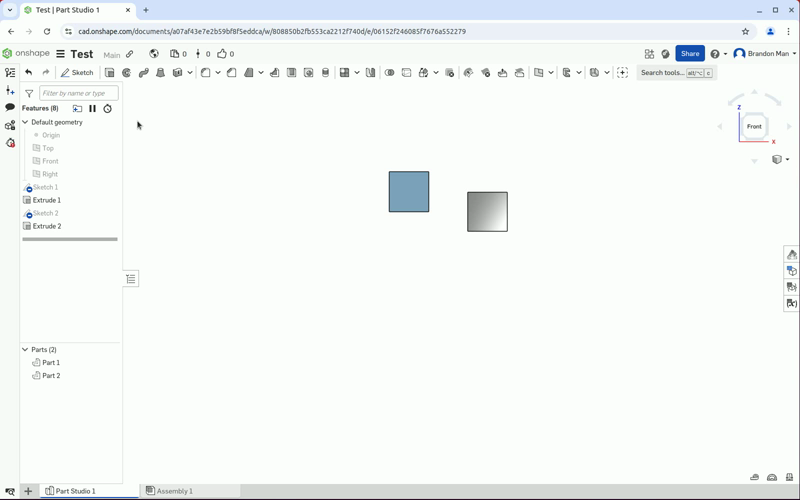
key(shift+h)
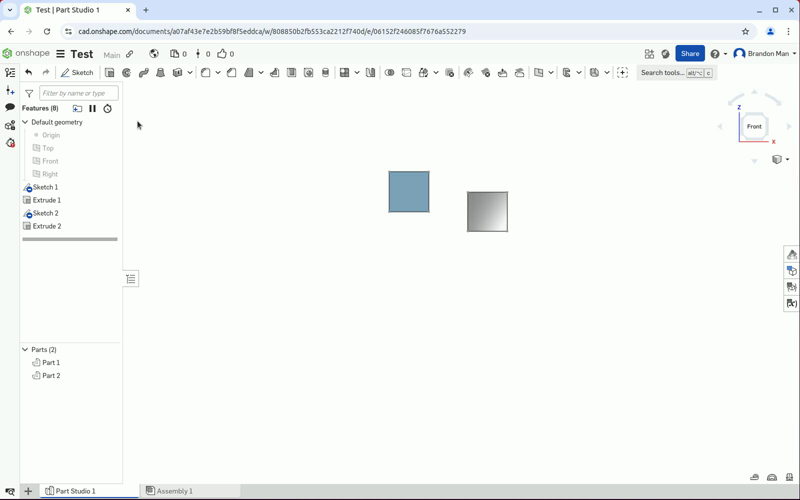
key(shift+h)
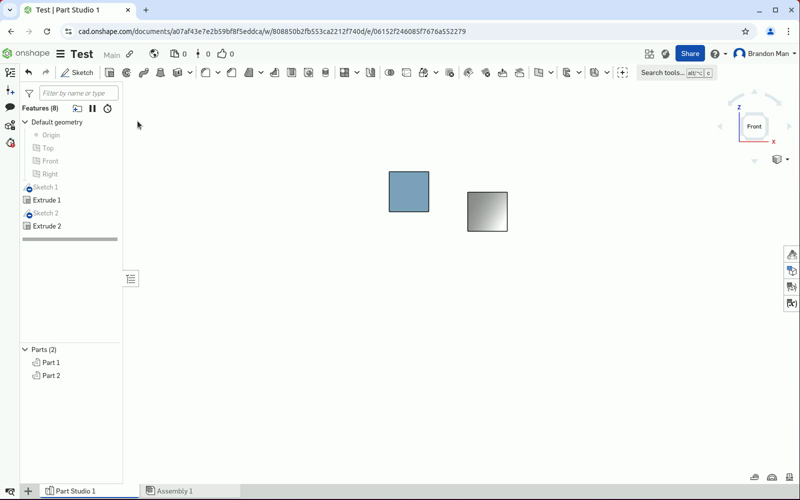
mouse_move(73, 189)
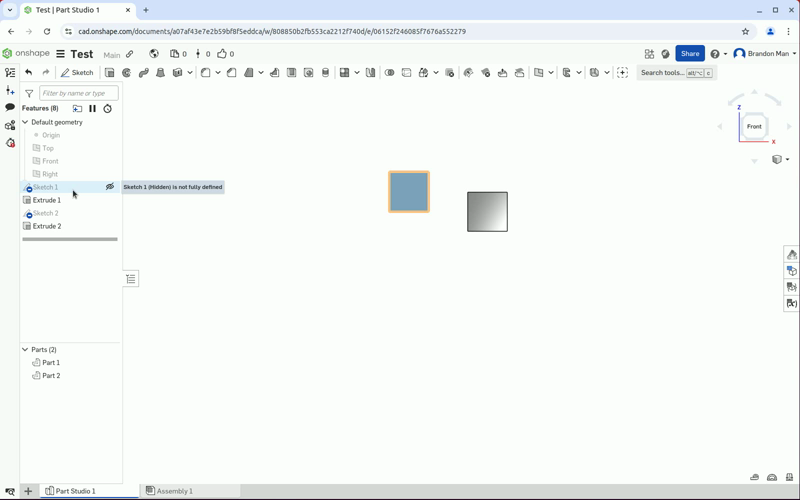
click(73, 189)
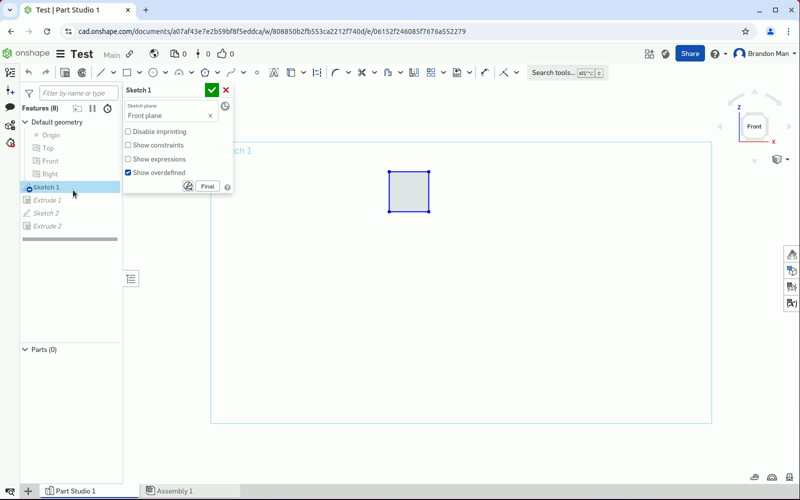
mouse_move(229, 92)
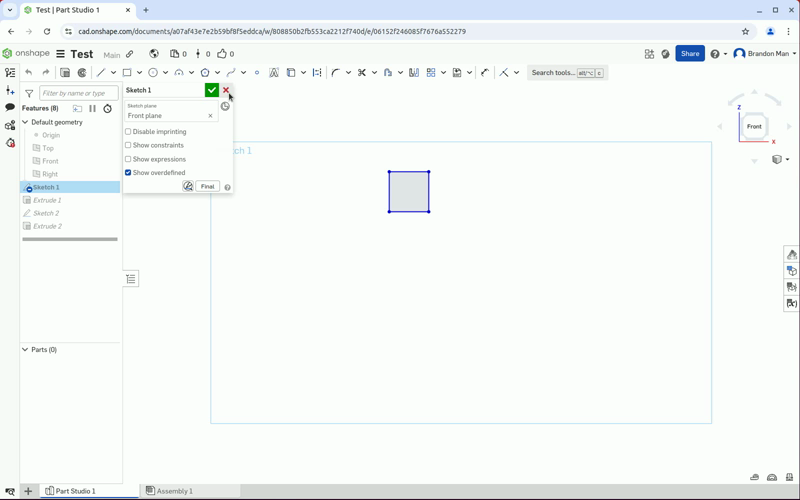
click(229, 92)
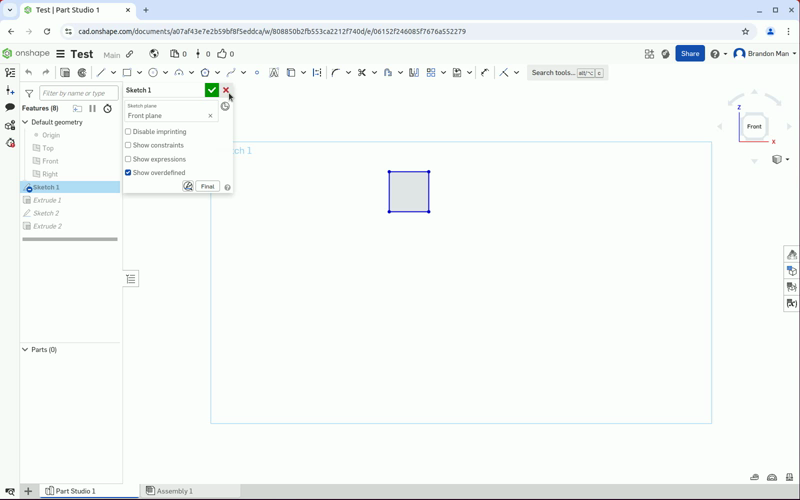
key(shift+s)
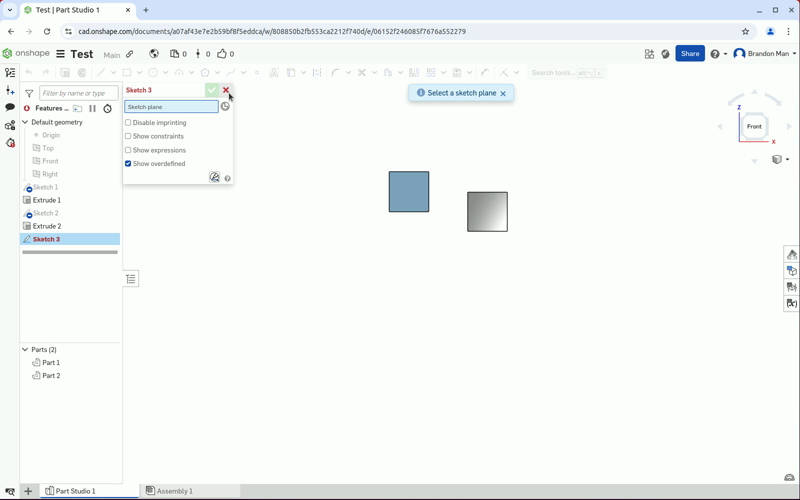
mouse_move(73, 163)
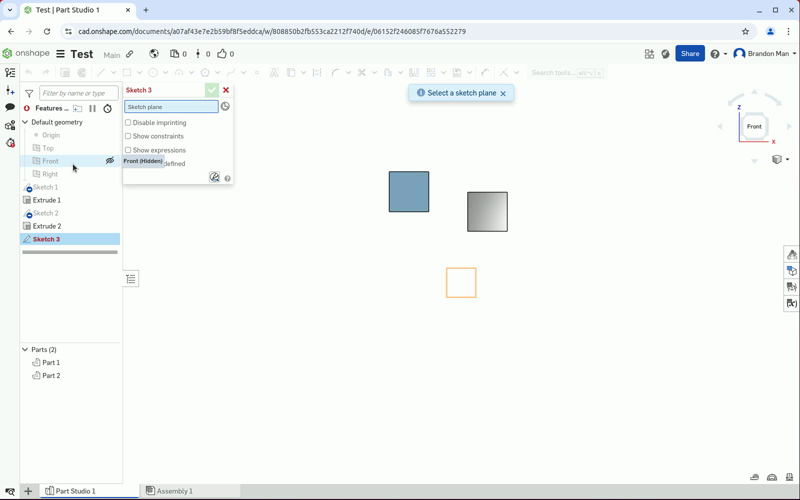
click(73, 163)
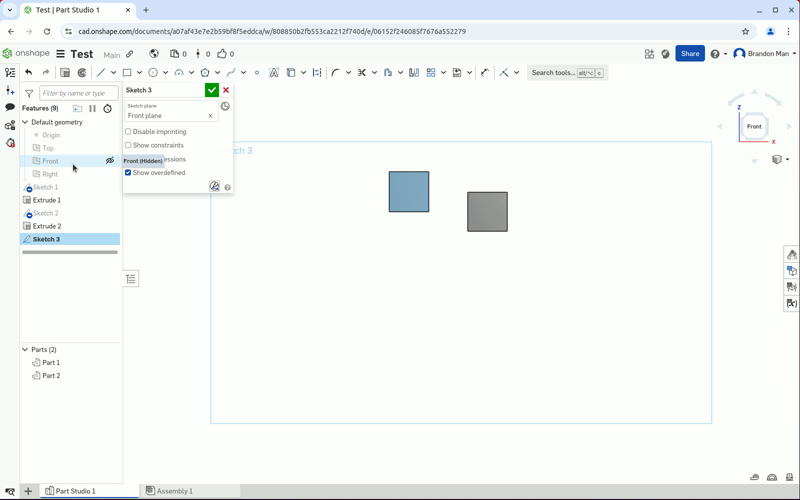
mouse_move(73, 352)
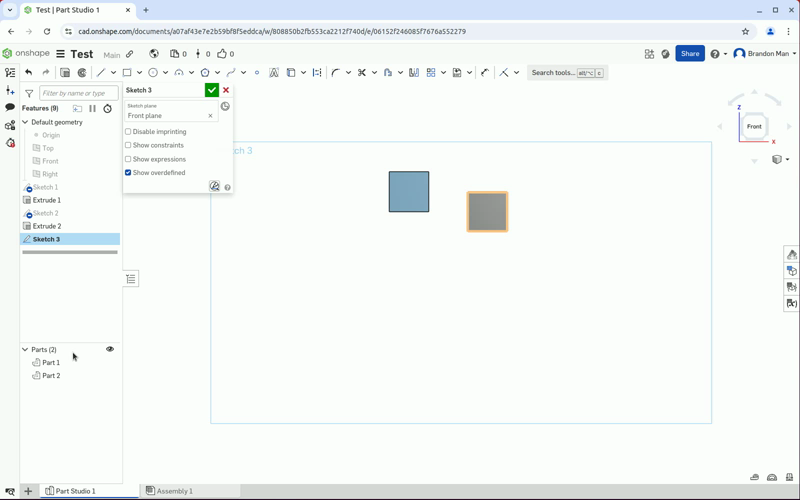
key(y)
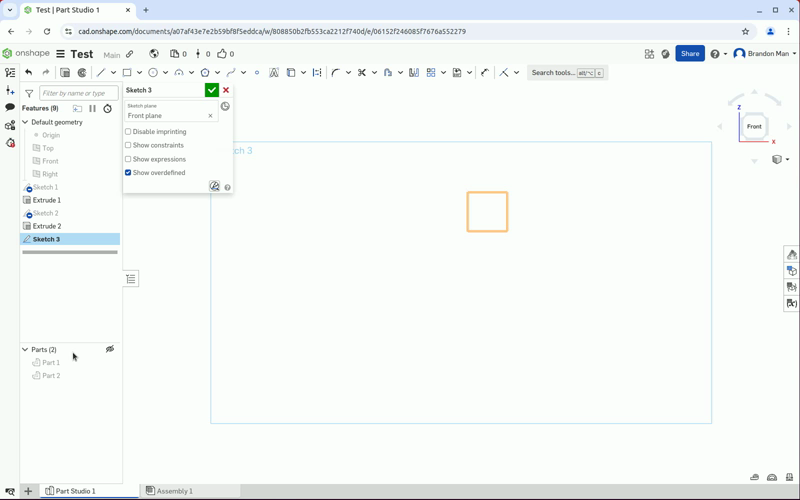
key(l)
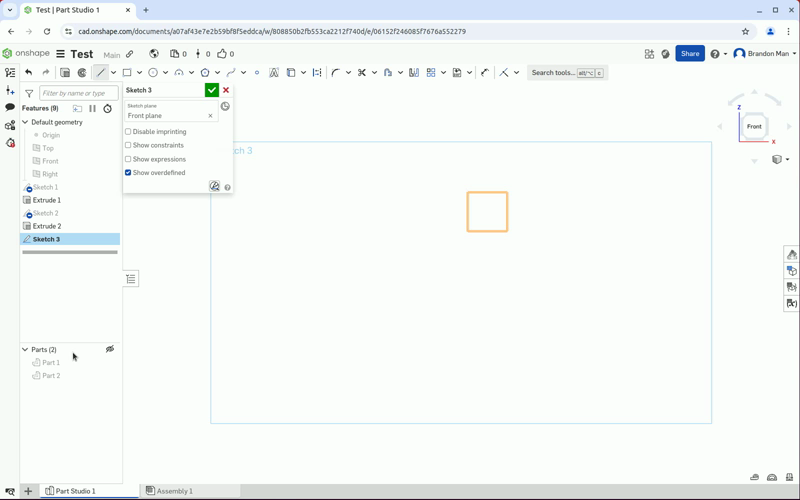
key_down(shift)
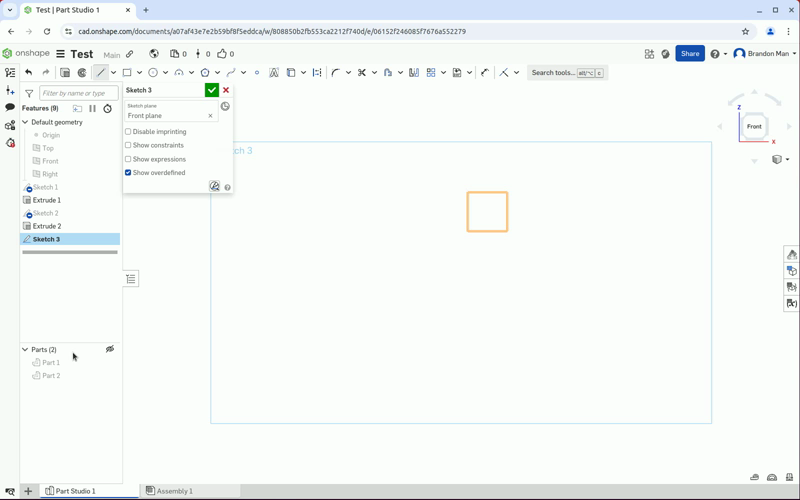
mouse_move(527, 237)
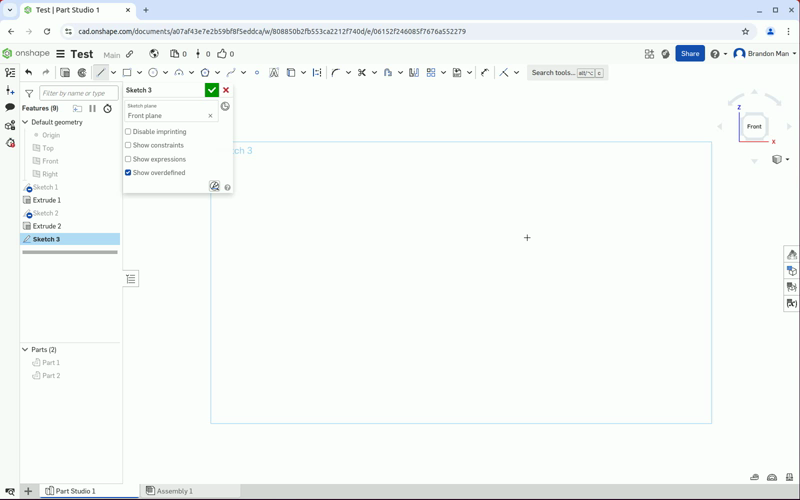
click(527, 237)
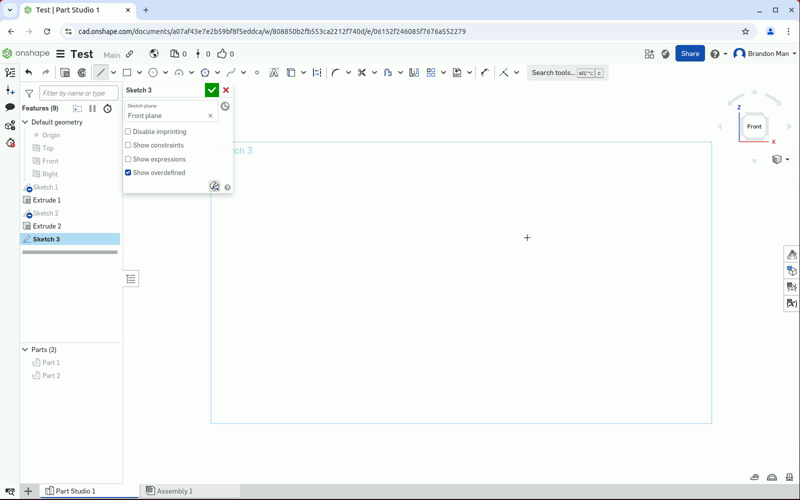
key_up(shift)
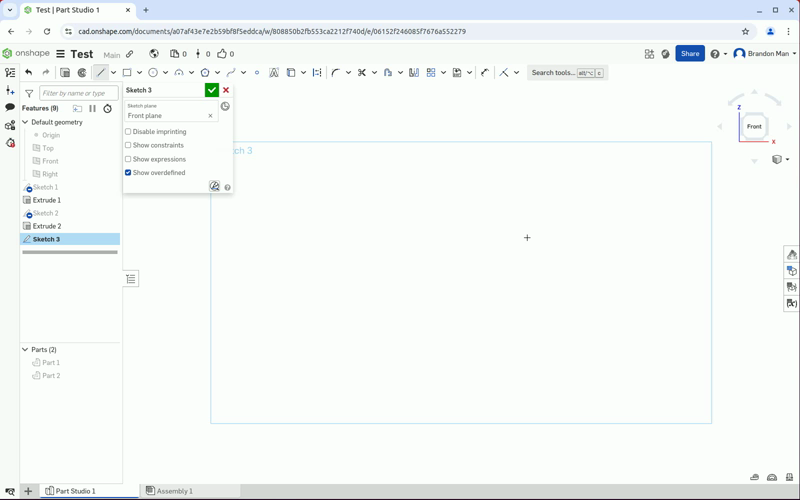
key_down(shift)
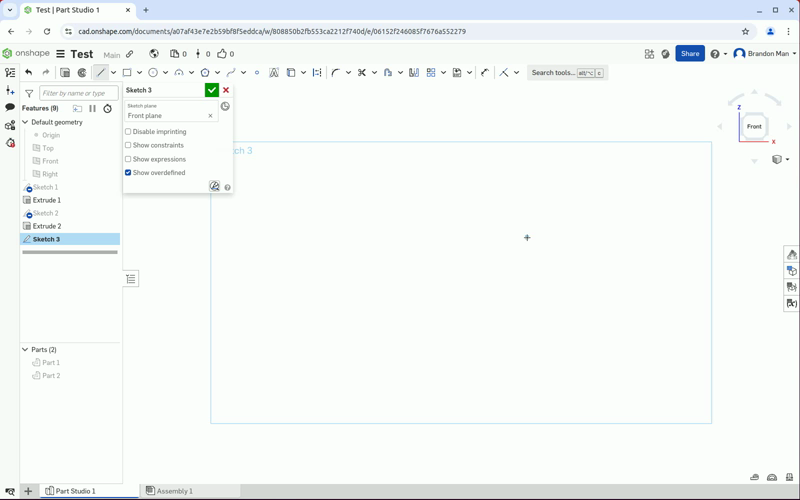
mouse_move(557, 237)
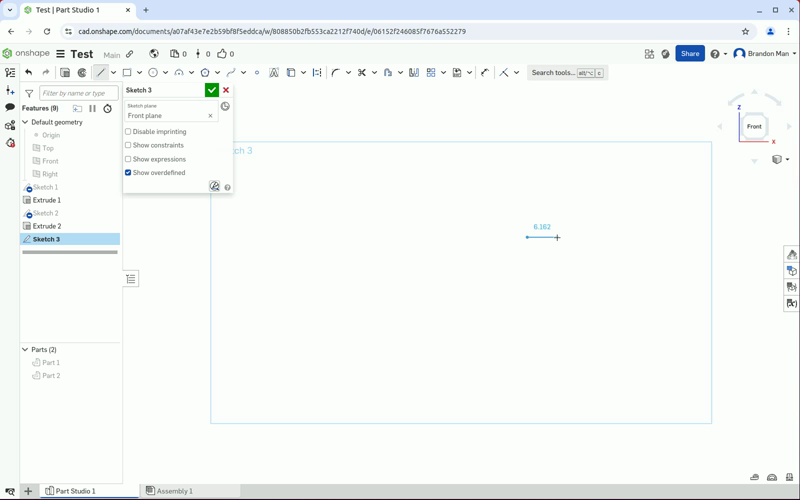
mouse_move(567, 237)
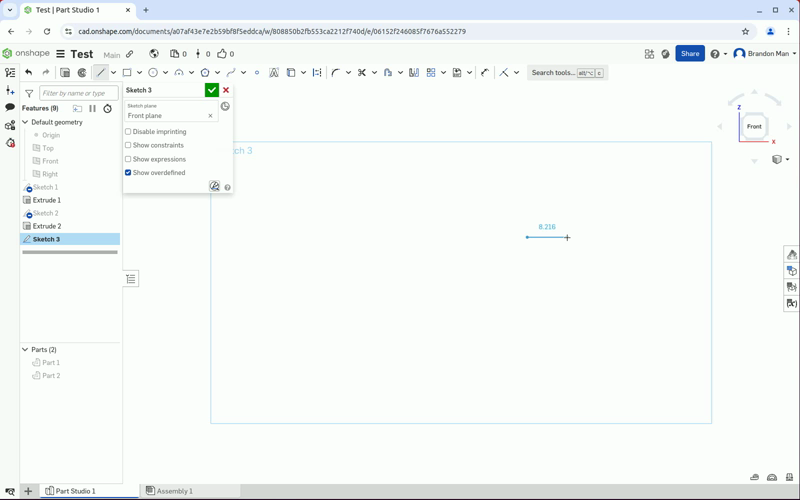
click(567, 237)
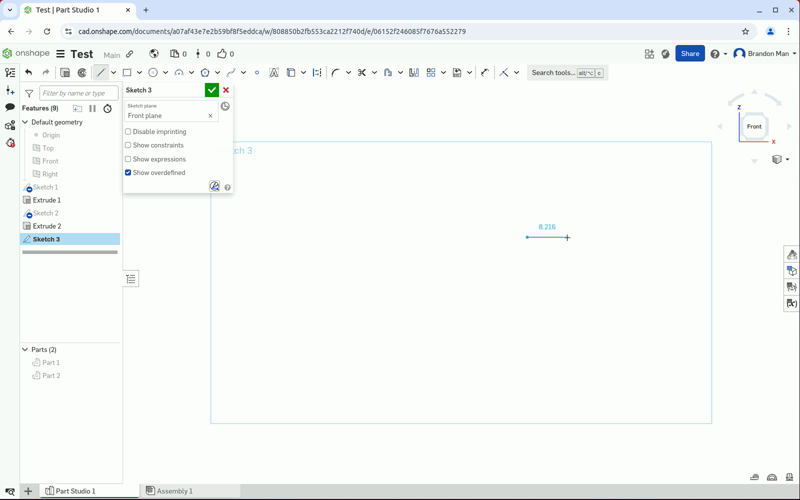
key_up(shift)
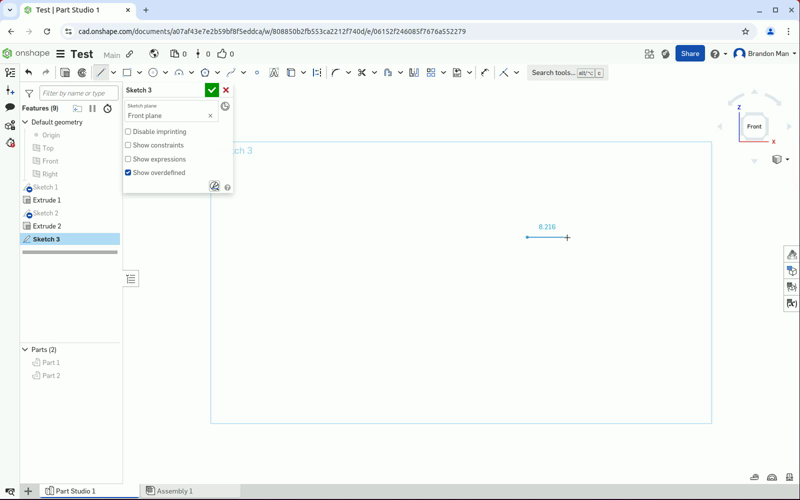
key_down(shift)
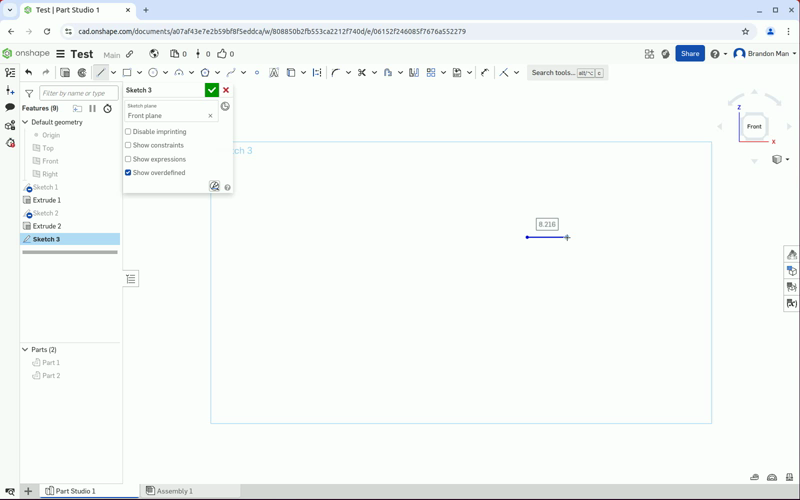
mouse_move(589, 237)
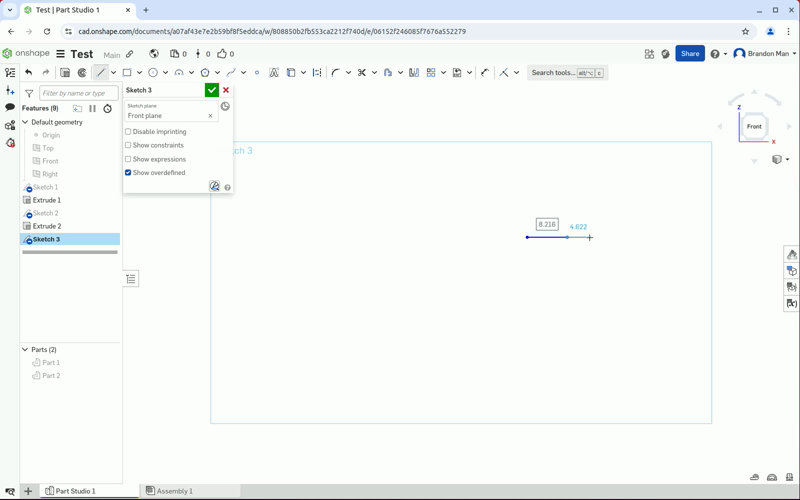
mouse_move(567, 197)
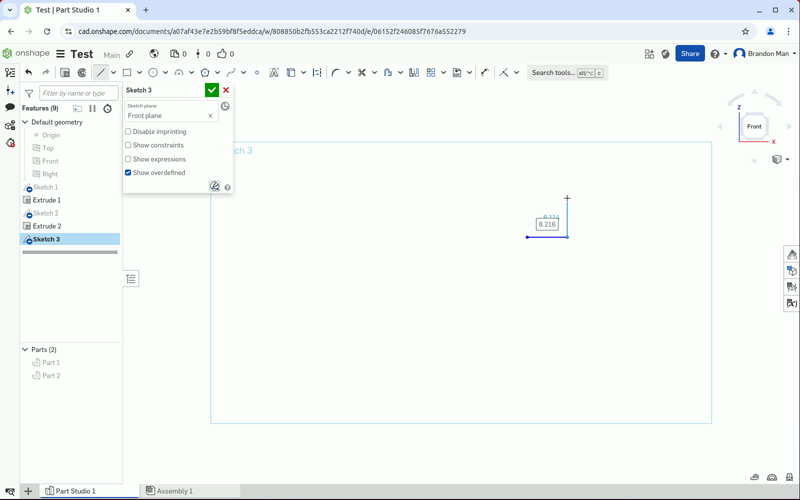
click(567, 197)
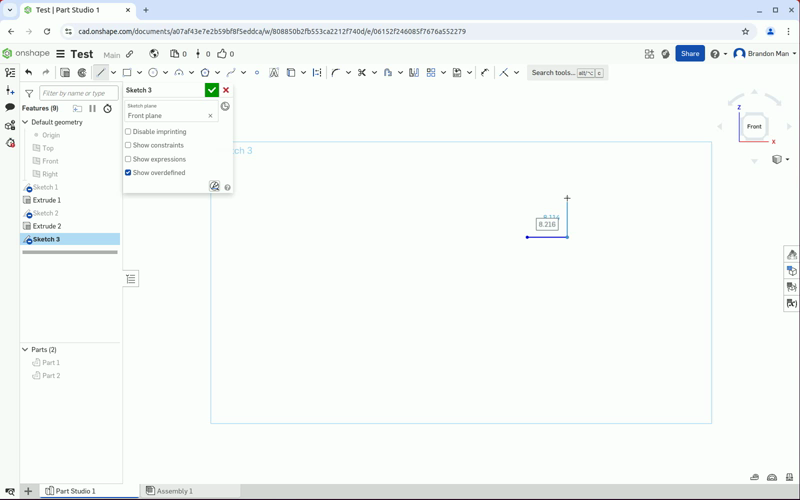
key_up(shift)
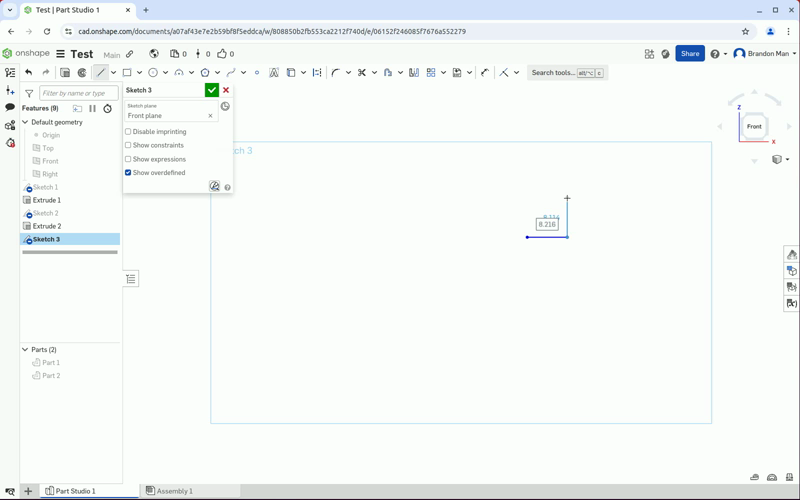
key_down(shift)
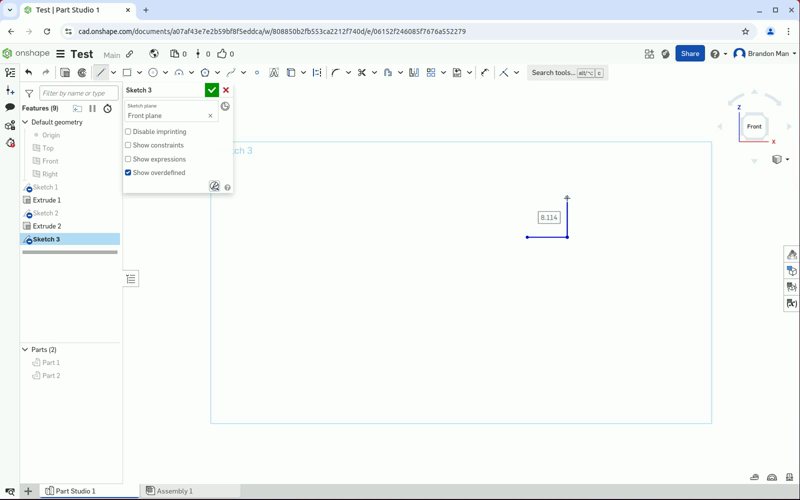
mouse_move(589, 197)
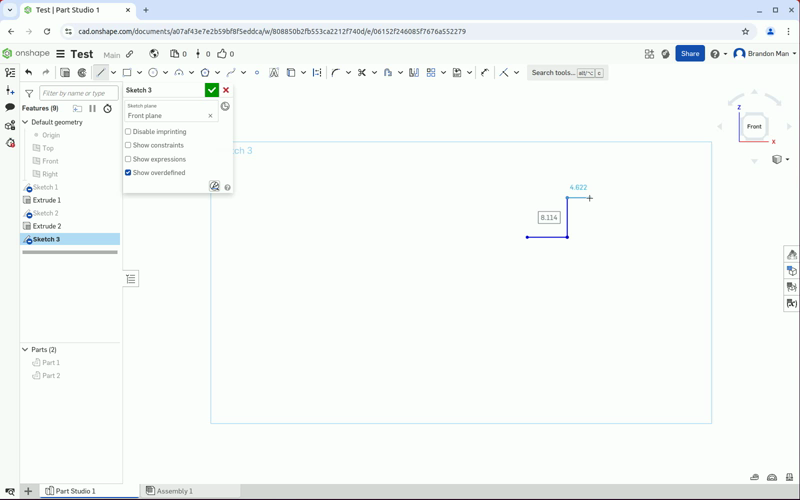
mouse_move(527, 197)
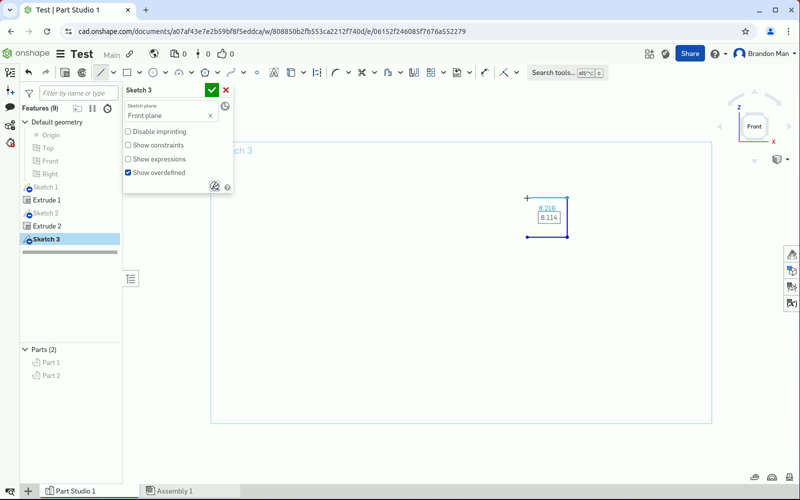
click(527, 197)
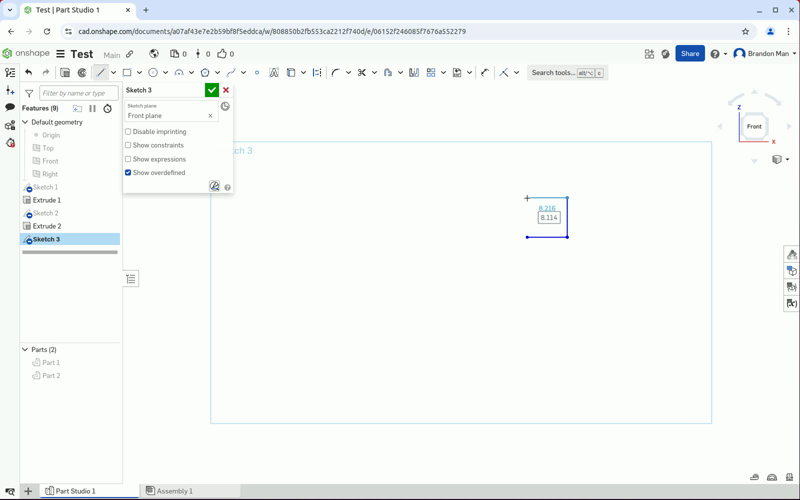
key_up(shift)
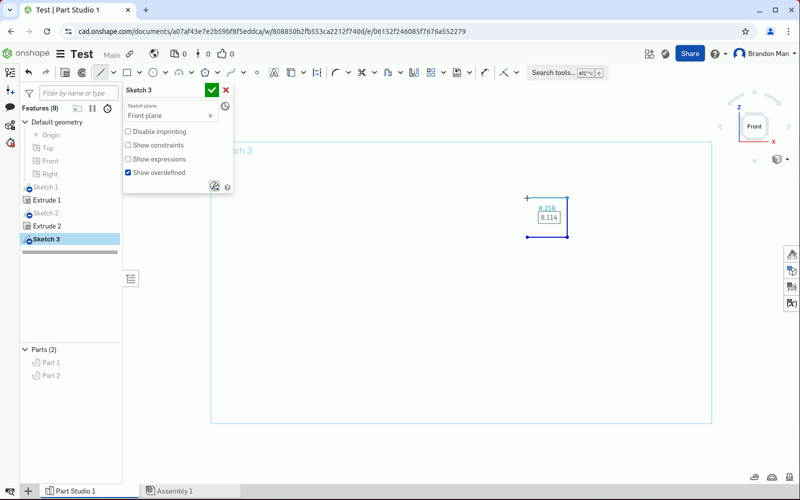
mouse_move(557, 197)
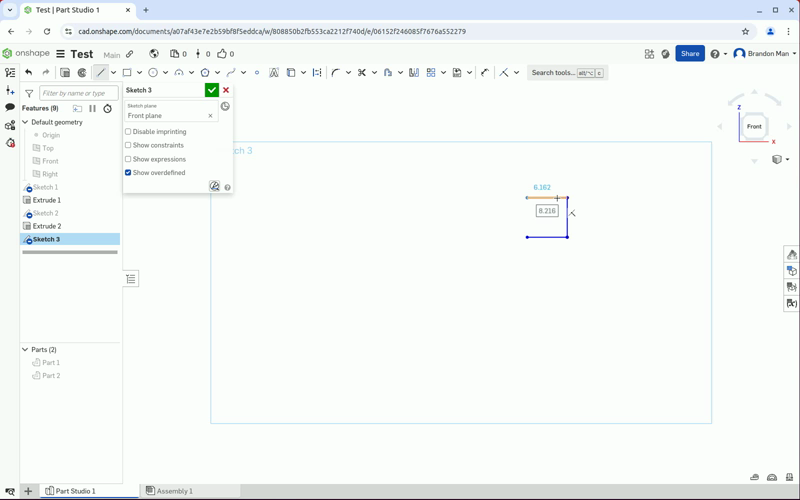
key_down(shift)
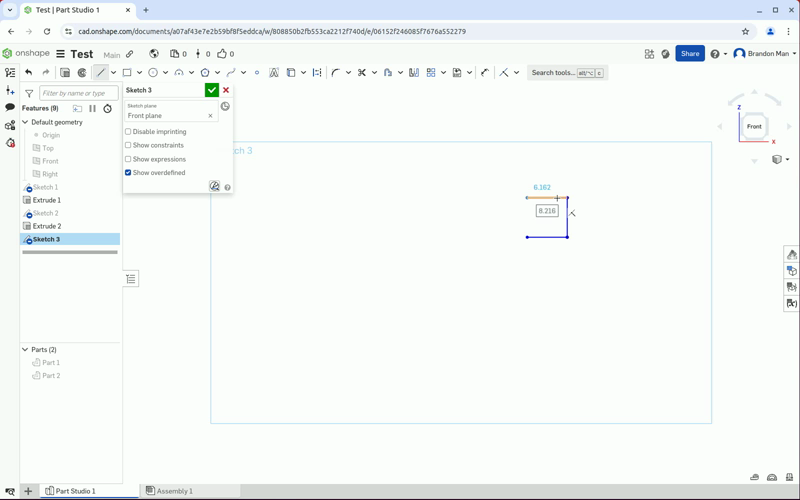
mouse_move(527, 237)
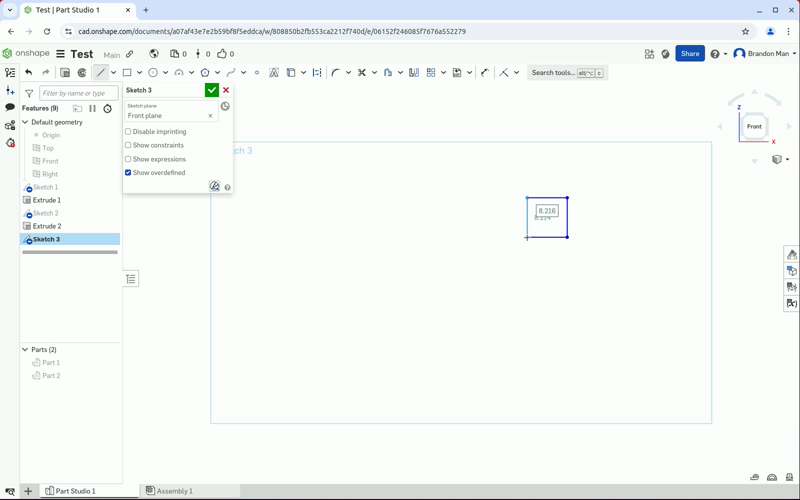
key_up(shift)
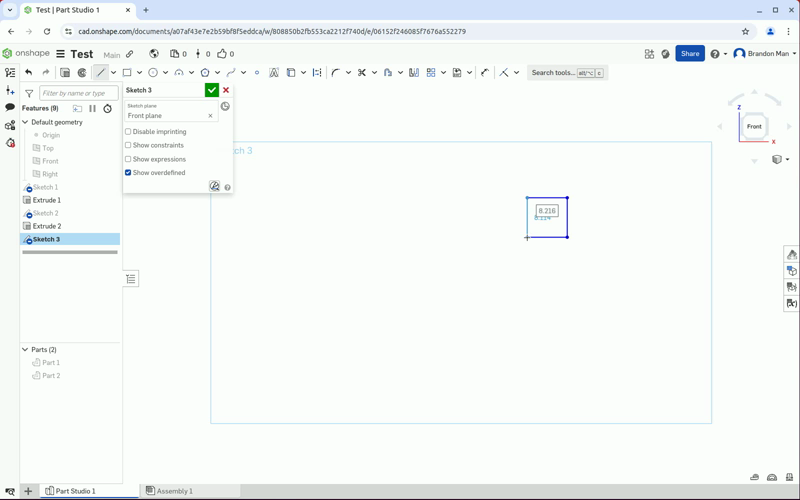
click(527, 237)
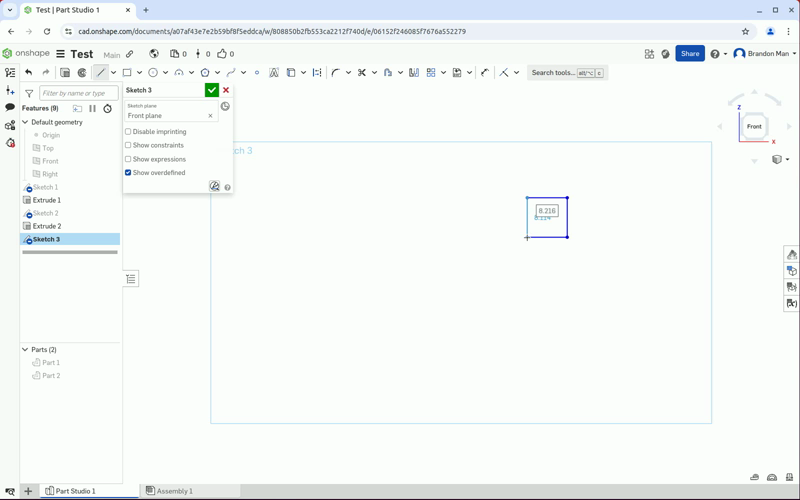
key(esc)
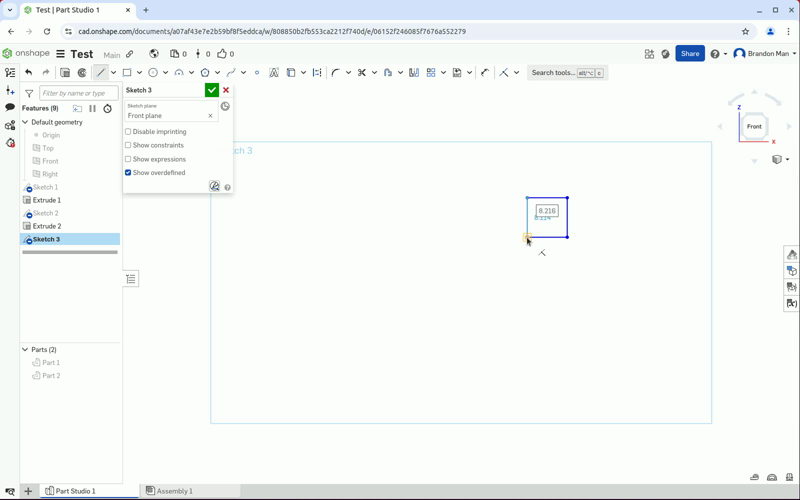
mouse_move(552, 205)
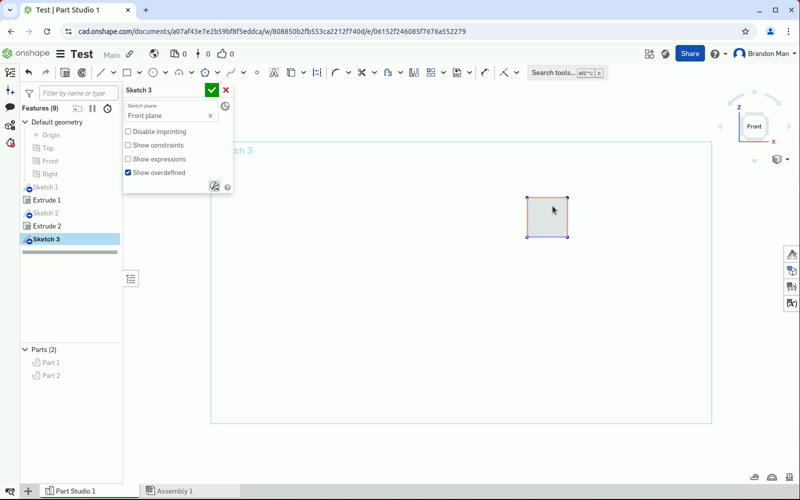
scroll(6)
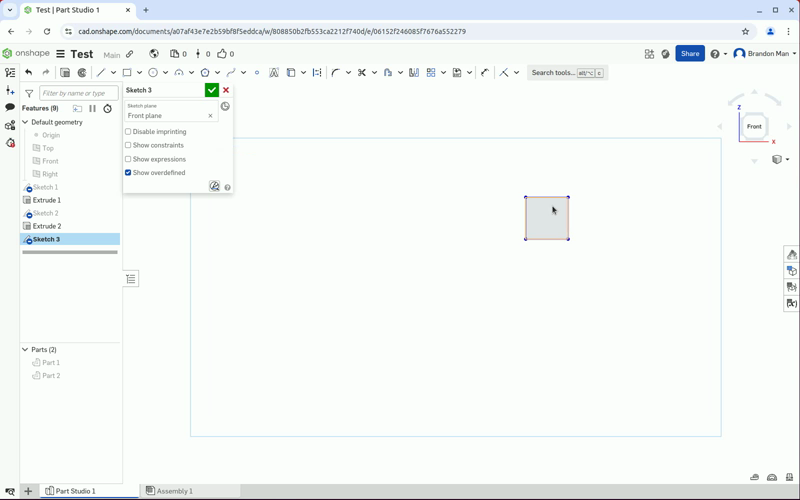
scroll(6)
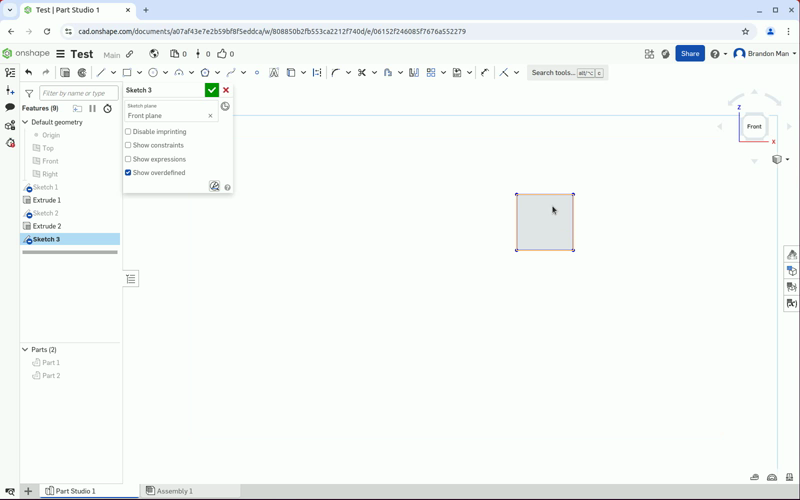
scroll(6)
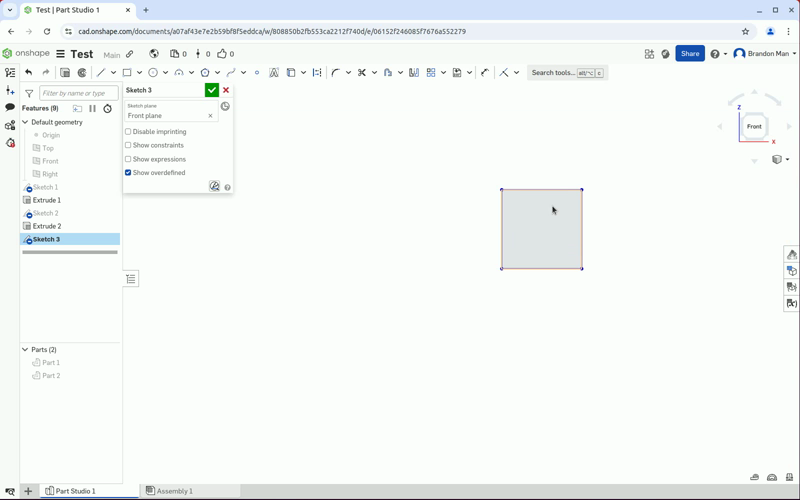
scroll(6)
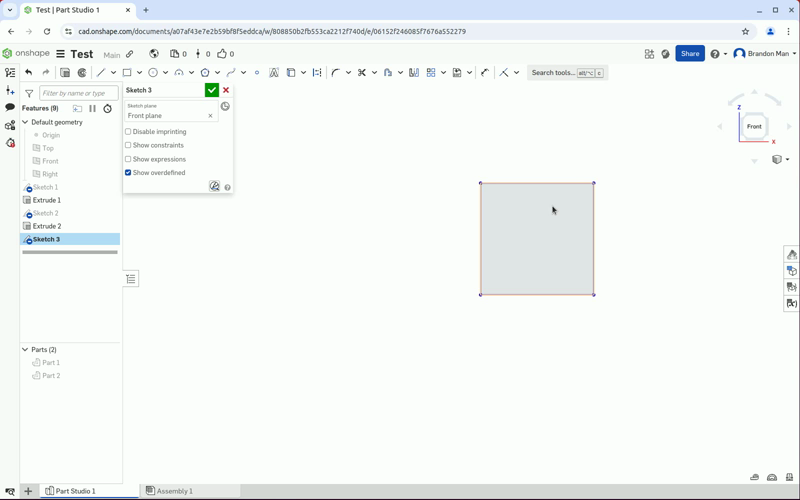
scroll(6)
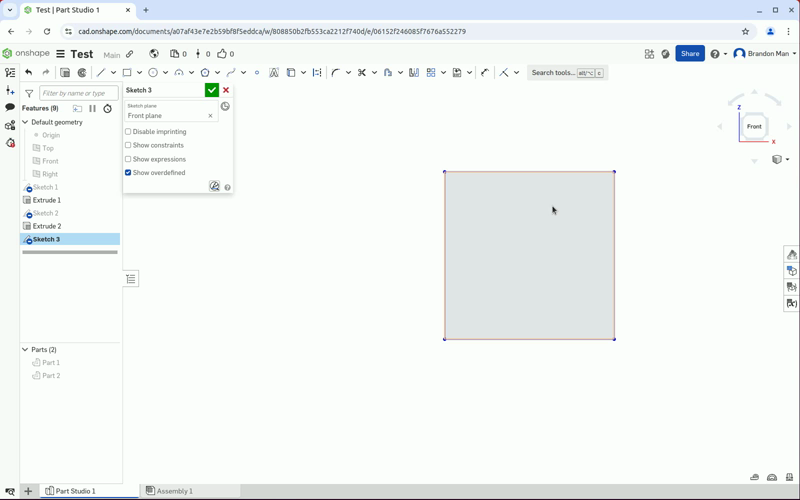
scroll(6)
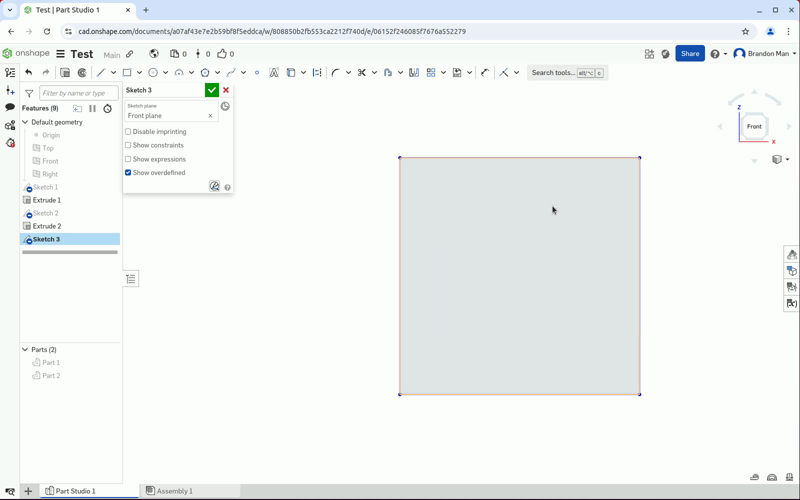
scroll(6)
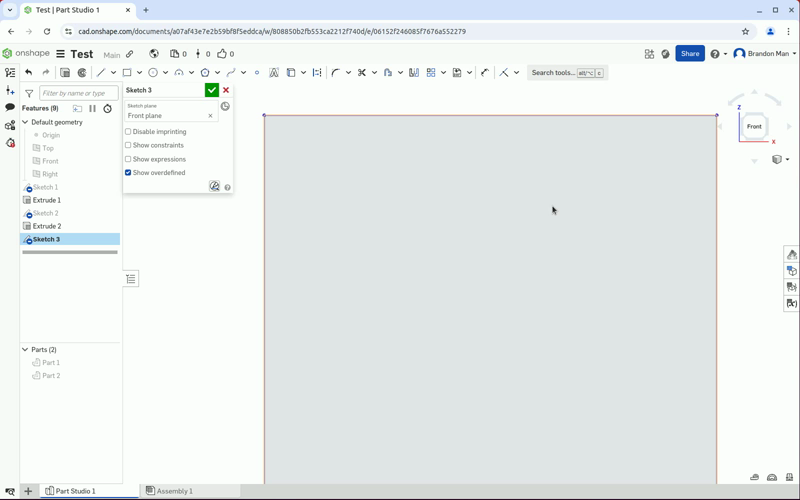
click(552, 205)
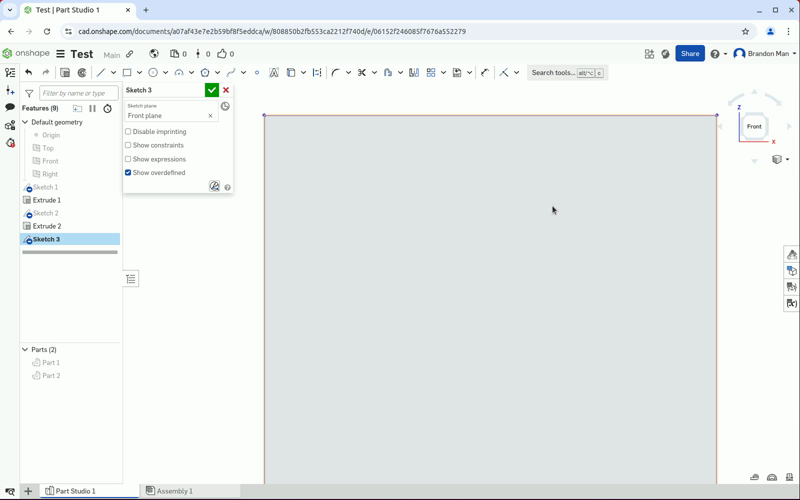
scroll(-6)
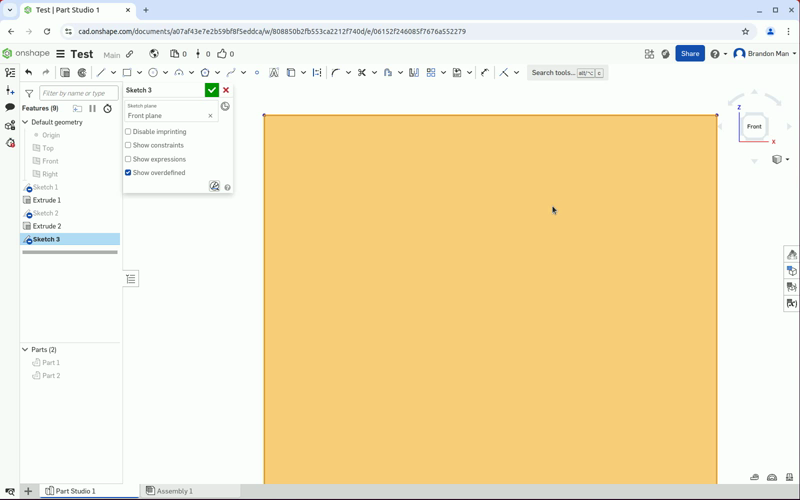
scroll(-6)
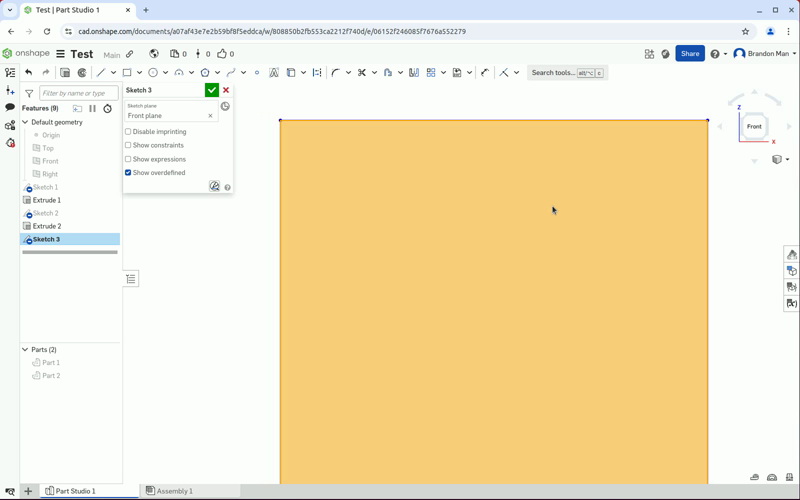
scroll(-6)
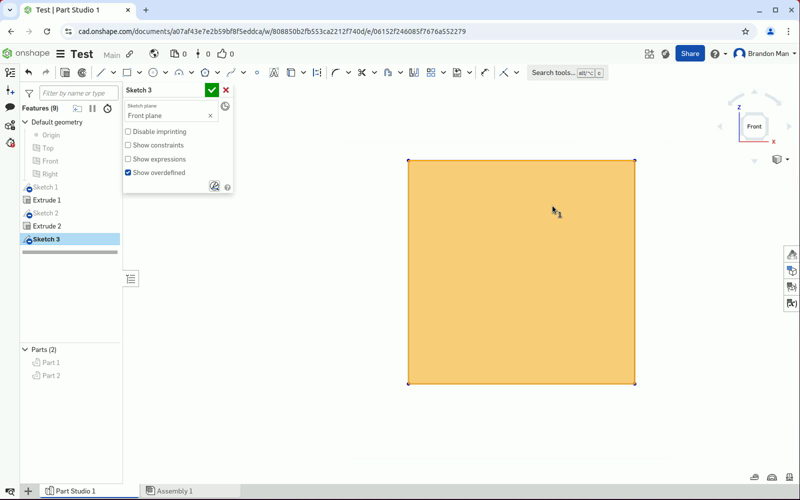
scroll(-6)
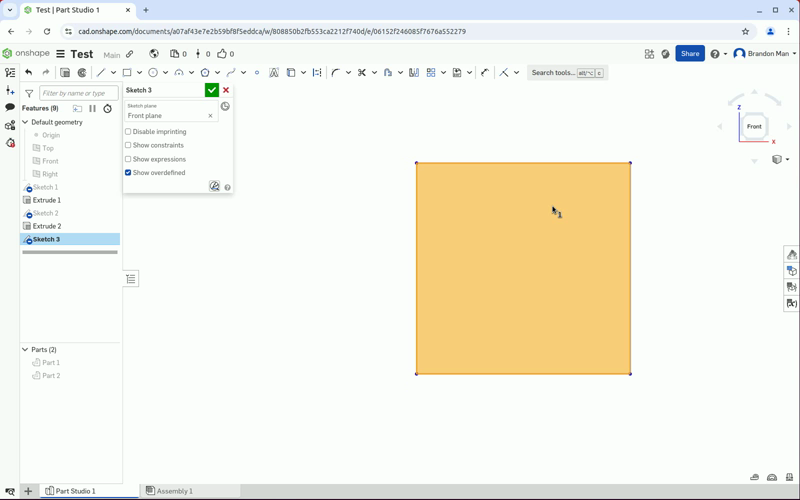
scroll(-6)
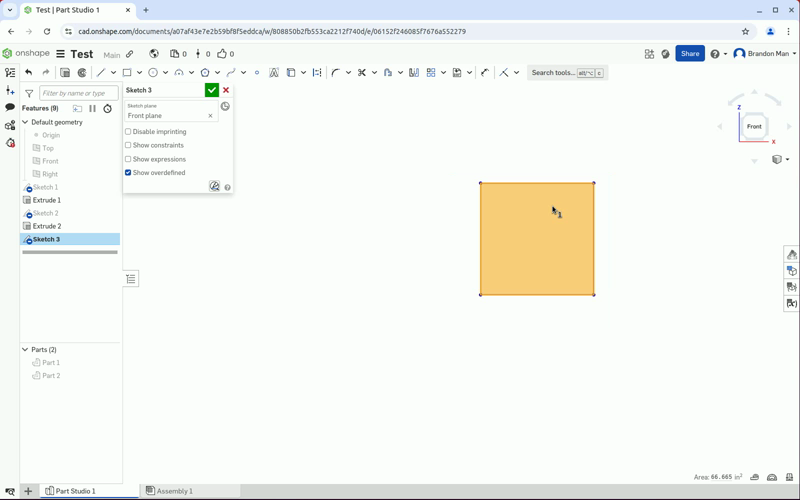
scroll(-6)
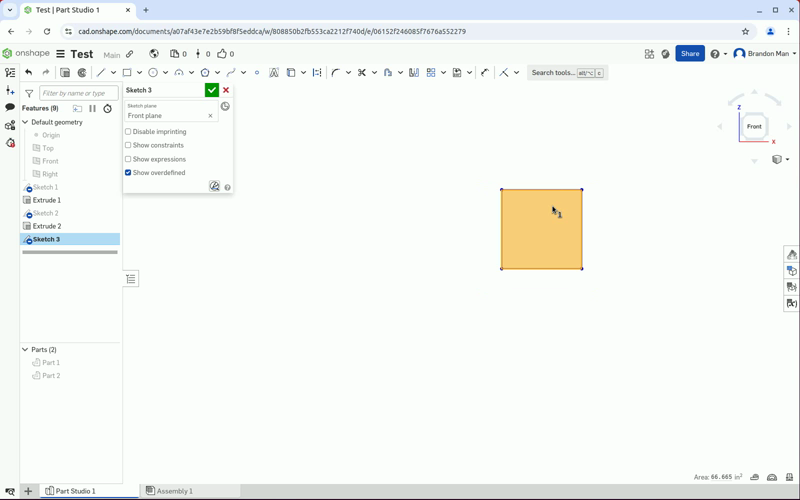
scroll(-6)
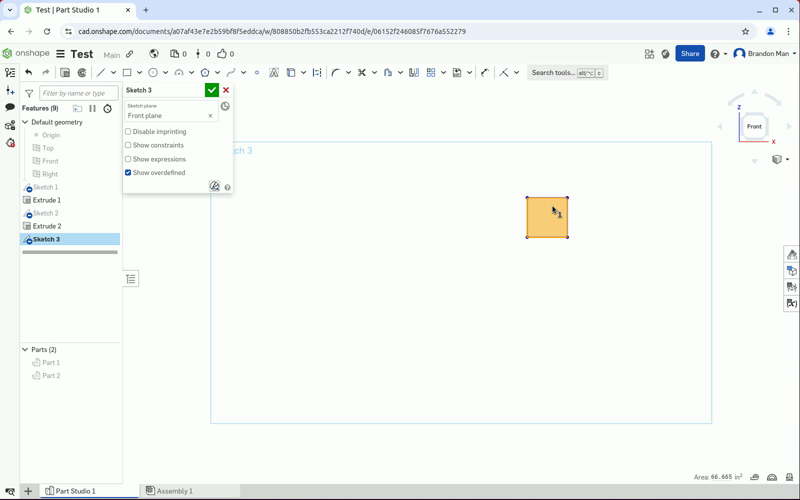
mouse_move(73, 352)
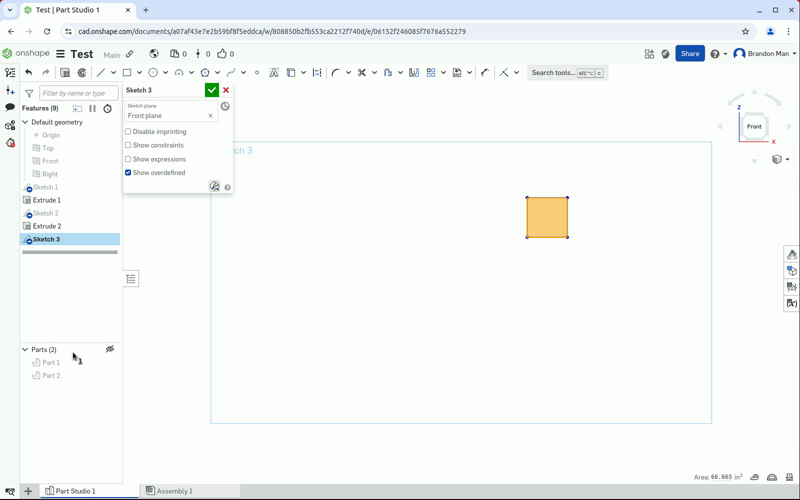
key(shift+y)
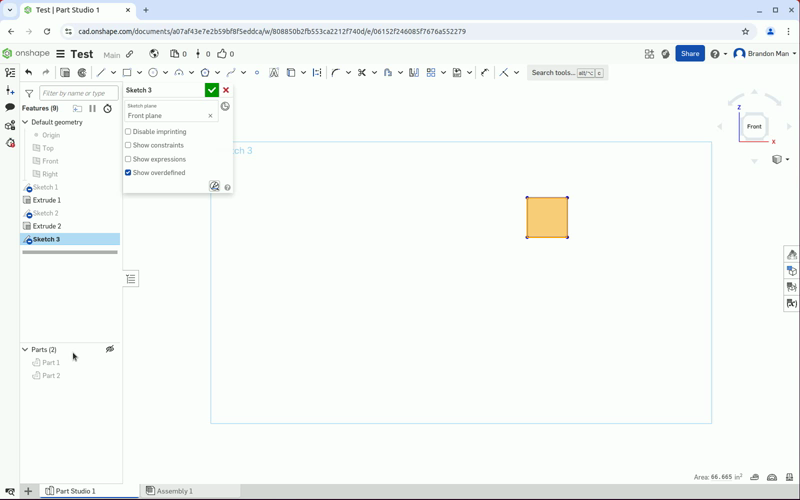
key(shift+e)
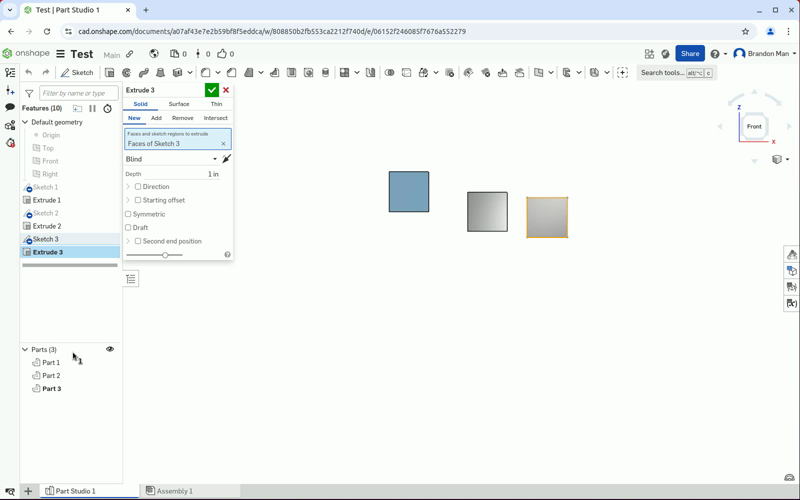
mouse_move(143, 106)
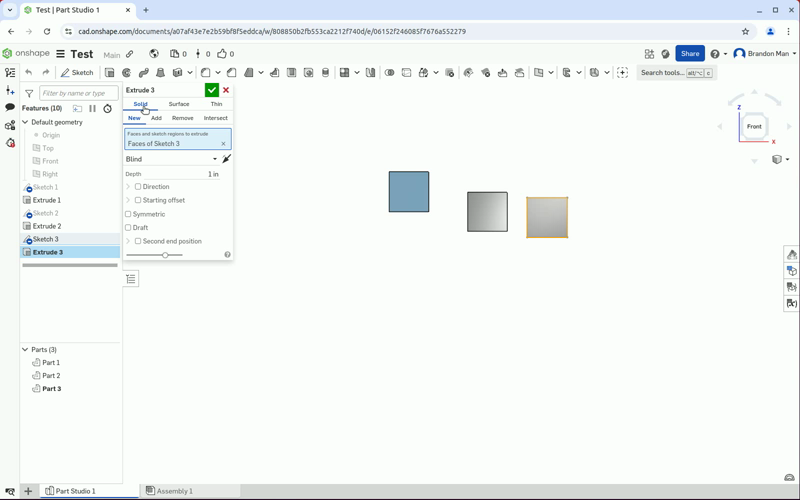
click(143, 106)
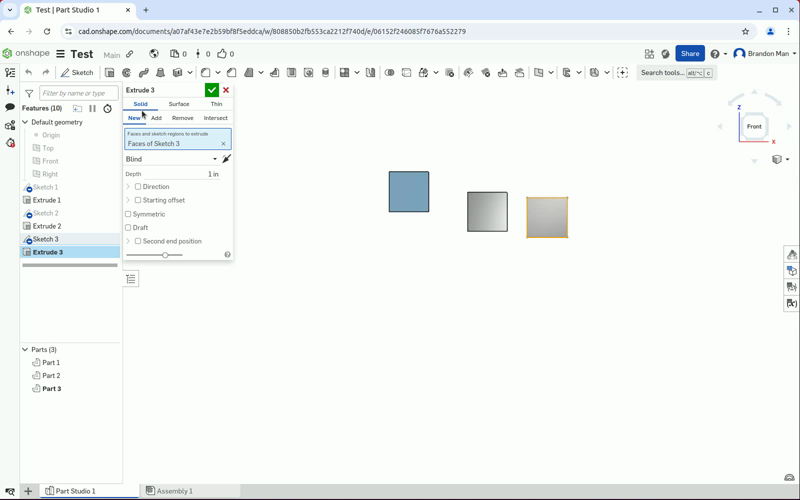
mouse_move(137, 120)
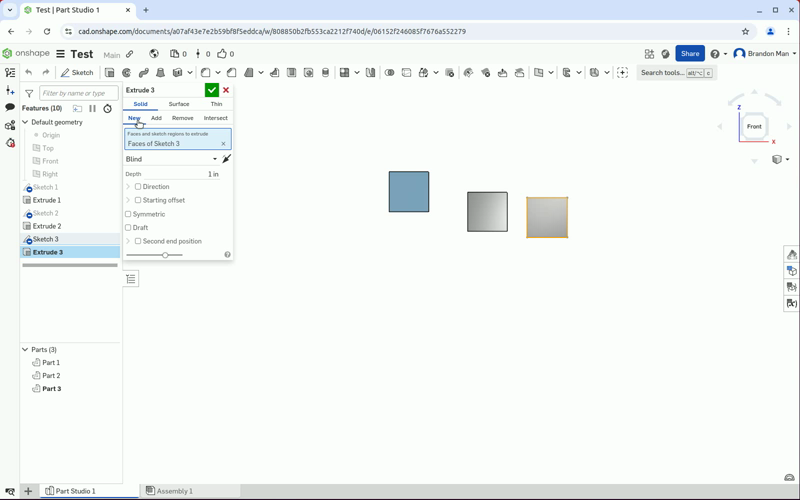
click(137, 120)
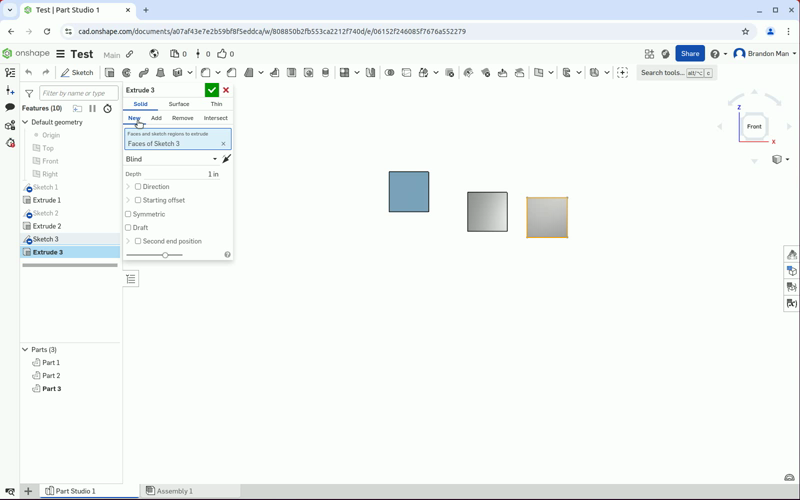
key(tab, 4)
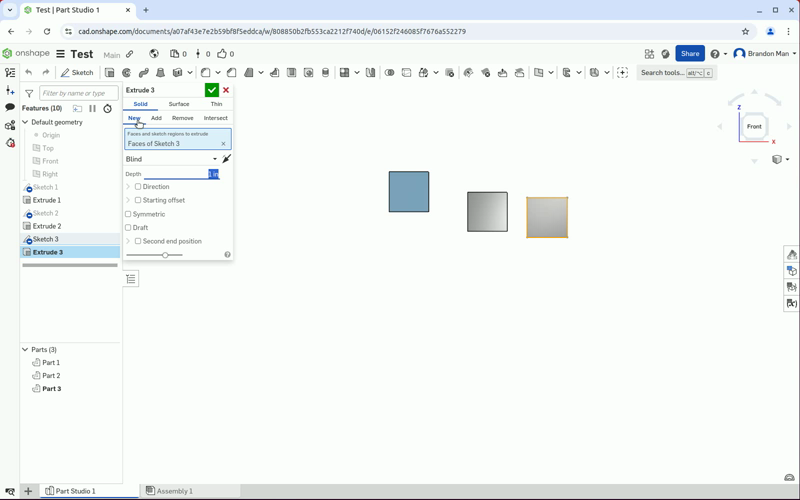
text(7.943)
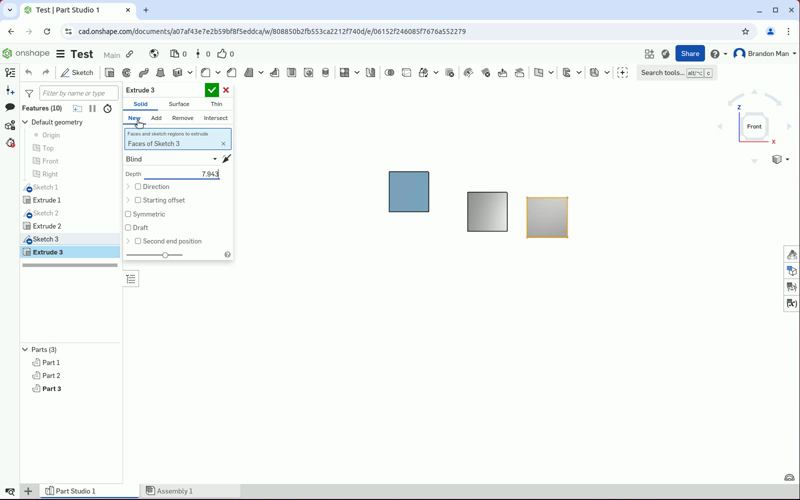
key(enter)
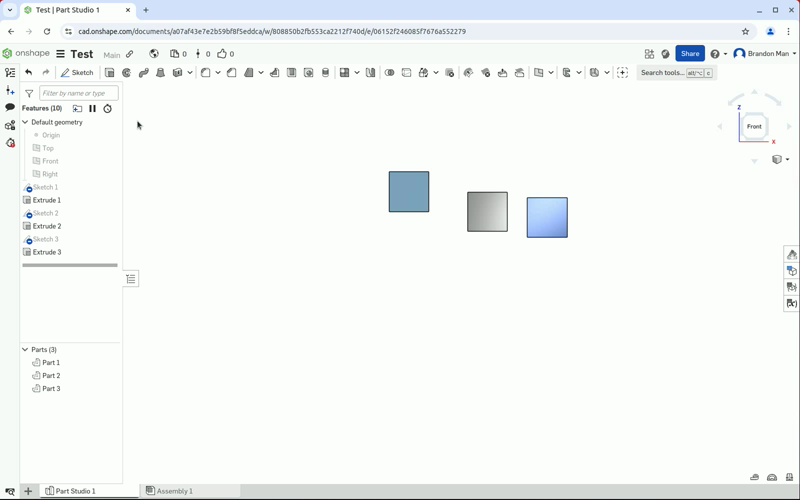
key(shift+h)
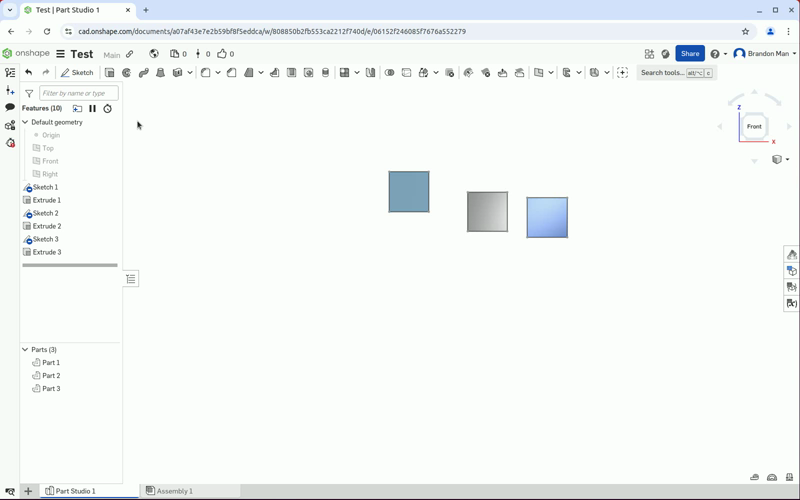
key(shift+h)
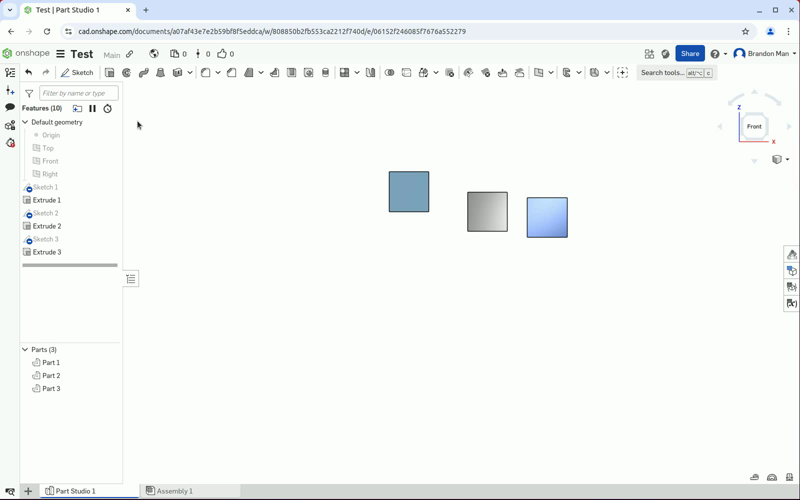
mouse_move(73, 189)
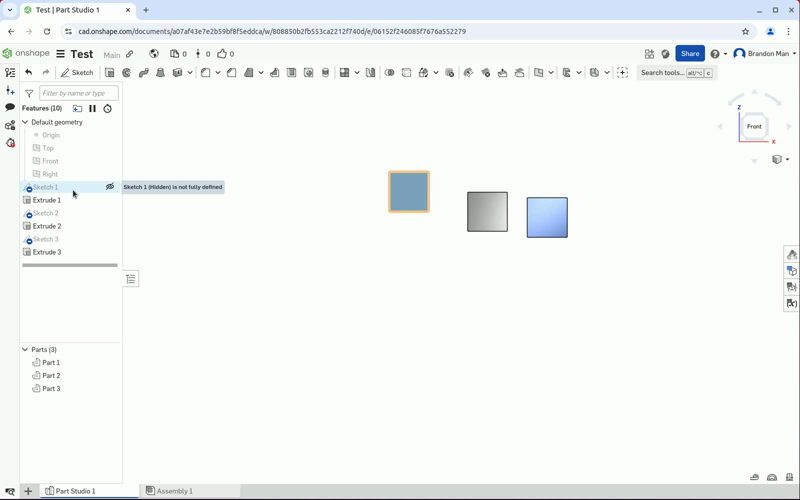
click(73, 189)
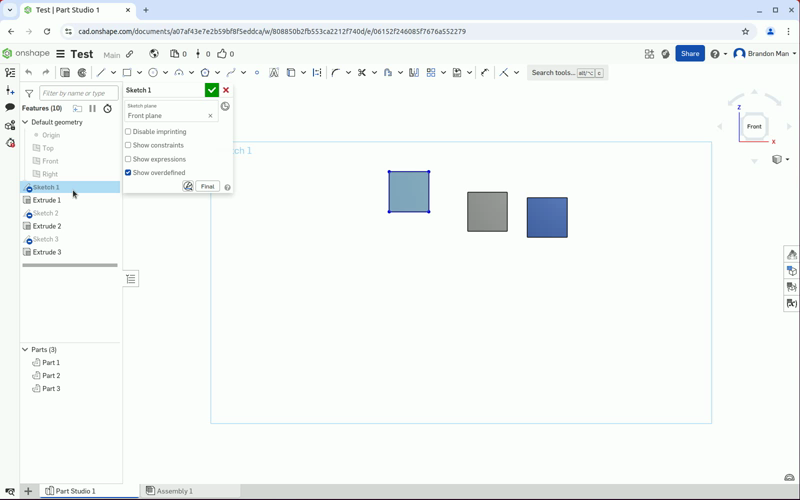
mouse_move(229, 92)
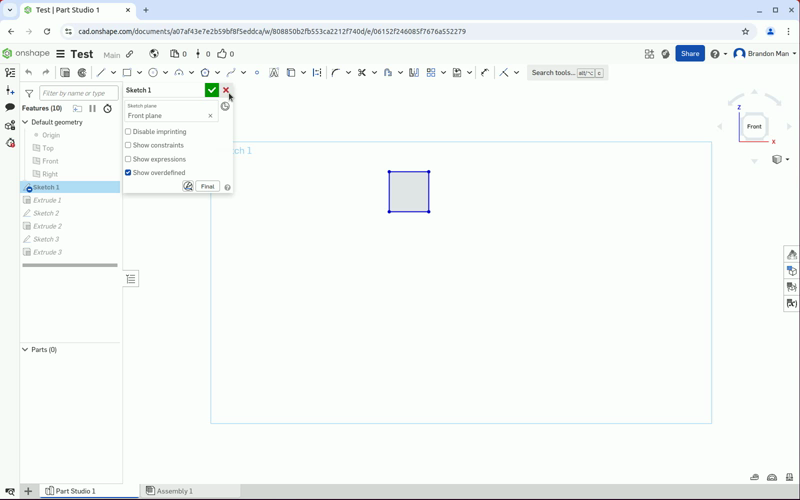
click(229, 92)
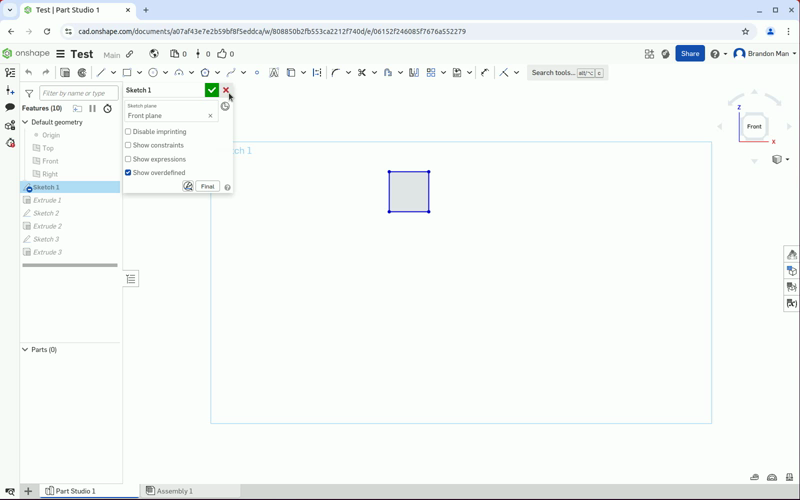
key(shift+s)
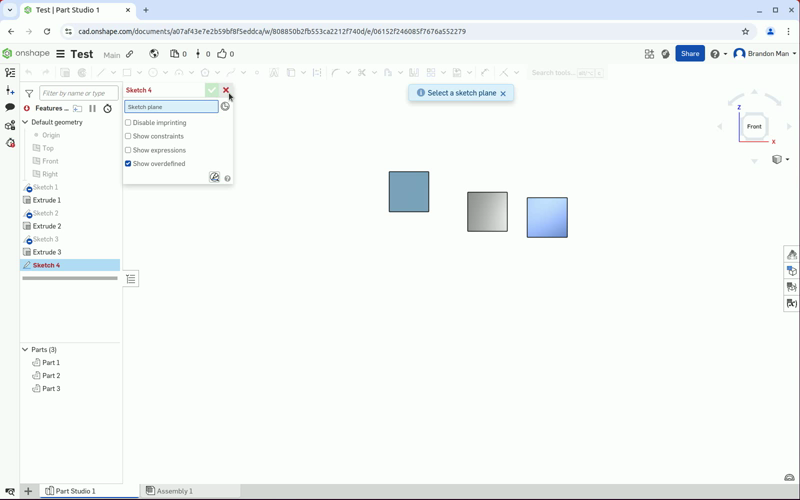
mouse_move(73, 163)
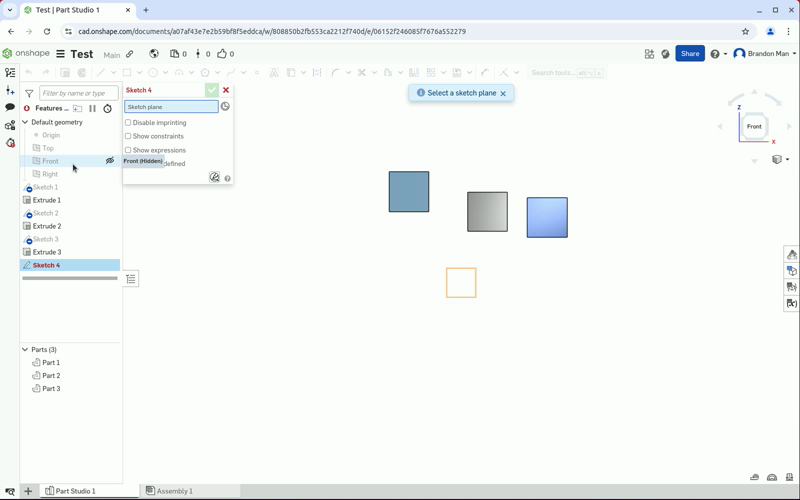
click(73, 163)
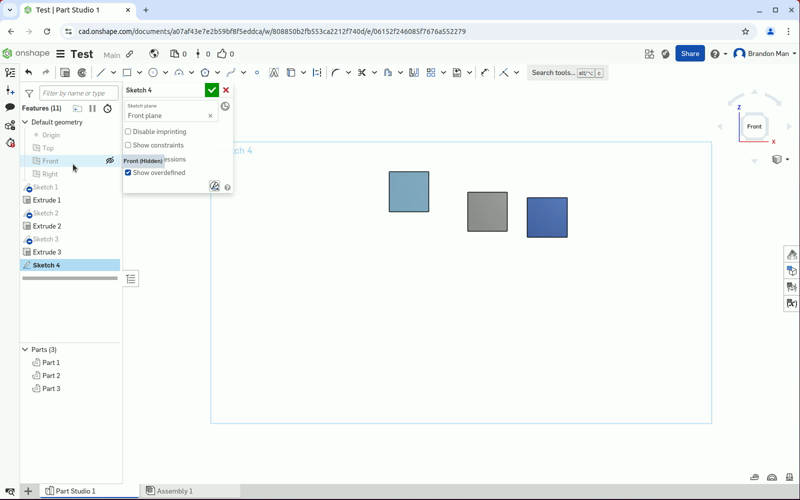
mouse_move(73, 352)
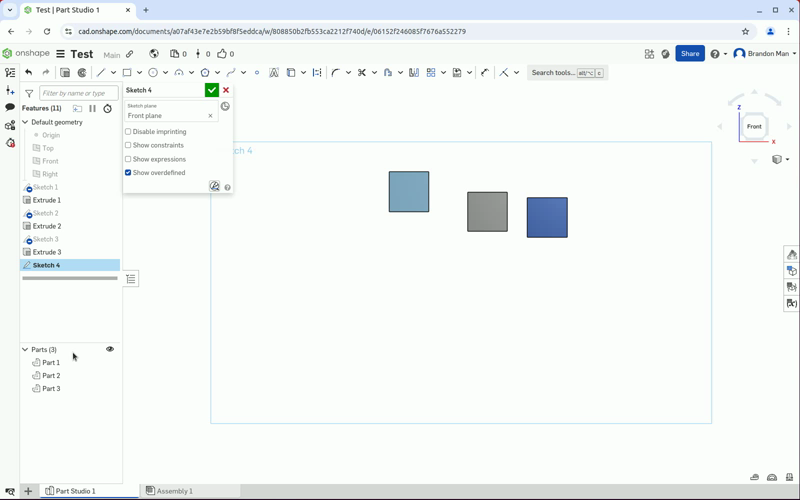
key(y)
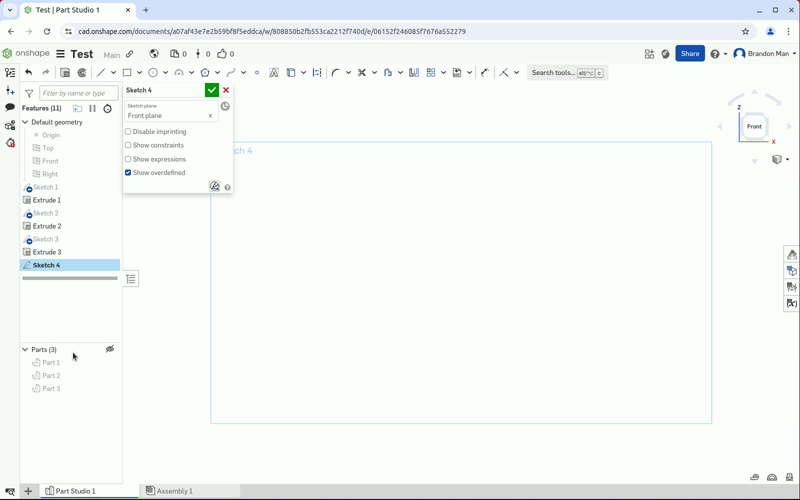
key(l)
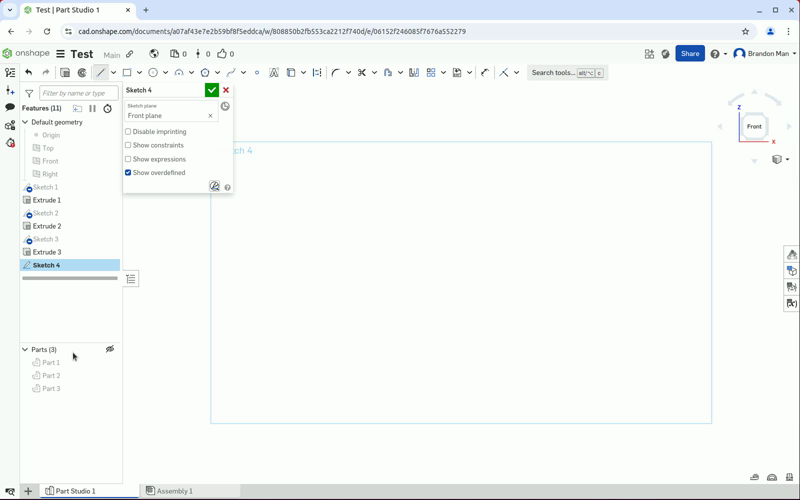
key_down(shift)
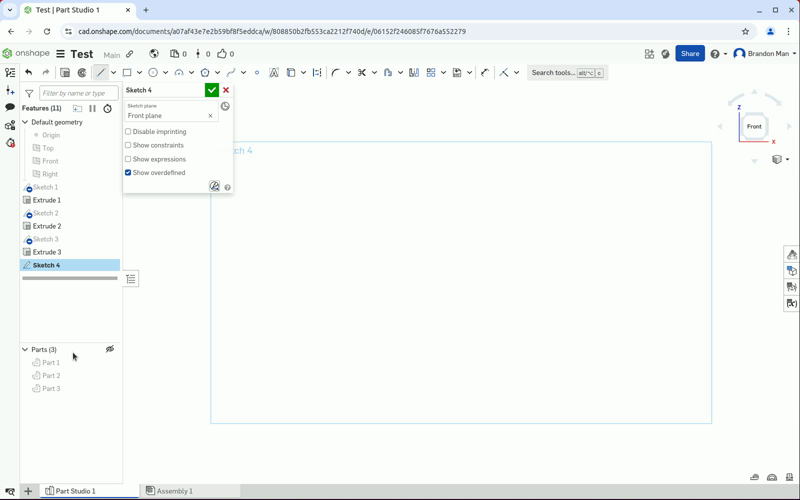
mouse_move(534, 328)
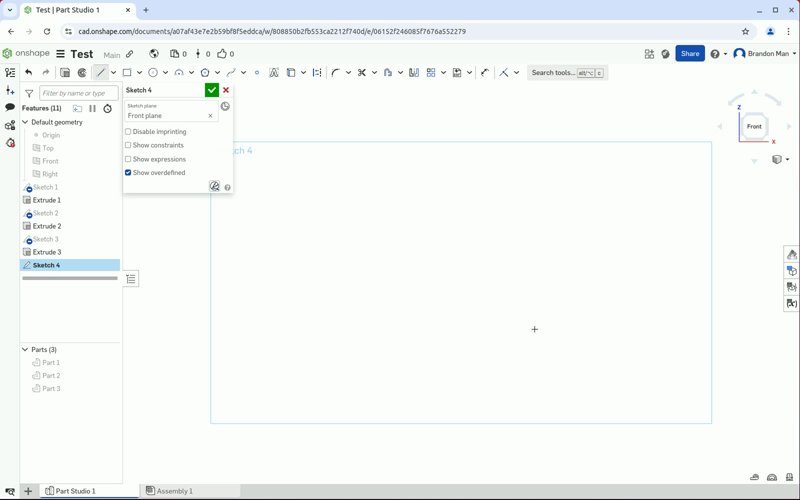
click(534, 328)
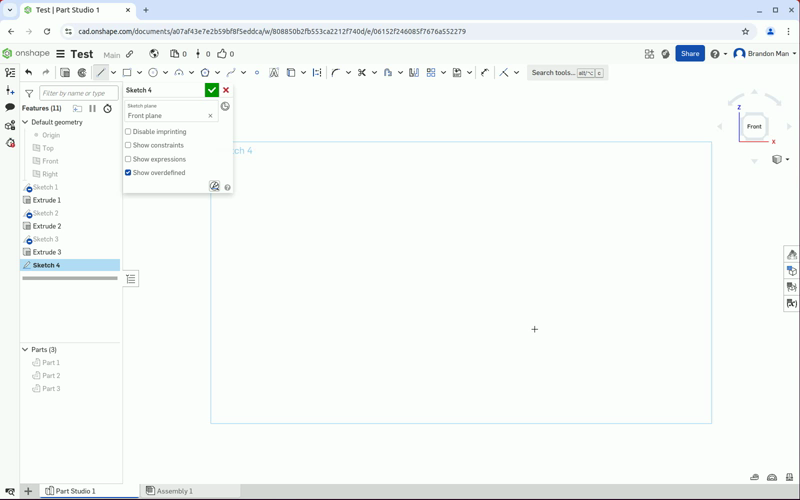
key_up(shift)
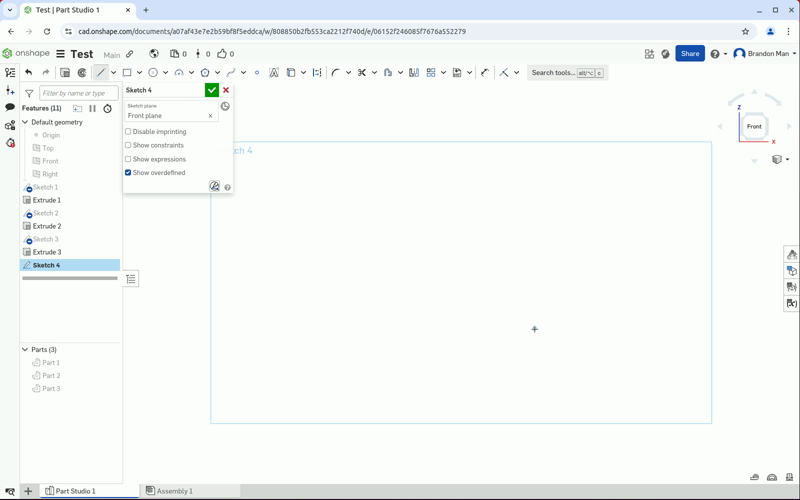
key_down(shift)
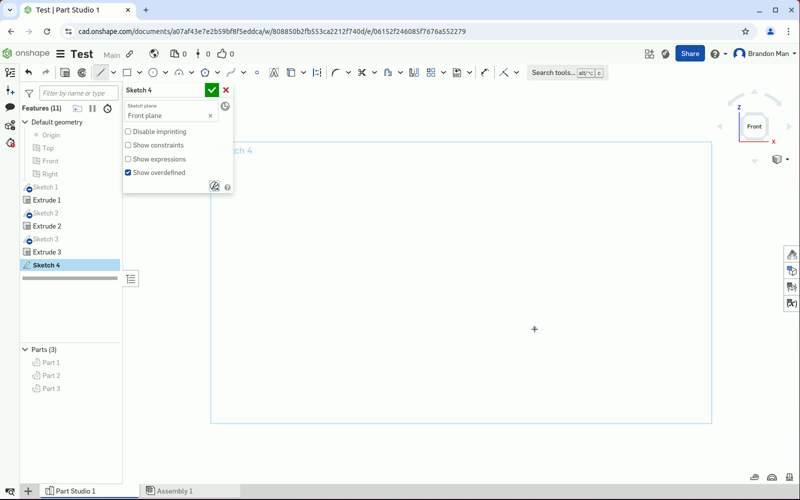
mouse_move(564, 328)
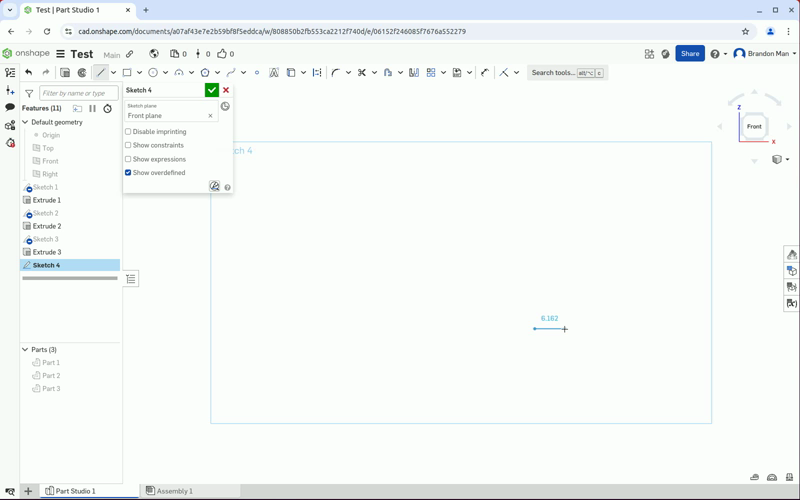
mouse_move(573, 328)
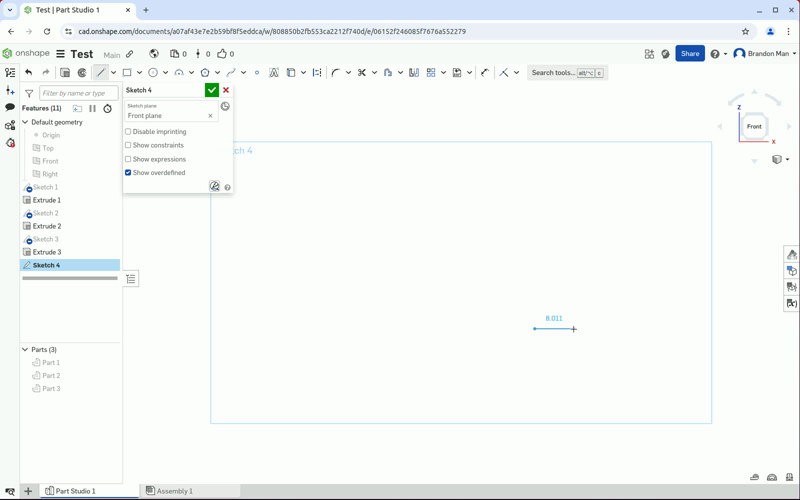
click(573, 328)
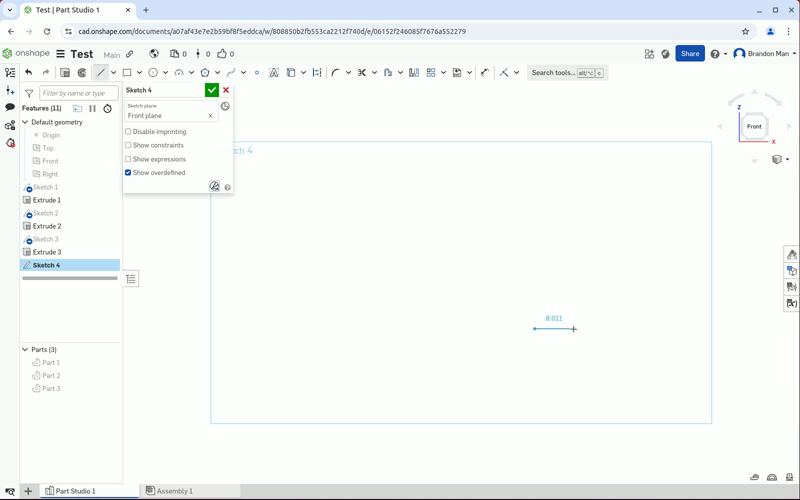
key_up(shift)
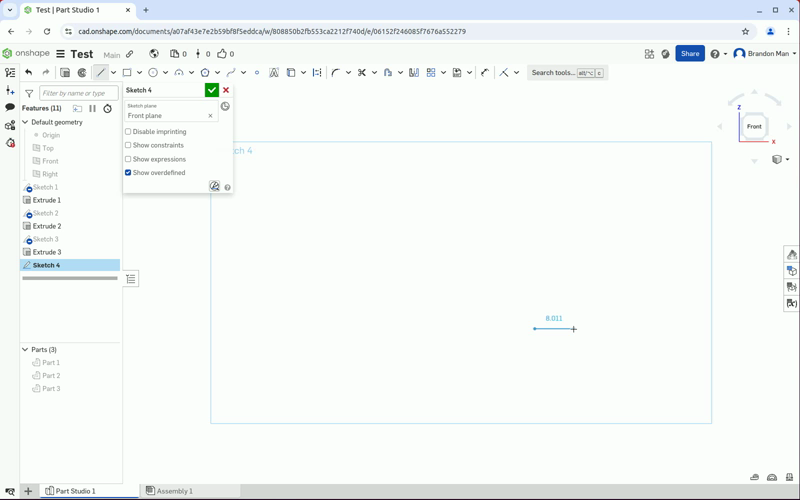
key_down(shift)
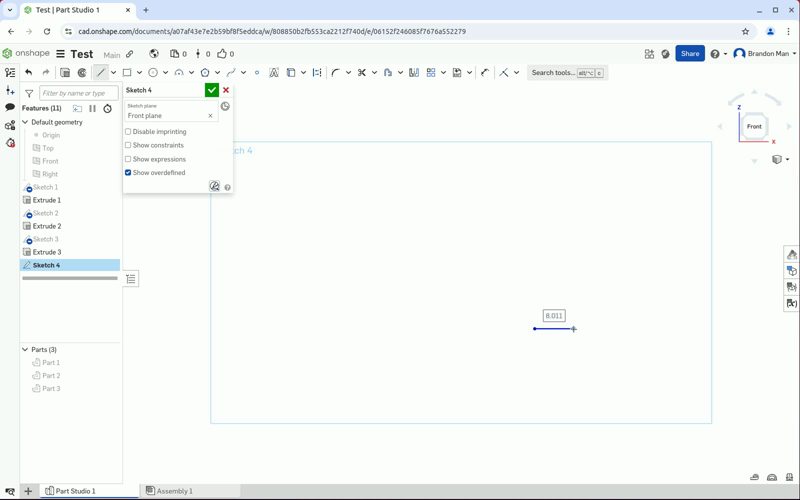
mouse_move(589, 328)
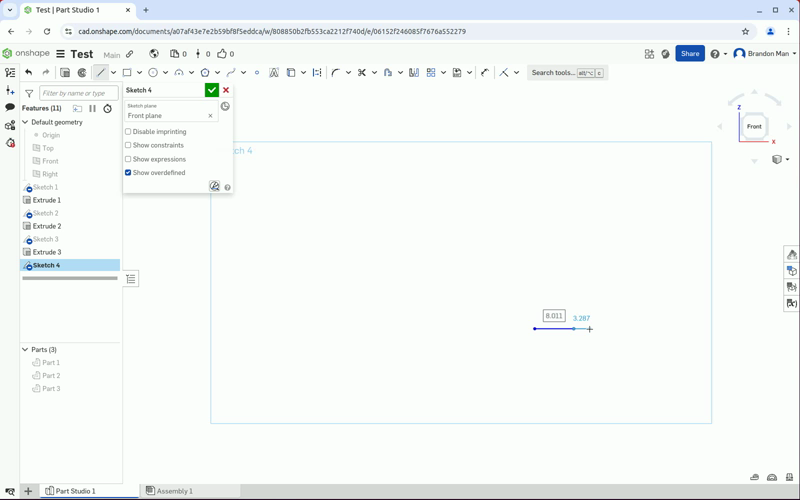
mouse_move(573, 289)
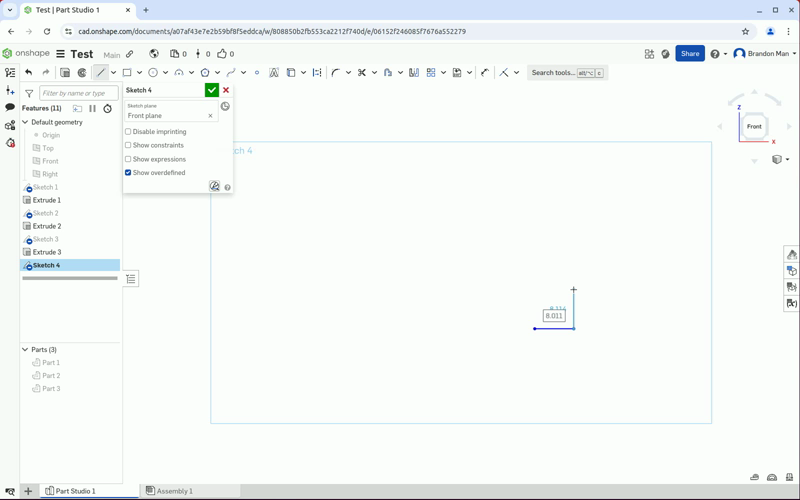
click(573, 289)
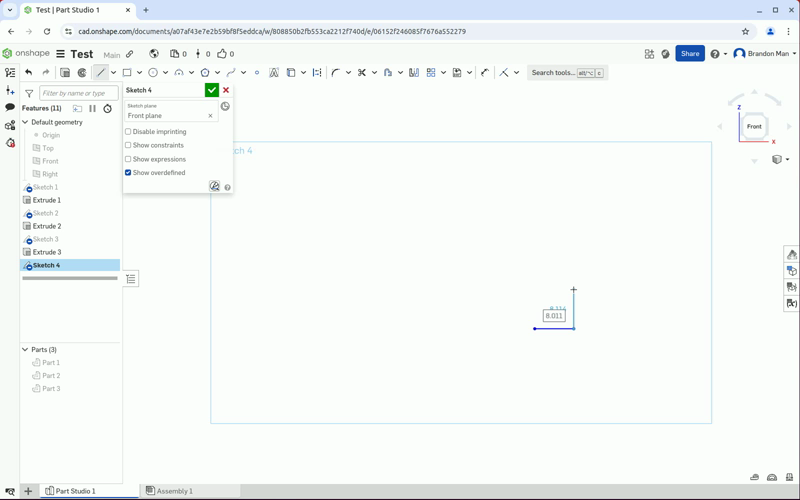
key_up(shift)
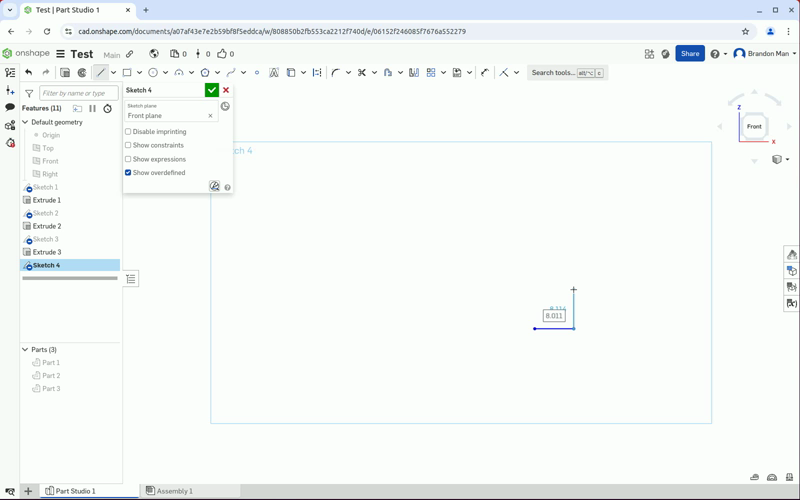
key_down(shift)
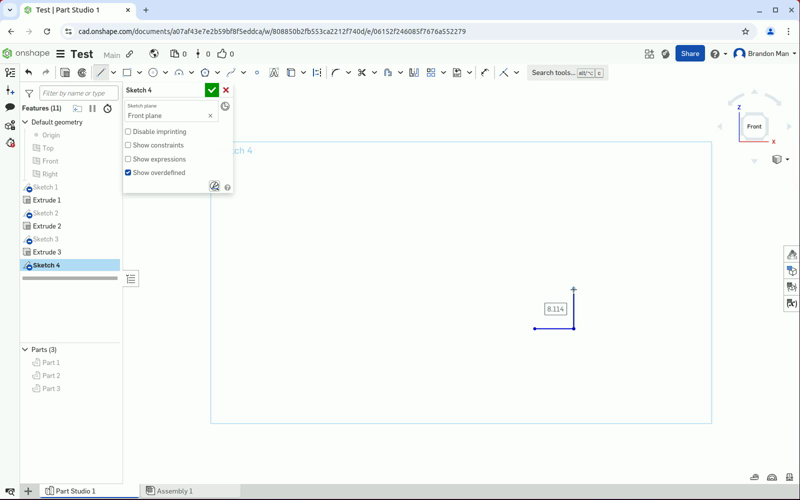
mouse_move(589, 289)
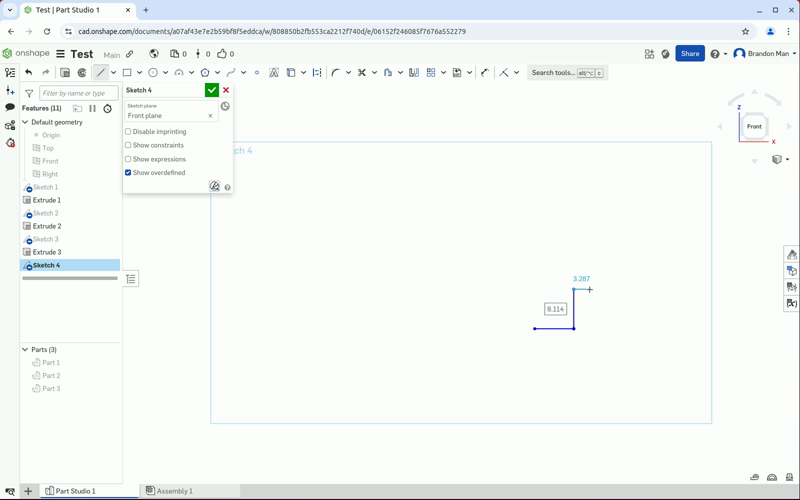
mouse_move(534, 289)
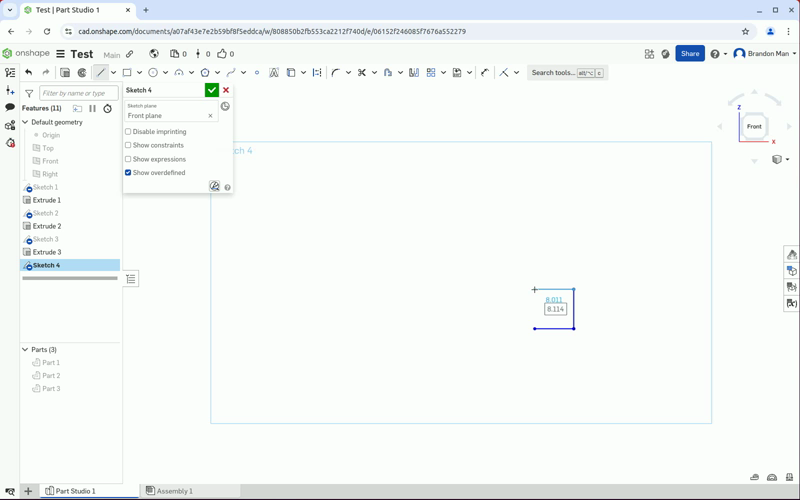
click(534, 289)
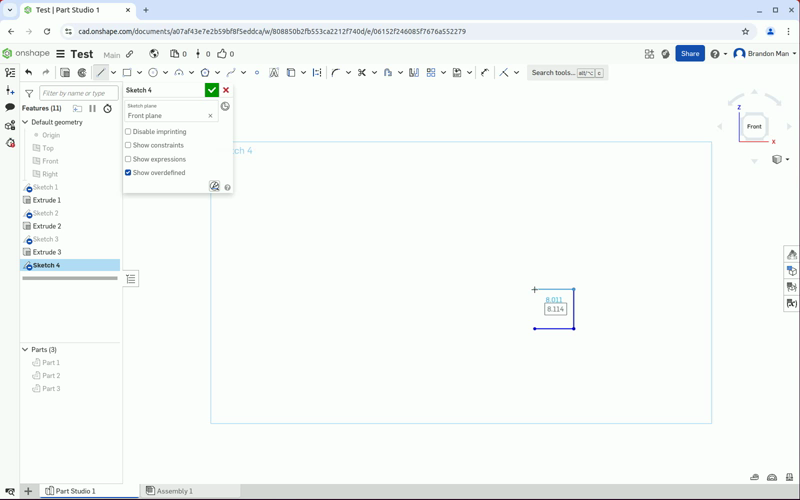
key_up(shift)
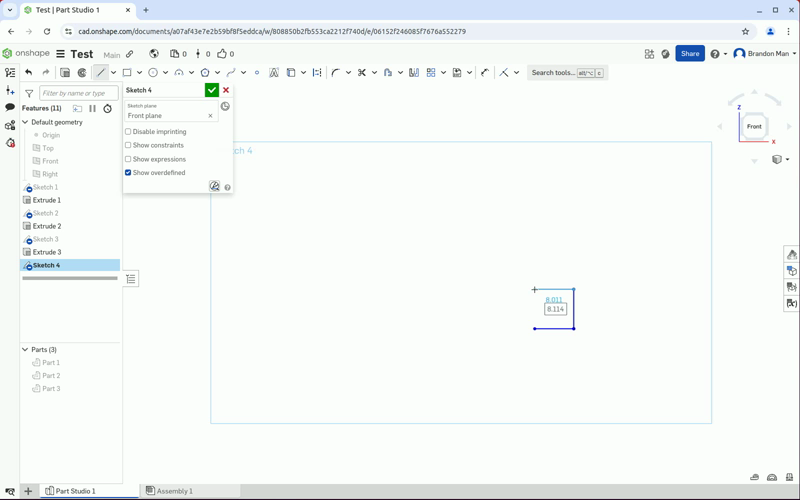
mouse_move(564, 289)
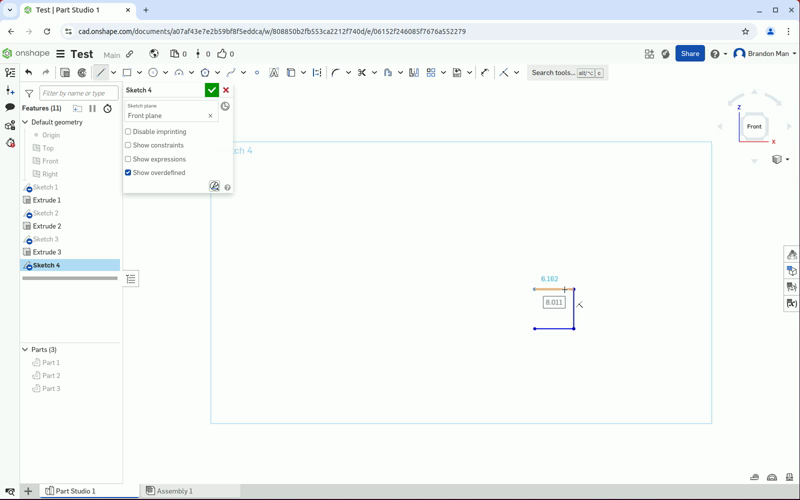
key_down(shift)
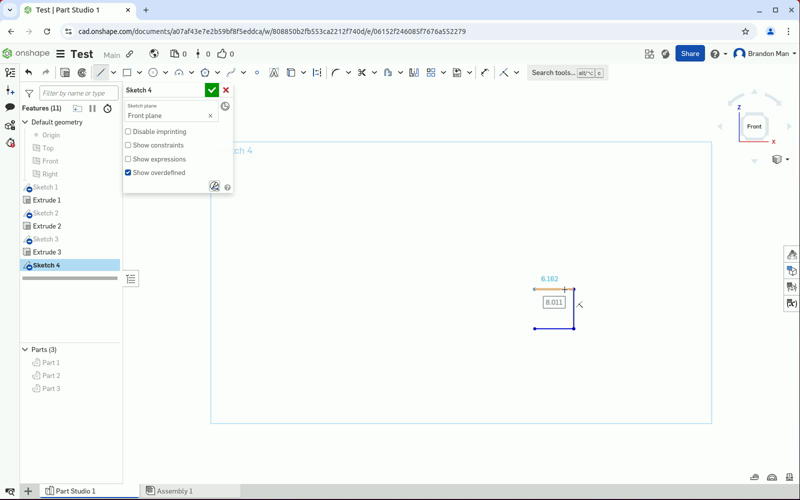
mouse_move(534, 328)
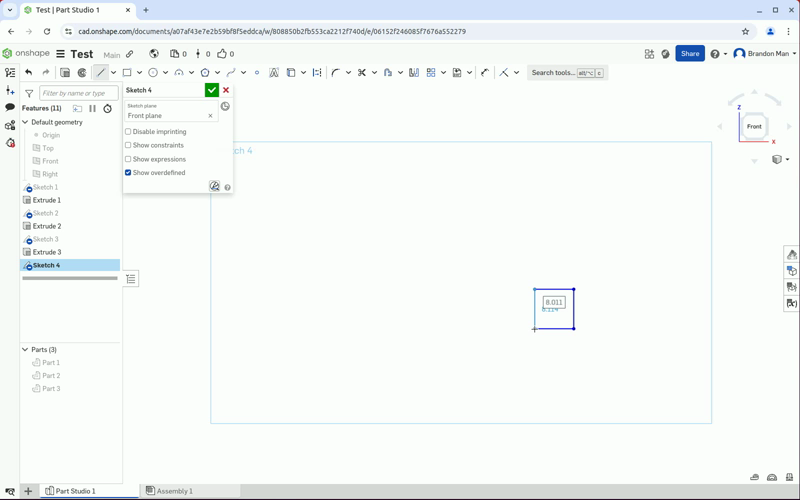
key_up(shift)
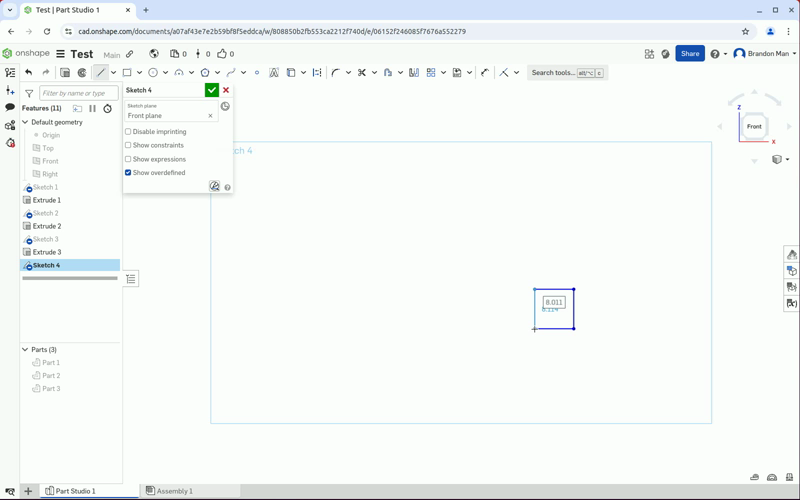
click(534, 328)
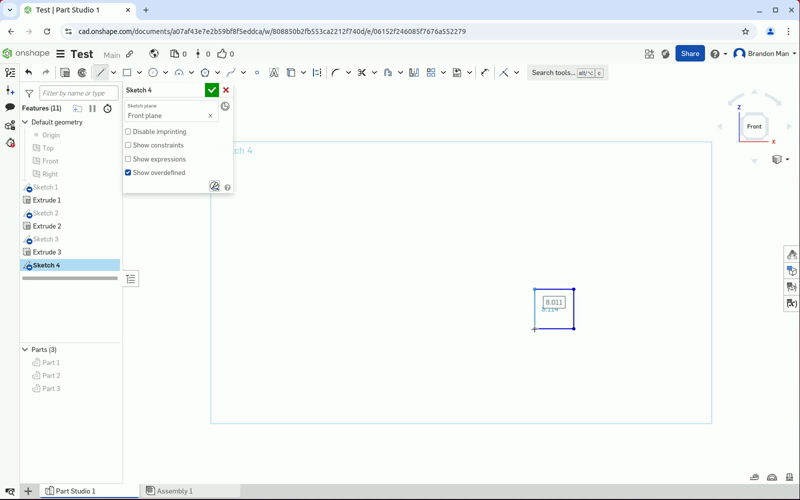
key(esc)
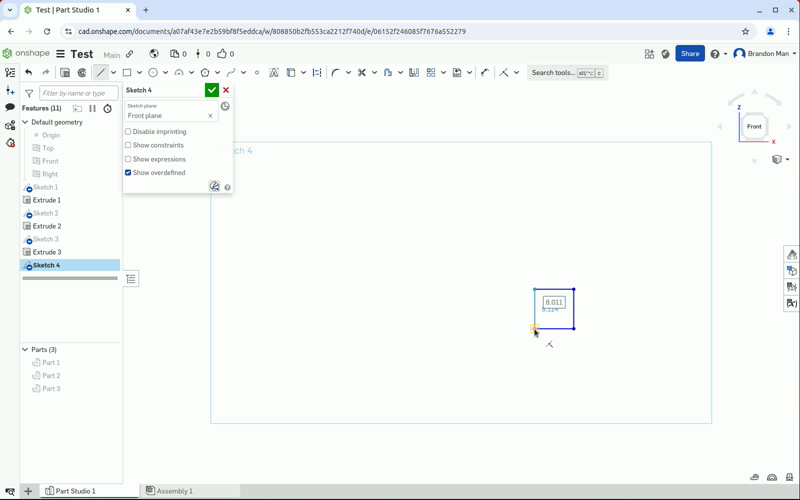
mouse_move(569, 304)
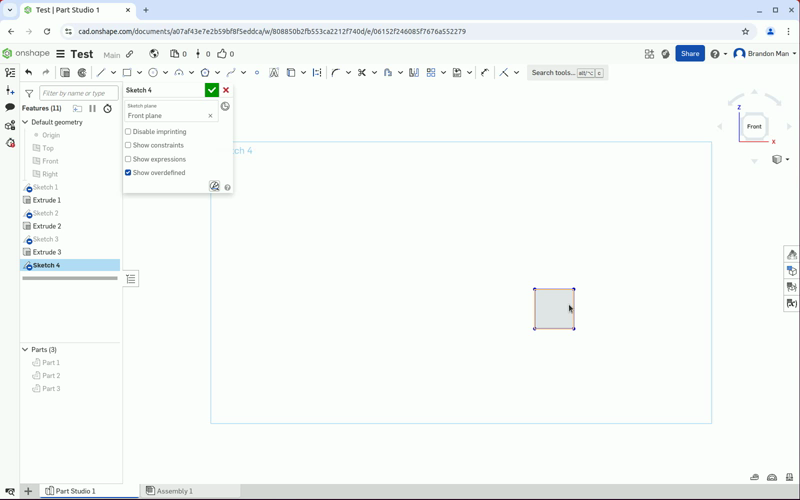
scroll(6)
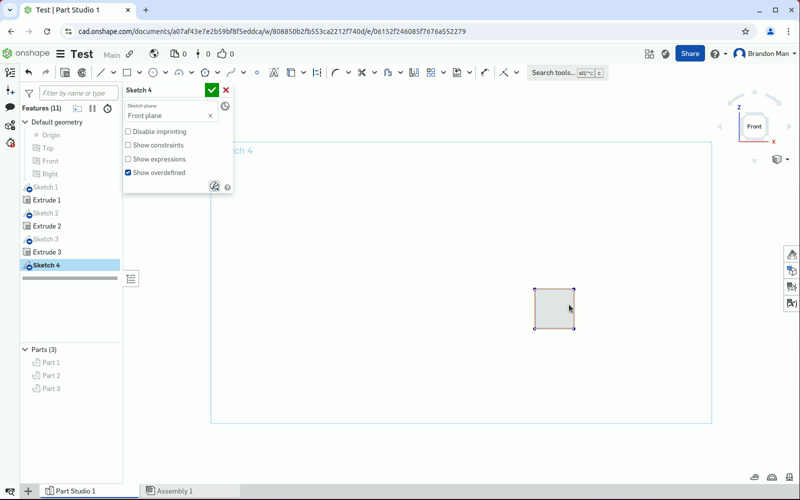
scroll(6)
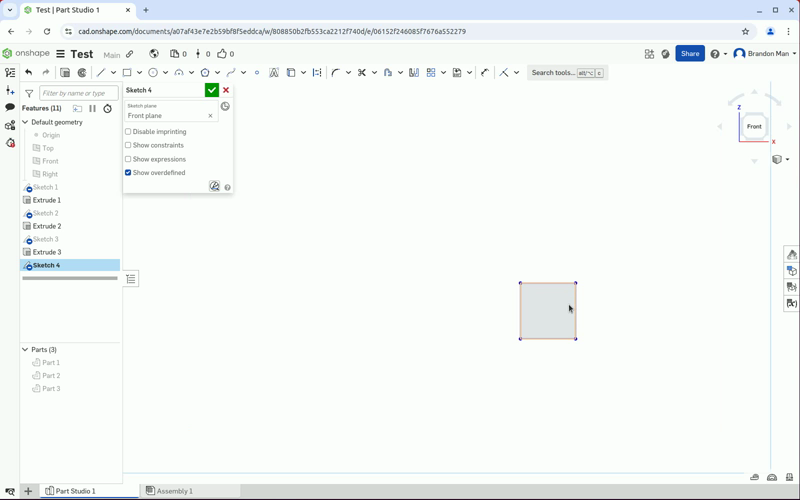
scroll(6)
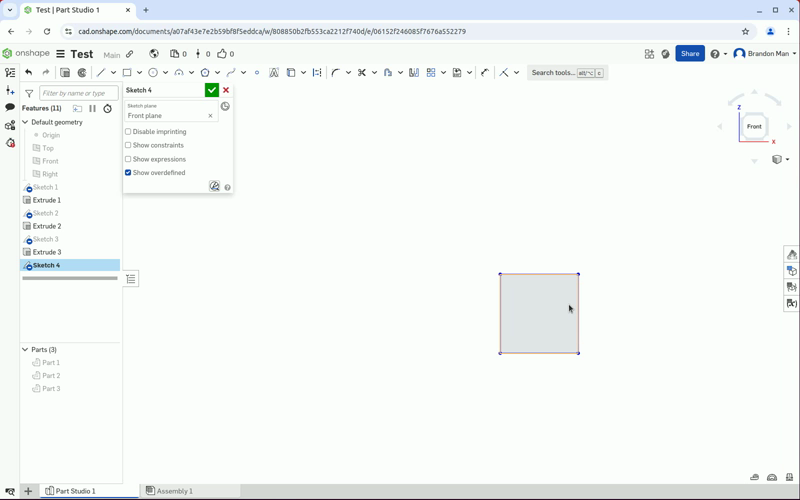
scroll(6)
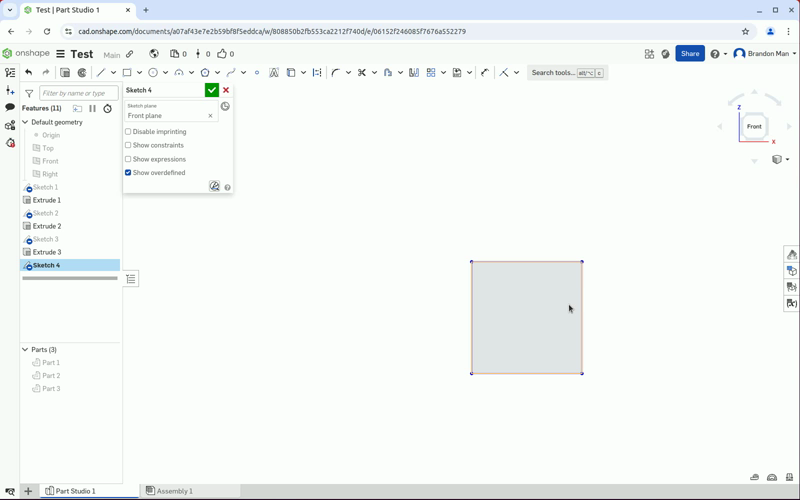
scroll(6)
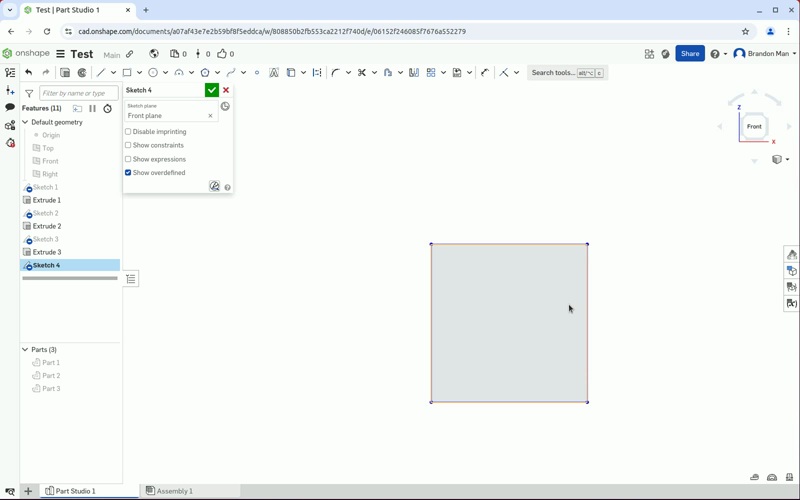
scroll(6)
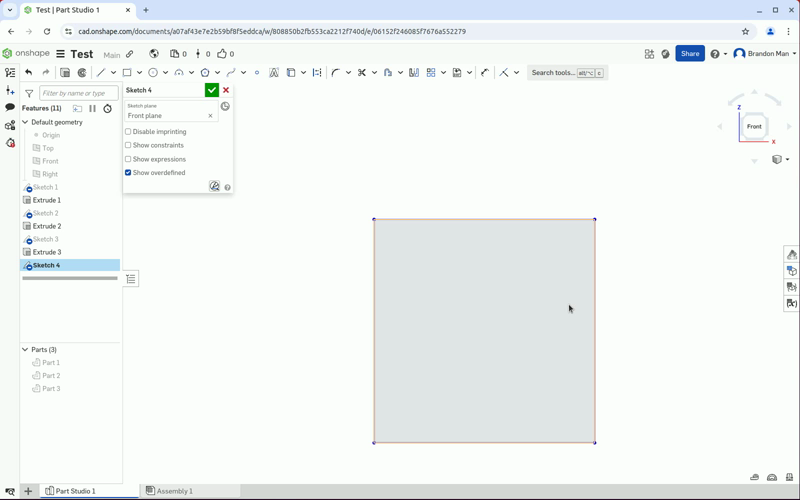
scroll(6)
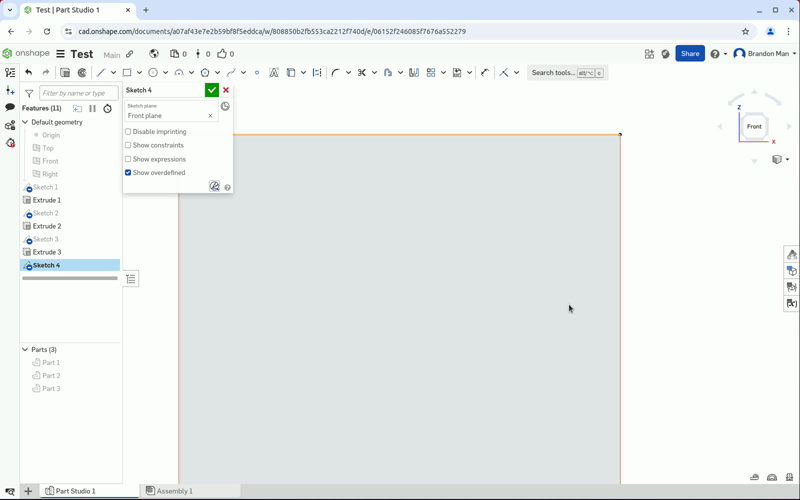
click(569, 304)
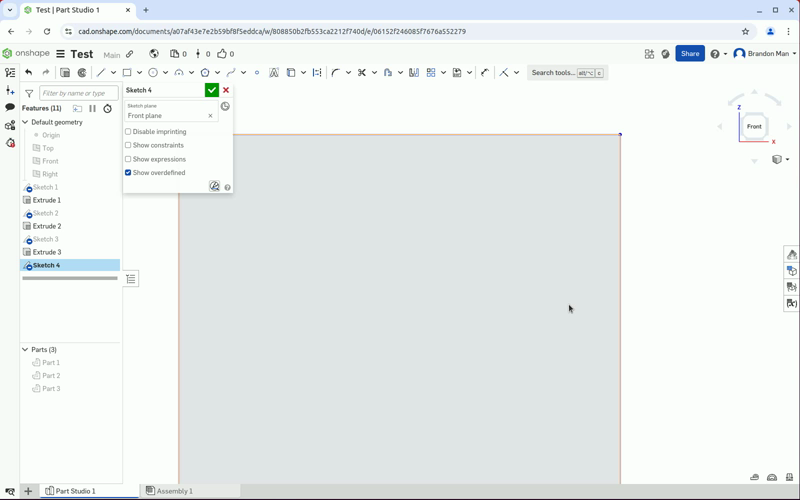
scroll(-6)
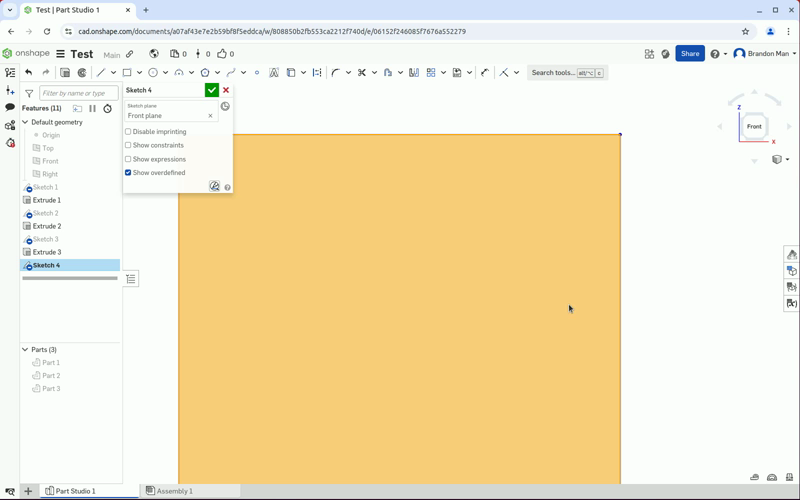
scroll(-6)
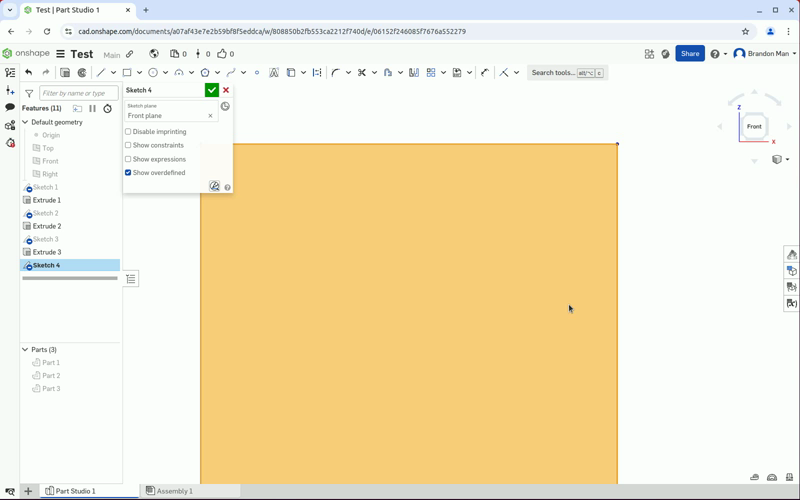
scroll(-6)
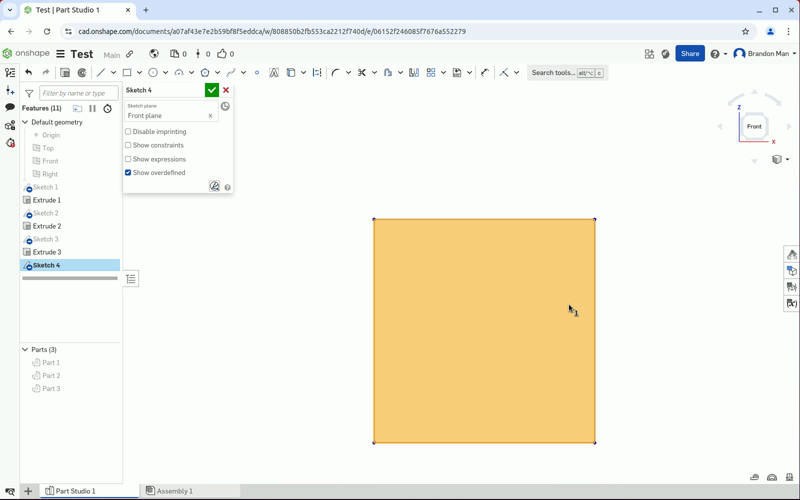
scroll(-6)
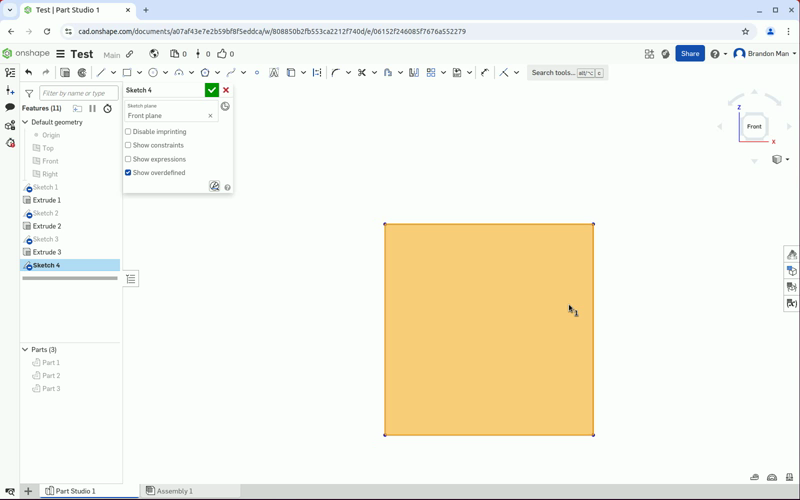
scroll(-6)
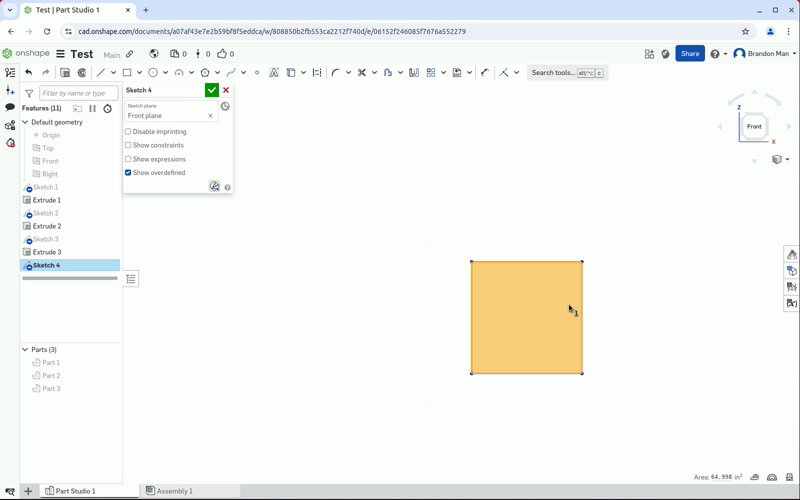
scroll(-6)
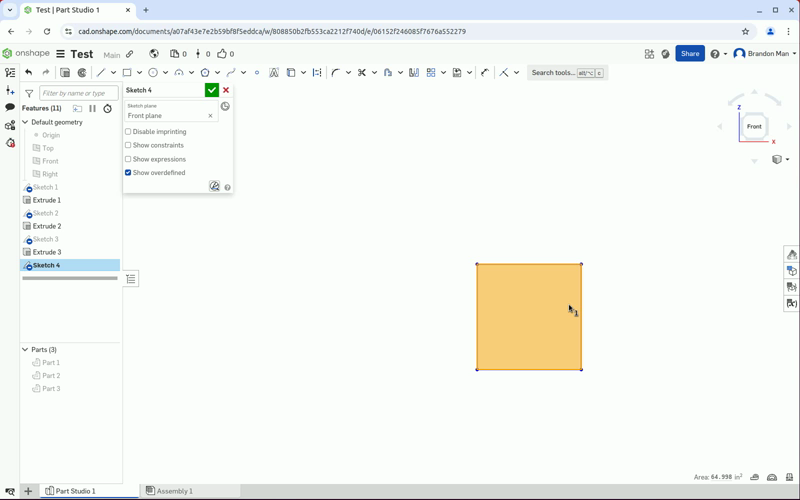
scroll(-6)
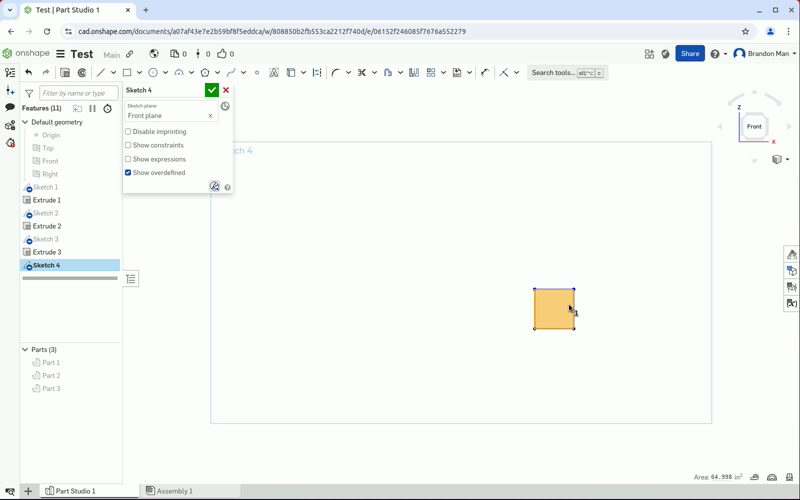
mouse_move(73, 352)
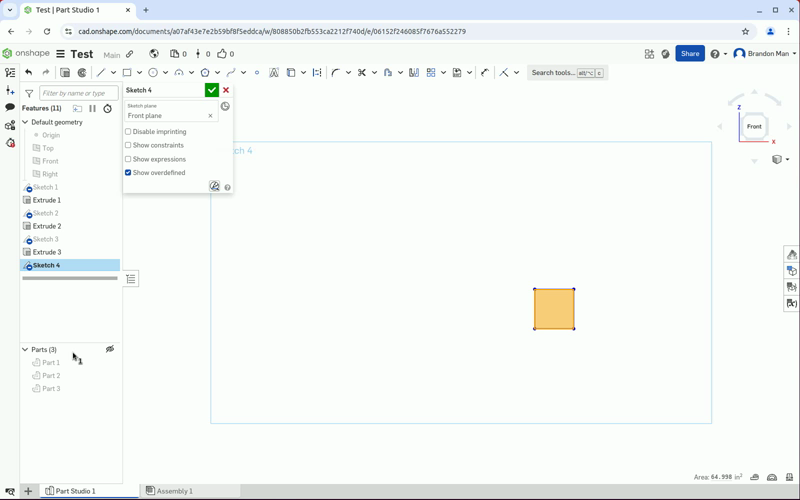
key(shift+y)
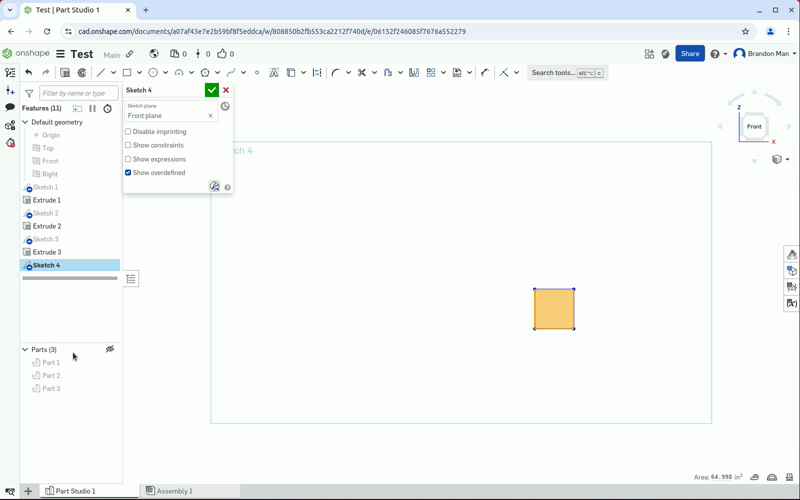
key(shift+e)
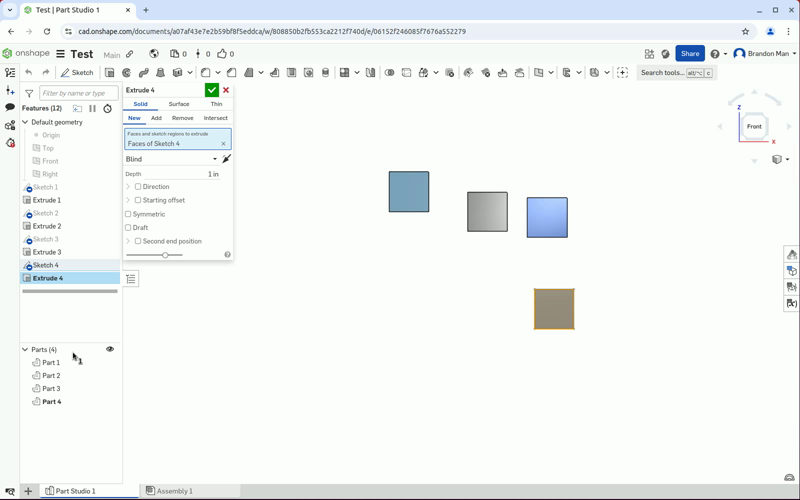
mouse_move(143, 106)
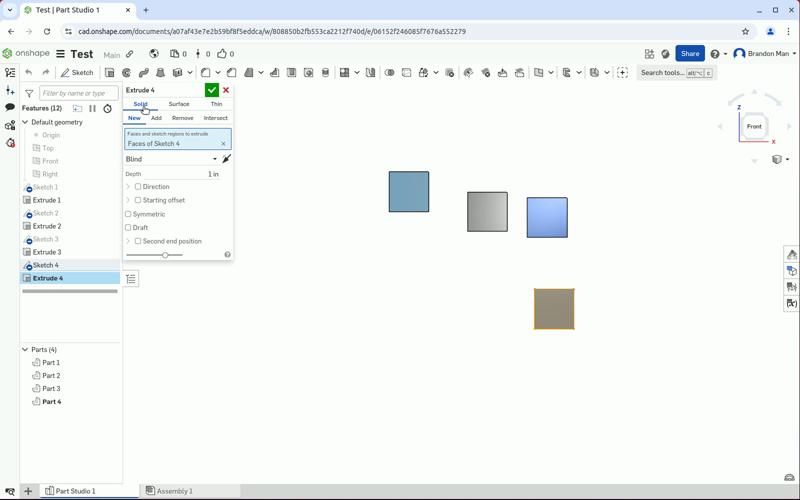
click(143, 106)
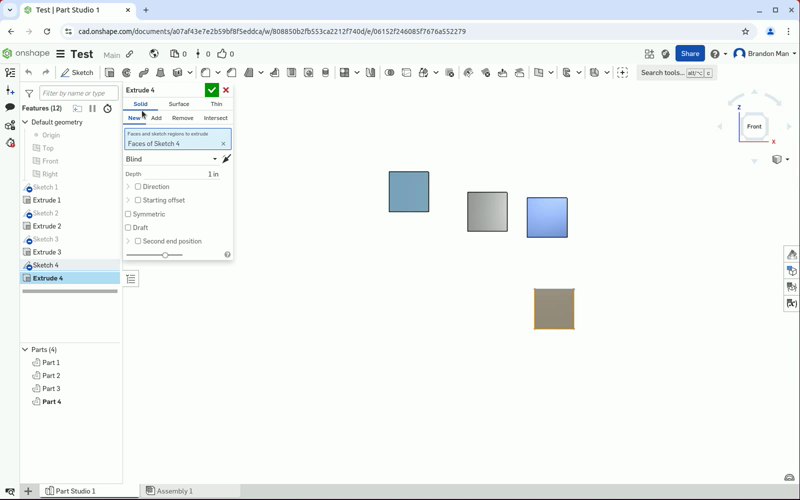
mouse_move(137, 120)
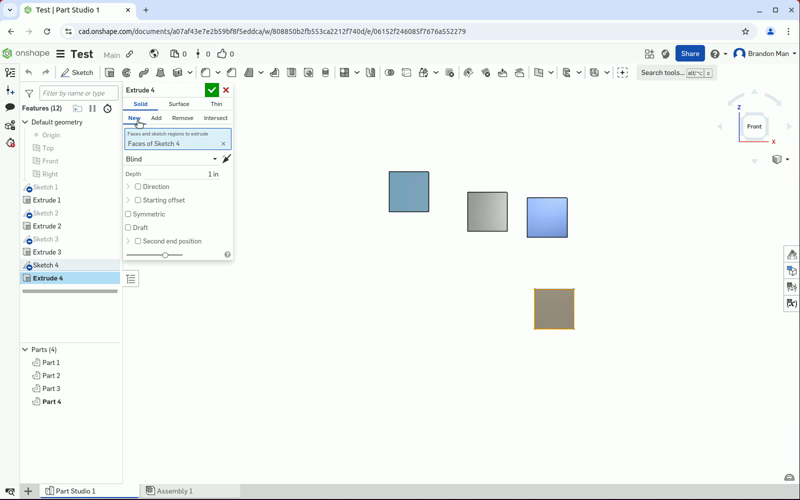
click(137, 120)
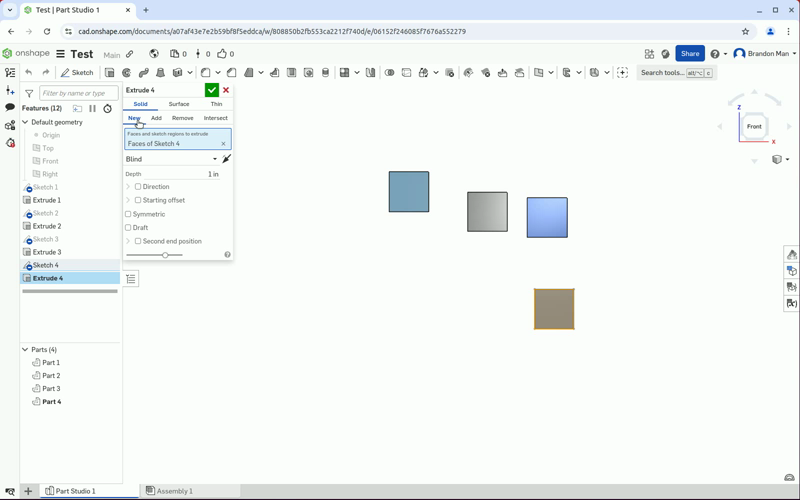
key(tab, 4)
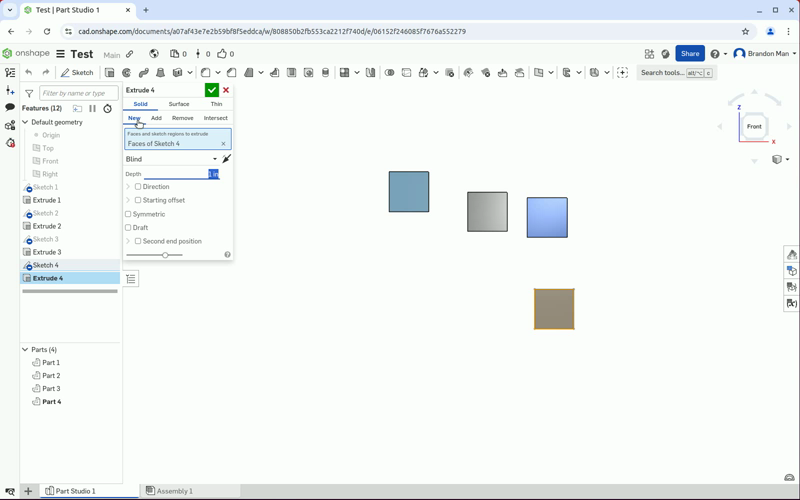
text(7.943)
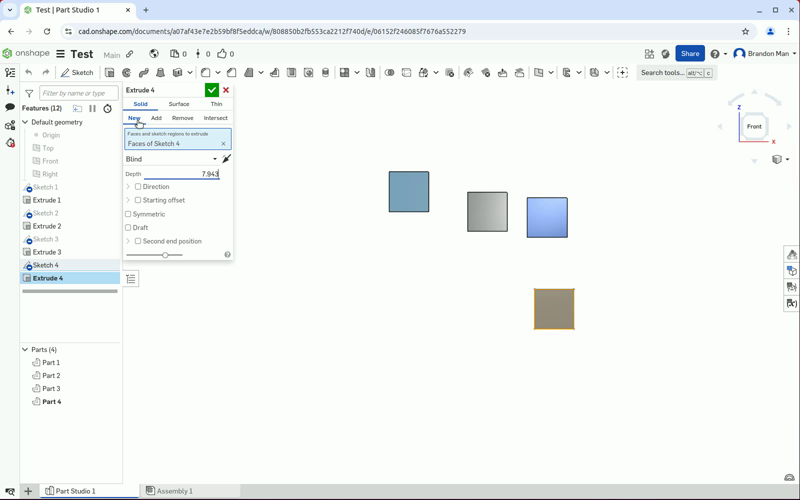
key(enter)
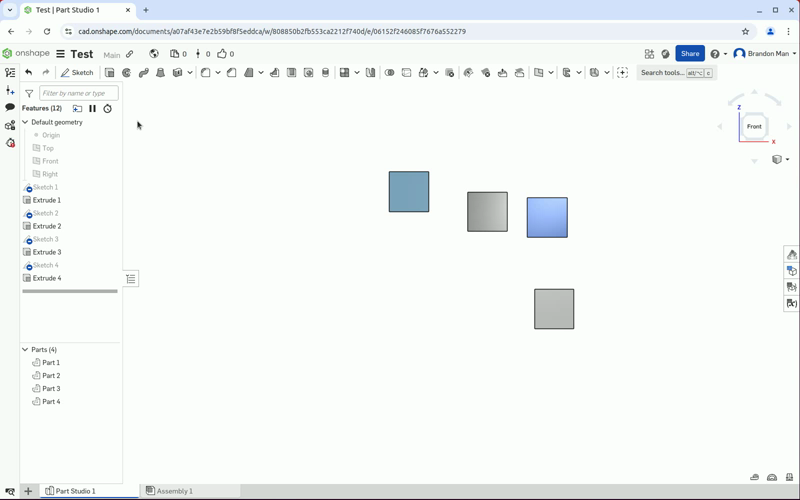
key(shift+h)
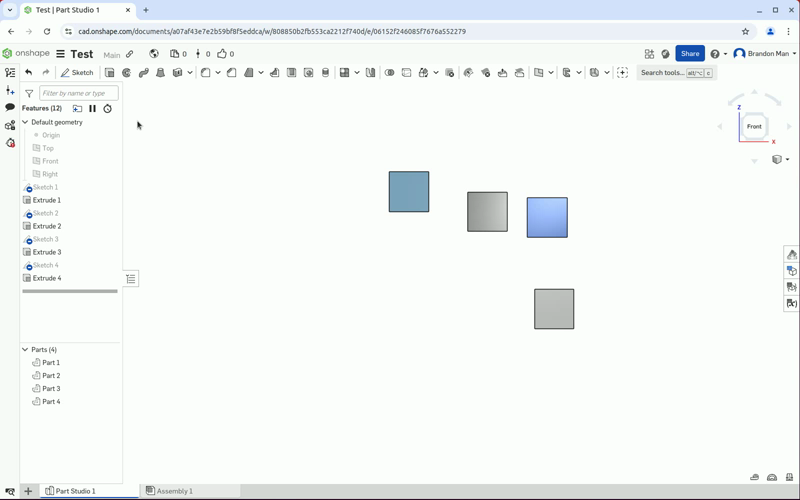
key(shift+h)
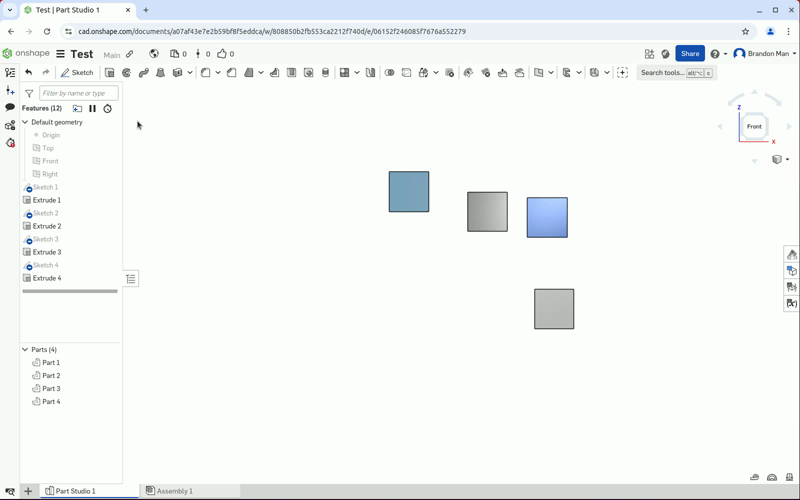
mouse_move(73, 189)
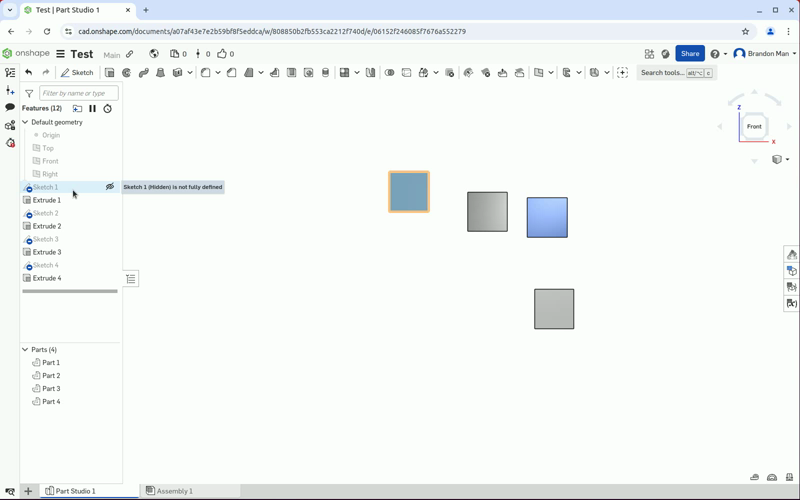
click(73, 189)
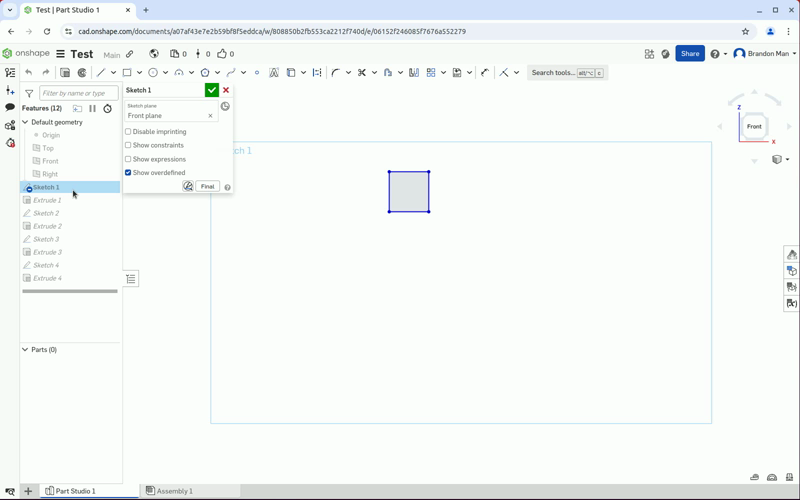
mouse_move(229, 92)
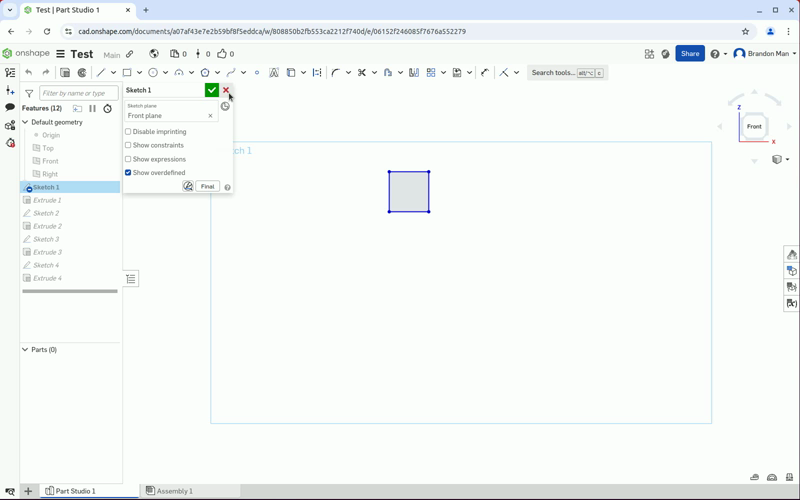
click(229, 92)
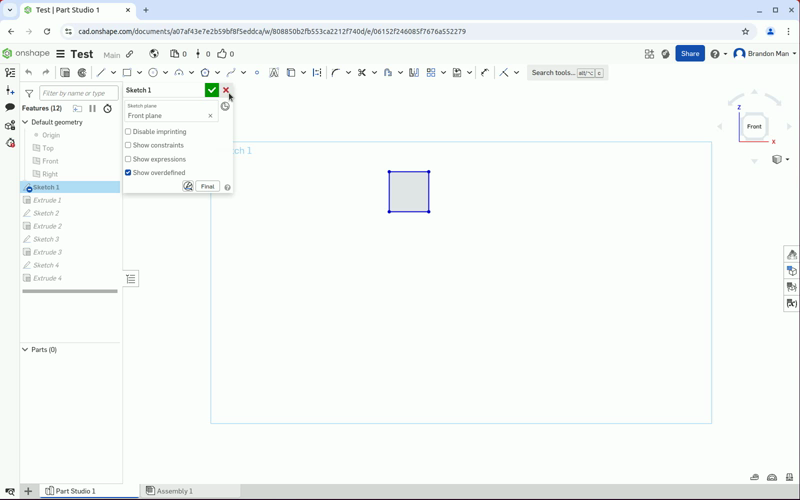
key(shift+s)
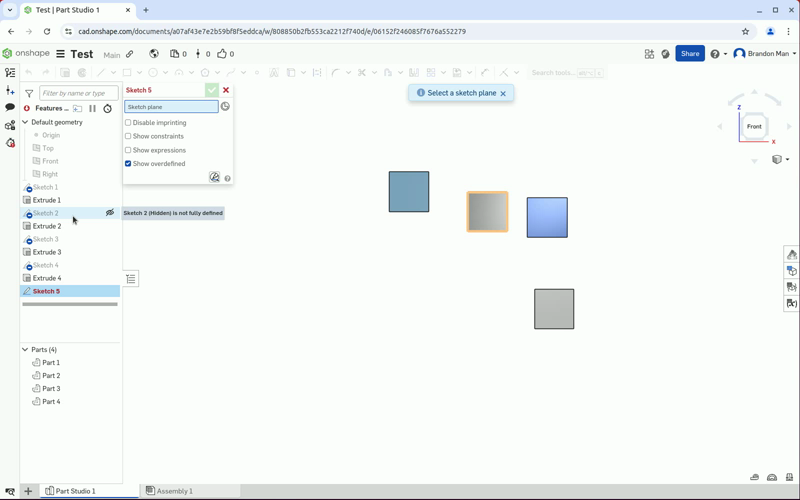
scroll(3)
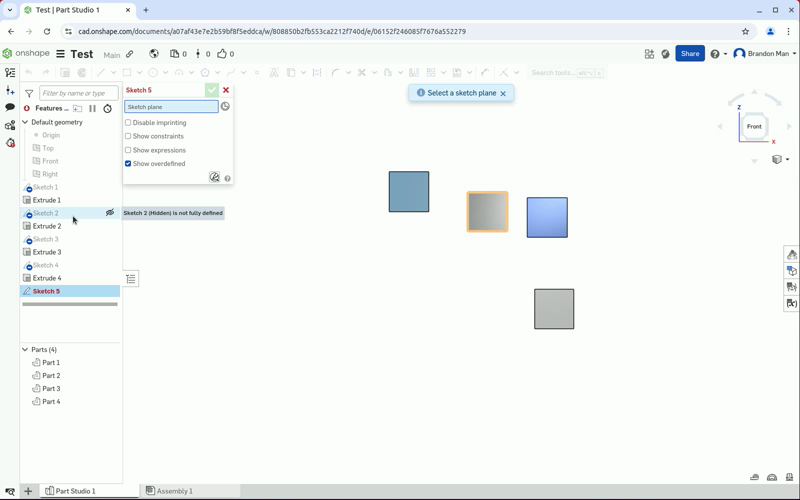
mouse_move(73, 163)
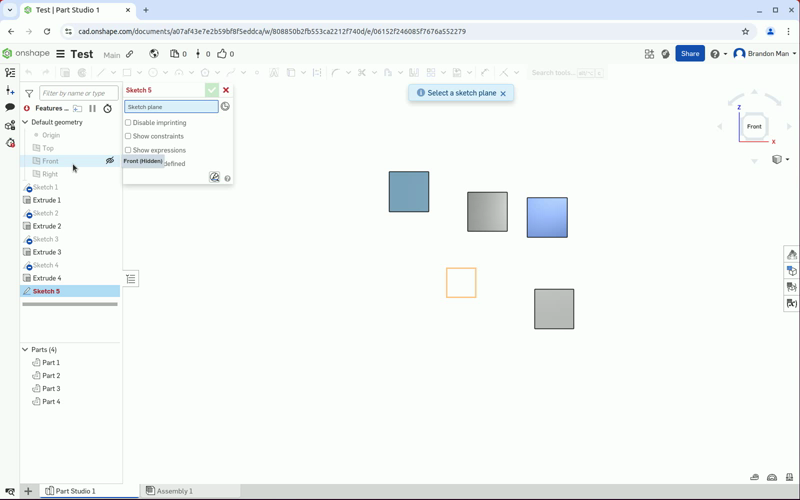
click(73, 163)
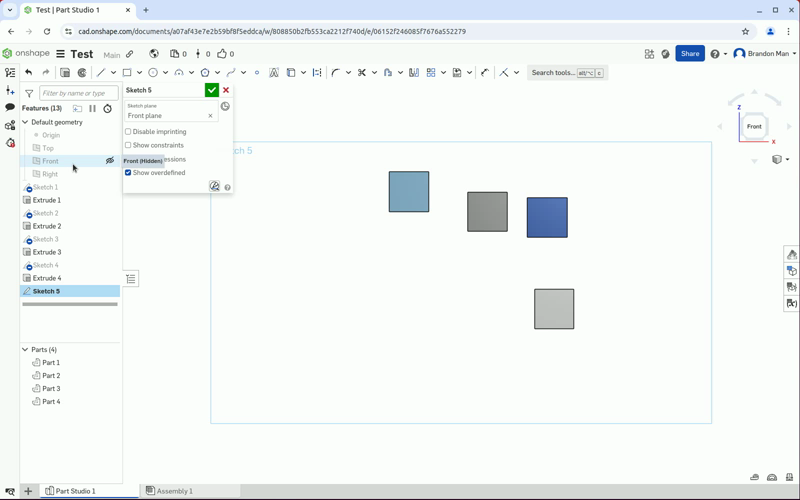
mouse_move(73, 352)
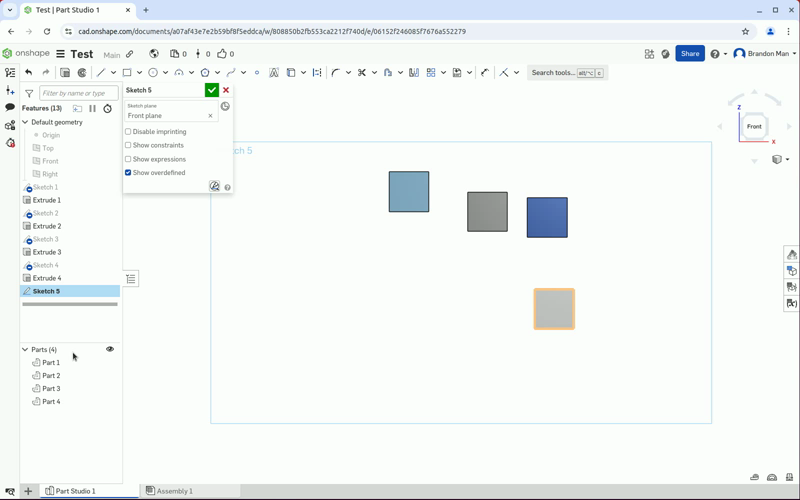
key(y)
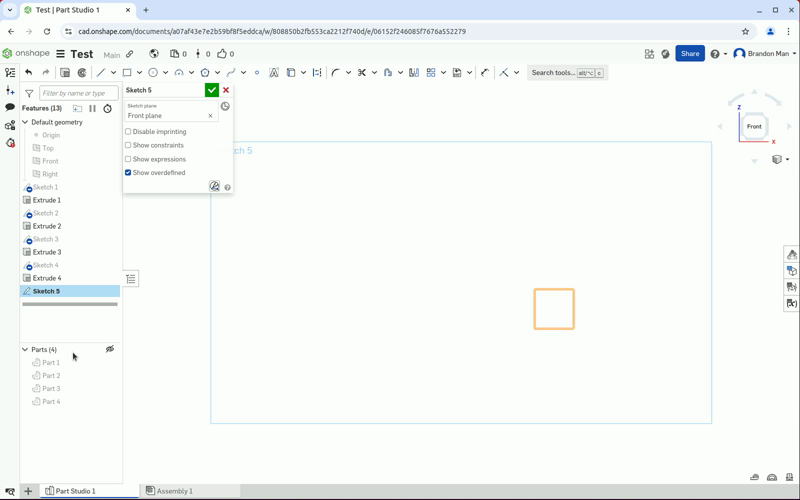
key(l)
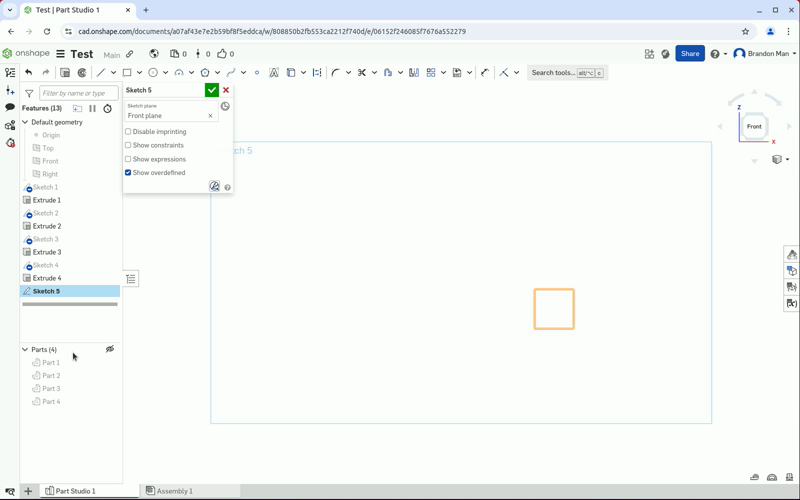
key_down(shift)
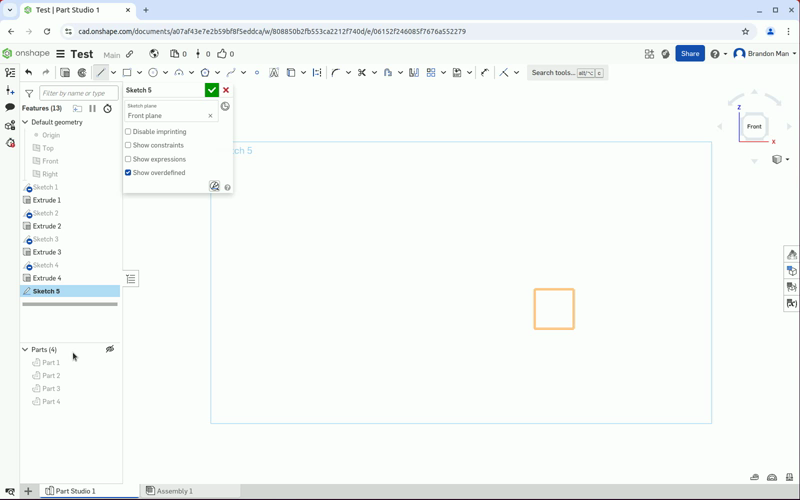
mouse_move(532, 389)
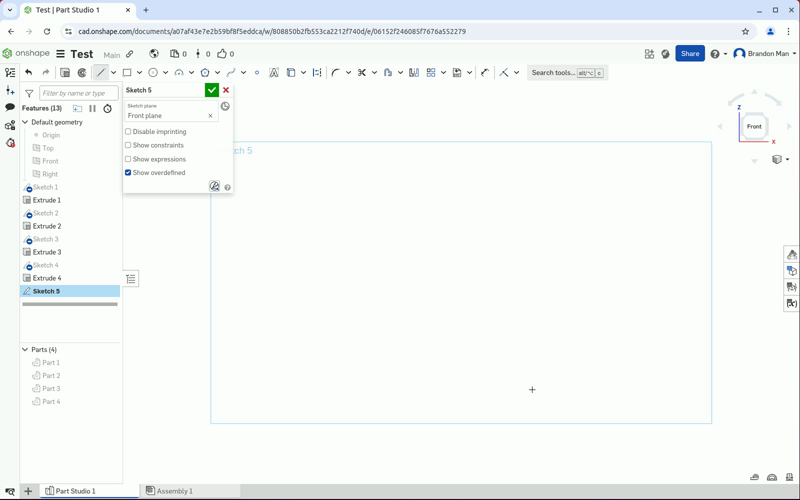
click(532, 389)
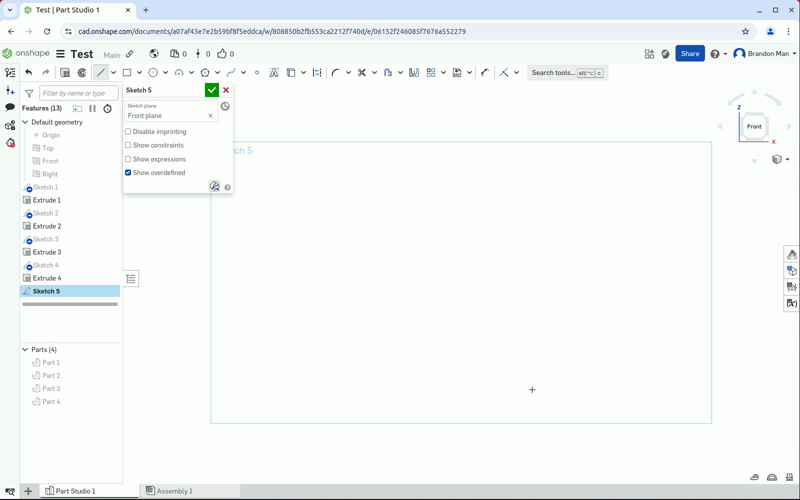
key_up(shift)
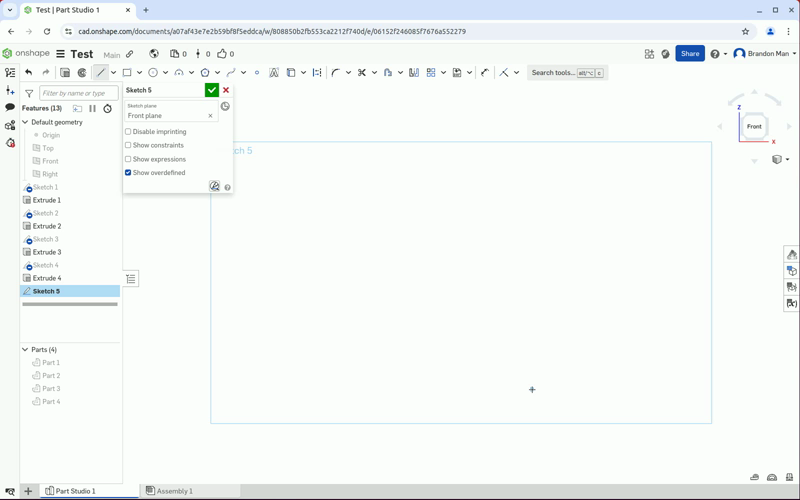
key_down(shift)
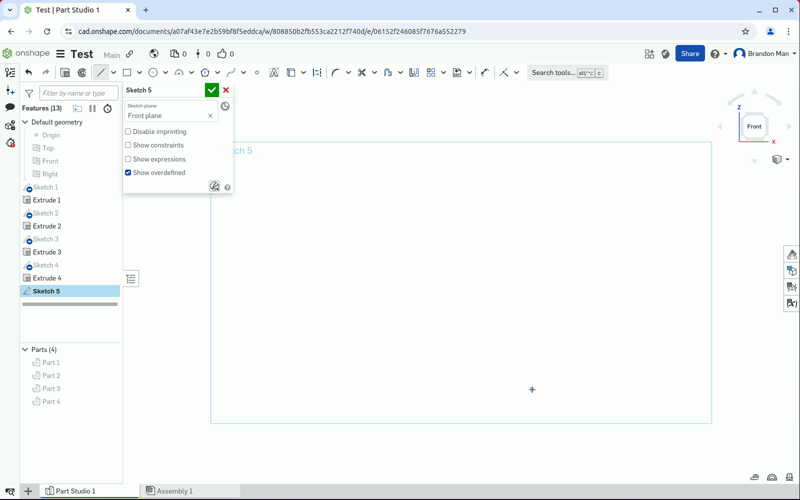
mouse_move(562, 389)
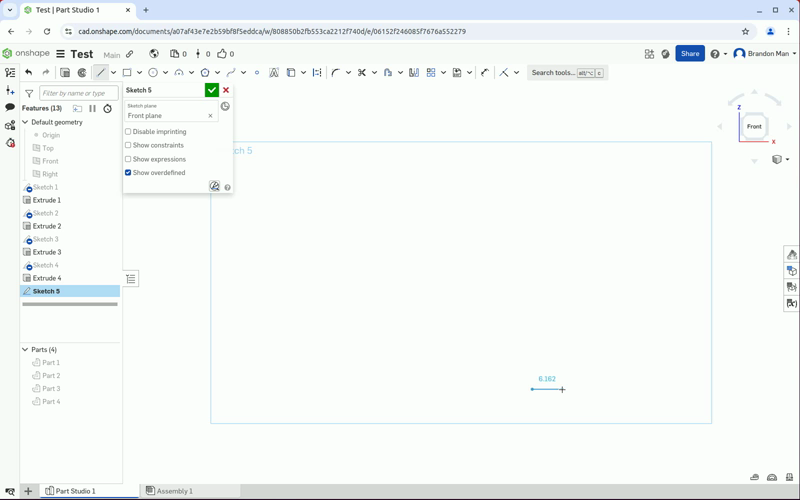
mouse_move(571, 389)
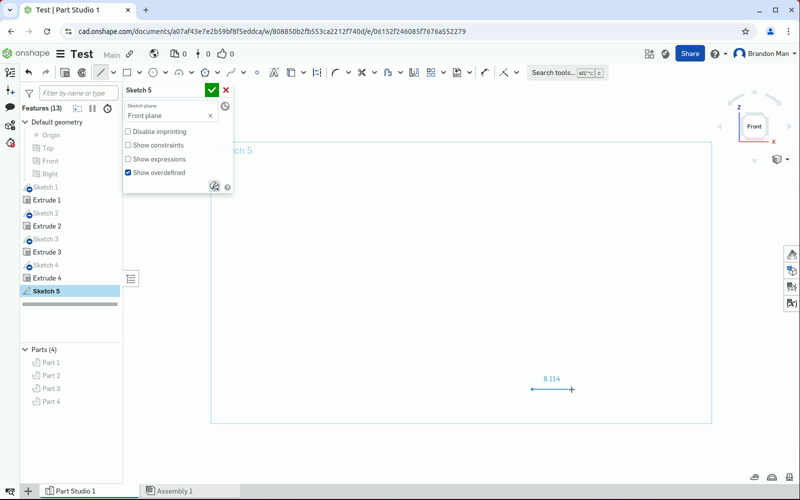
click(571, 389)
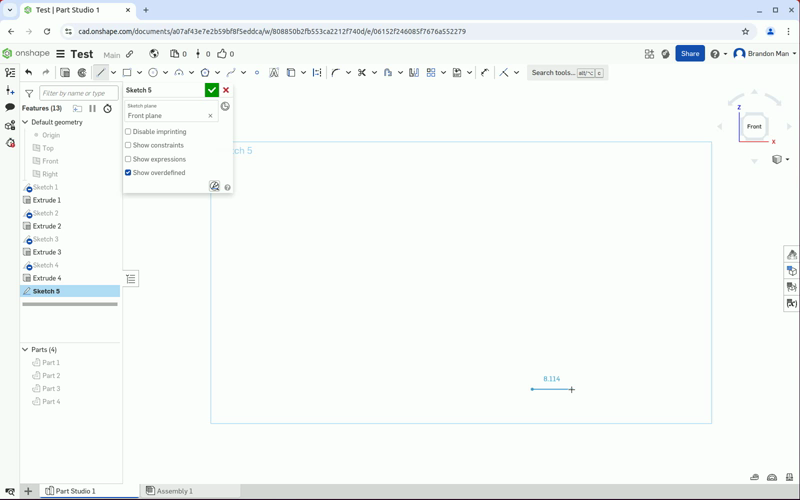
key_up(shift)
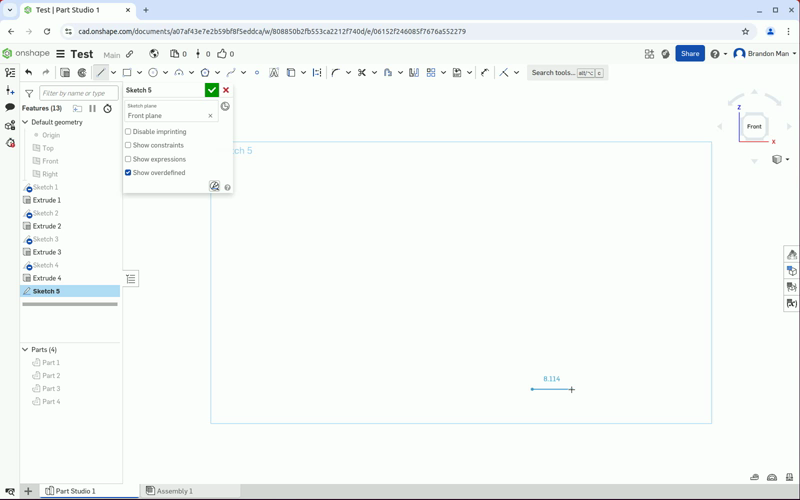
key_down(shift)
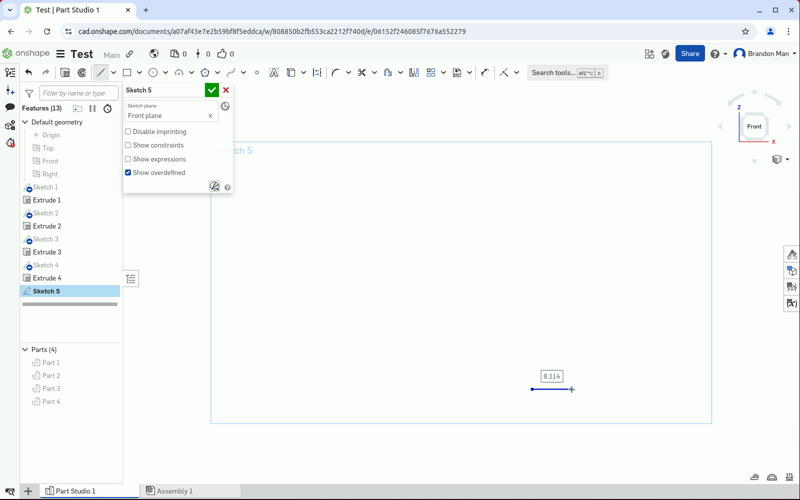
mouse_move(589, 389)
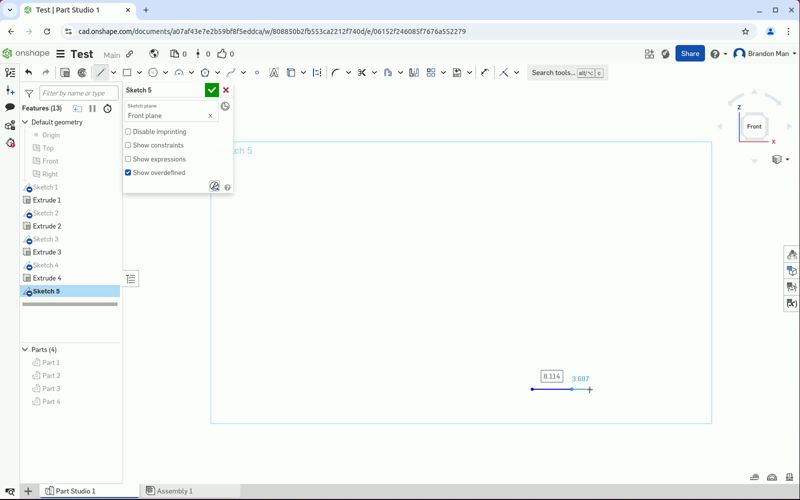
mouse_move(571, 350)
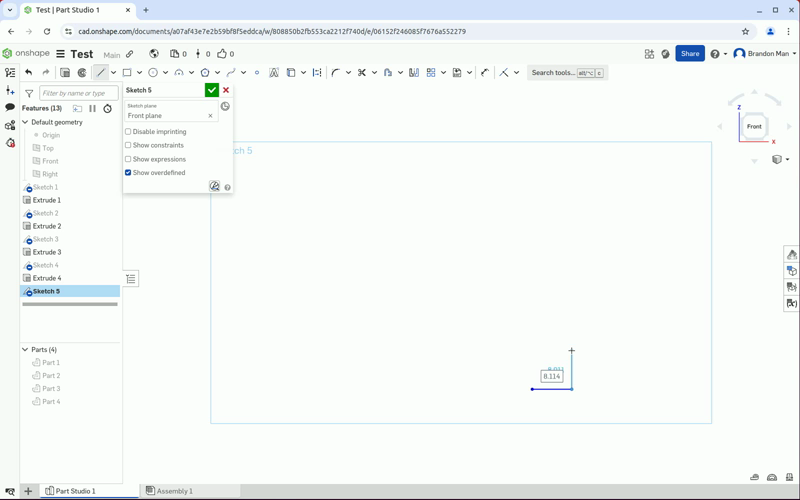
click(571, 350)
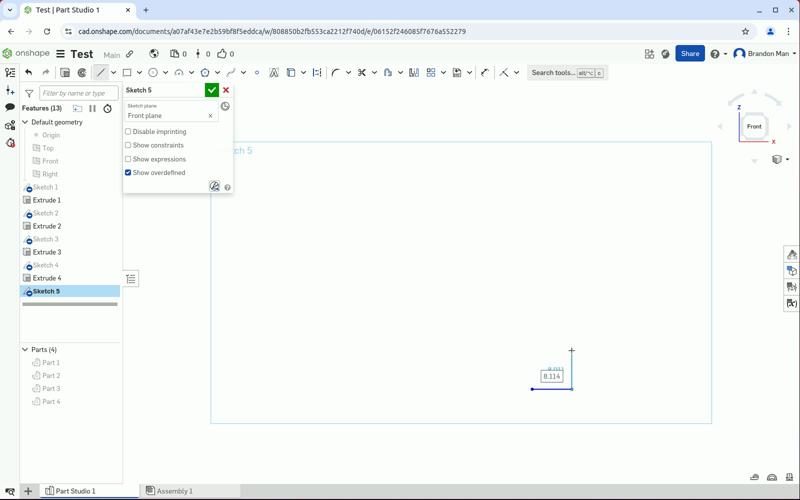
key_up(shift)
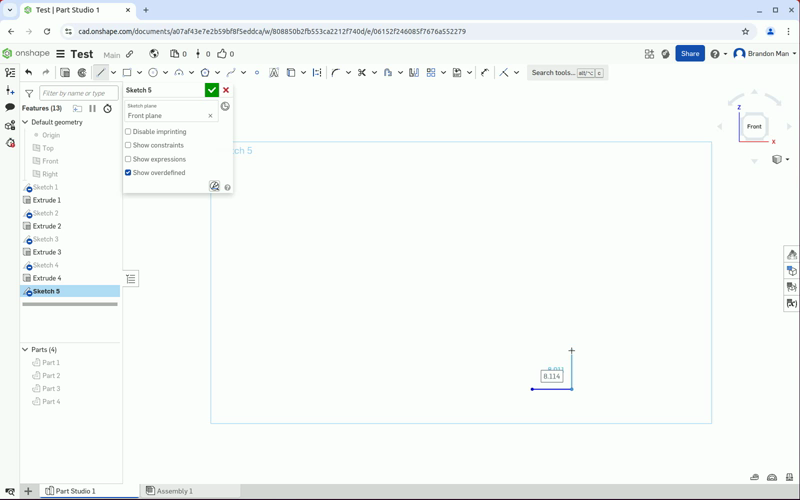
key_down(shift)
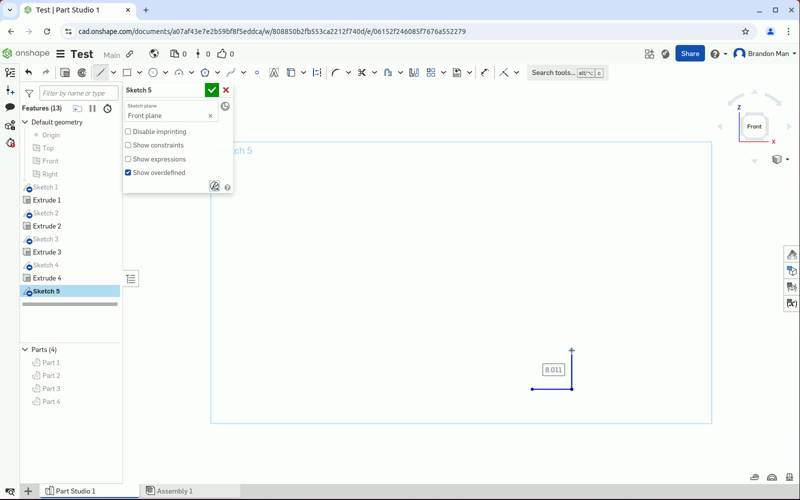
mouse_move(589, 350)
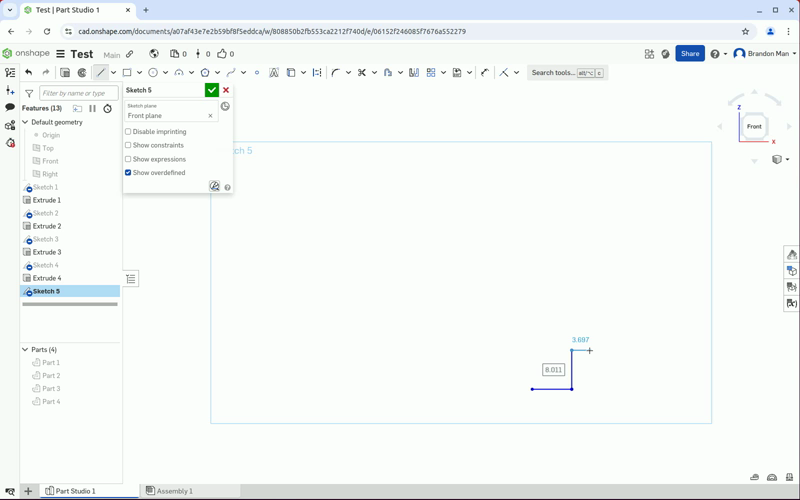
mouse_move(532, 350)
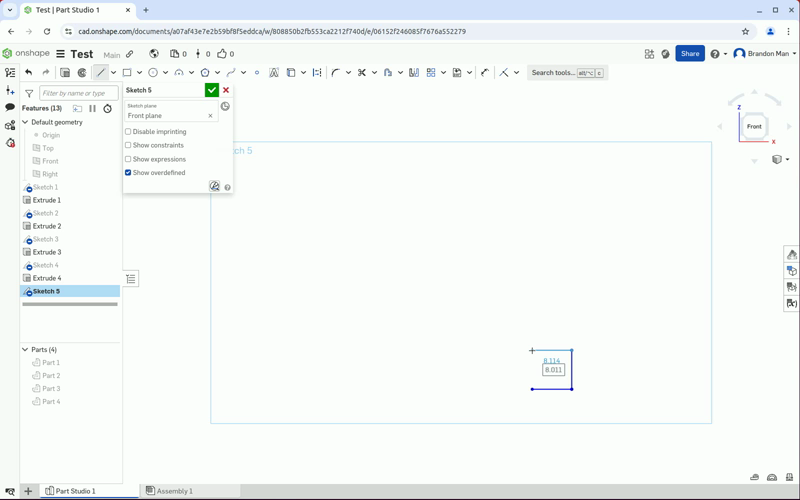
click(532, 350)
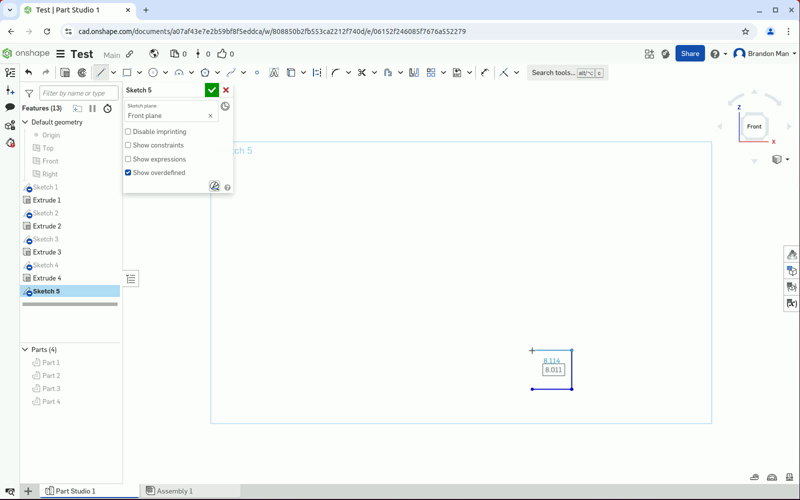
key_up(shift)
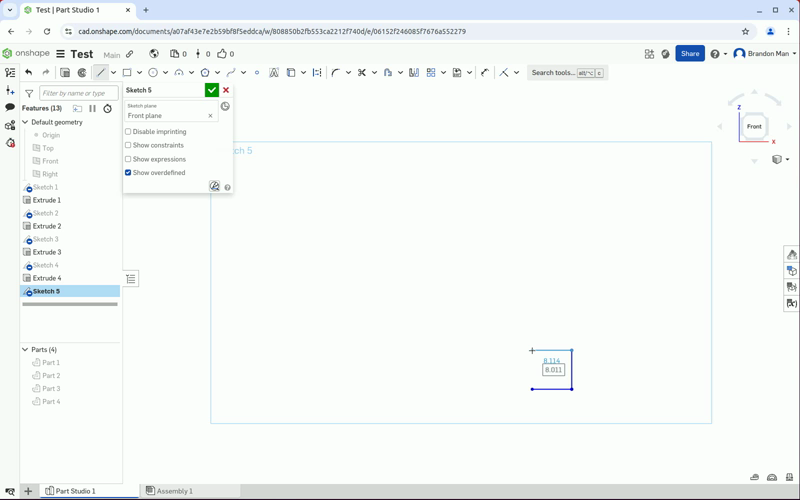
mouse_move(562, 350)
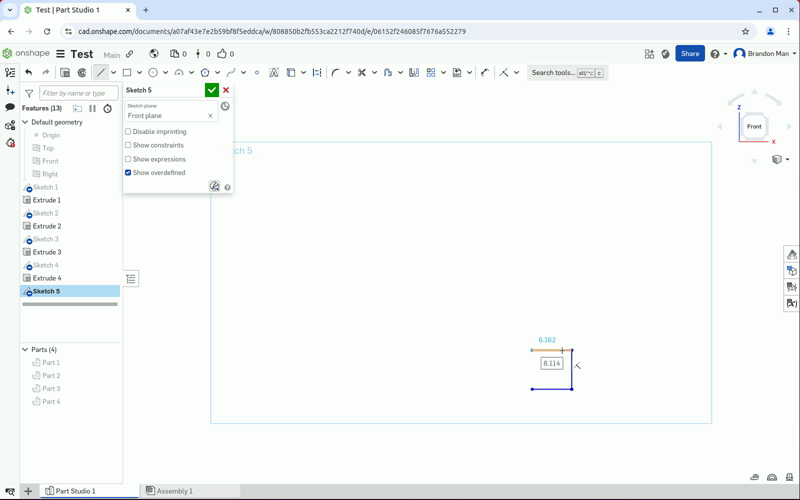
key_down(shift)
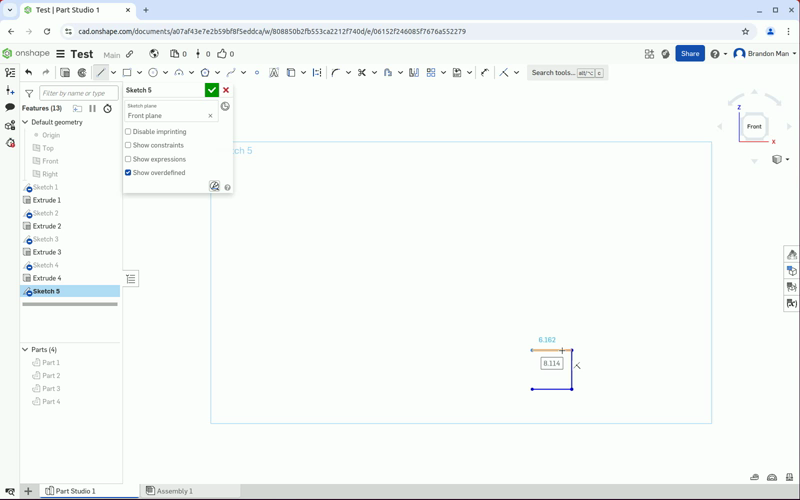
mouse_move(532, 389)
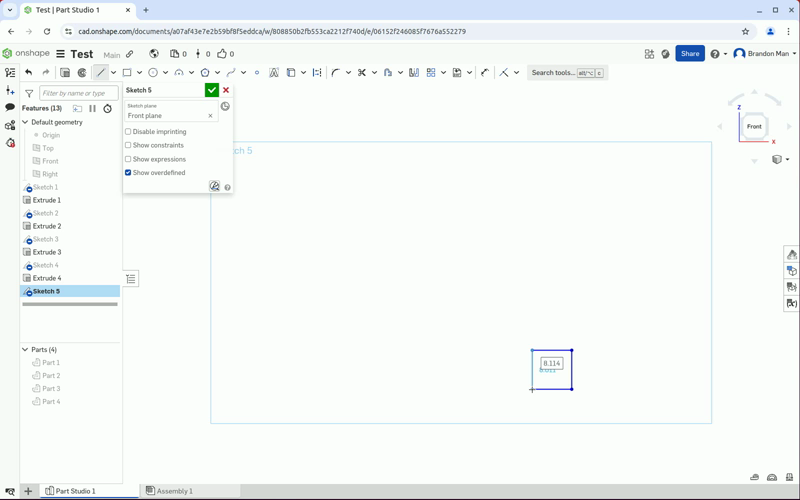
key_up(shift)
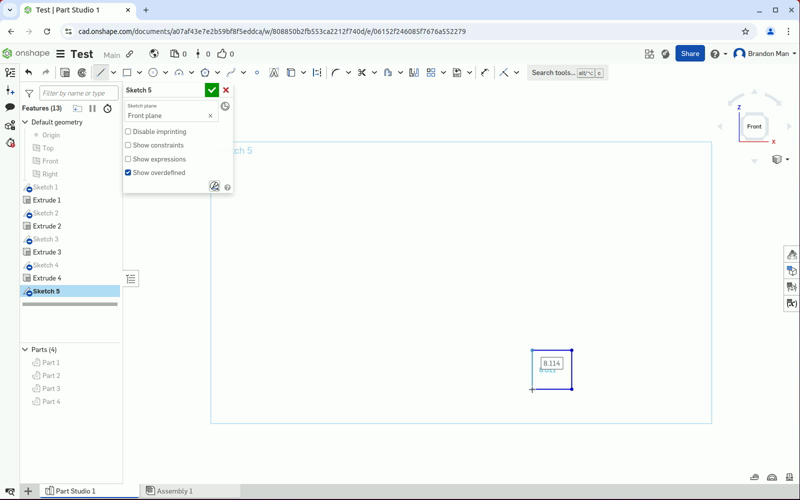
click(532, 389)
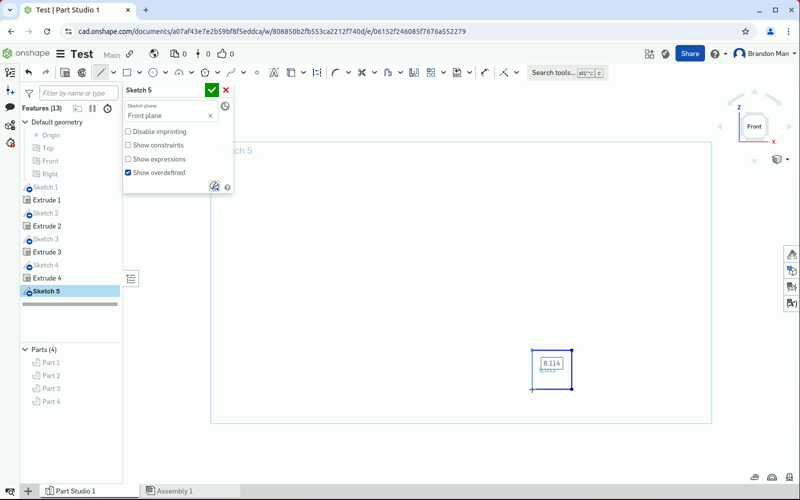
key(esc)
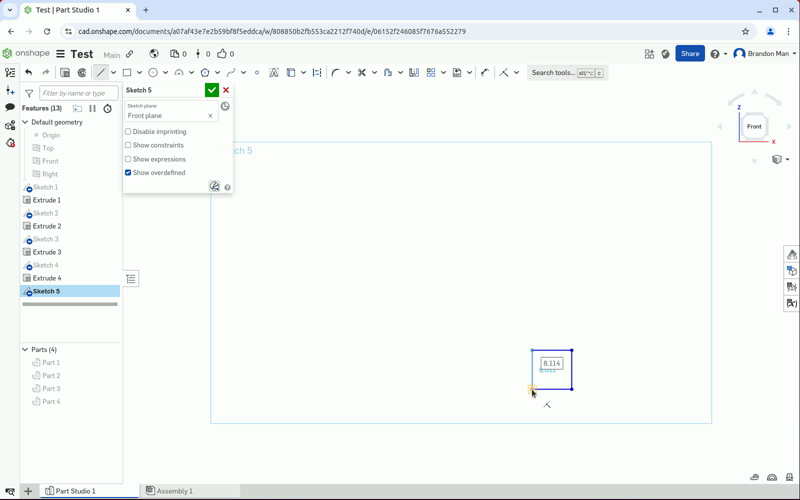
mouse_move(552, 379)
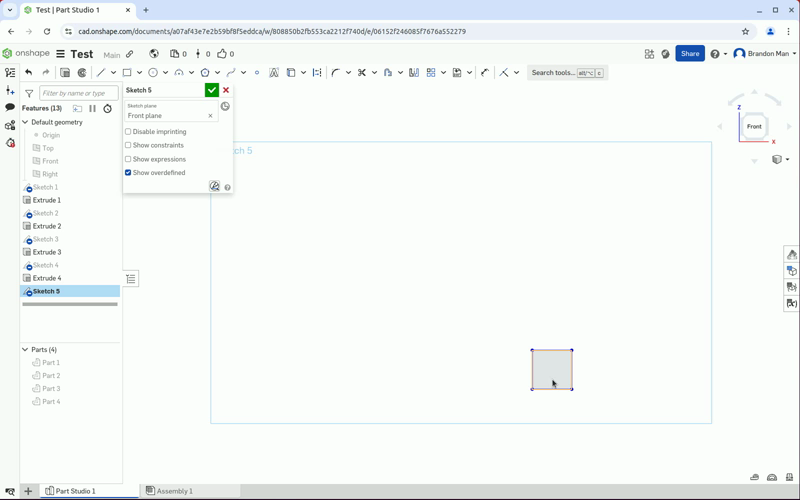
scroll(6)
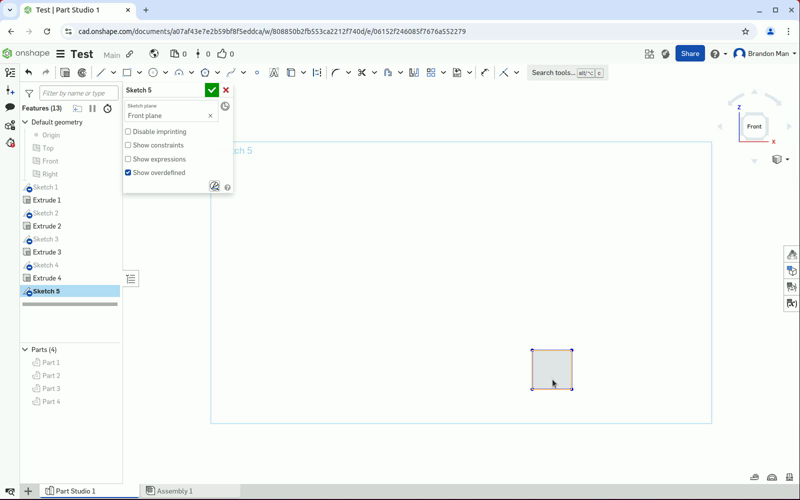
scroll(6)
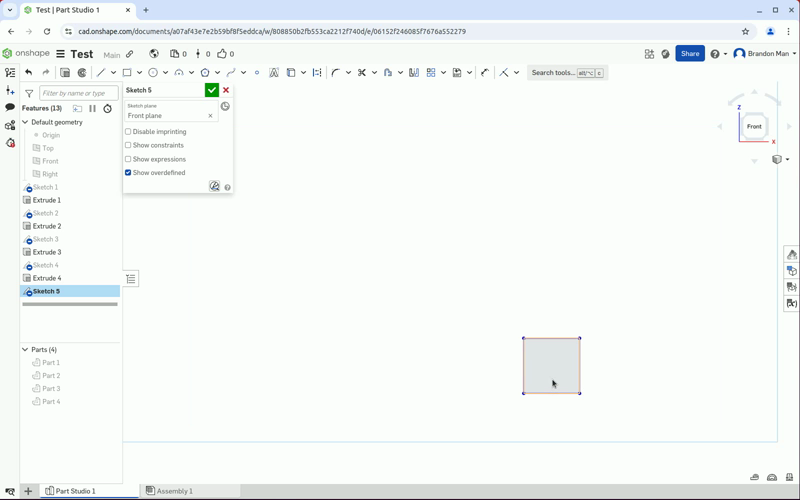
scroll(6)
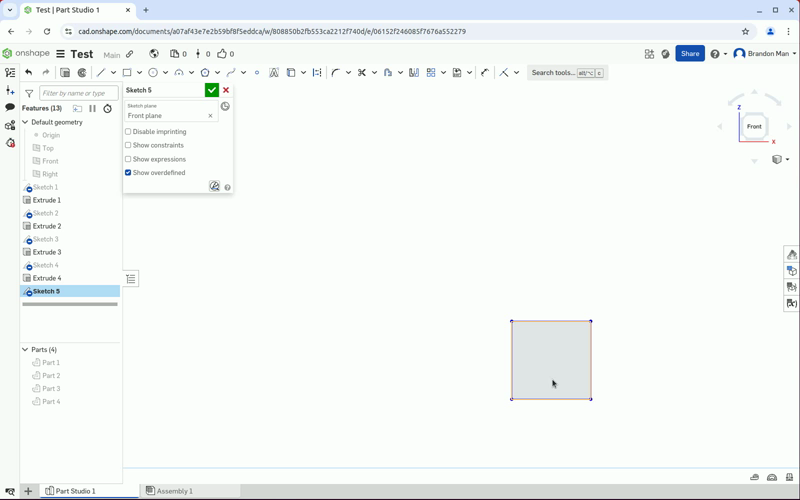
scroll(6)
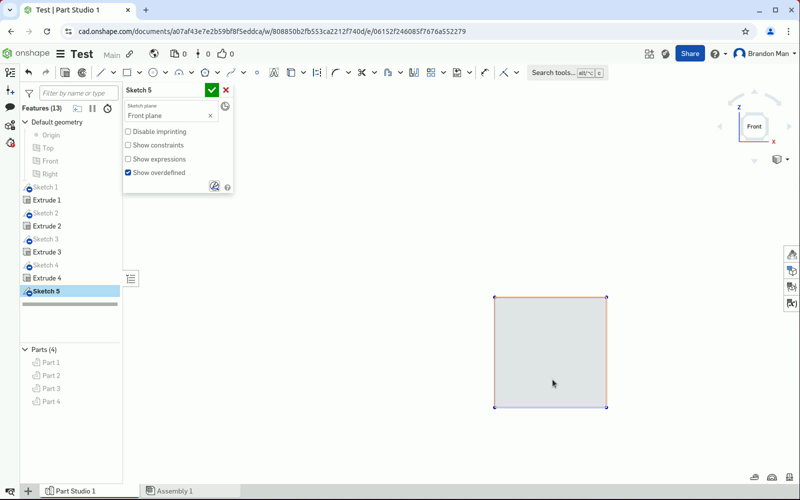
scroll(6)
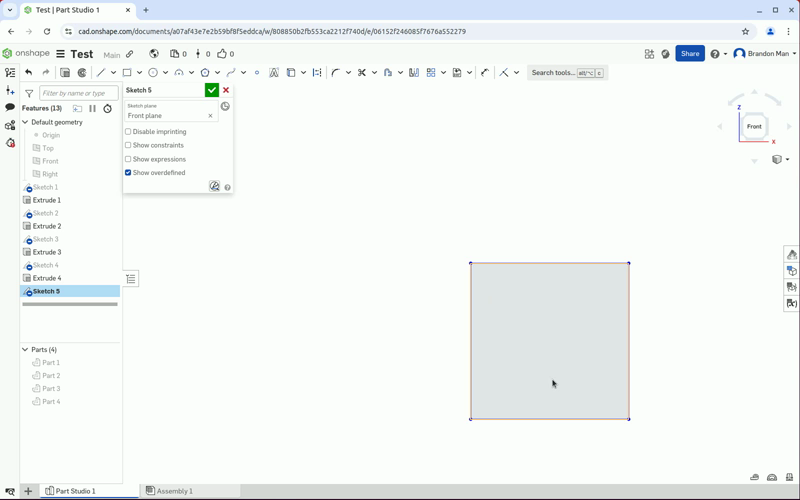
scroll(6)
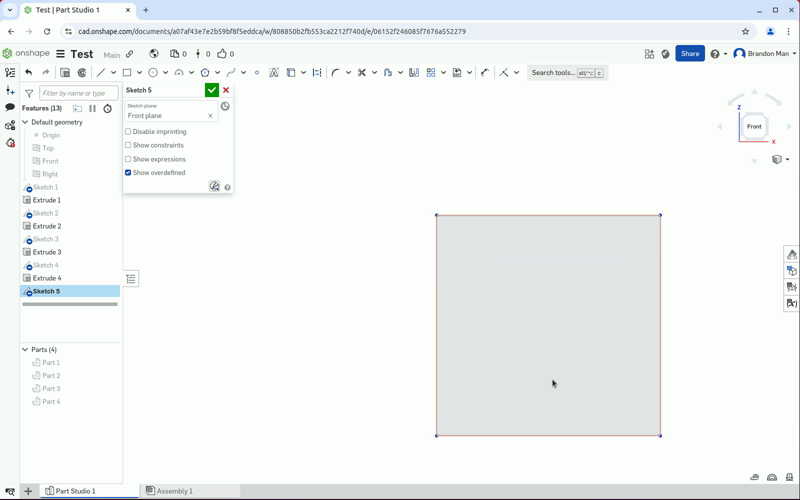
scroll(6)
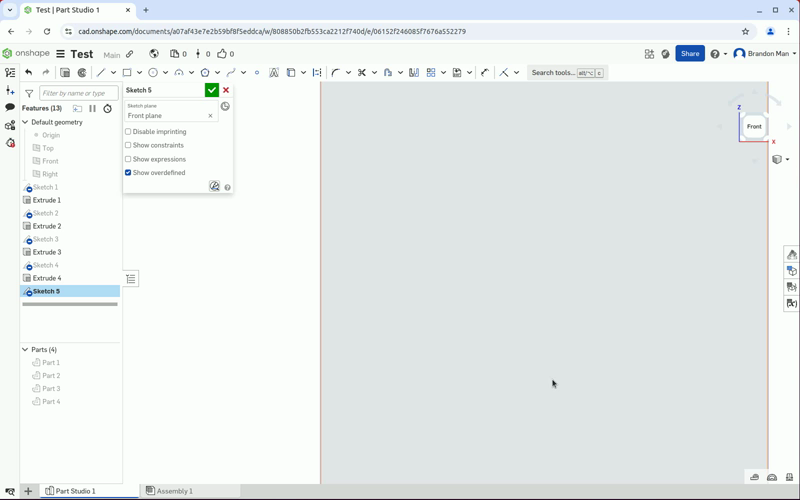
click(552, 379)
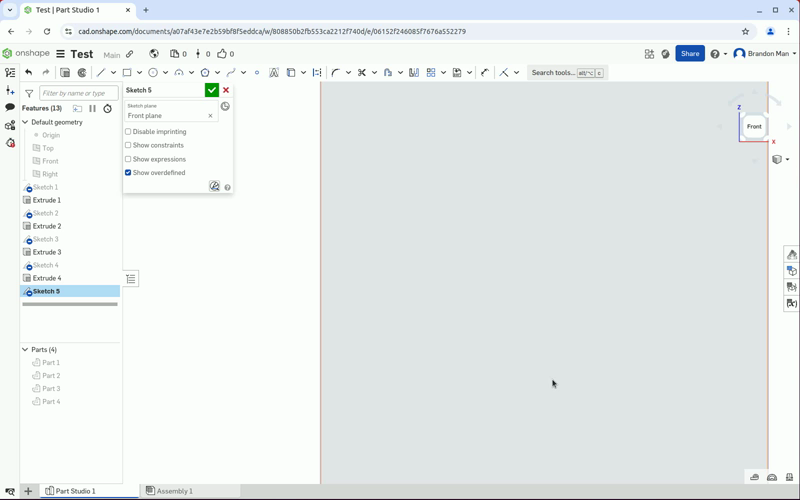
scroll(-6)
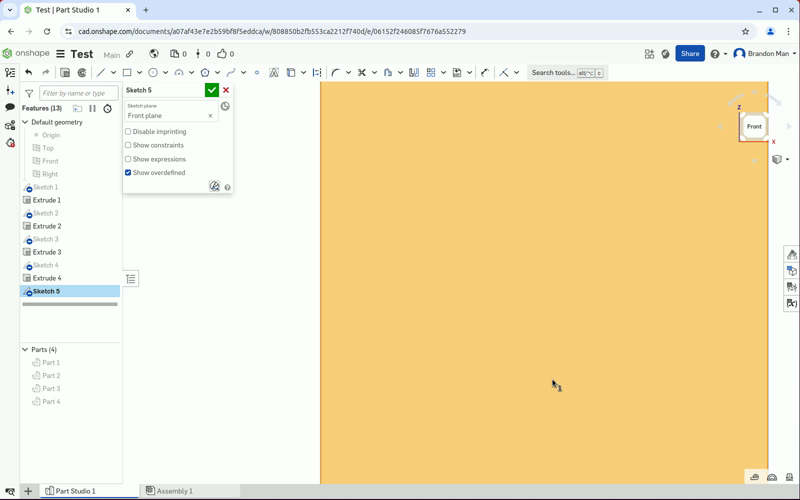
scroll(-6)
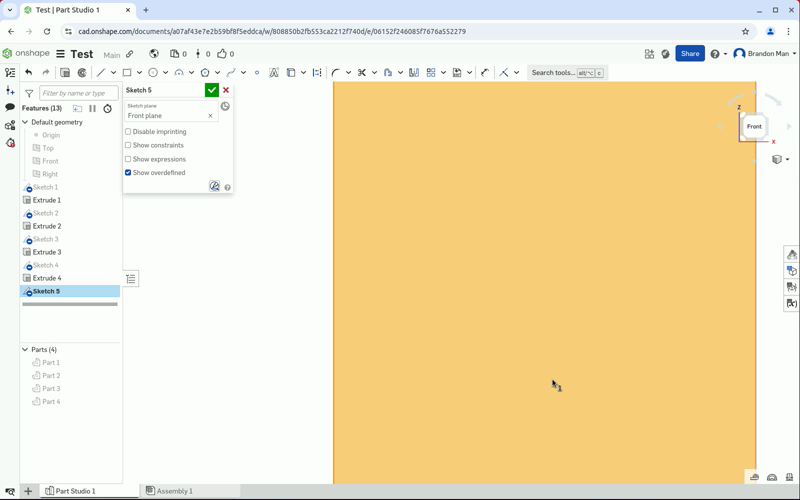
scroll(-6)
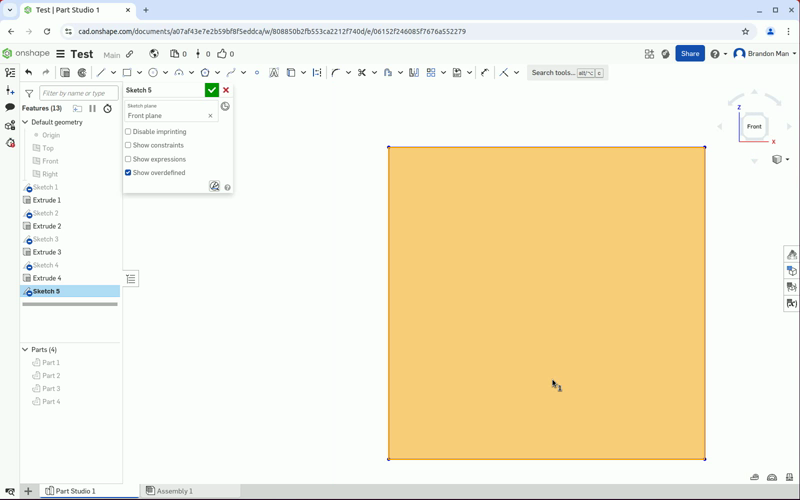
scroll(-6)
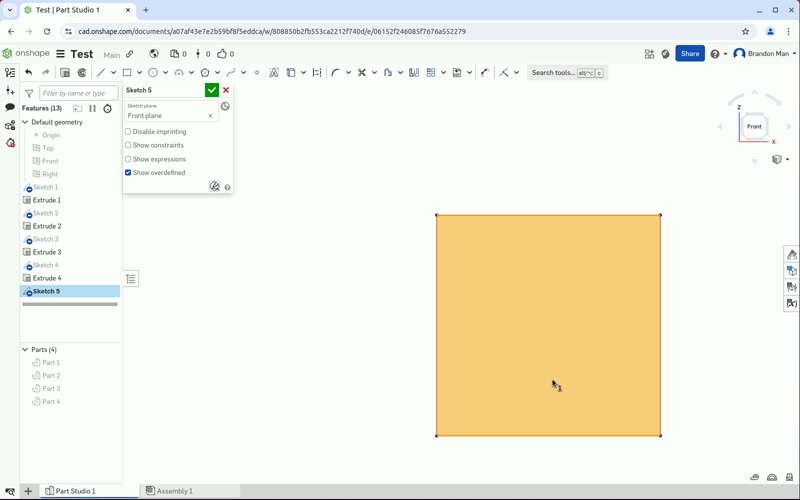
scroll(-6)
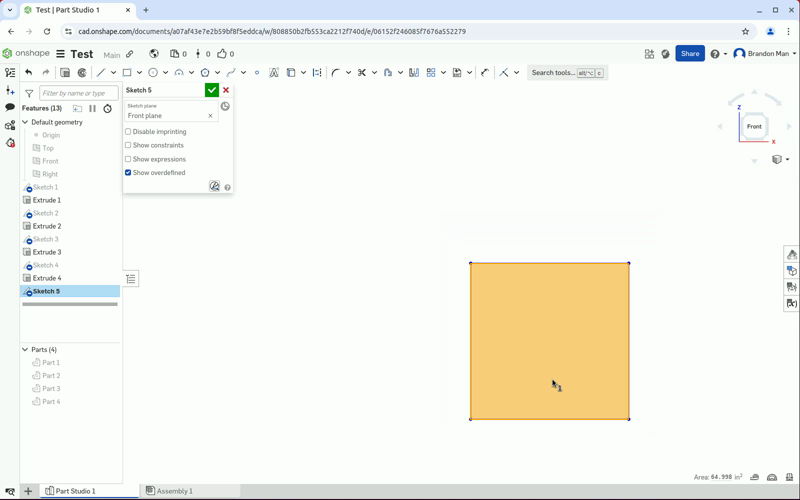
scroll(-6)
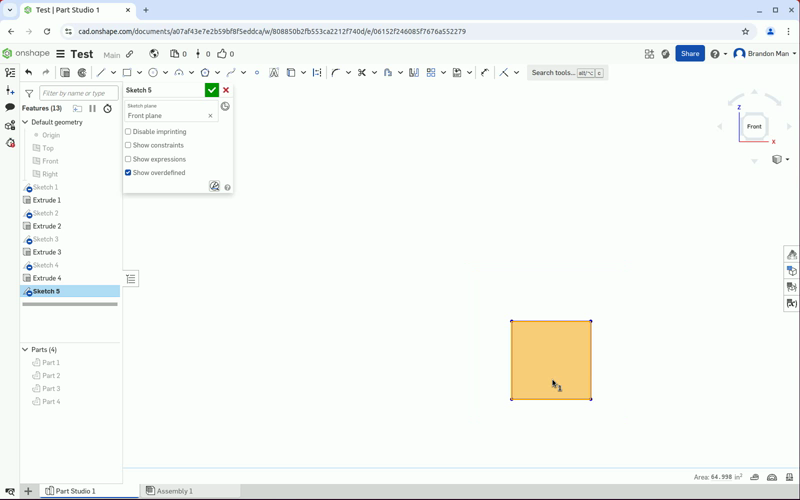
scroll(-6)
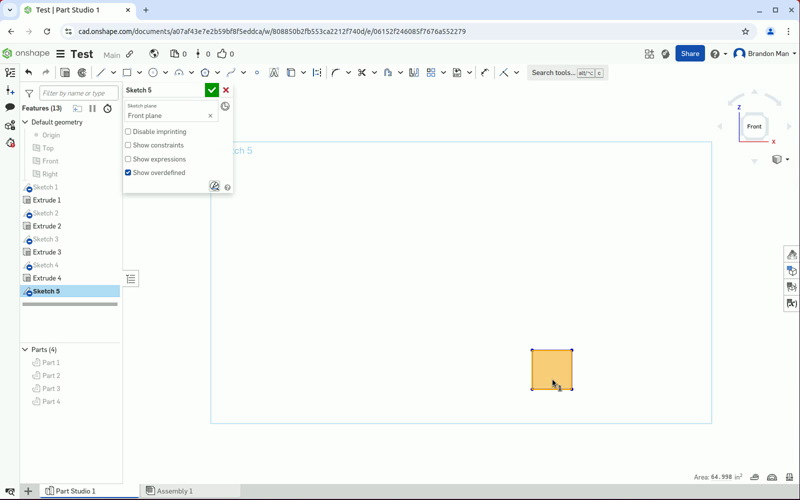
mouse_move(73, 352)
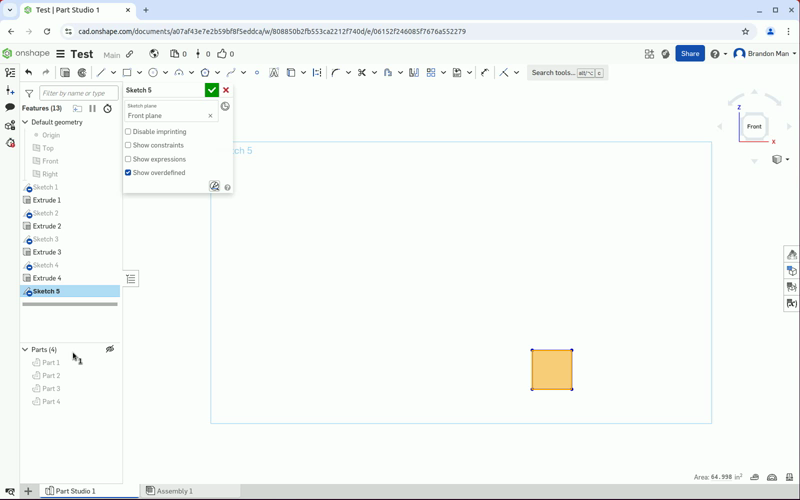
key(shift+y)
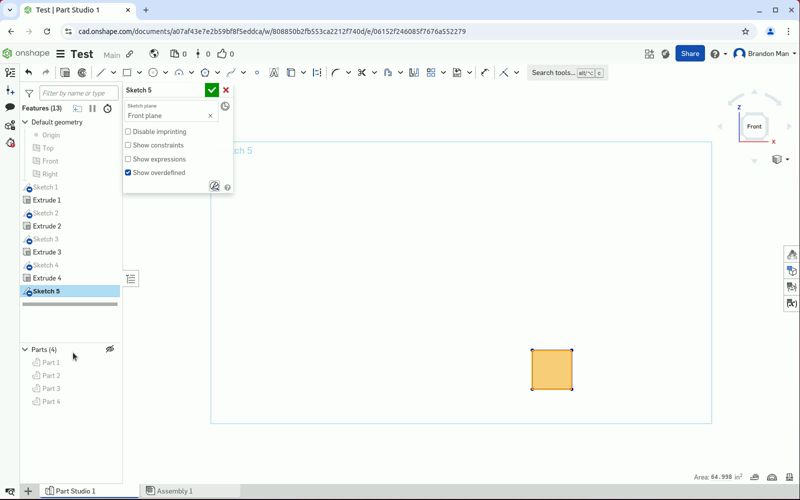
key(shift+e)
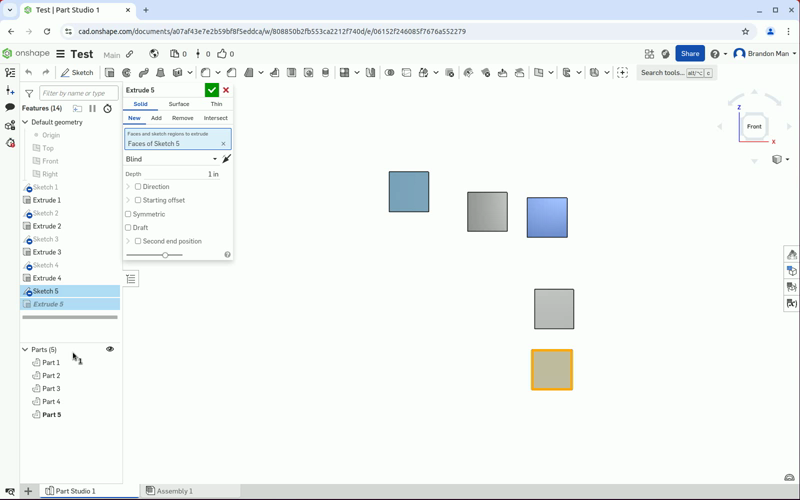
mouse_move(143, 106)
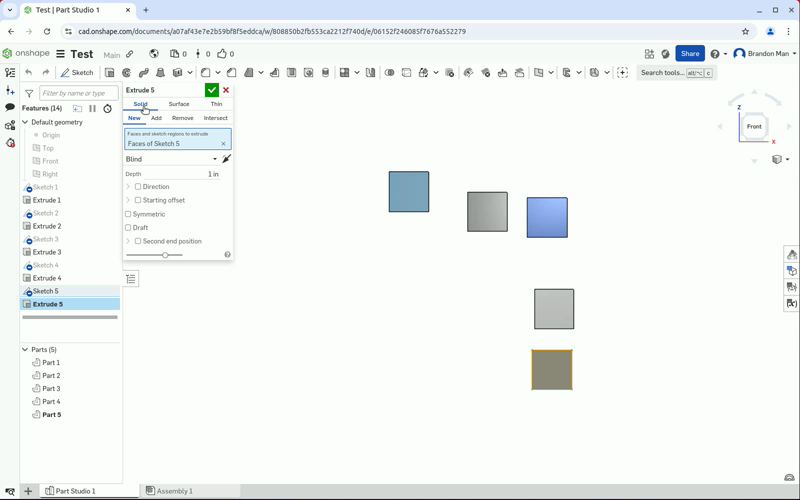
click(143, 106)
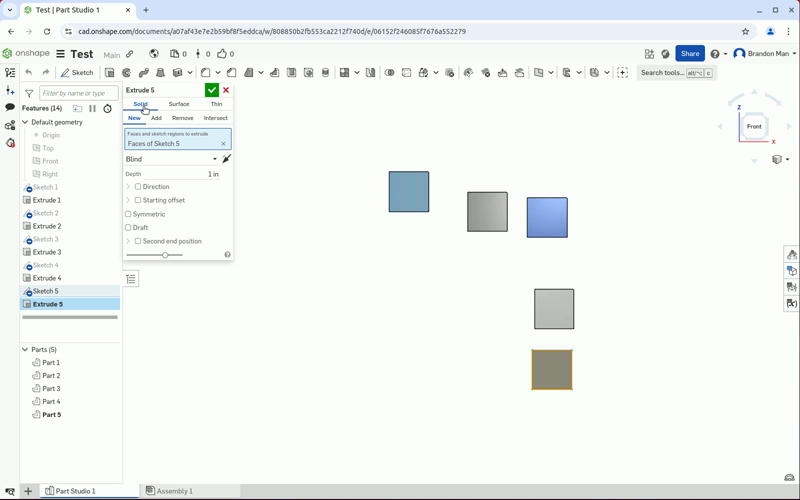
mouse_move(137, 120)
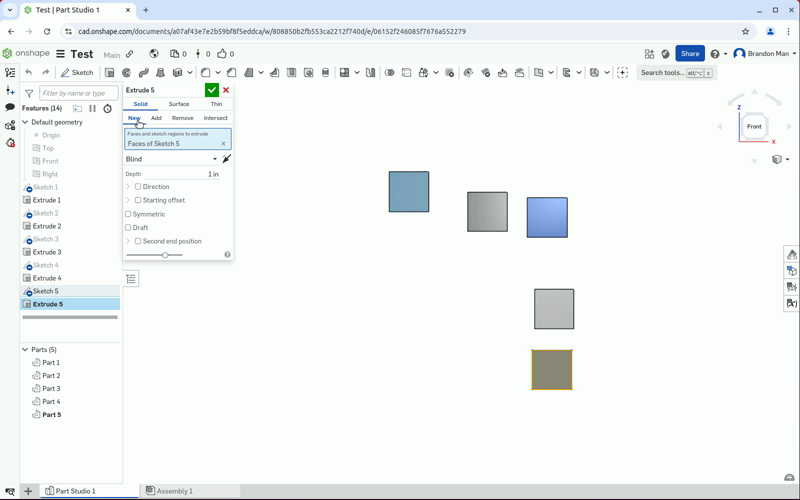
click(137, 120)
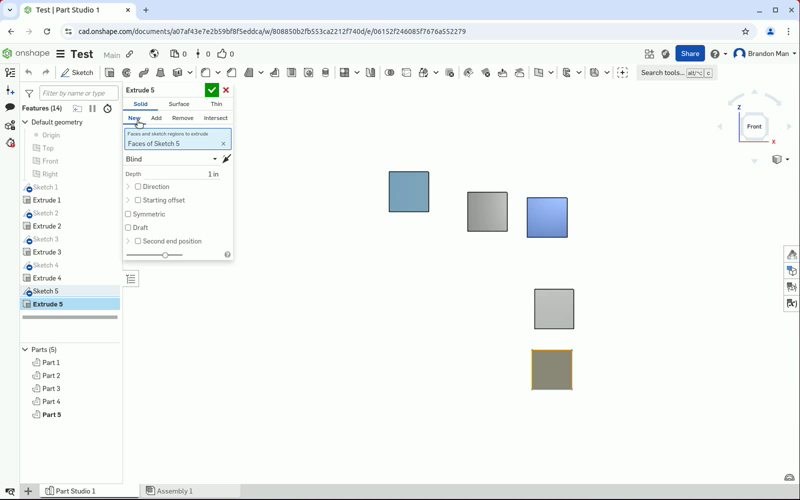
key(tab, 4)
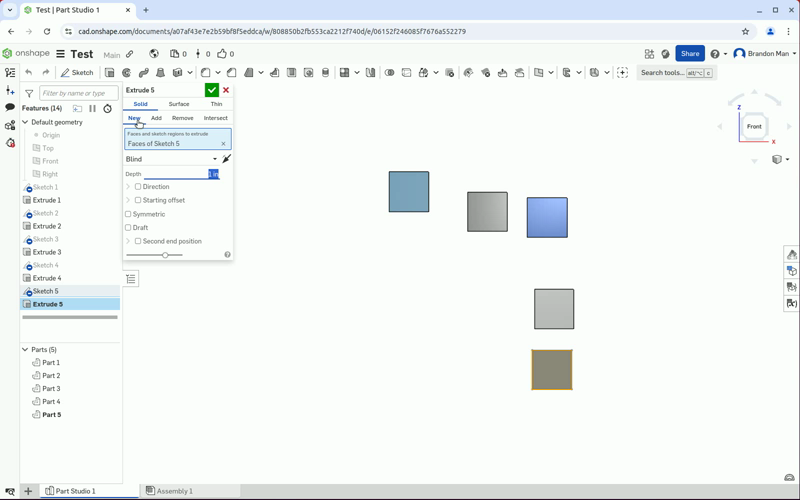
text(7.943)
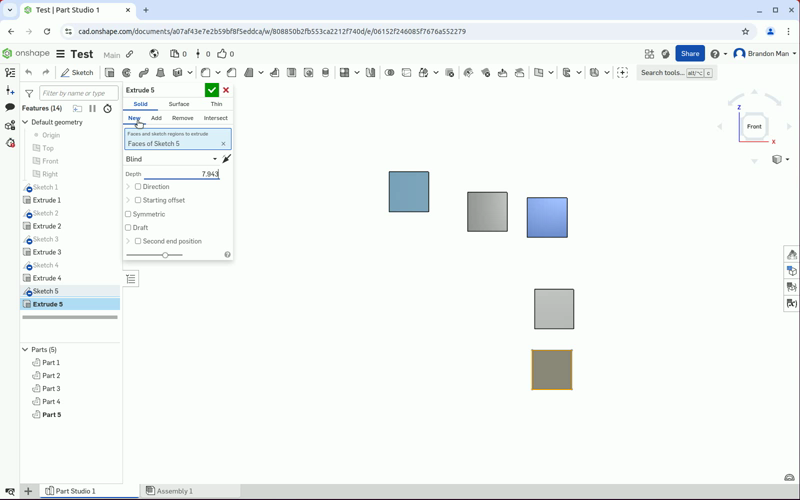
key(enter)
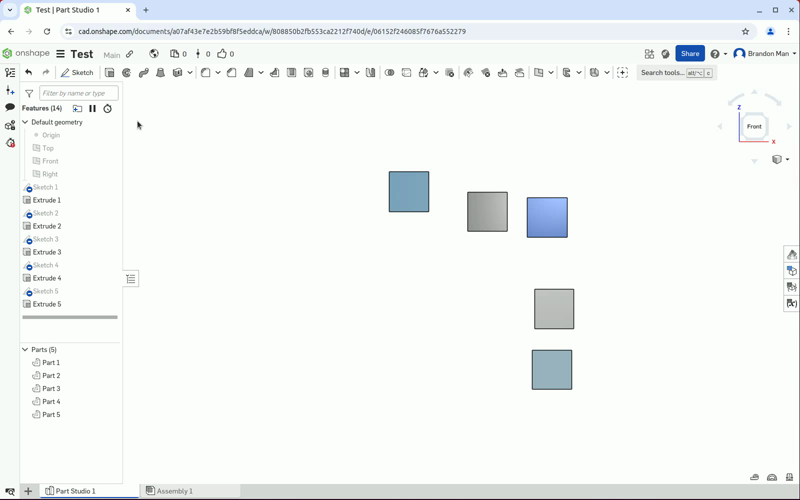
key(shift+h)
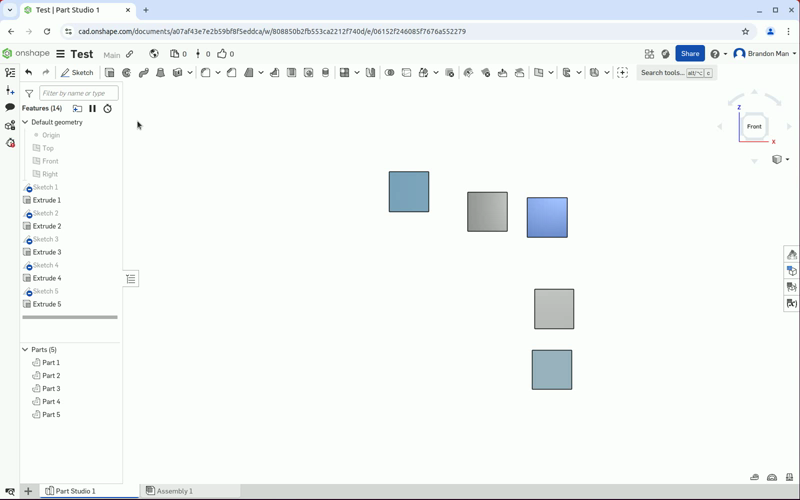
key(shift+h)
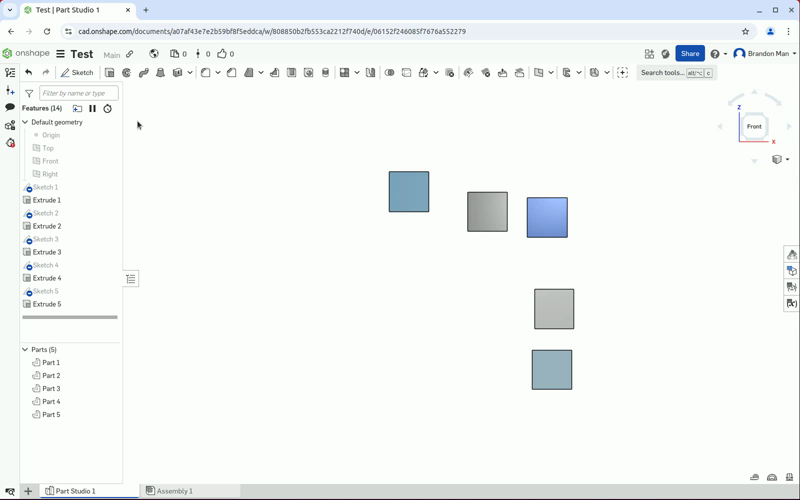
mouse_move(73, 189)
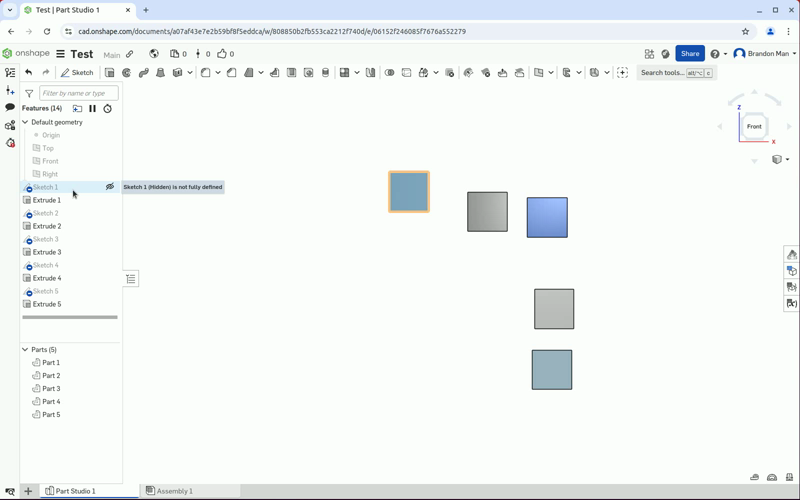
click(73, 189)
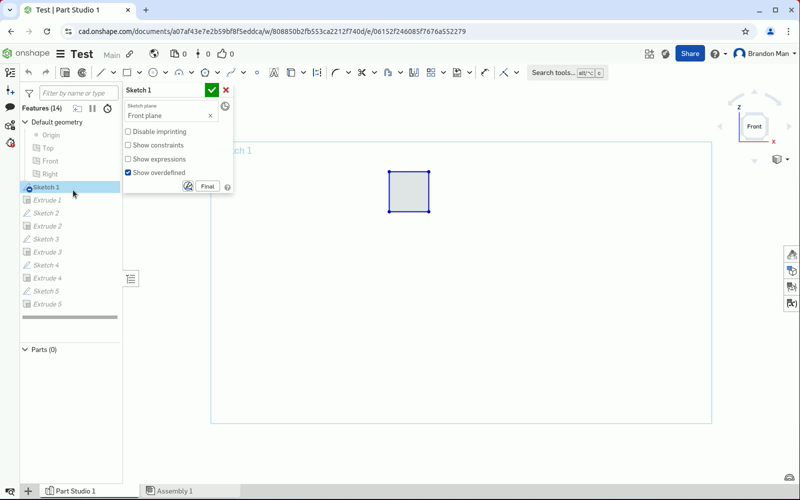
mouse_move(229, 92)
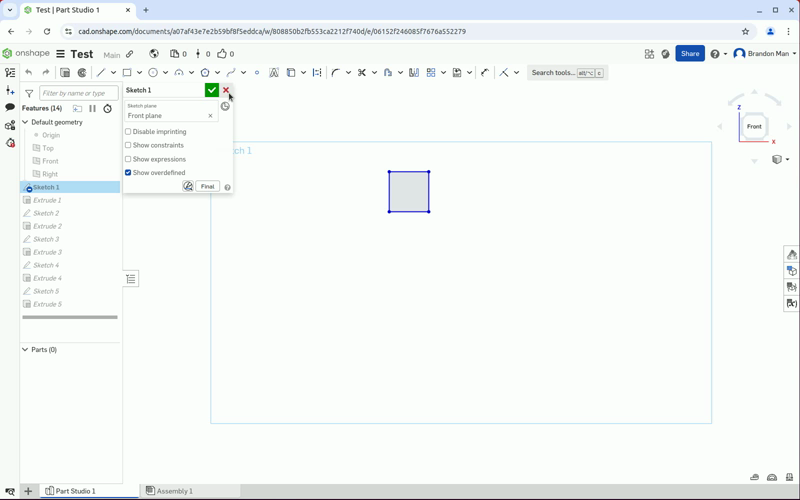
click(229, 92)
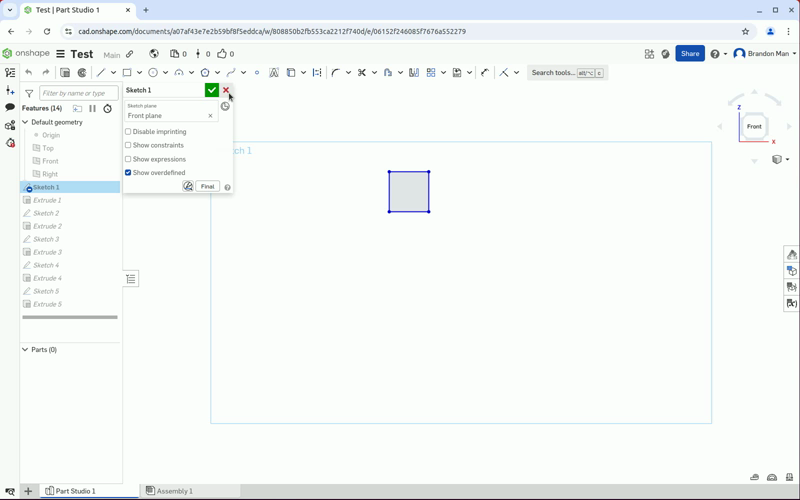
key(shift+s)
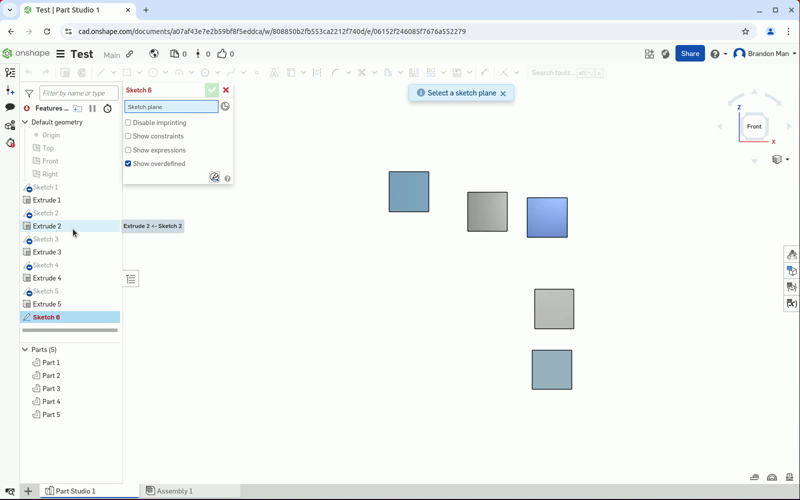
scroll(3)
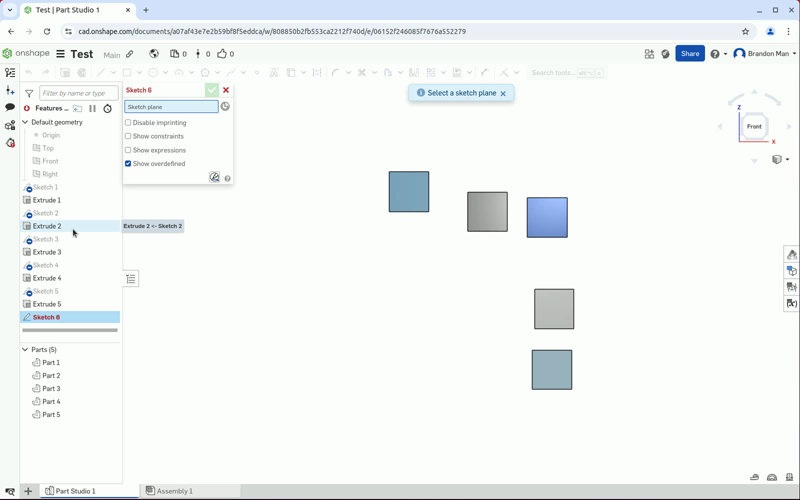
mouse_move(73, 163)
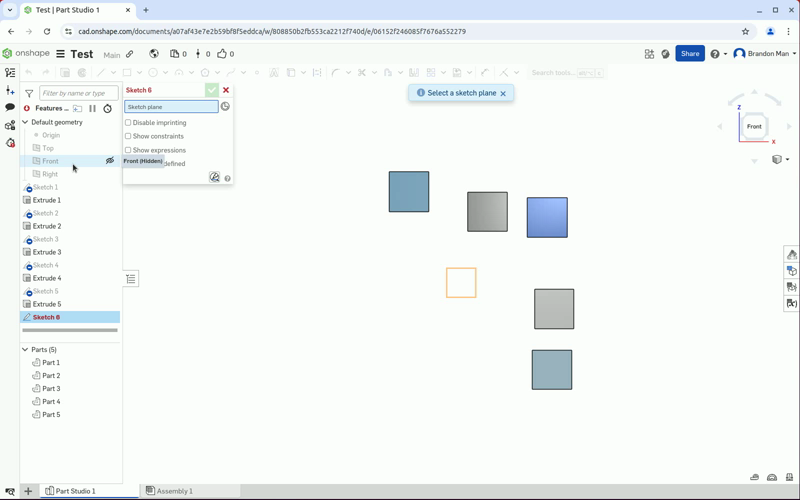
click(73, 163)
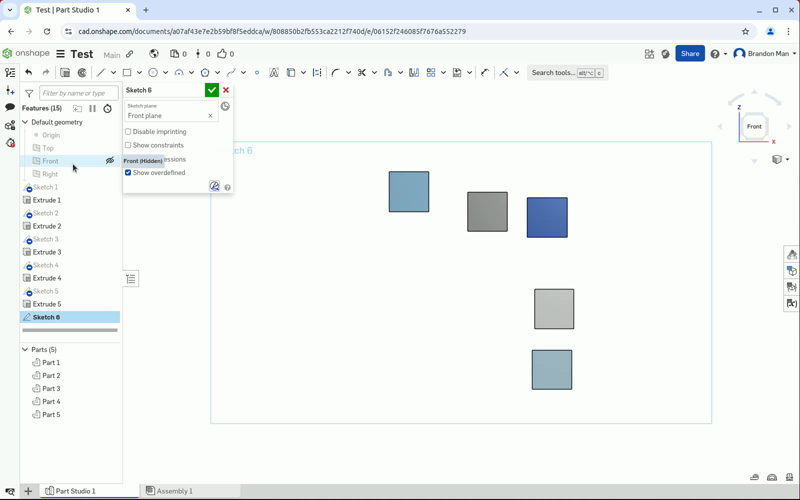
mouse_move(73, 352)
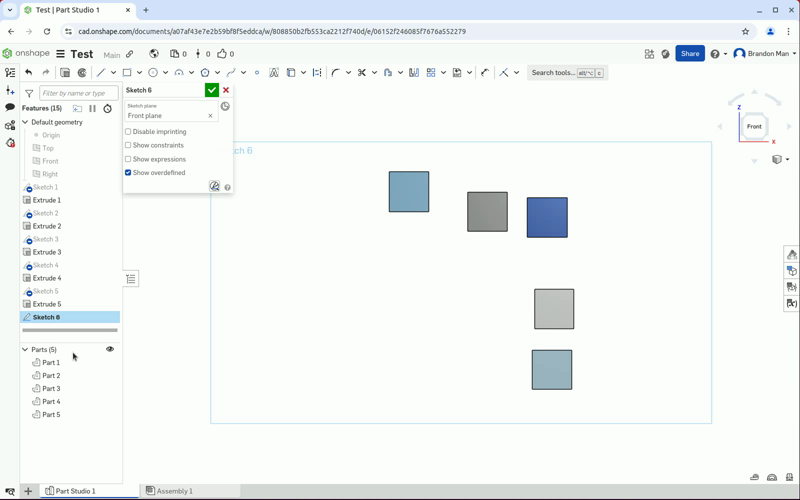
key(y)
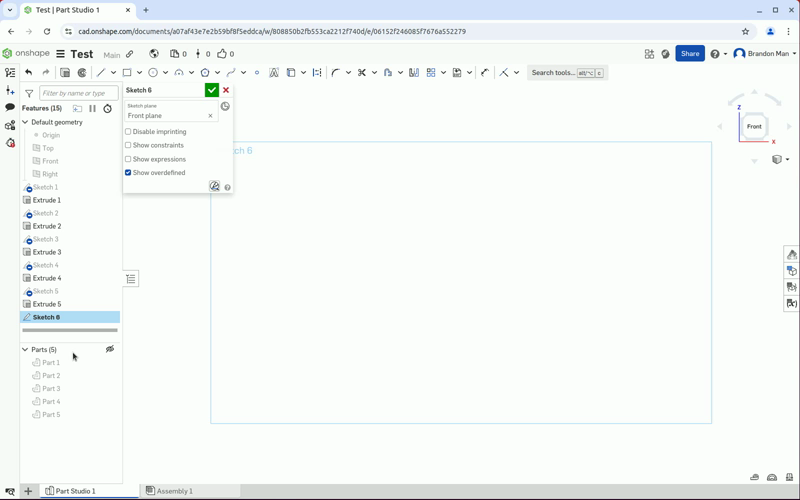
key(l)
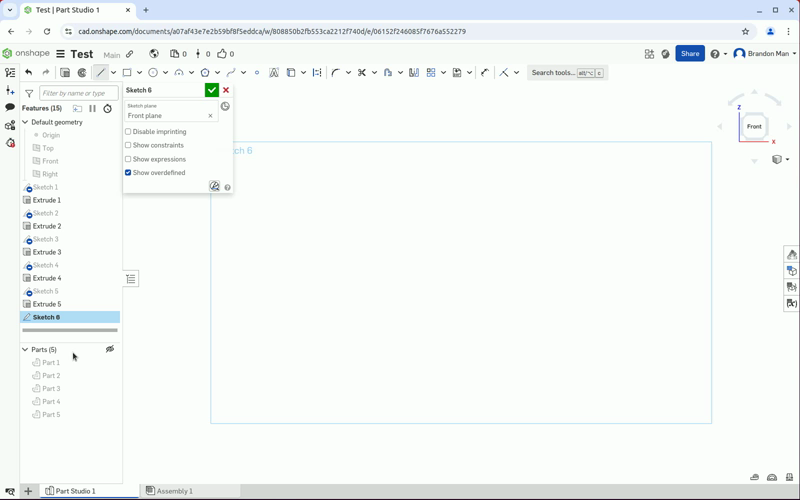
key_down(shift)
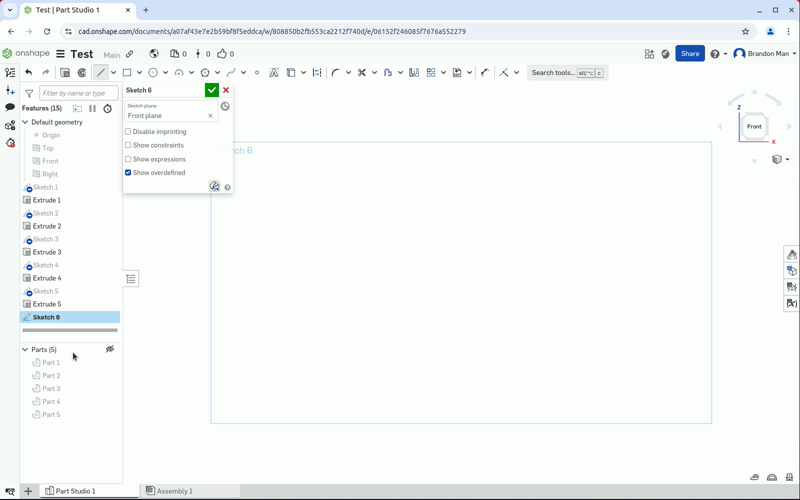
mouse_move(434, 369)
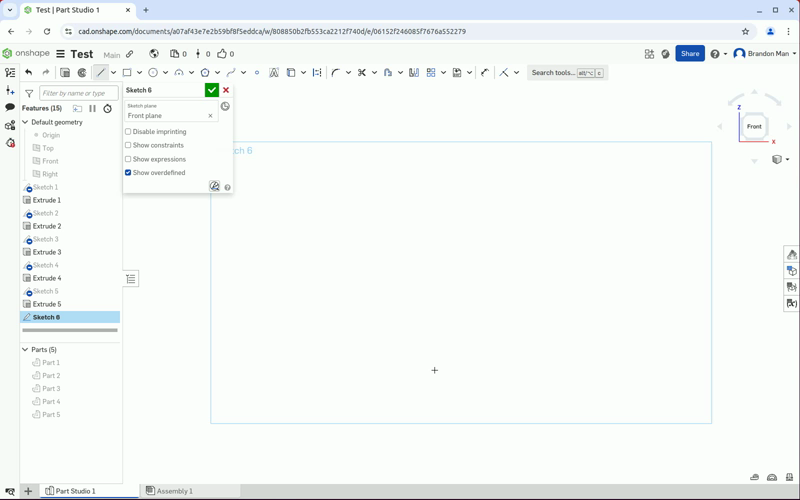
click(434, 369)
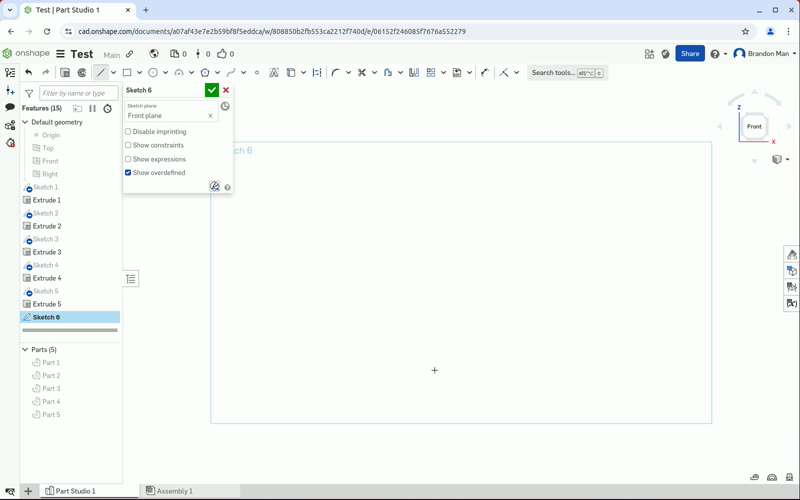
key_up(shift)
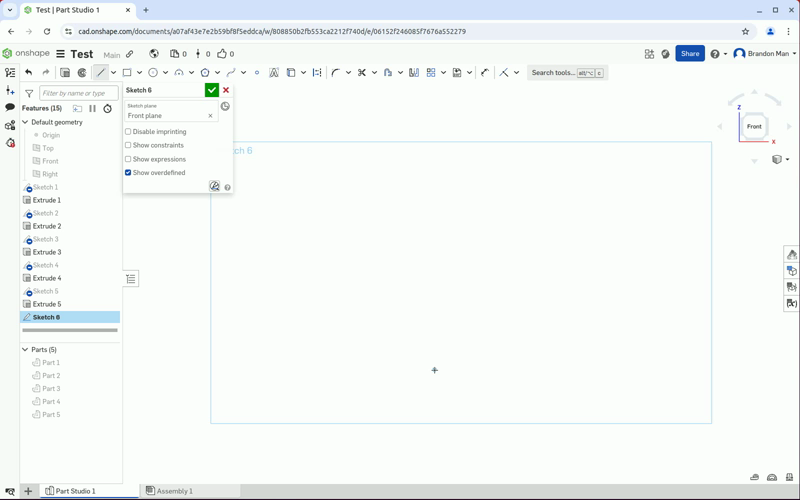
key_down(shift)
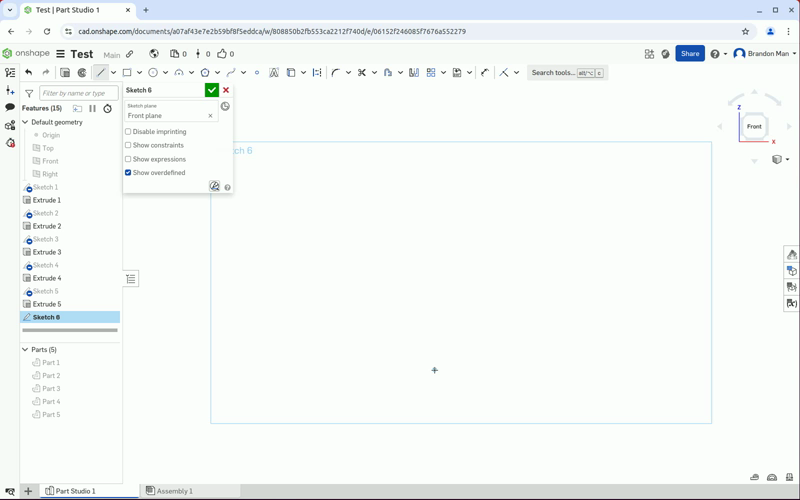
mouse_move(464, 369)
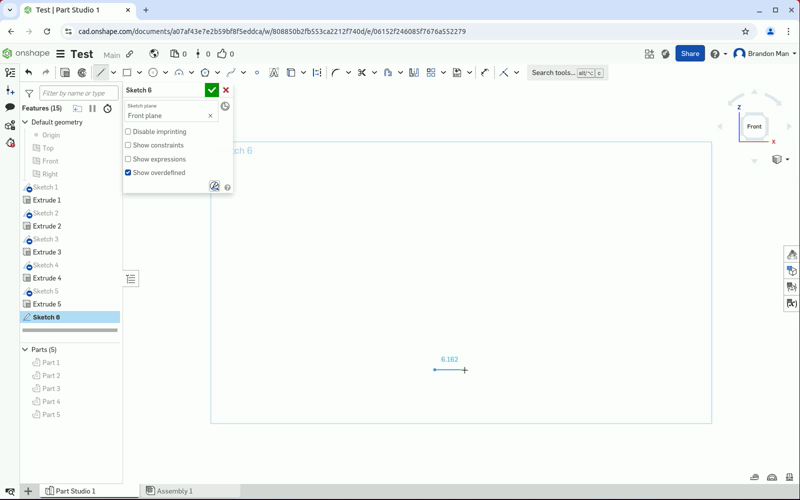
mouse_move(474, 369)
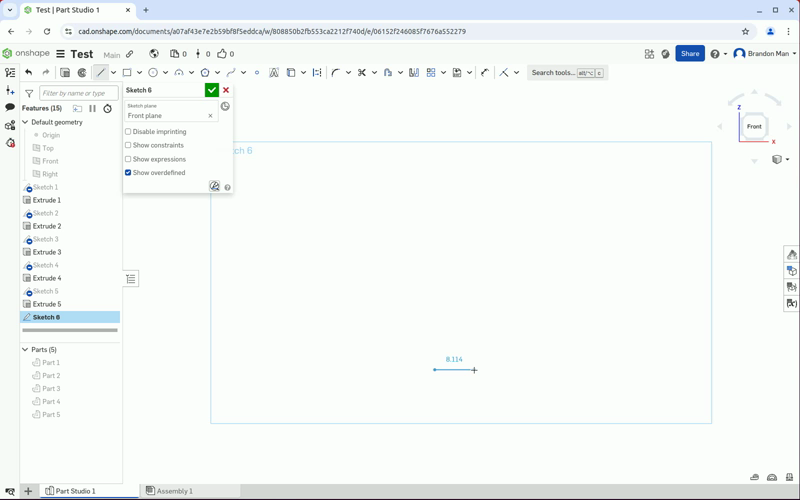
click(474, 369)
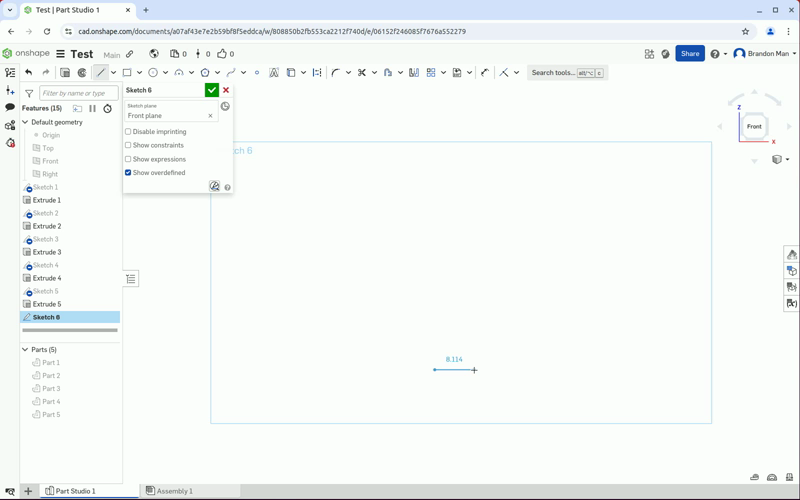
key_up(shift)
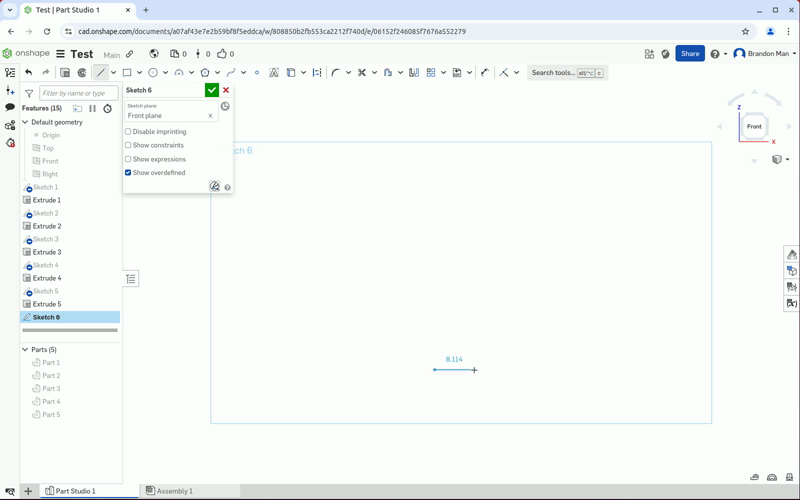
key_down(shift)
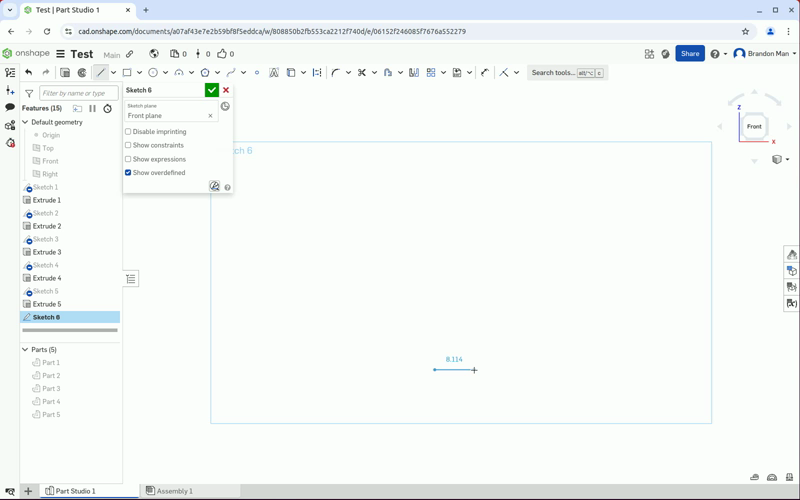
mouse_move(504, 369)
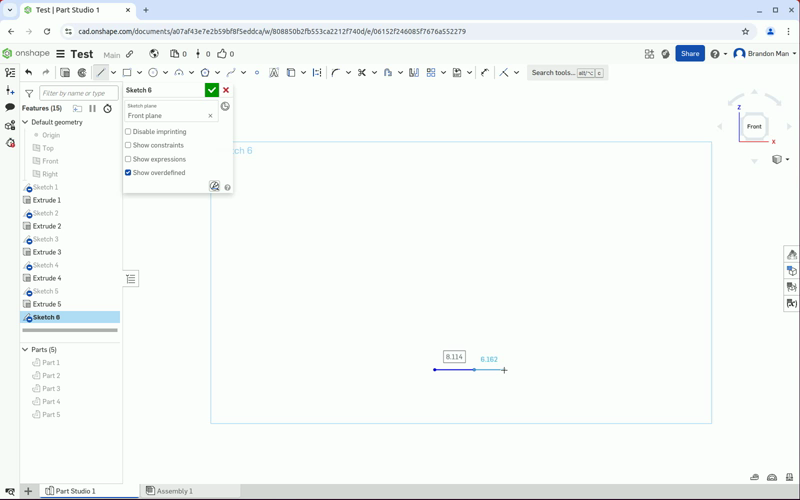
mouse_move(474, 330)
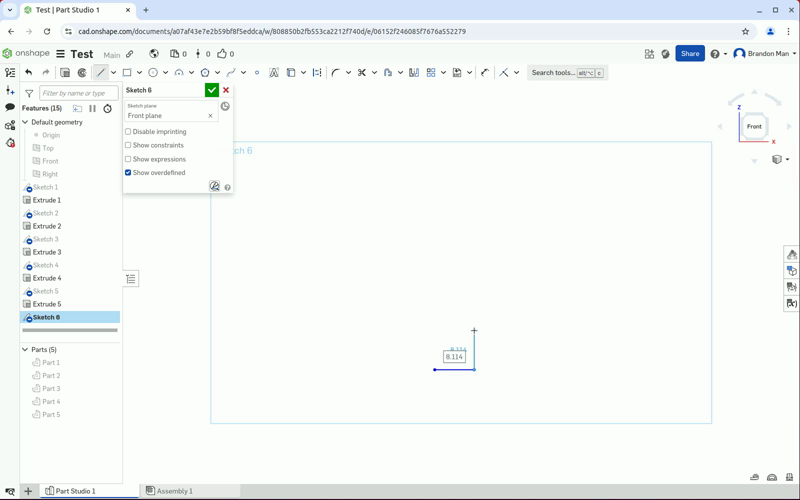
click(474, 330)
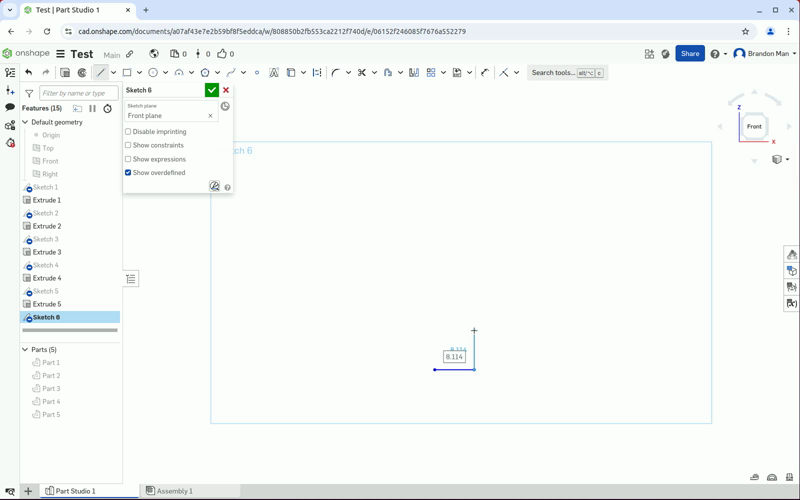
key_up(shift)
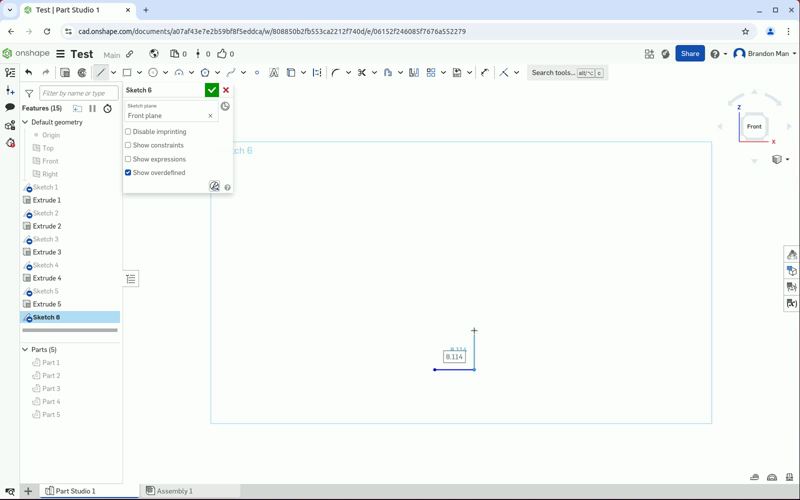
key_down(shift)
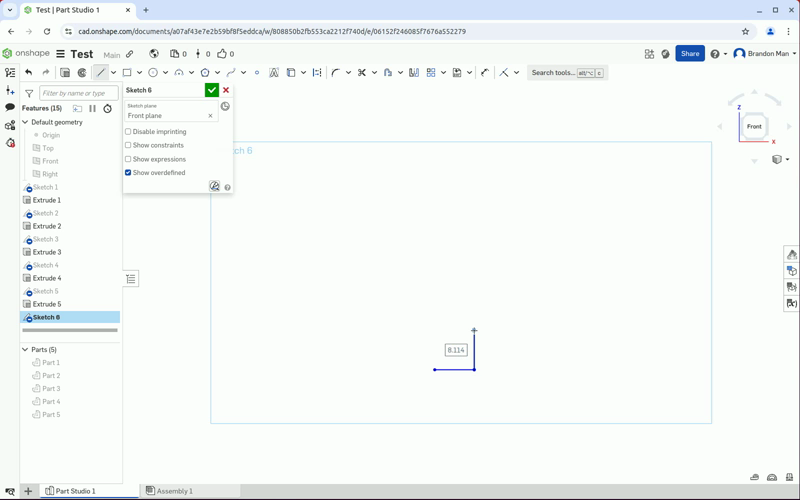
mouse_move(504, 330)
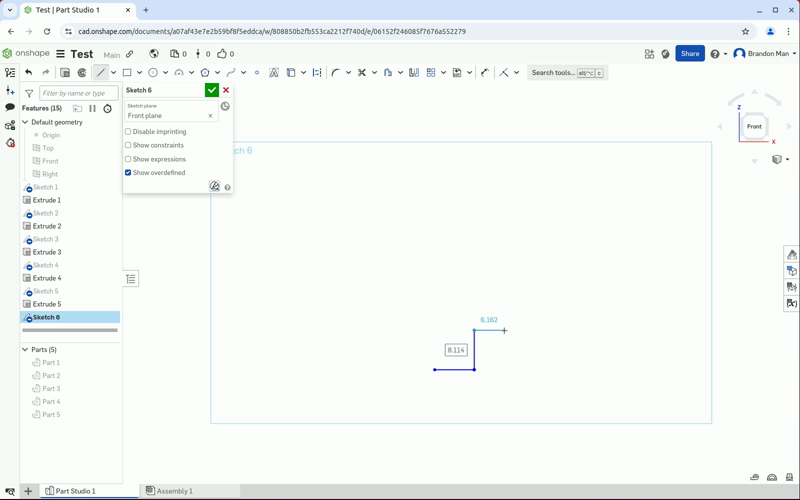
mouse_move(434, 330)
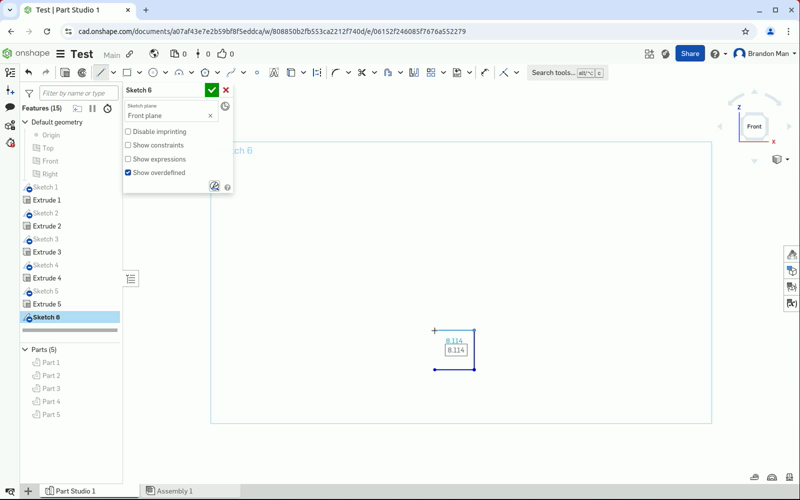
click(434, 330)
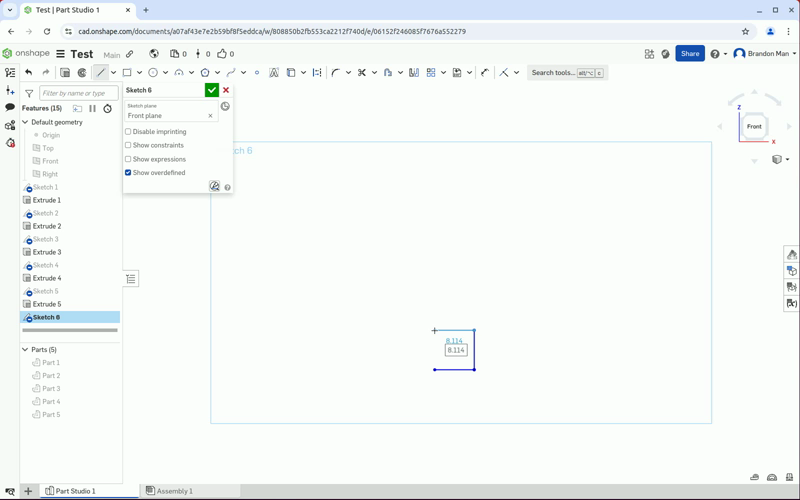
key_up(shift)
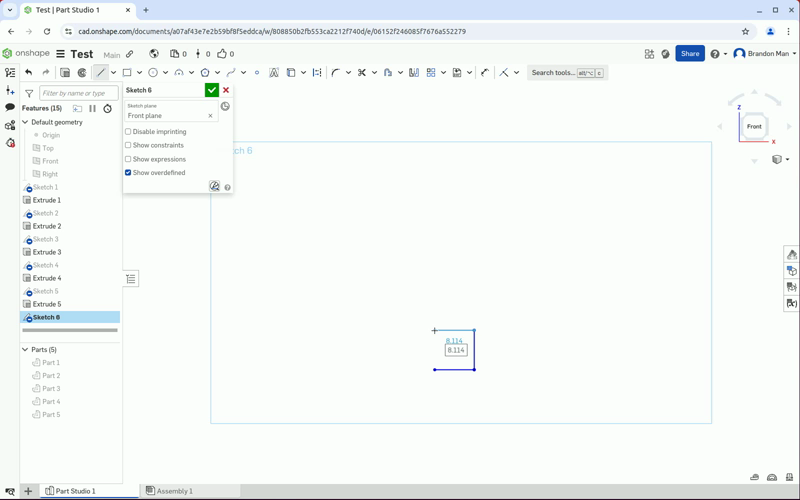
mouse_move(464, 330)
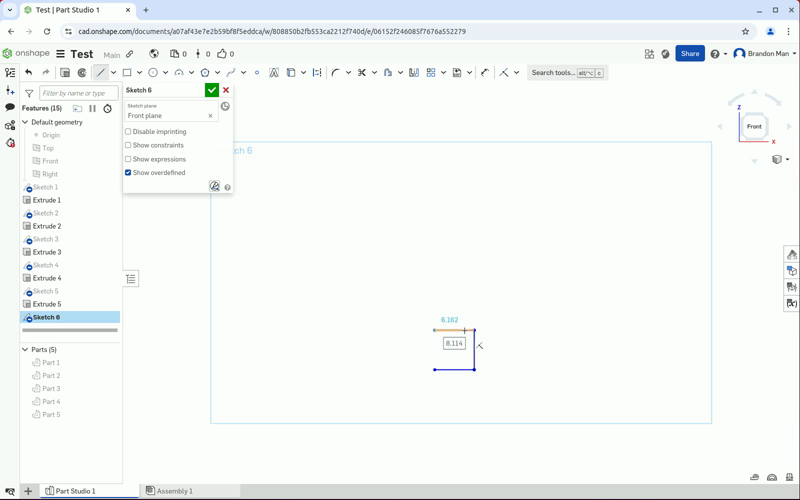
key_down(shift)
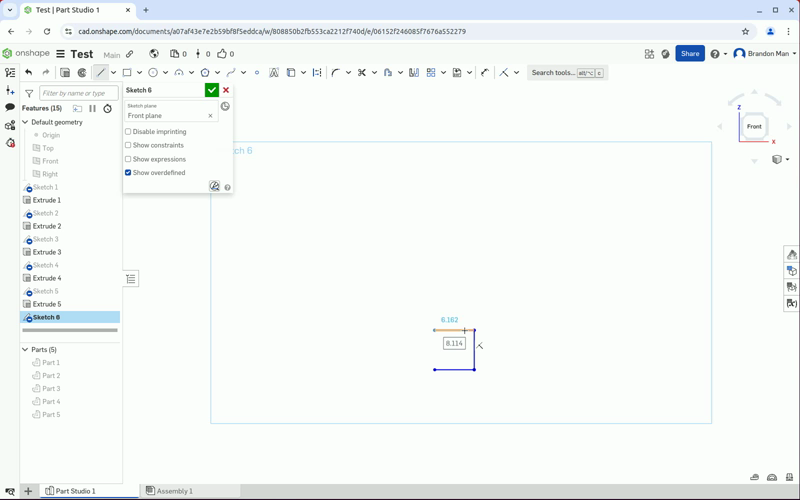
mouse_move(434, 369)
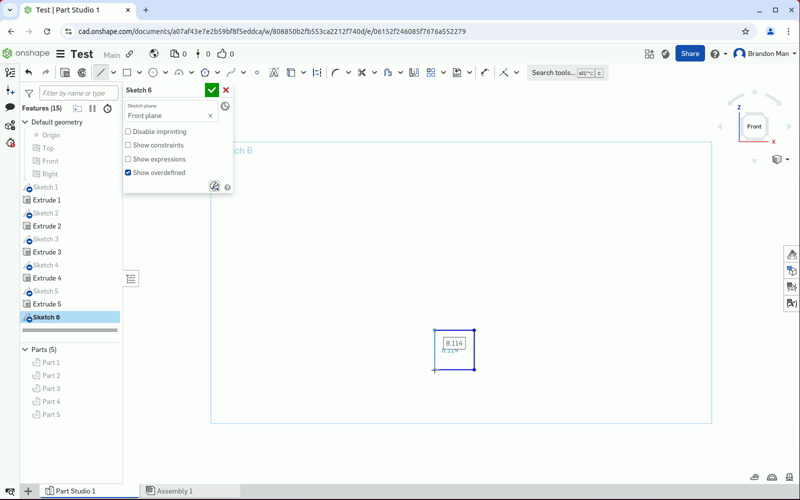
key_up(shift)
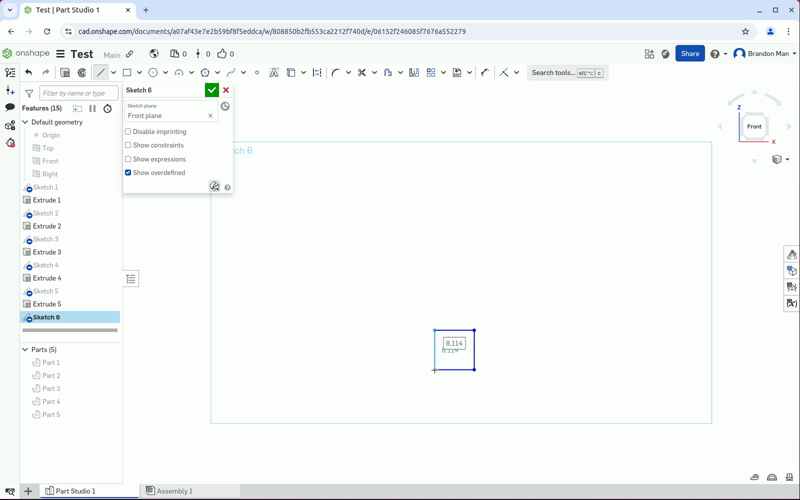
click(434, 369)
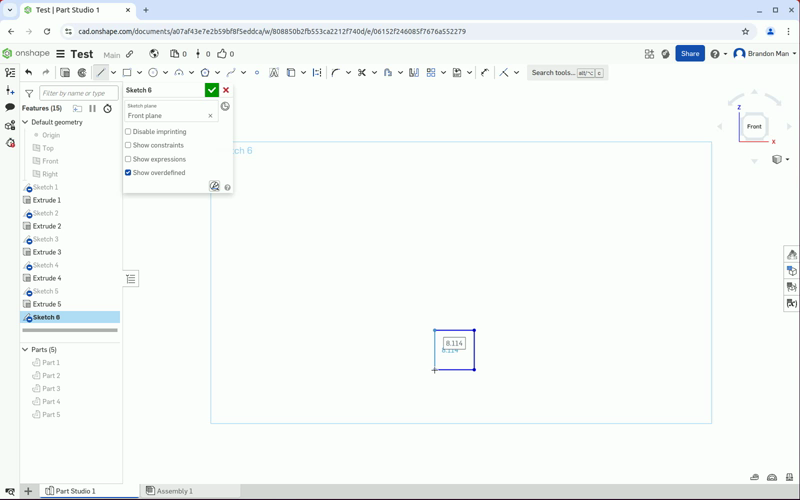
key(esc)
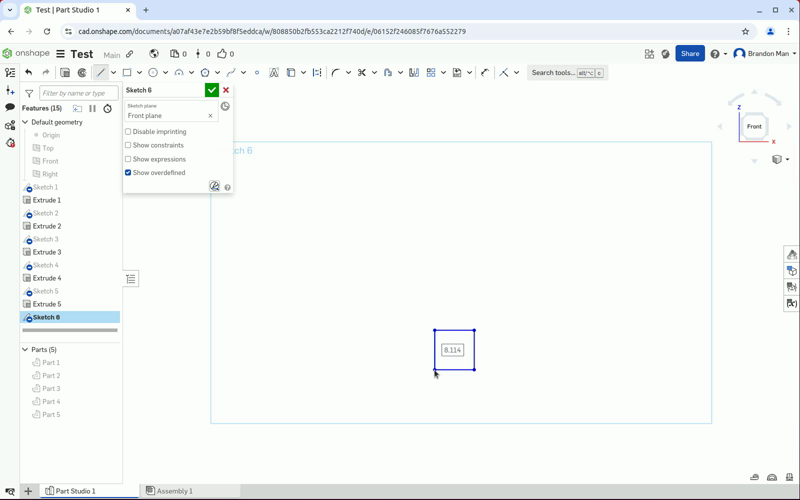
mouse_move(460, 335)
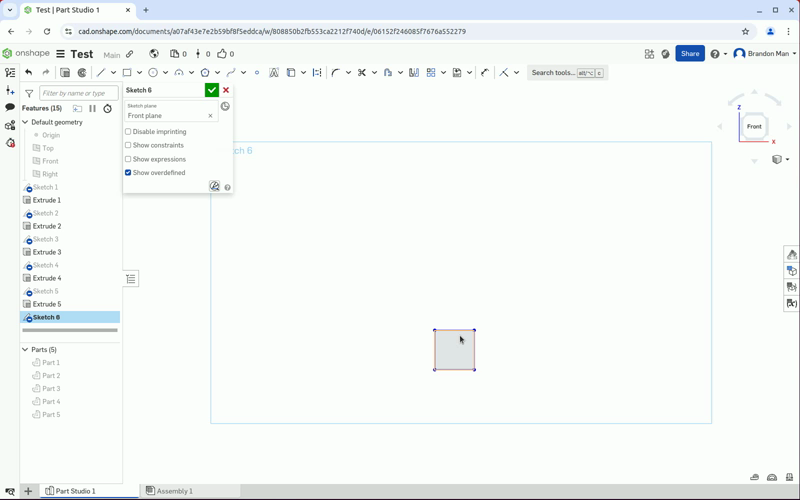
scroll(6)
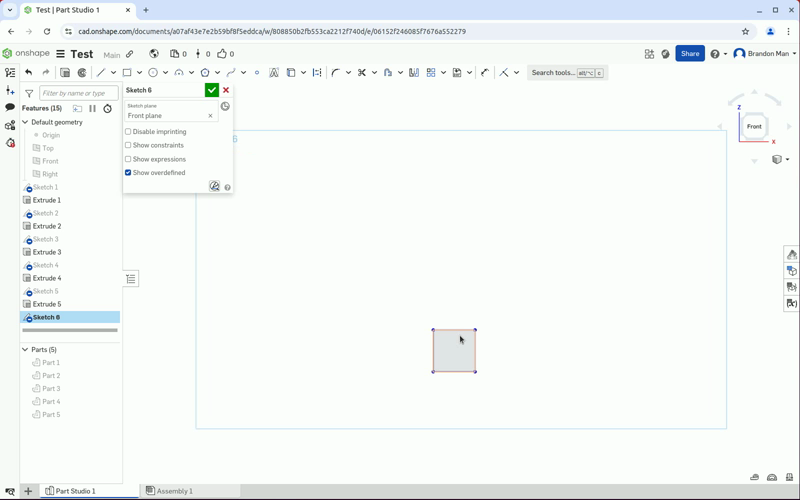
scroll(6)
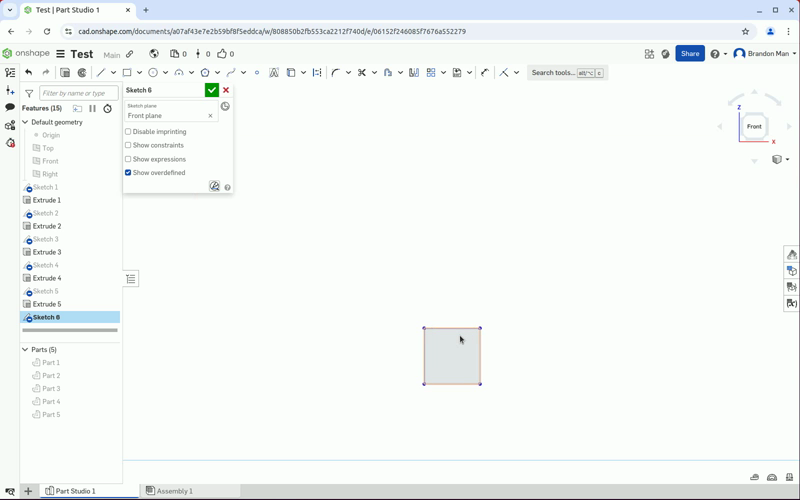
scroll(6)
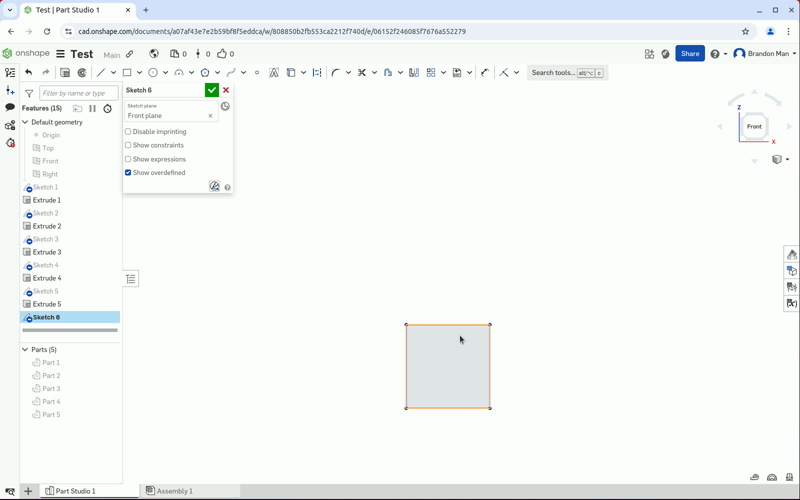
scroll(6)
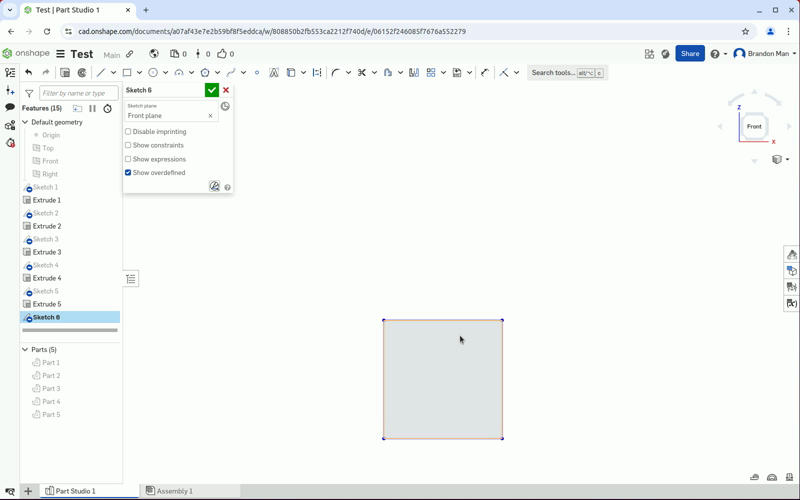
scroll(6)
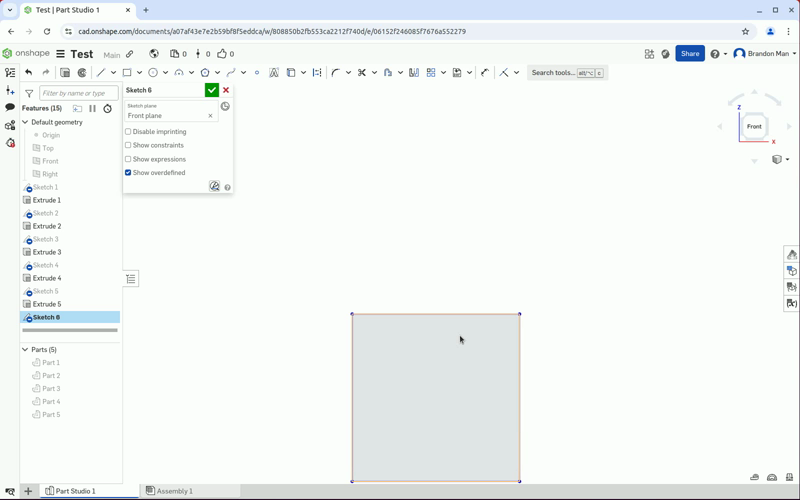
scroll(6)
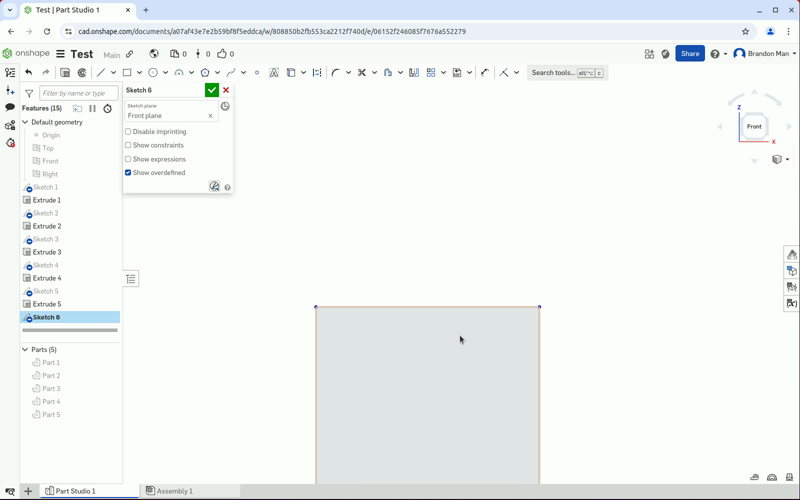
scroll(6)
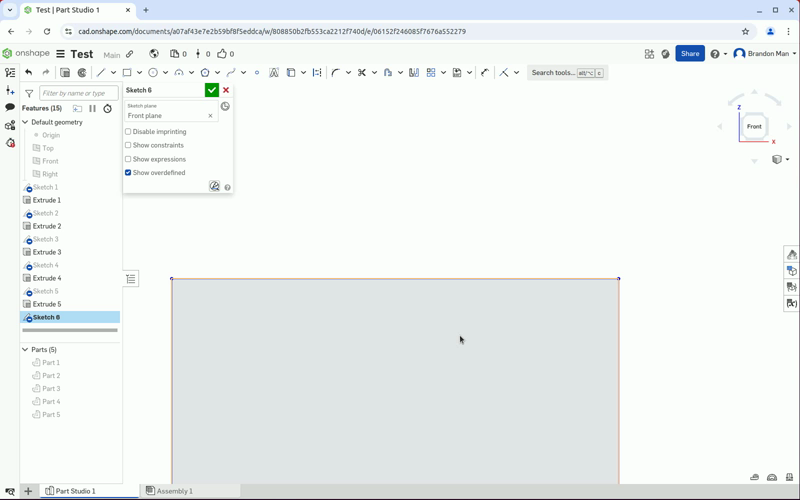
click(460, 335)
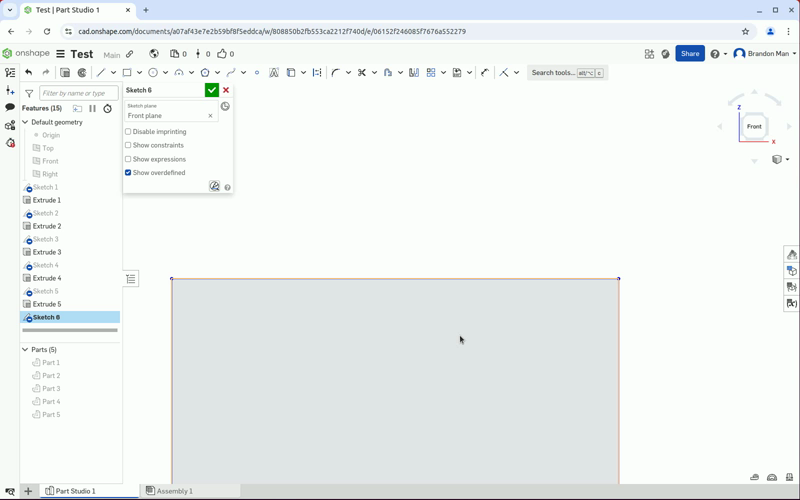
scroll(-6)
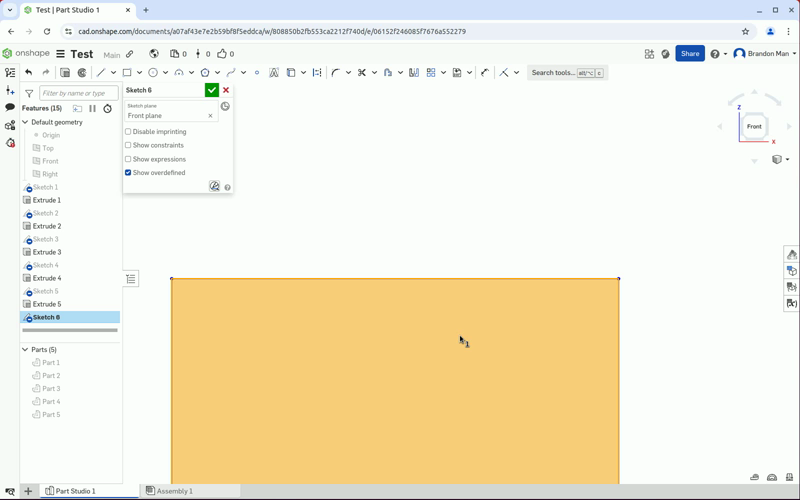
scroll(-6)
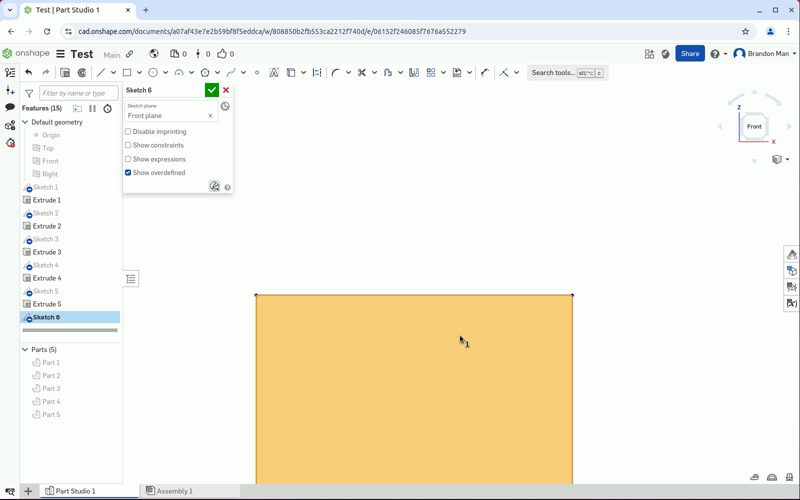
scroll(-6)
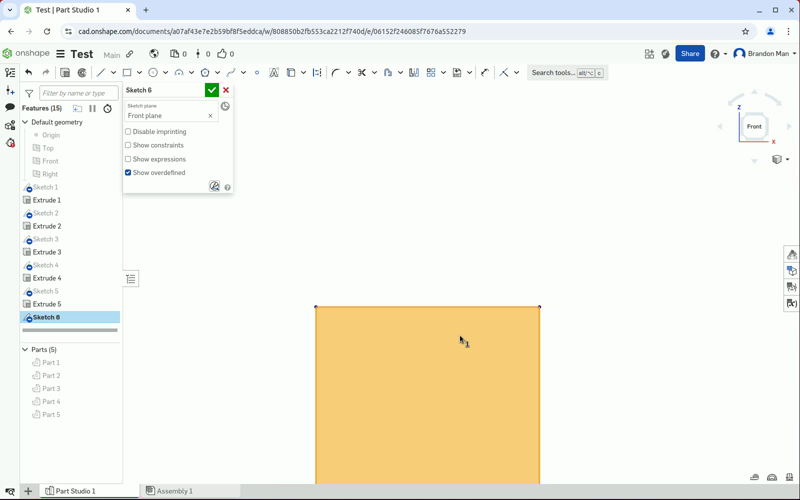
scroll(-6)
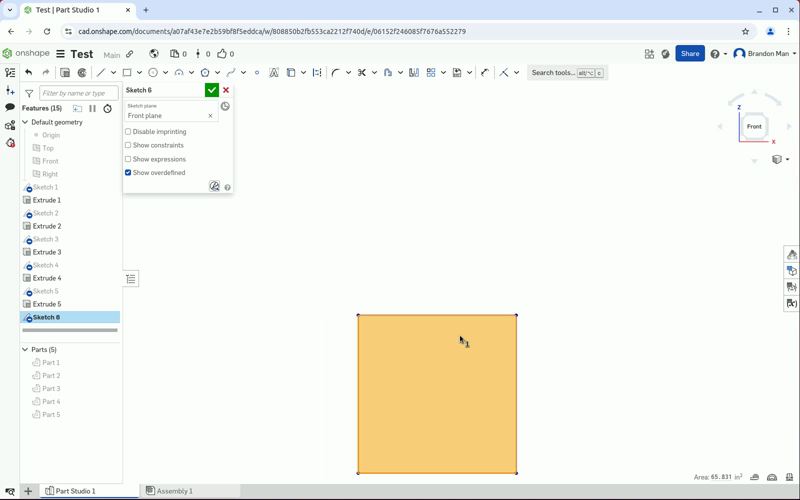
scroll(-6)
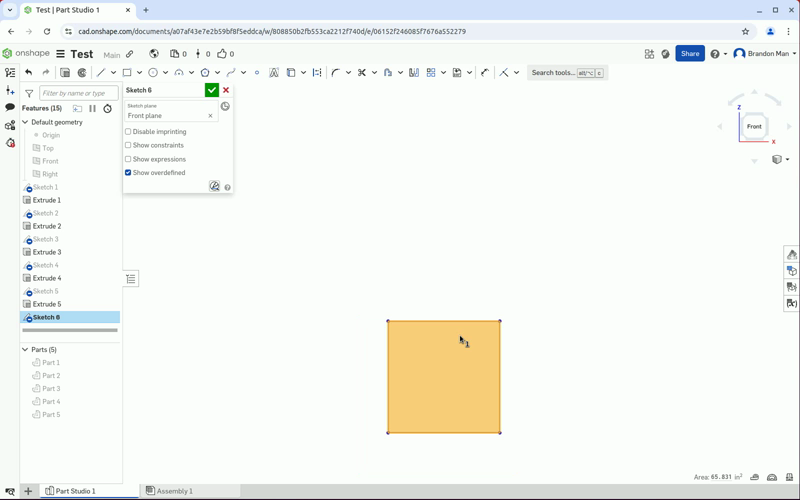
scroll(-6)
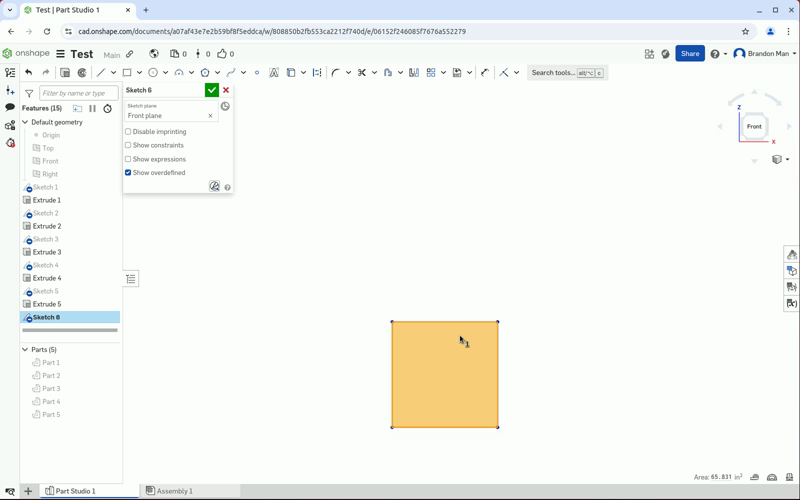
scroll(-6)
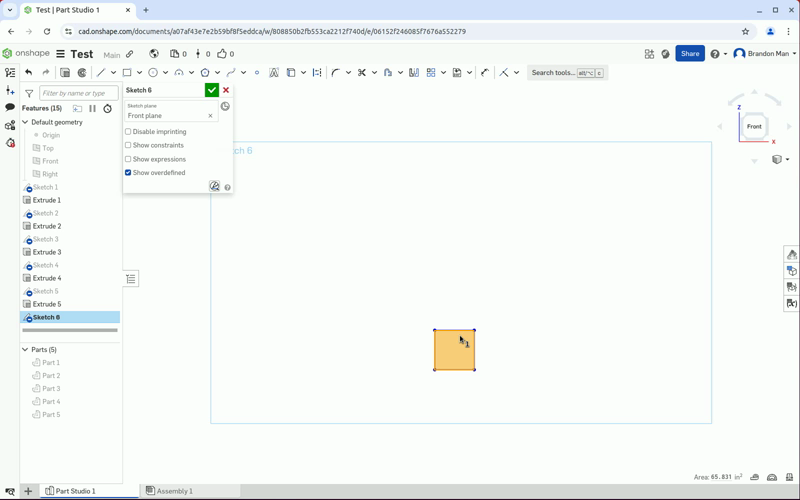
mouse_move(73, 352)
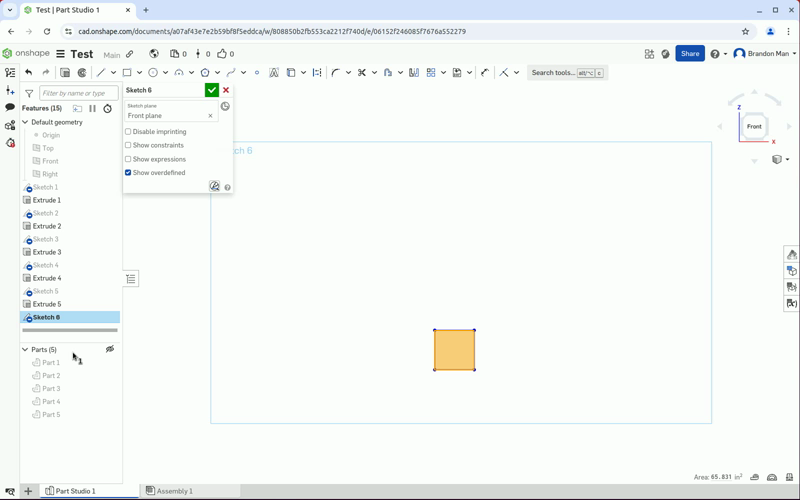
key(shift+y)
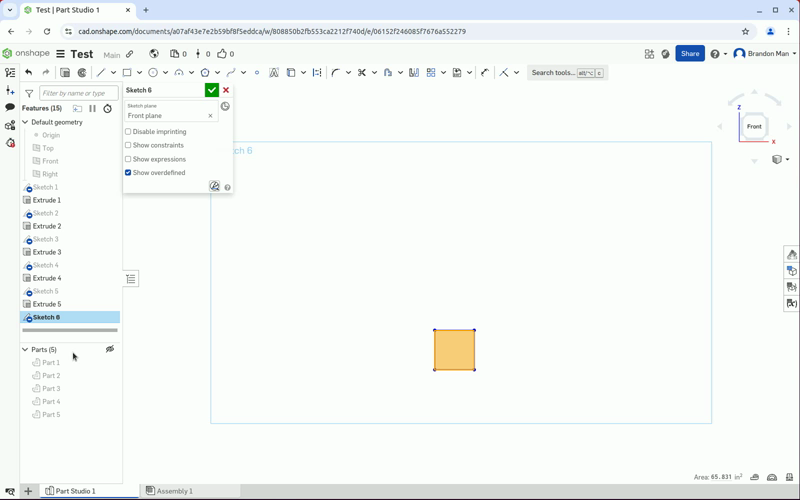
key(shift+e)
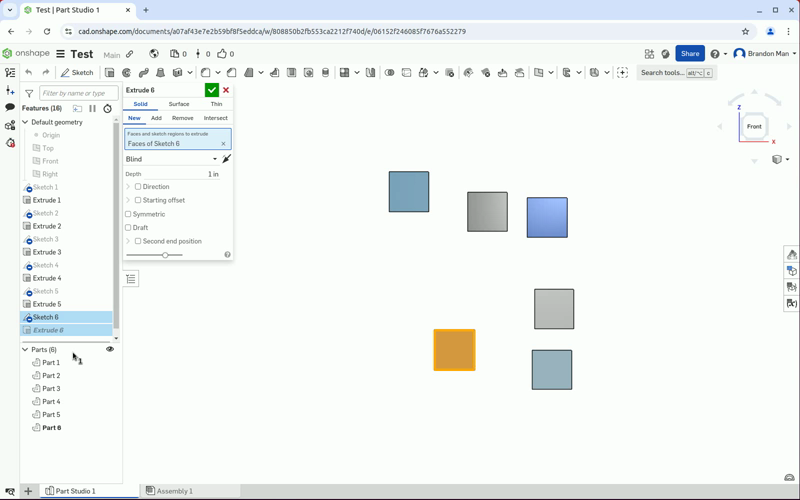
mouse_move(143, 106)
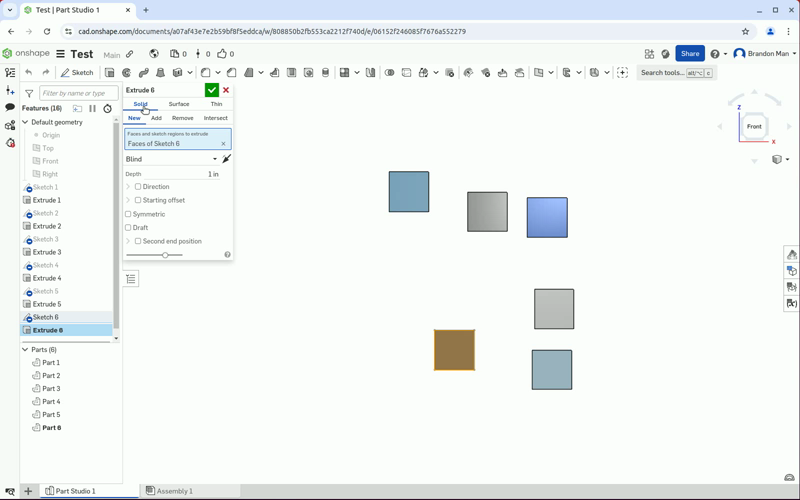
click(143, 106)
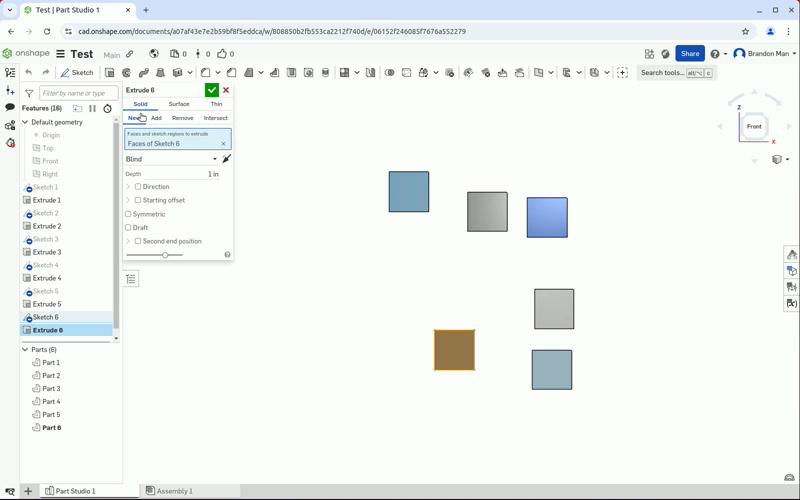
mouse_move(137, 120)
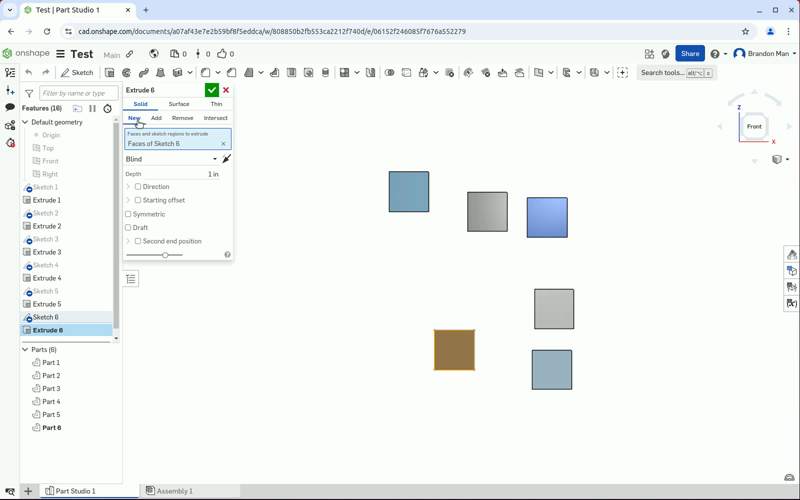
click(137, 120)
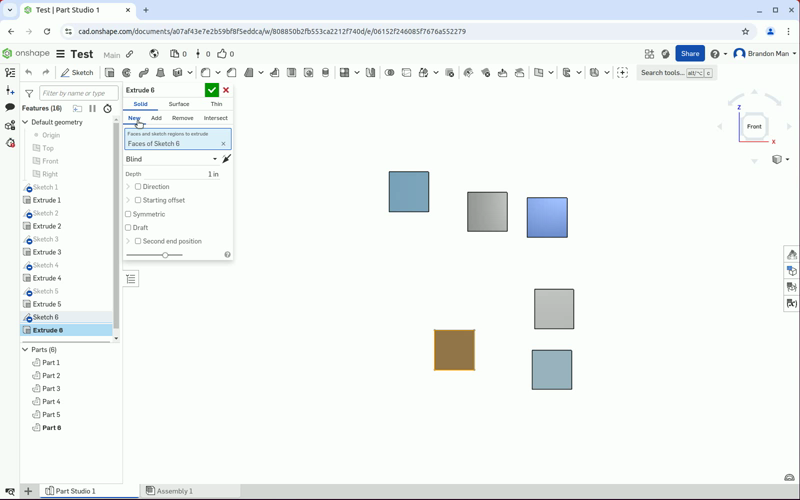
key(tab, 4)
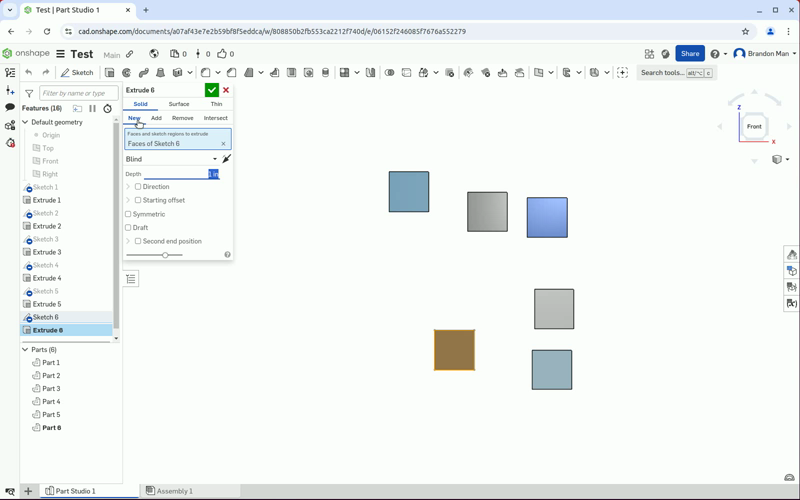
text(7.943)
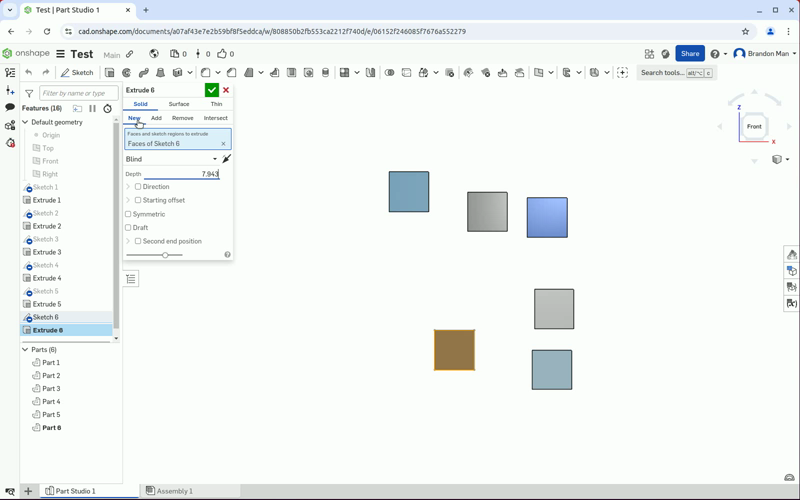
key(enter)
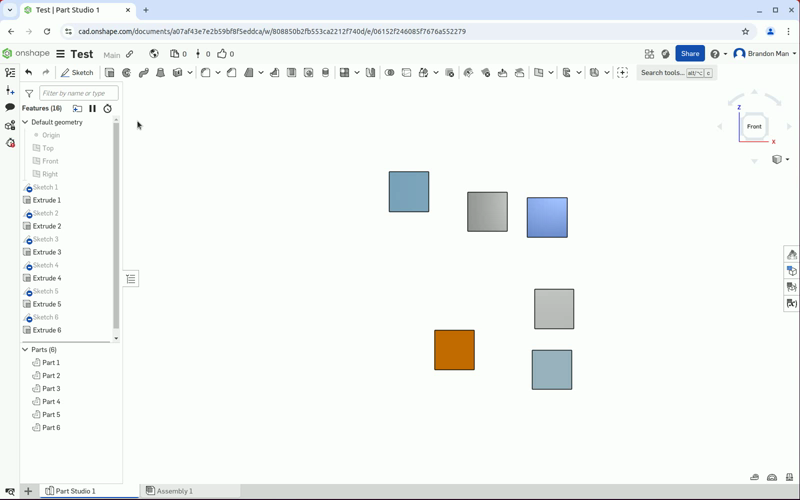
key(shift+h)
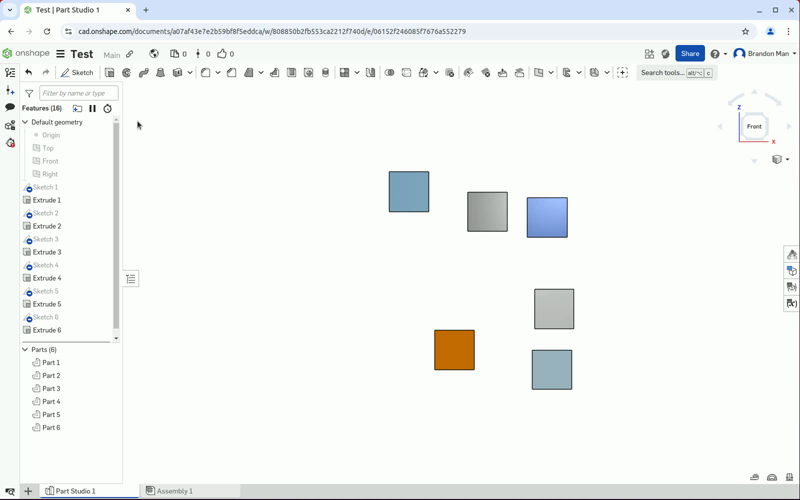
key(shift+h)
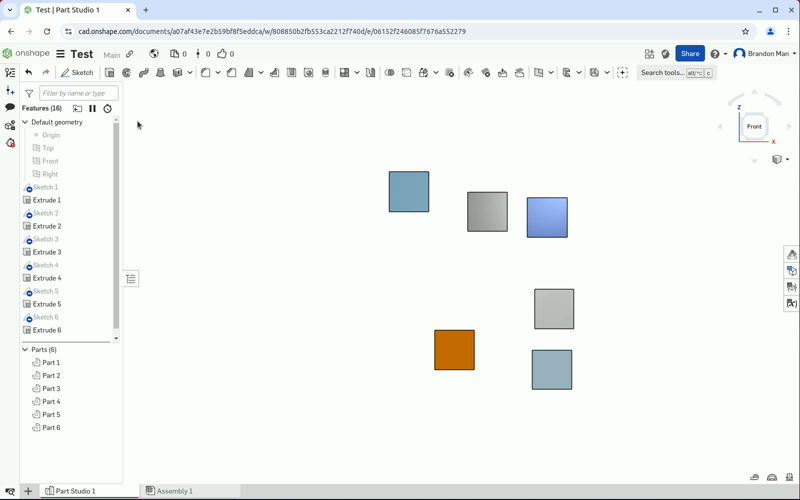
mouse_move(69, 189)
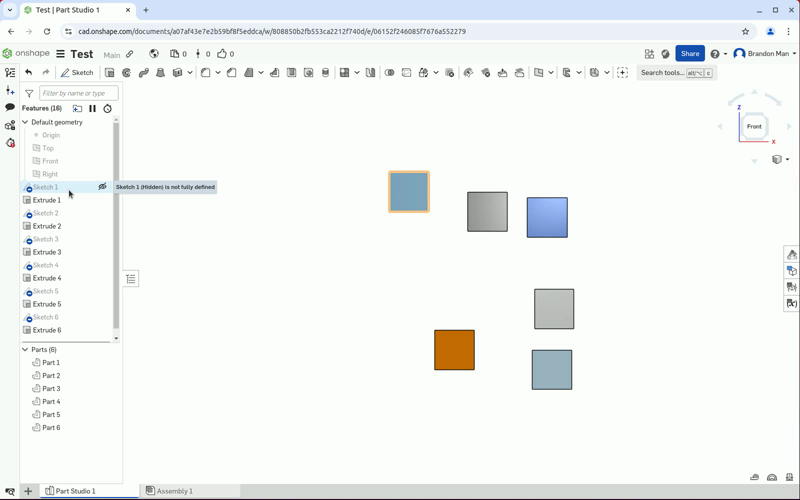
click(69, 189)
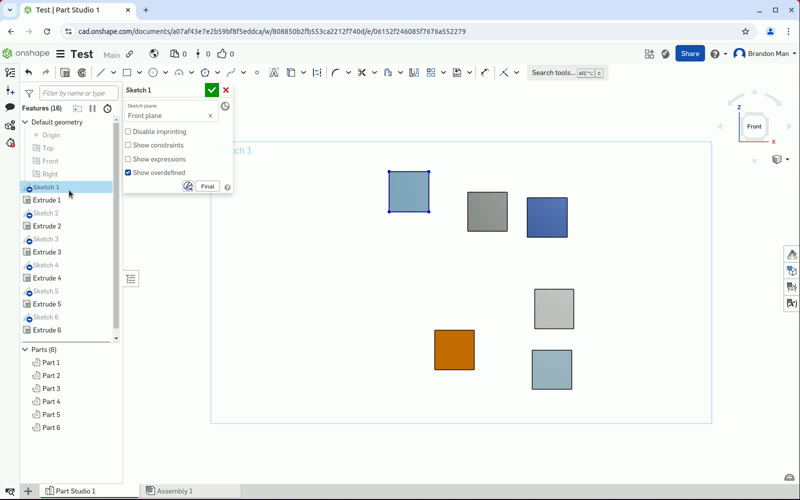
mouse_move(229, 92)
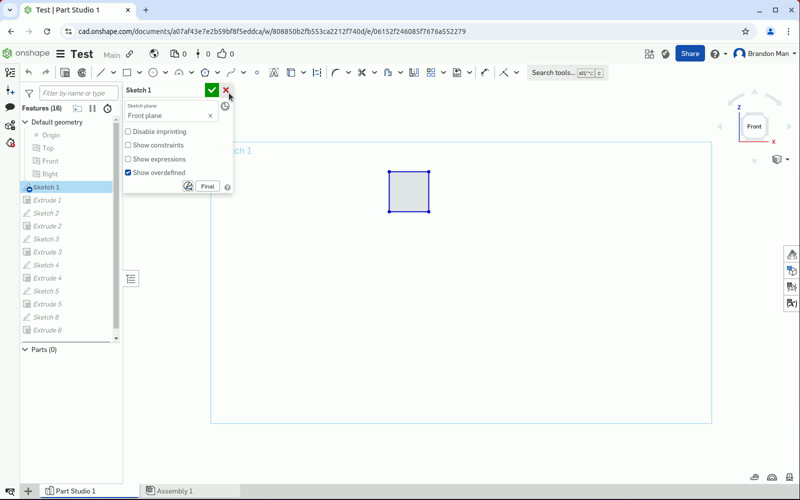
click(229, 92)
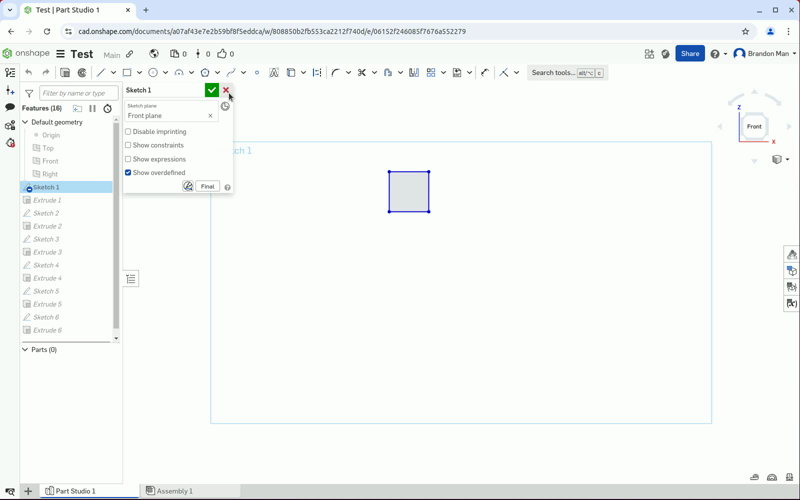
key(shift+s)
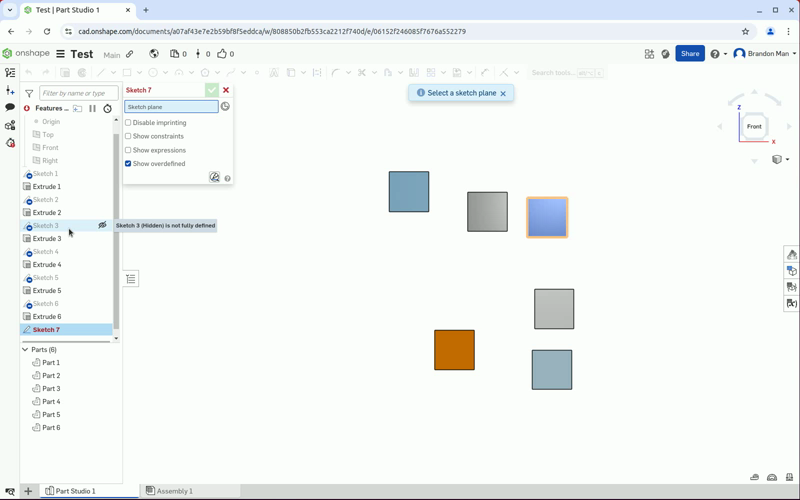
scroll(3)
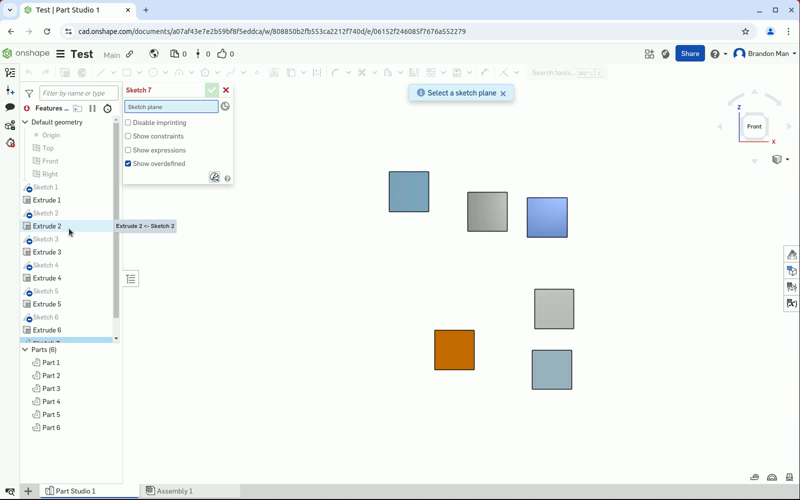
mouse_move(69, 163)
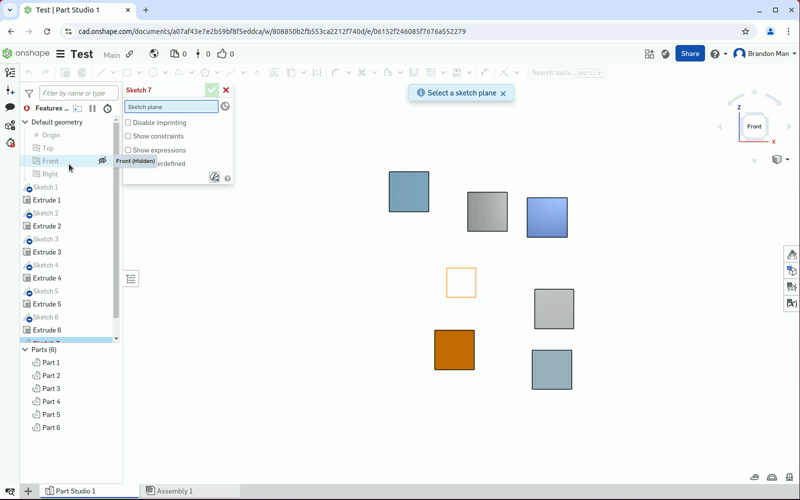
click(69, 163)
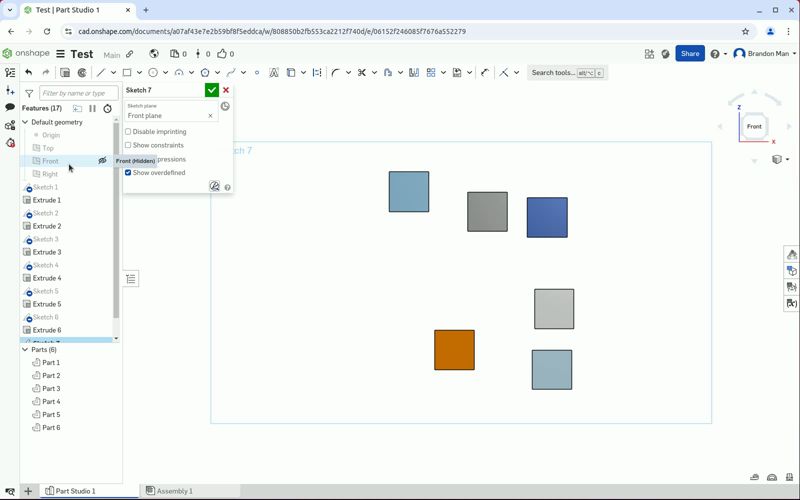
mouse_move(73, 352)
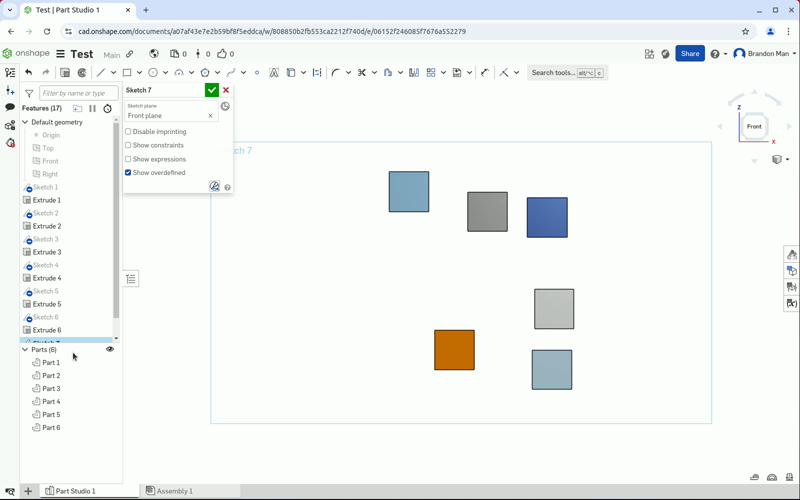
key(y)
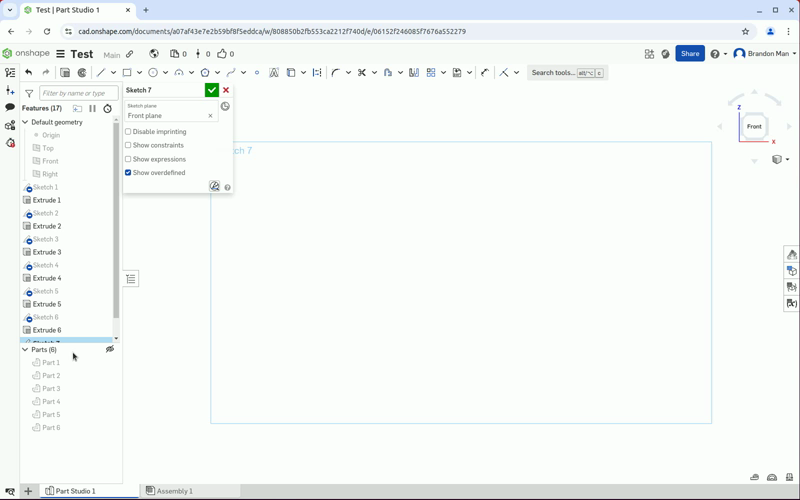
key(l)
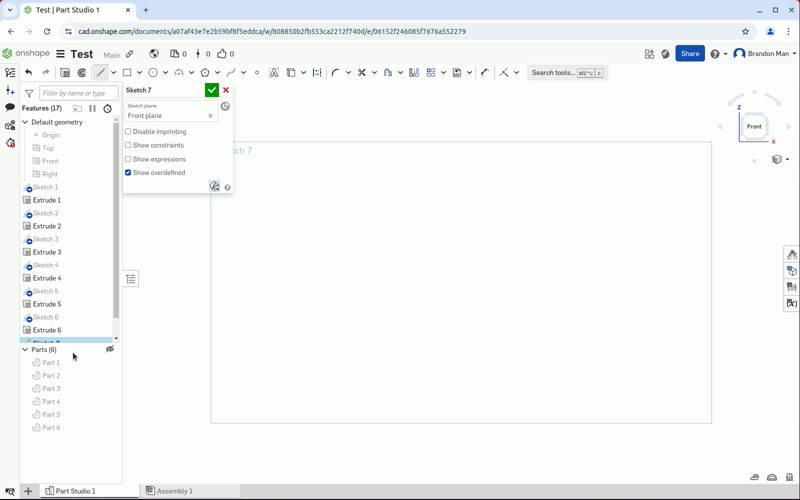
key_down(shift)
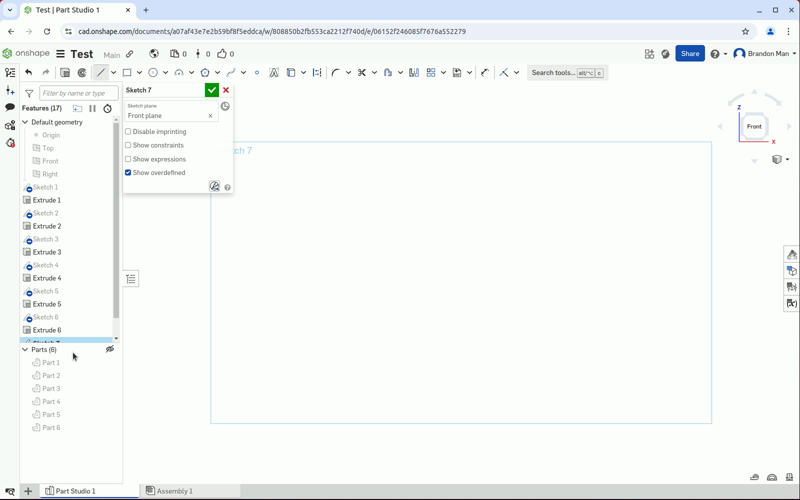
mouse_move(440, 303)
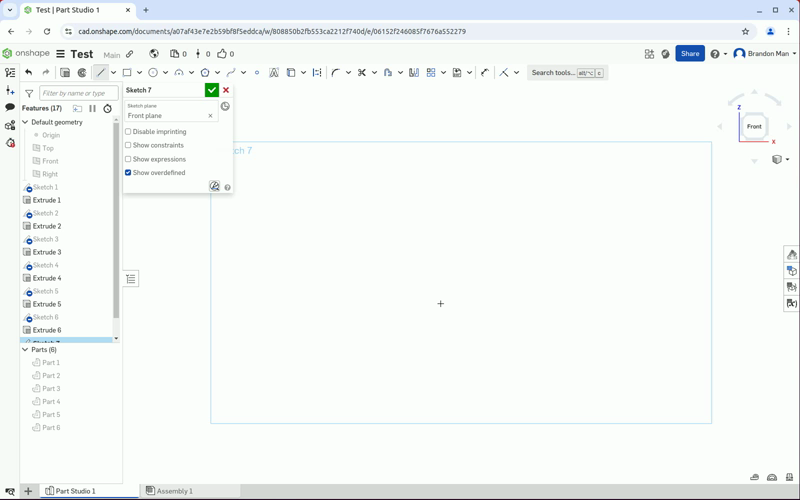
click(440, 303)
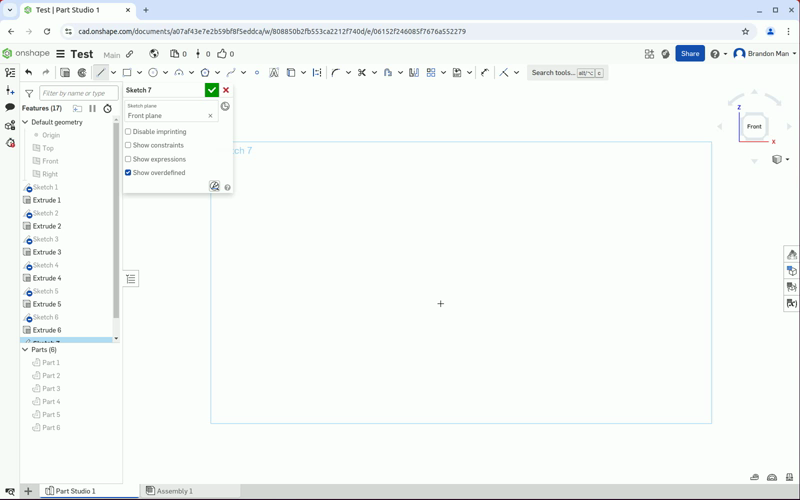
key_up(shift)
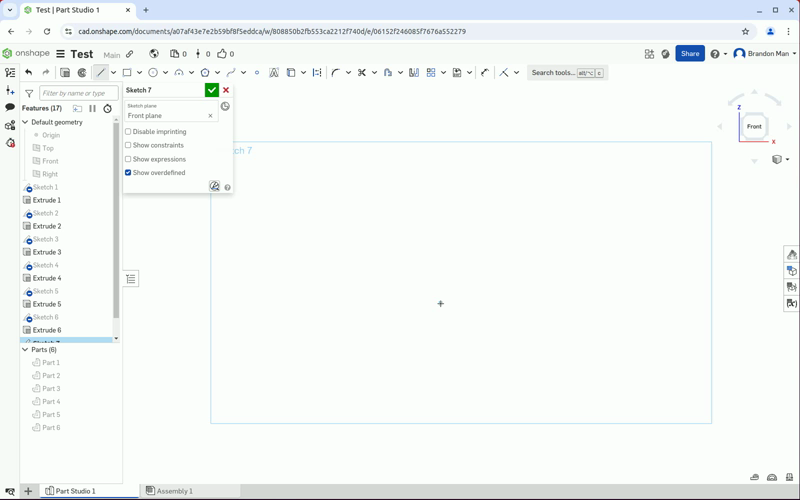
key_down(shift)
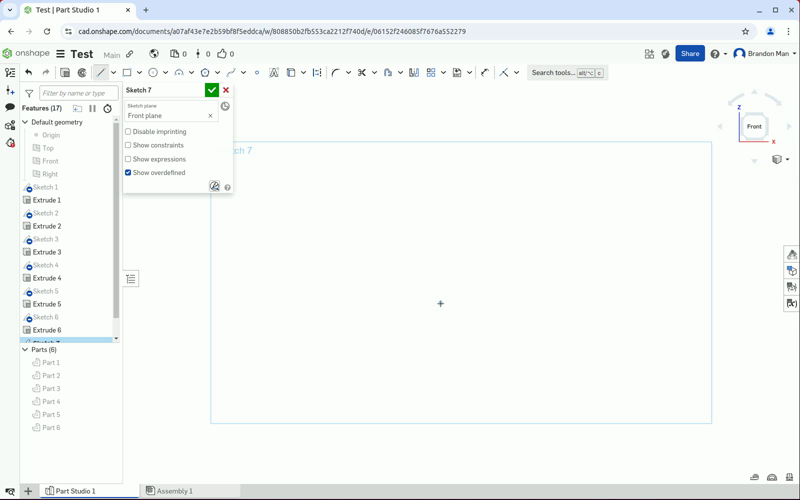
mouse_move(470, 303)
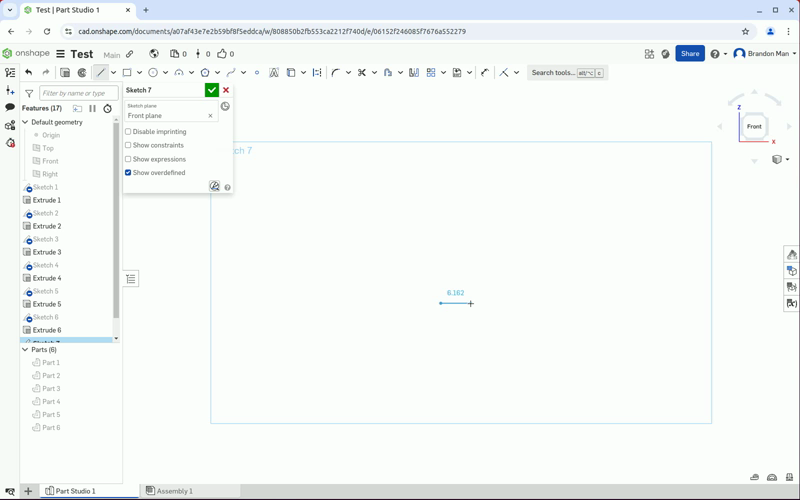
mouse_move(480, 303)
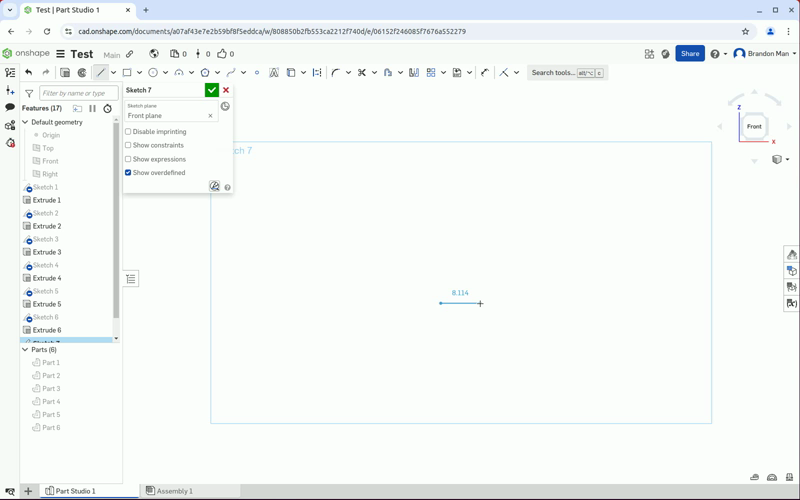
click(480, 303)
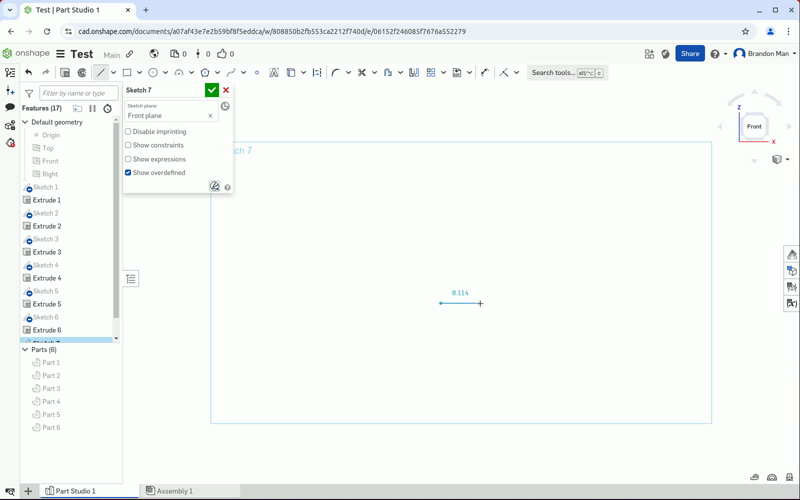
key_up(shift)
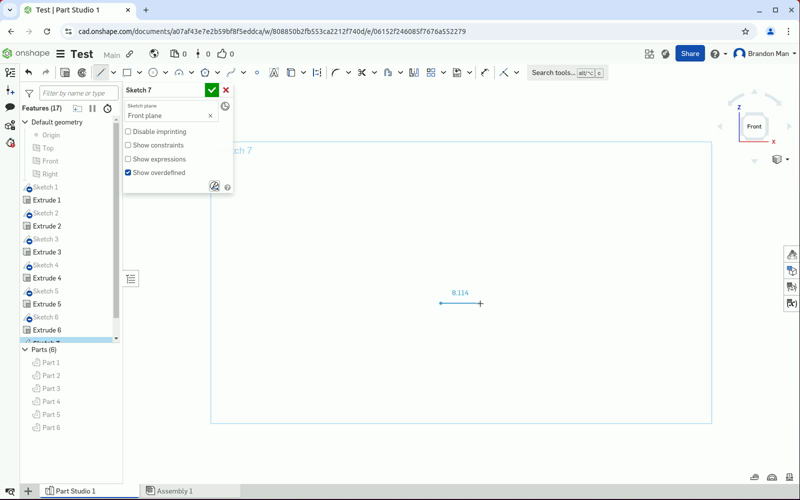
key_down(shift)
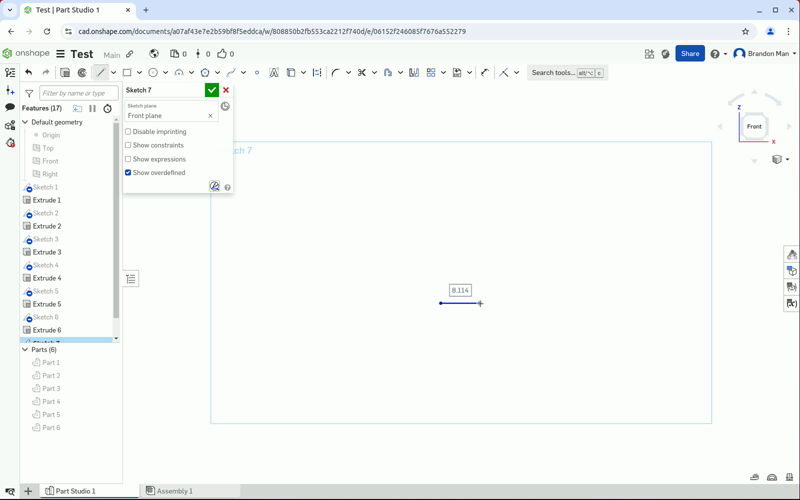
mouse_move(510, 303)
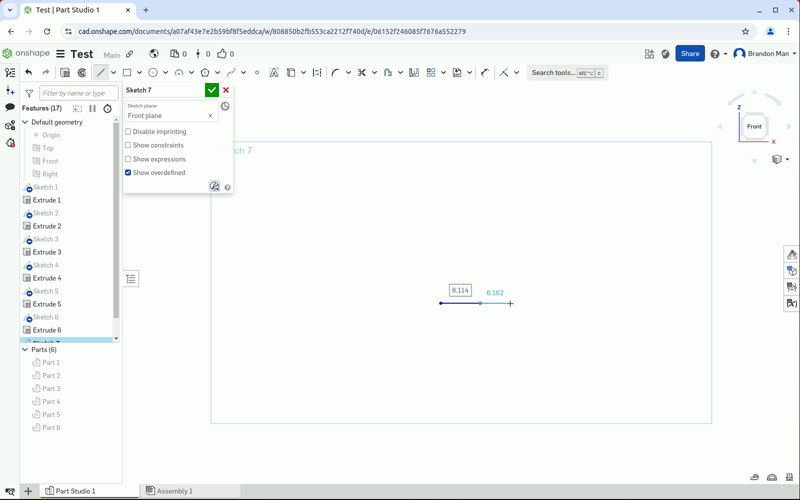
mouse_move(480, 263)
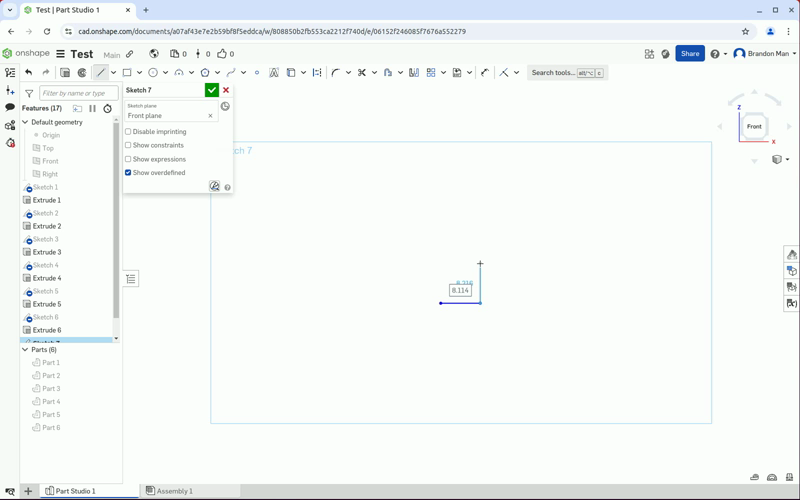
click(480, 263)
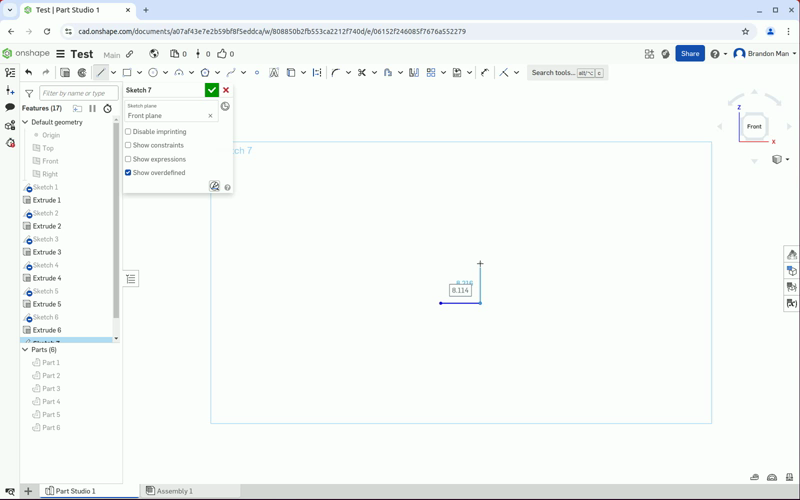
key_up(shift)
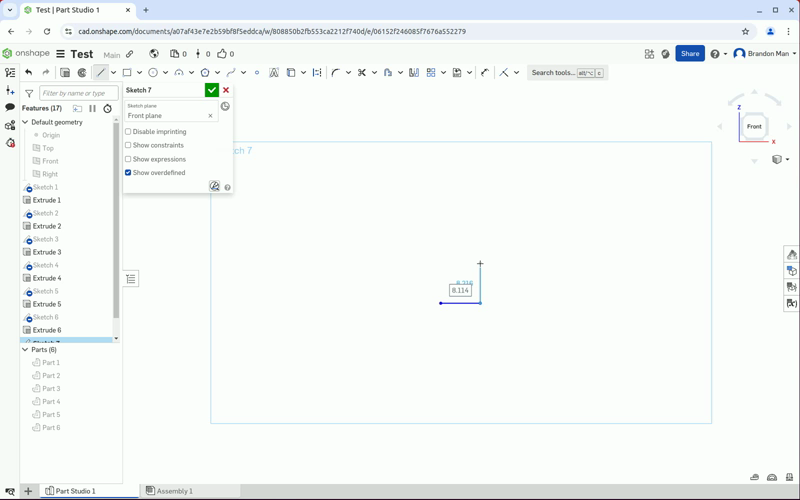
key_down(shift)
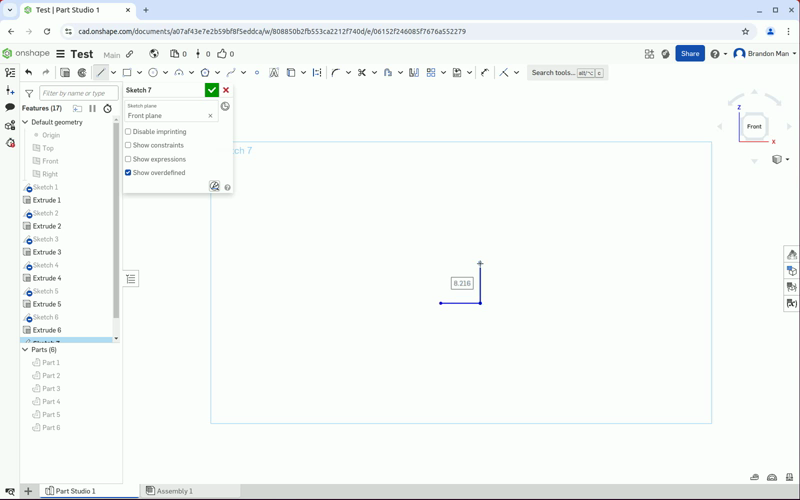
mouse_move(510, 263)
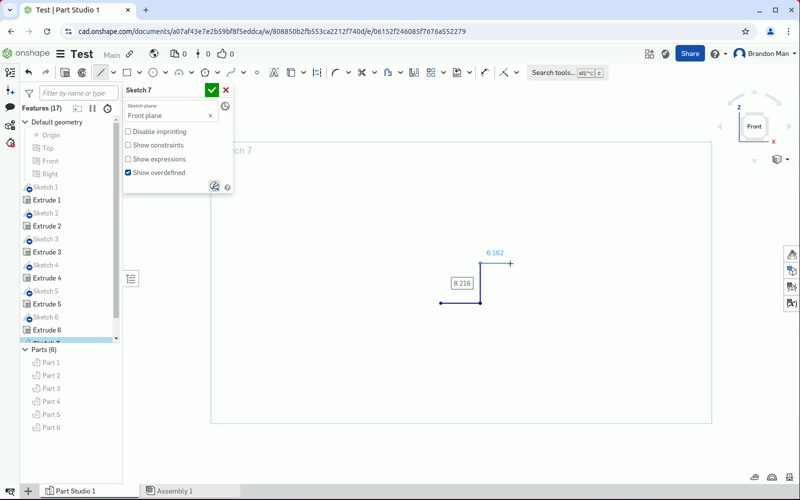
mouse_move(440, 263)
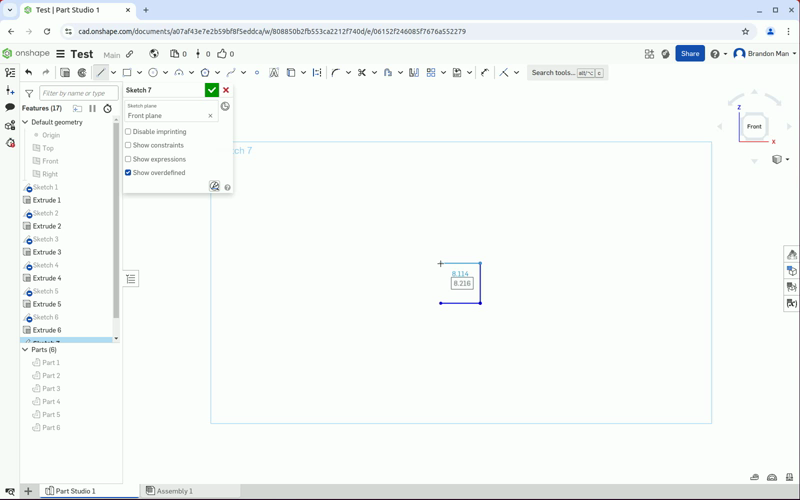
click(440, 263)
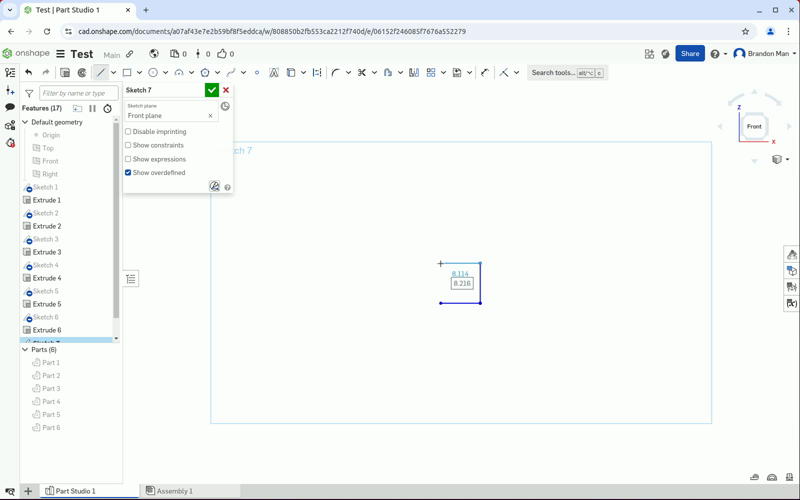
key_up(shift)
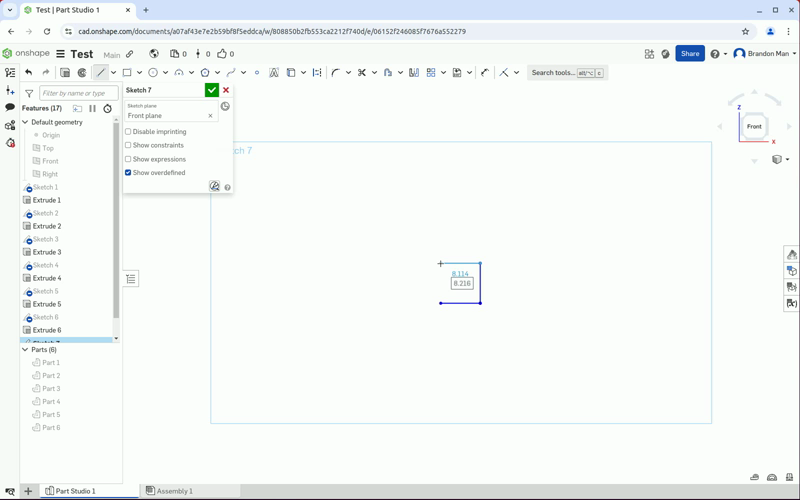
mouse_move(470, 263)
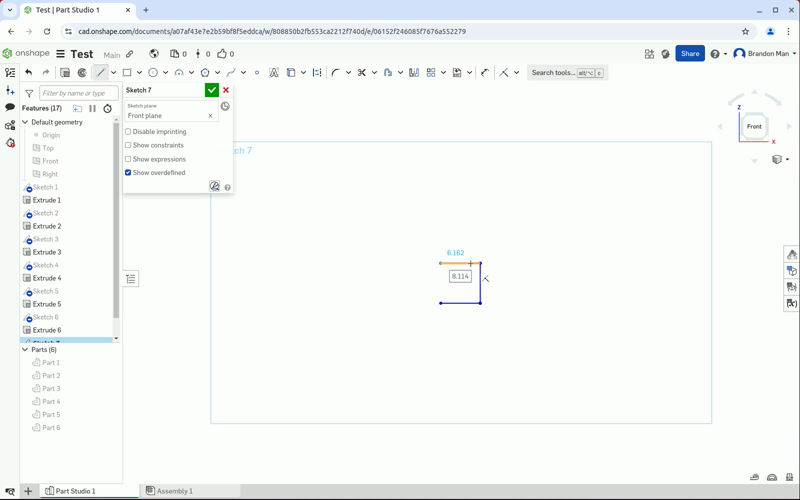
key_down(shift)
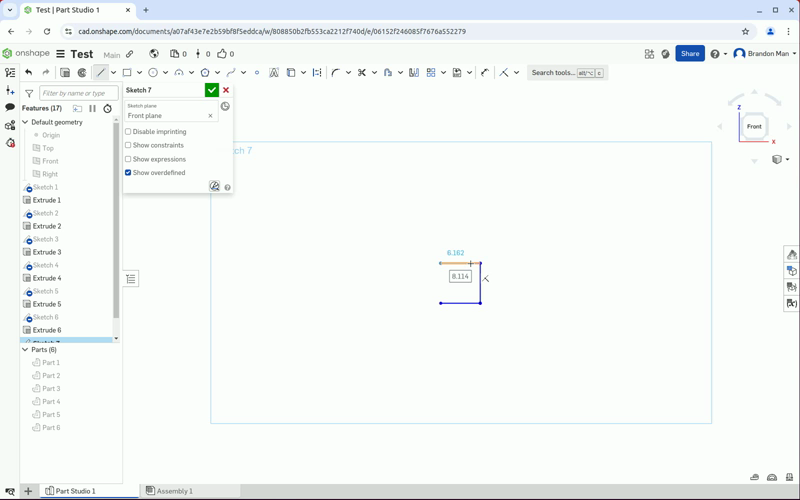
mouse_move(440, 303)
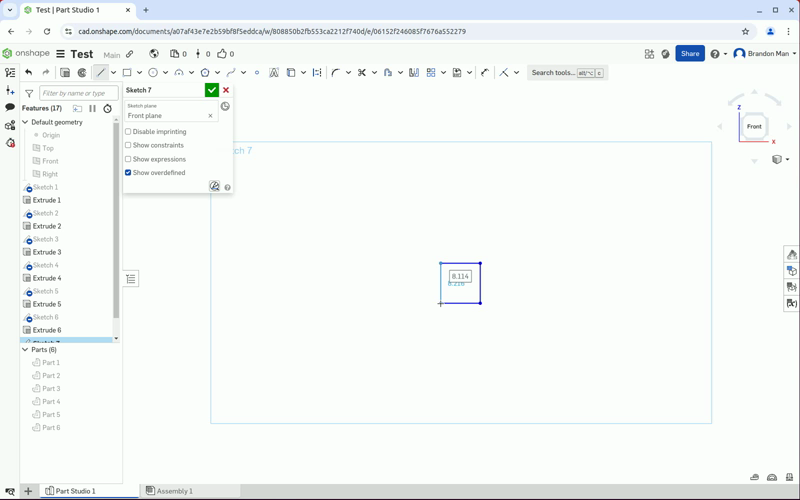
key_up(shift)
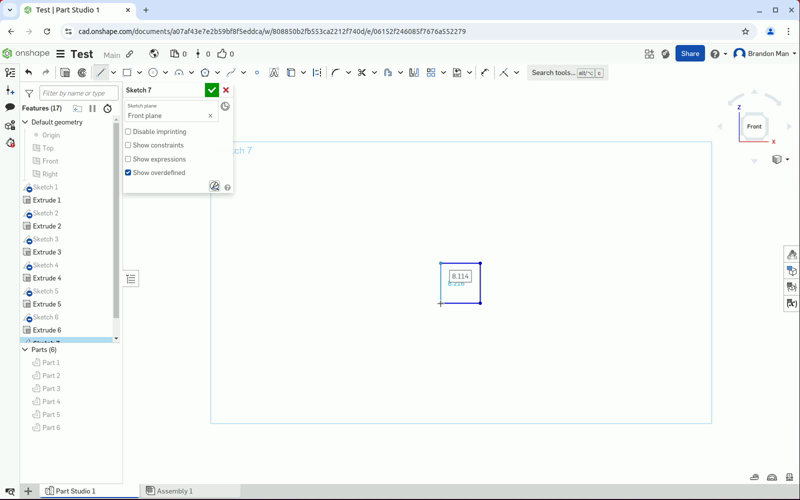
click(440, 303)
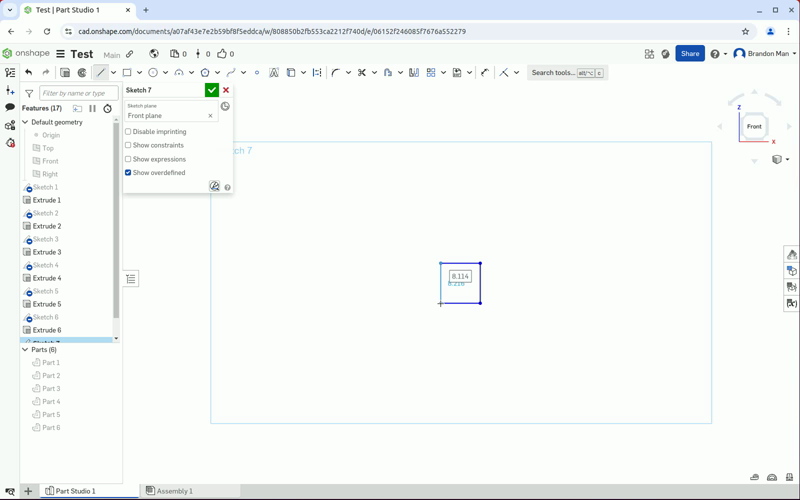
key(esc)
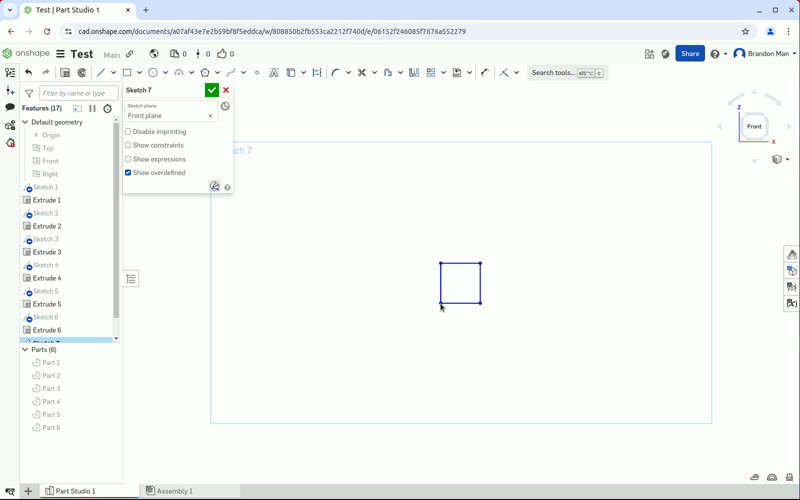
mouse_move(454, 292)
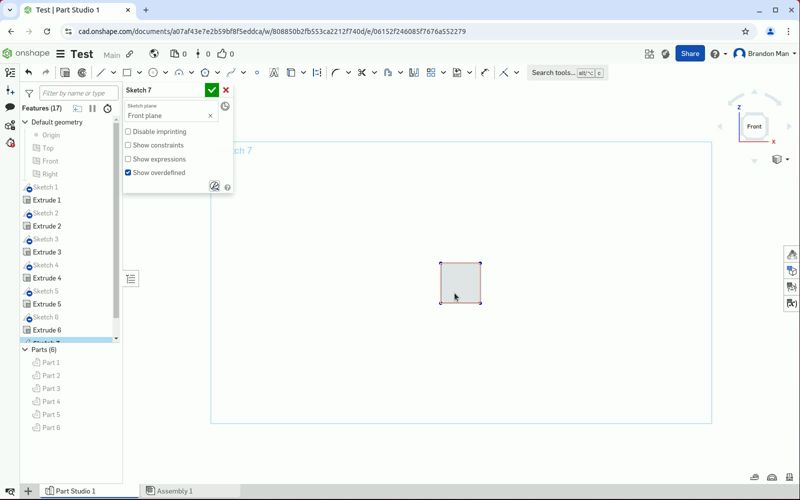
scroll(6)
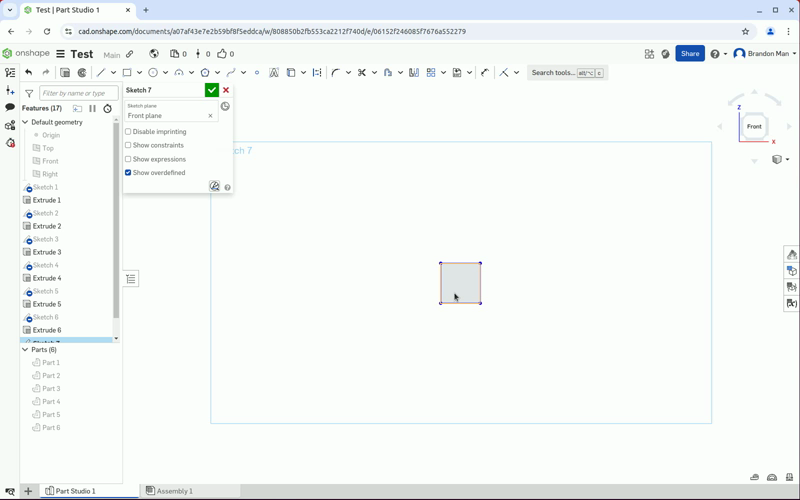
scroll(6)
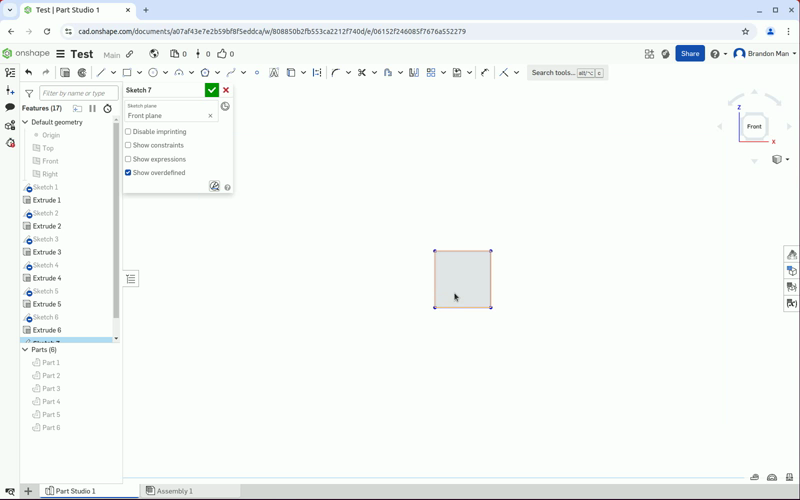
scroll(6)
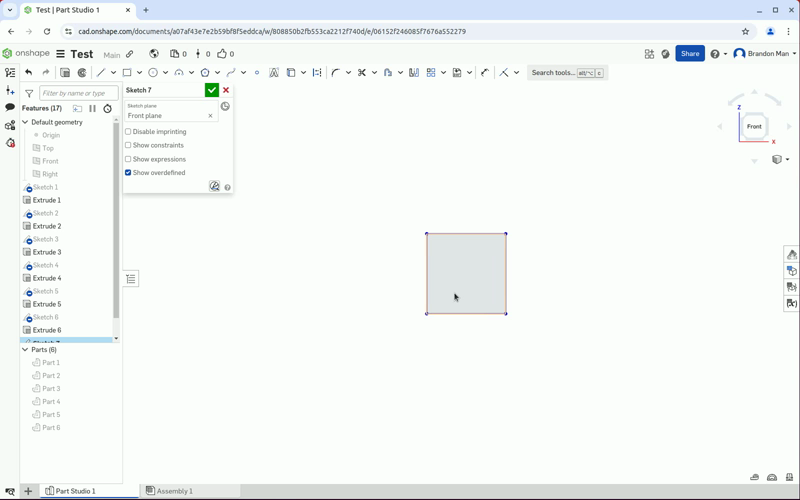
scroll(6)
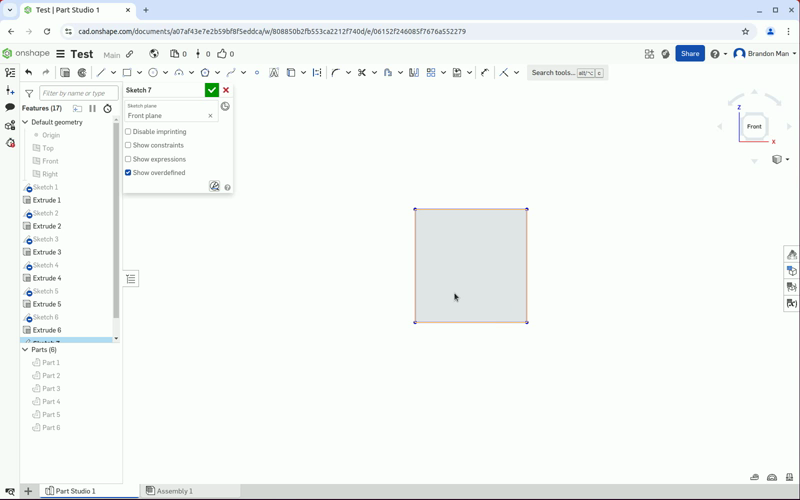
scroll(6)
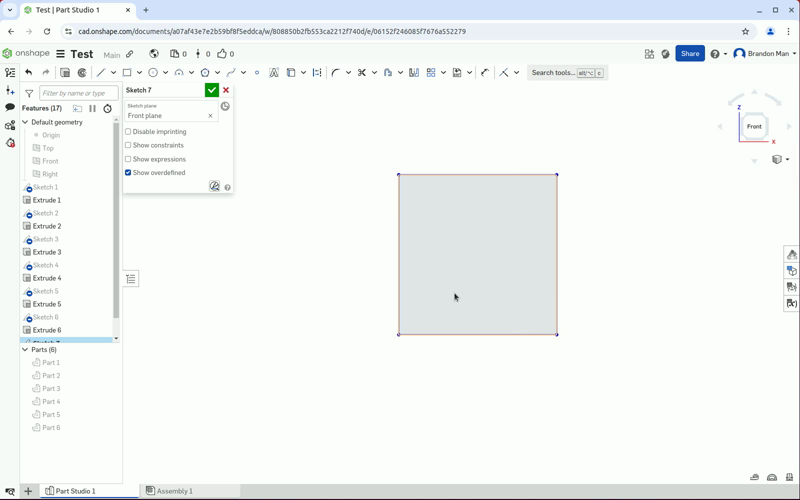
scroll(6)
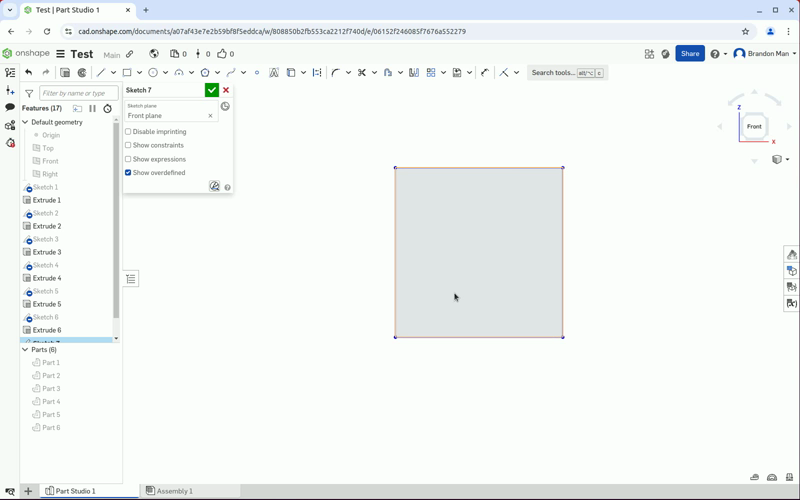
scroll(6)
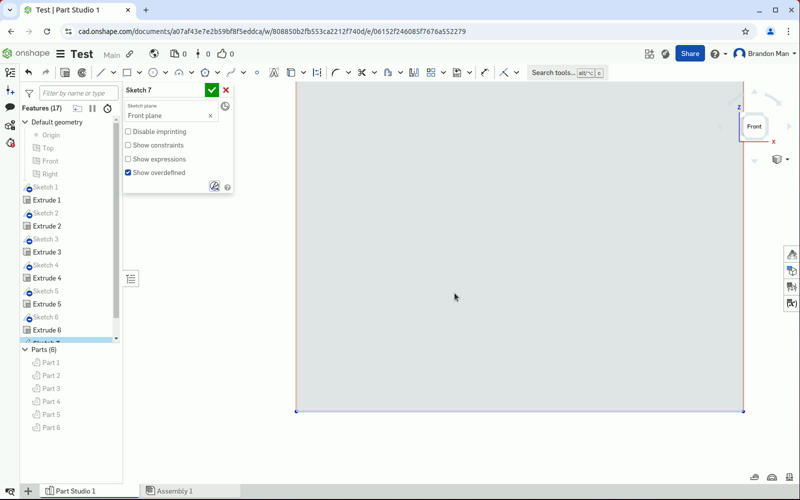
click(454, 292)
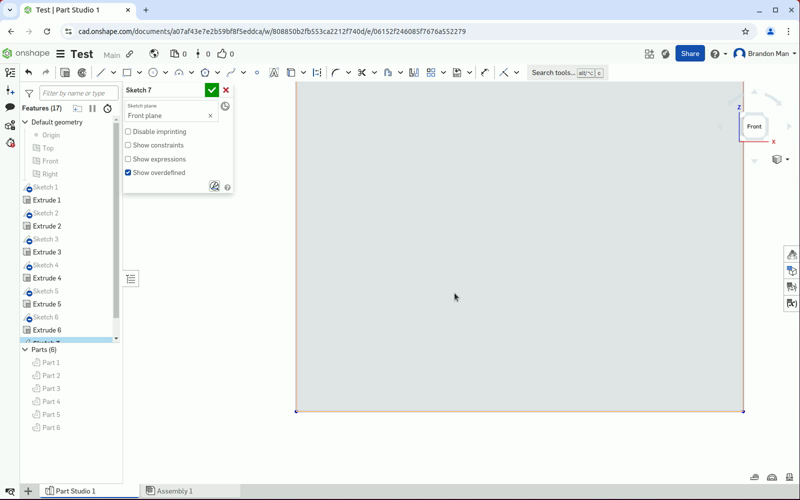
scroll(-6)
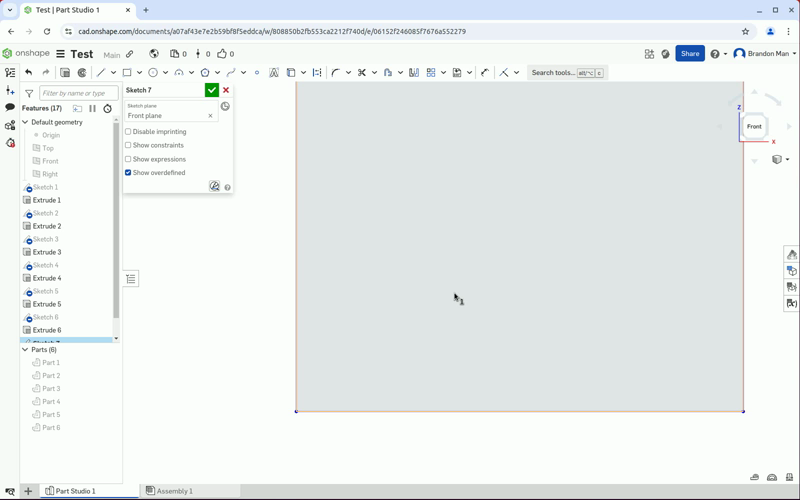
scroll(-6)
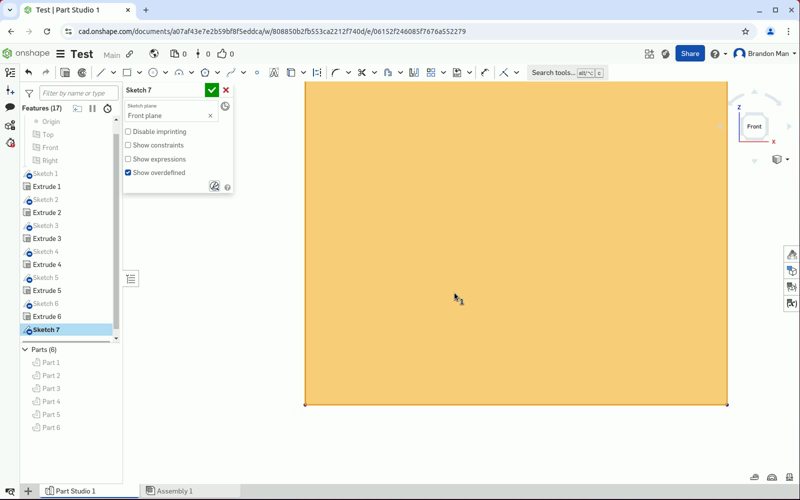
scroll(-6)
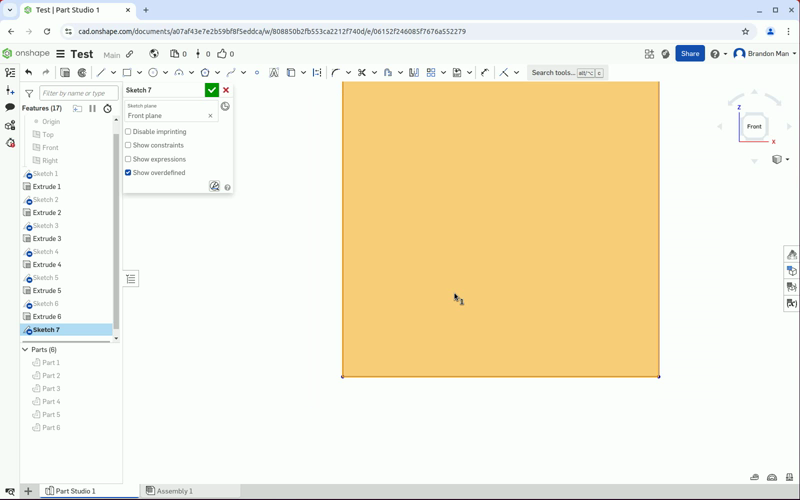
scroll(-6)
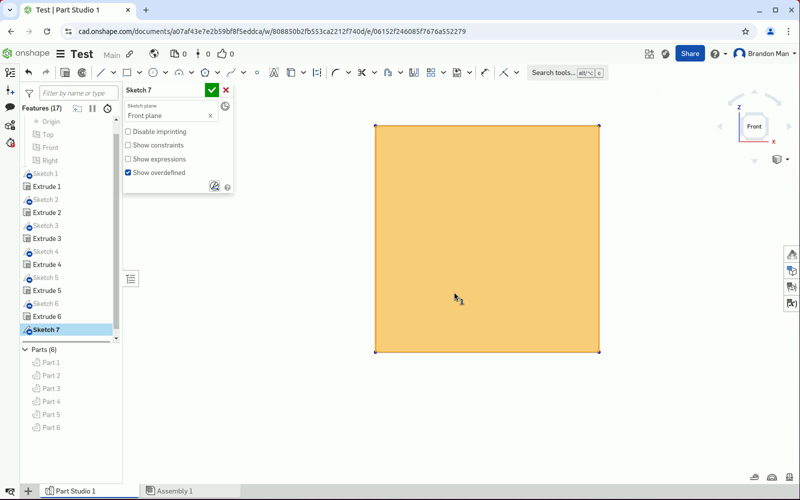
scroll(-6)
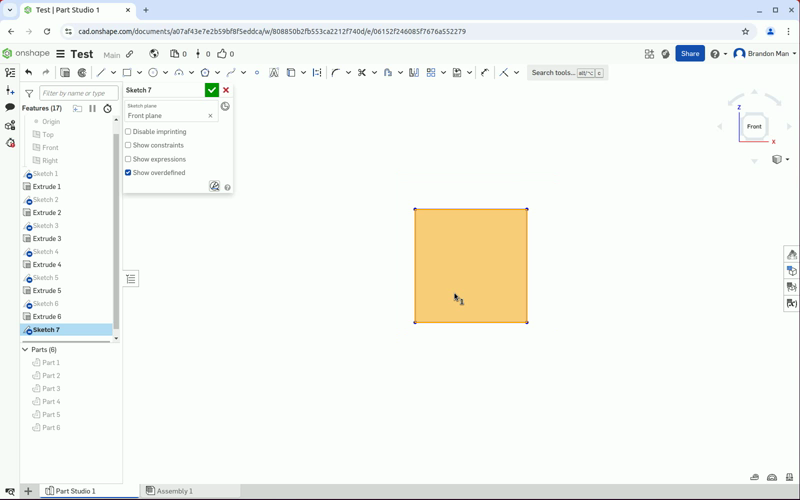
scroll(-6)
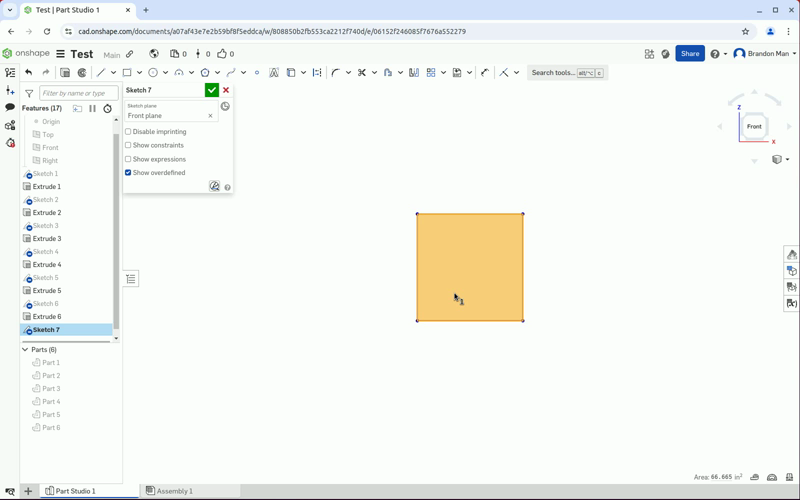
scroll(-6)
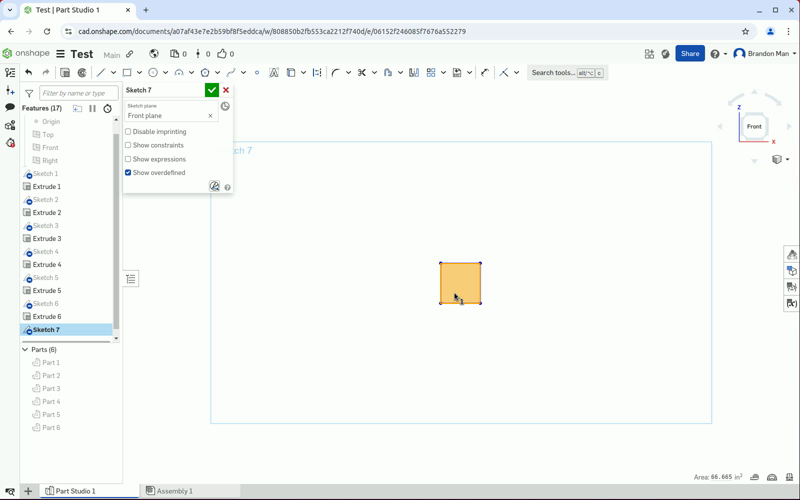
mouse_move(73, 352)
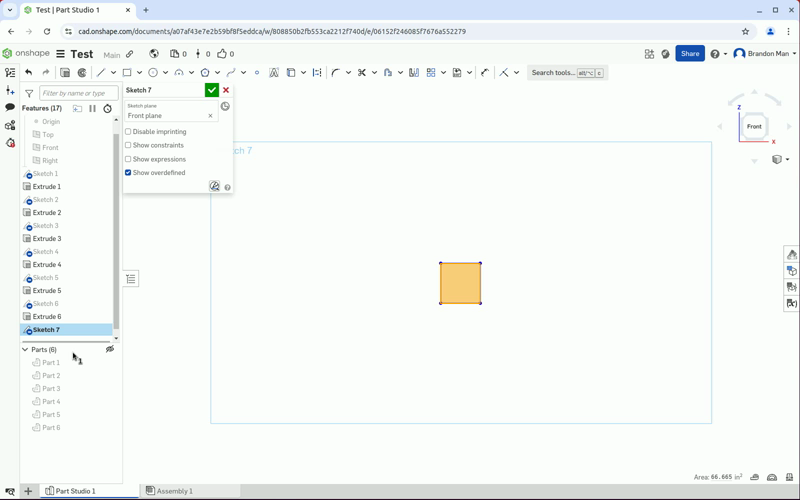
key(shift+y)
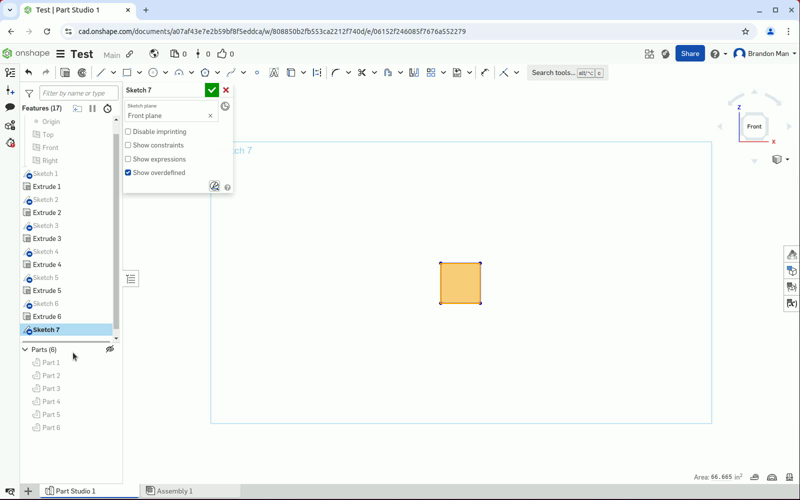
key(shift+e)
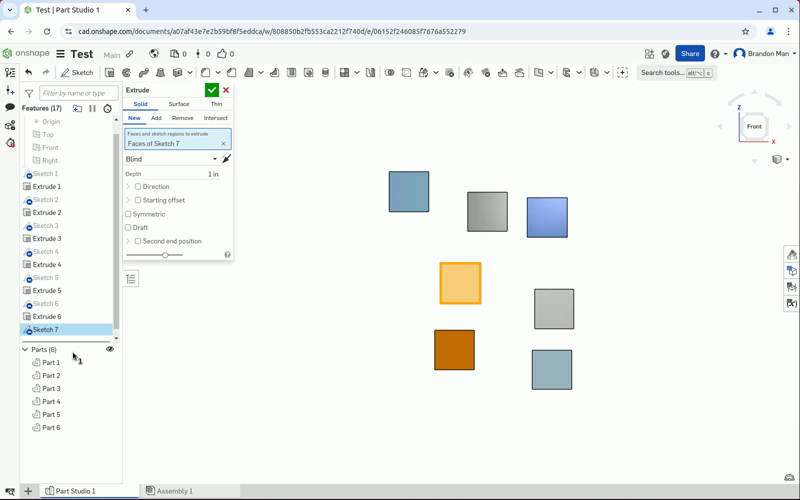
mouse_move(143, 106)
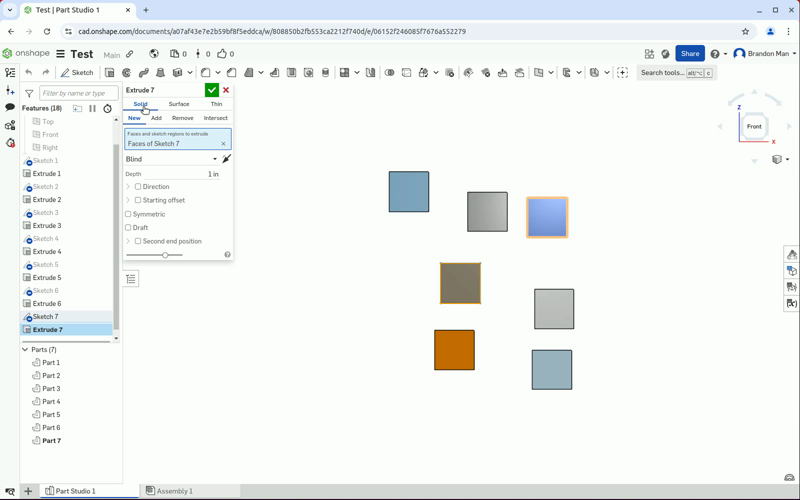
click(143, 106)
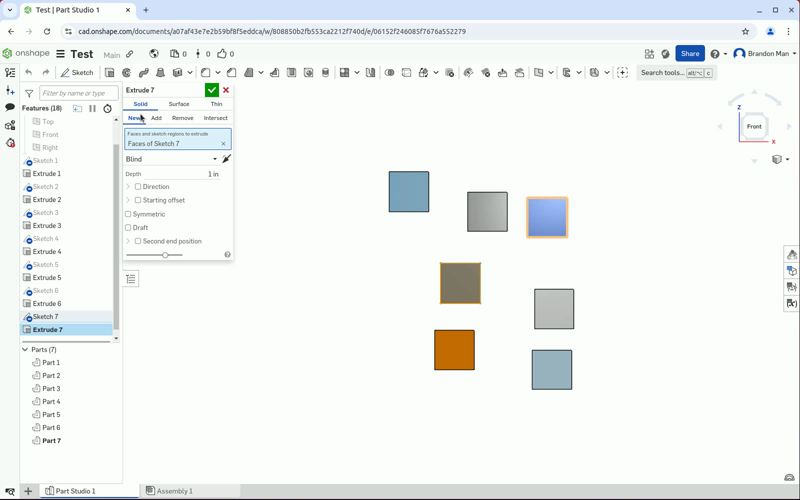
mouse_move(137, 120)
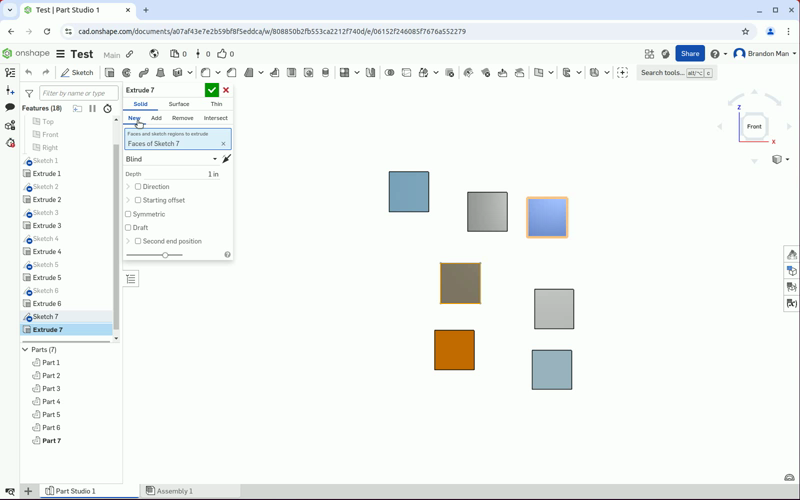
click(137, 120)
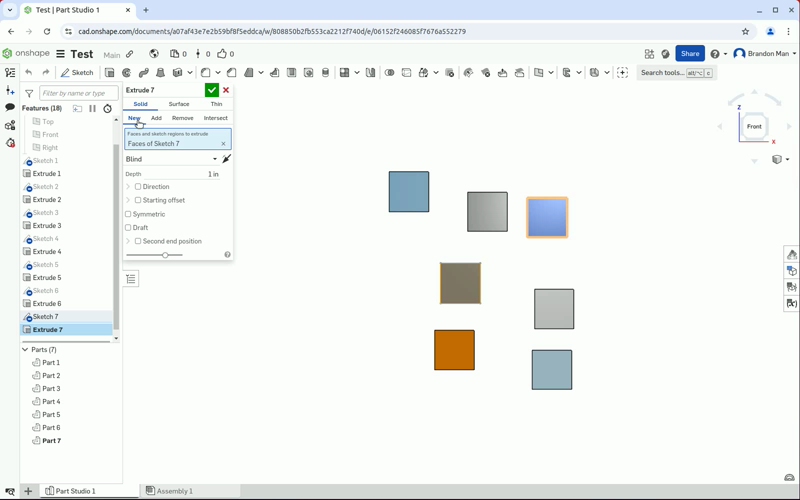
key(tab, 4)
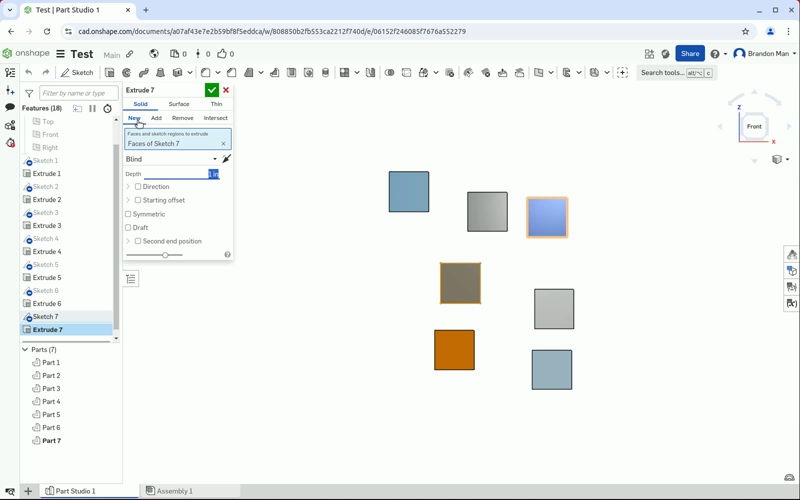
text(7.943)
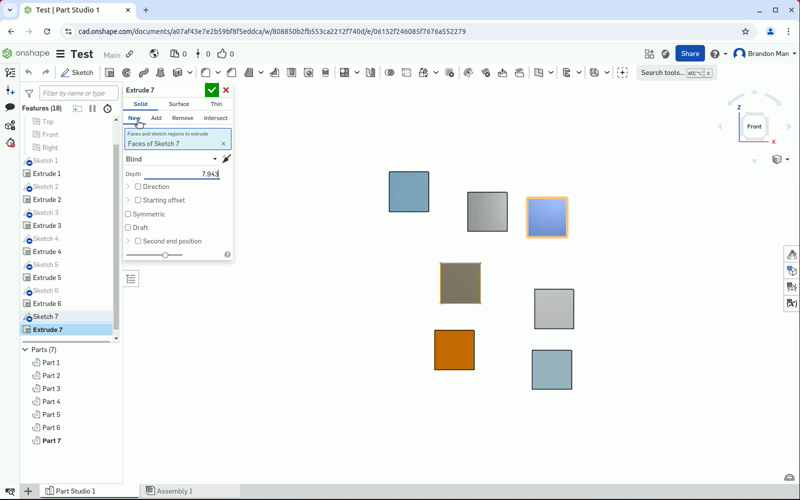
key(enter)
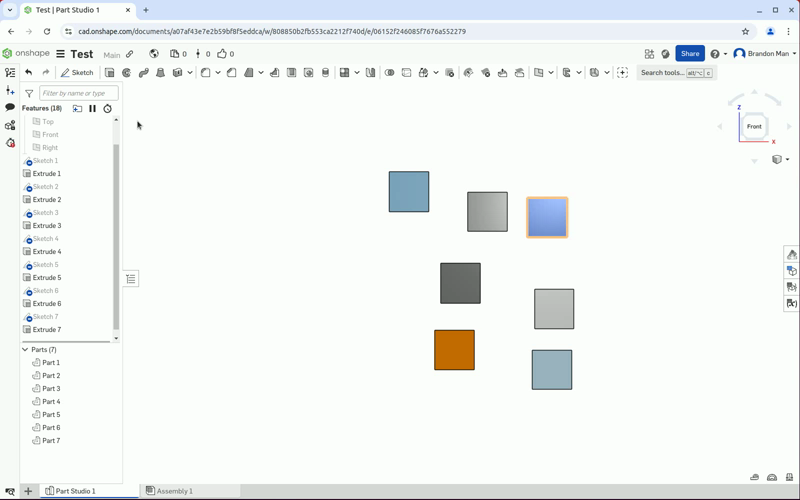
key(shift+h)
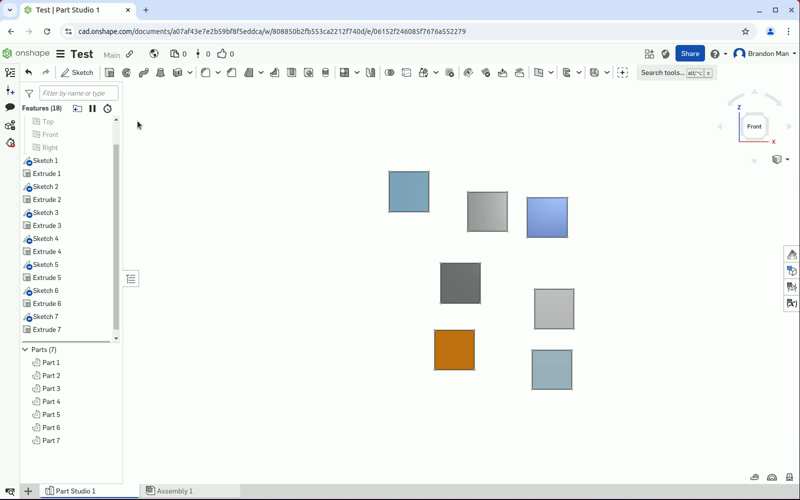
key(shift+h)
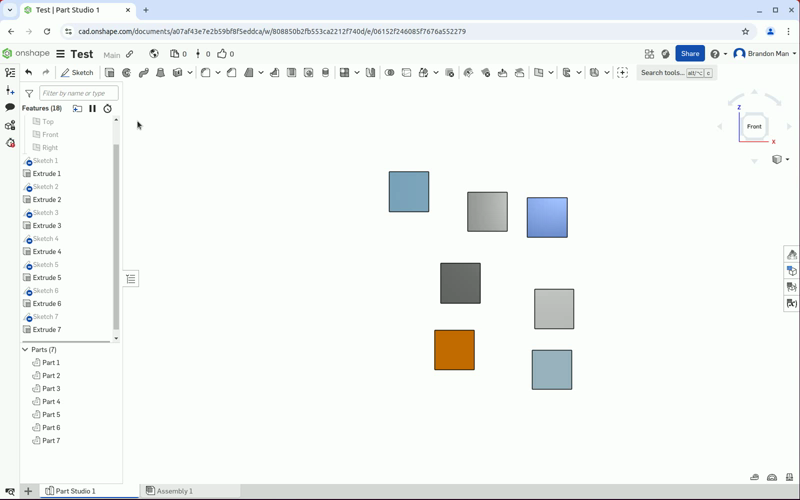
mouse_move(69, 163)
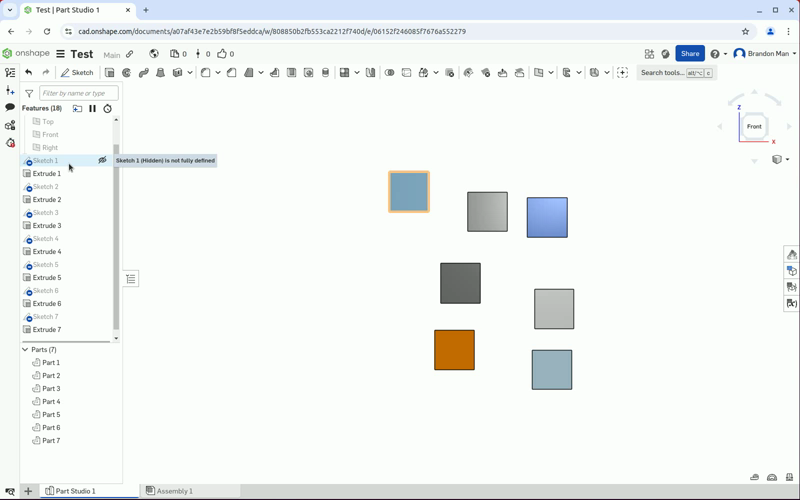
click(69, 163)
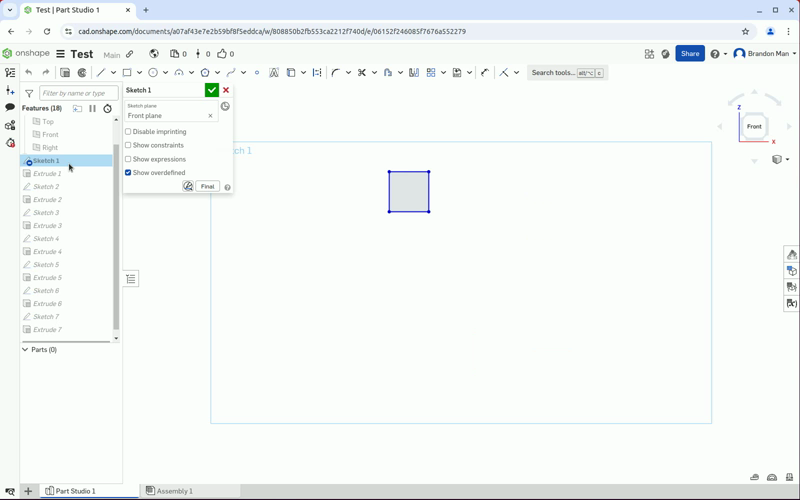
mouse_move(229, 92)
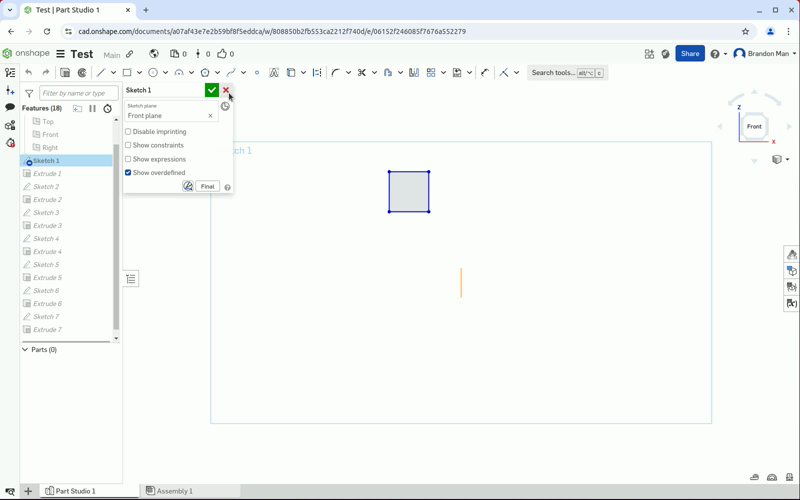
click(229, 92)
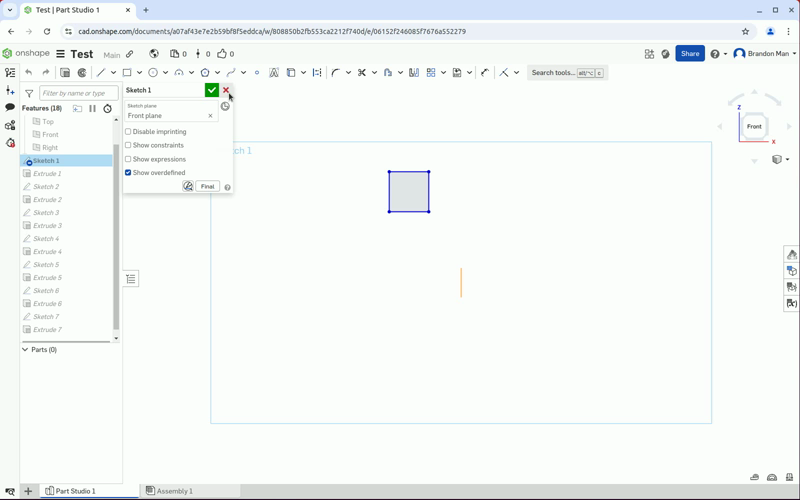
key(shift+s)
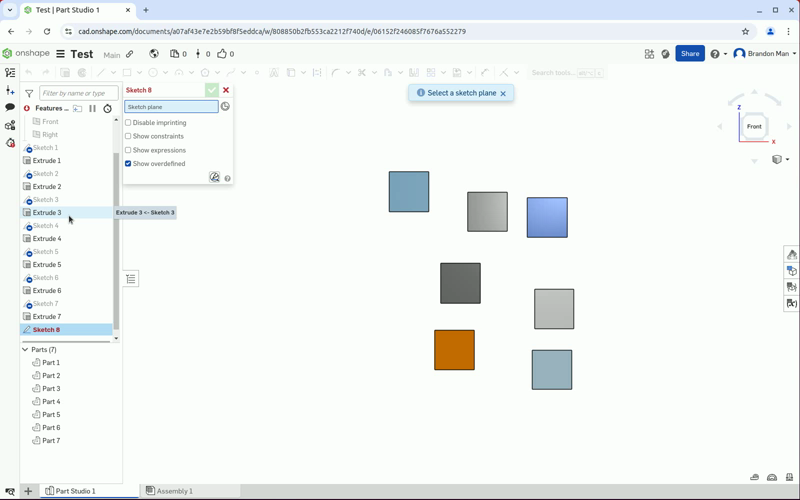
scroll(3)
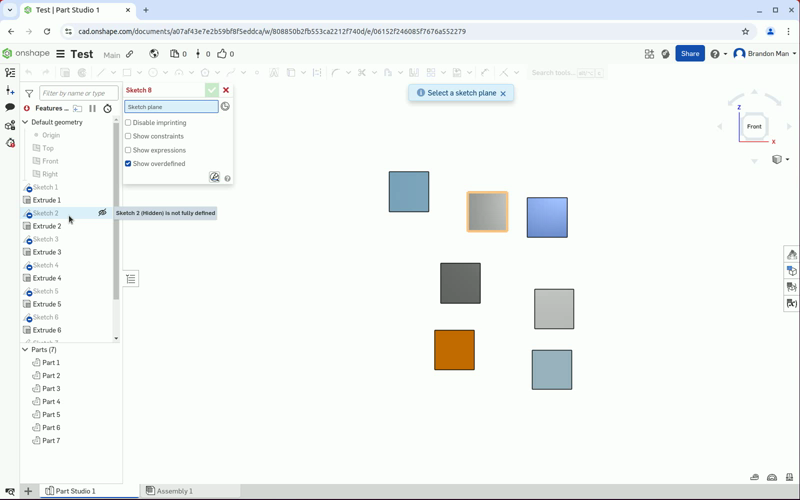
mouse_move(69, 163)
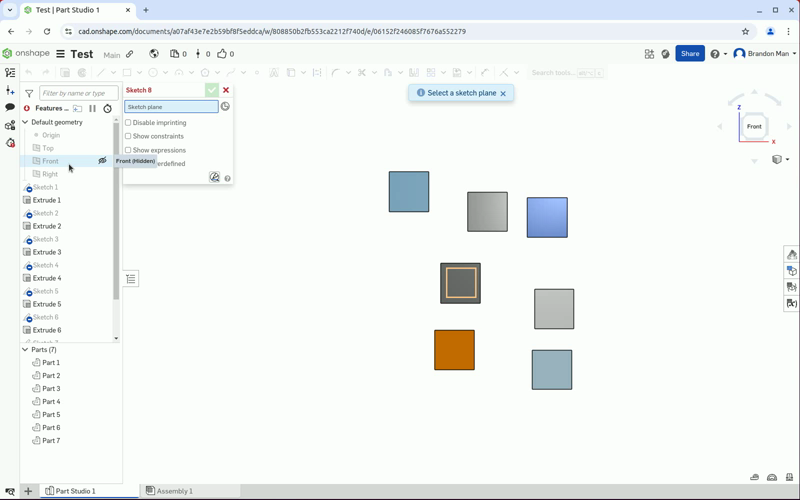
click(69, 163)
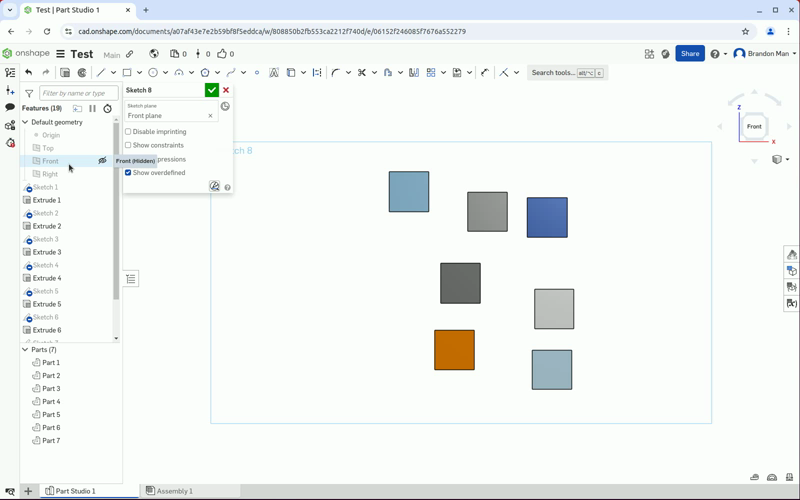
mouse_move(73, 352)
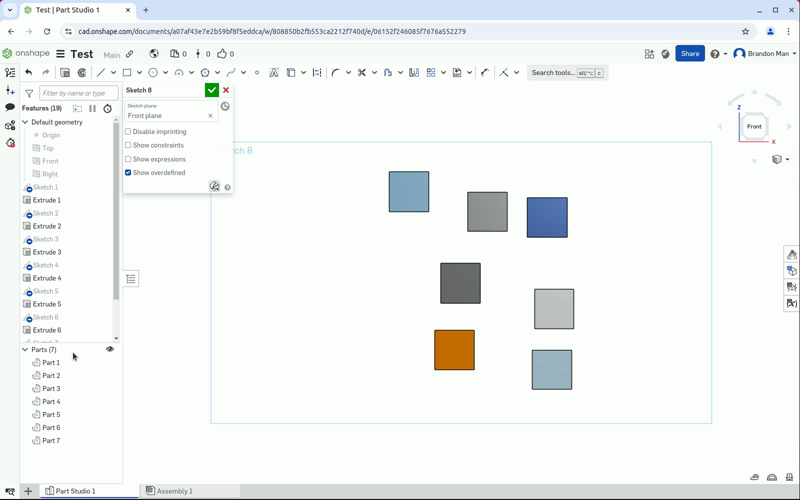
key(y)
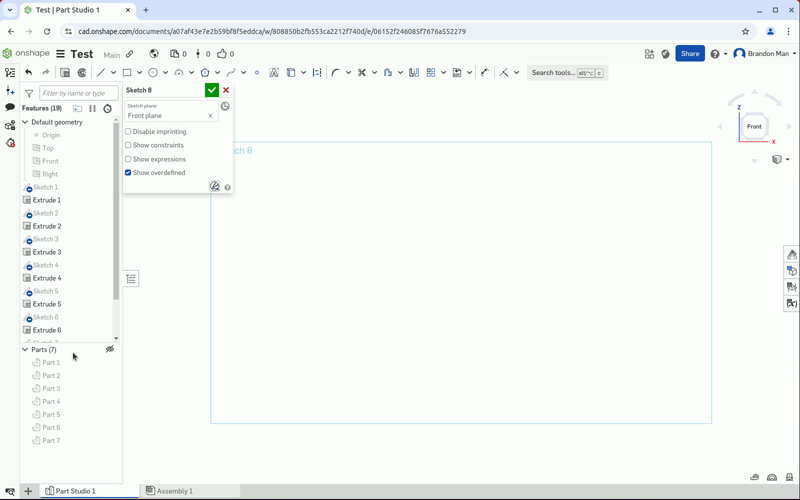
key(l)
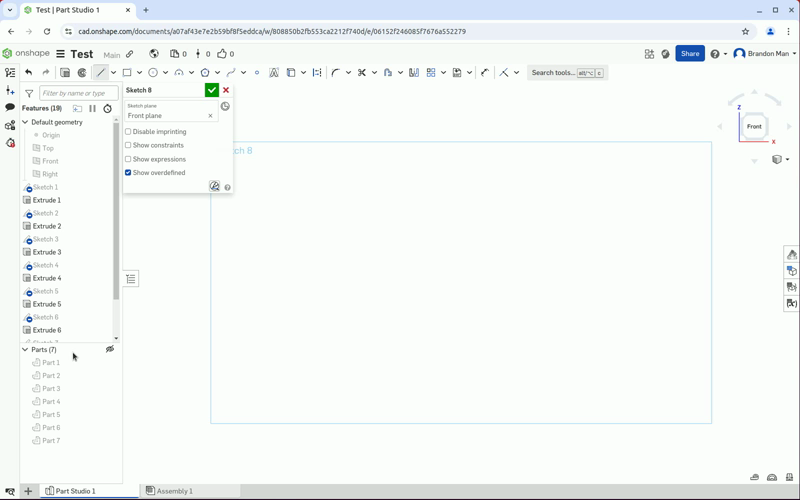
key_down(shift)
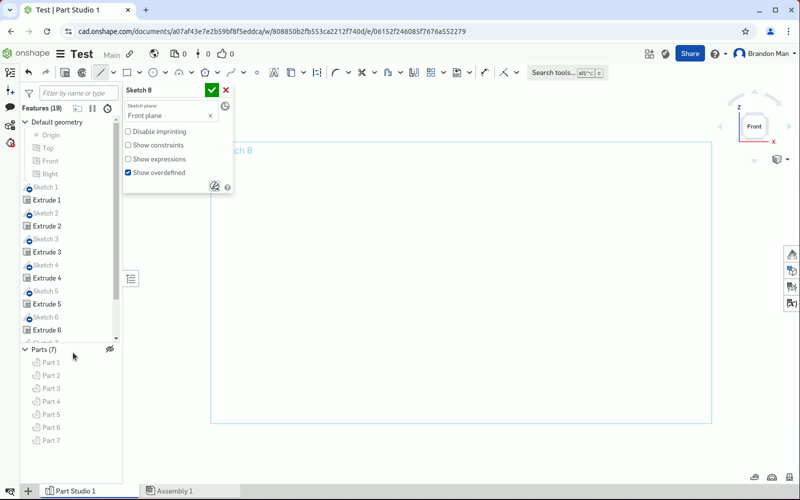
mouse_move(377, 306)
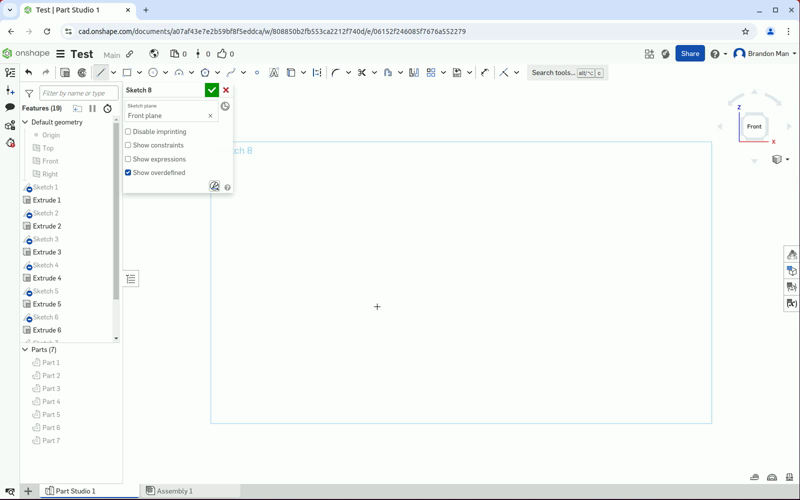
click(377, 306)
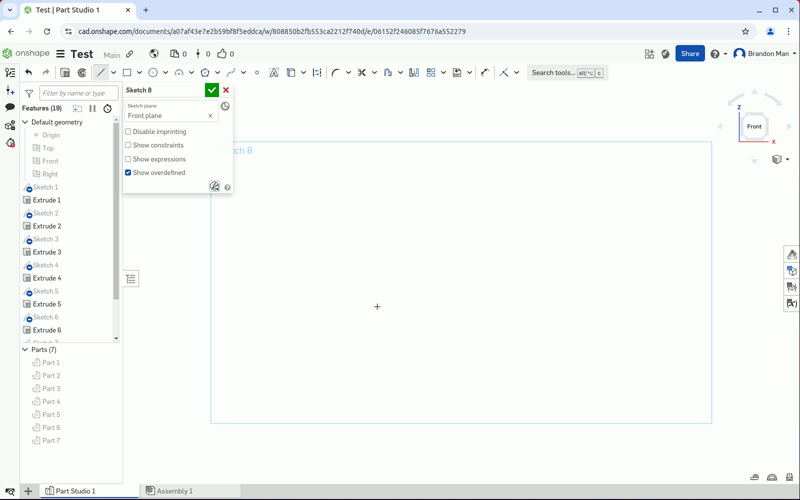
key_up(shift)
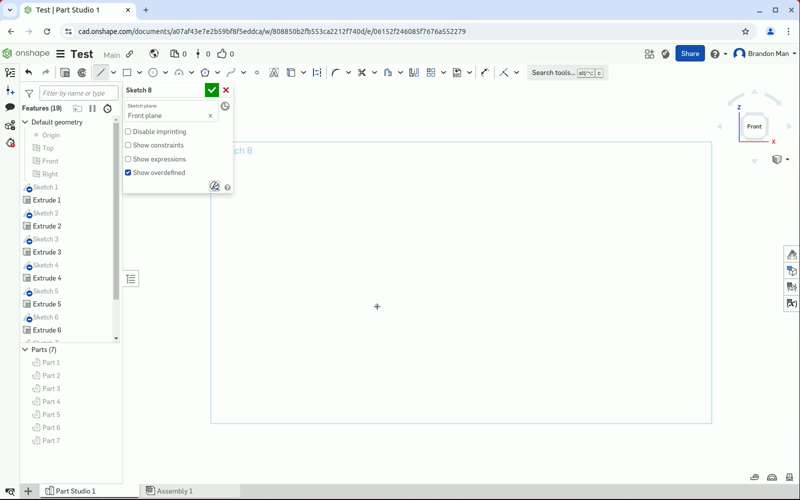
key_down(shift)
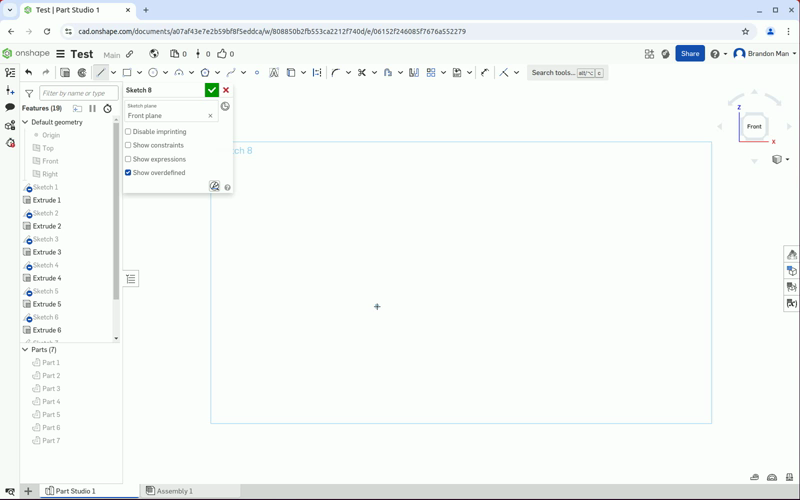
mouse_move(407, 306)
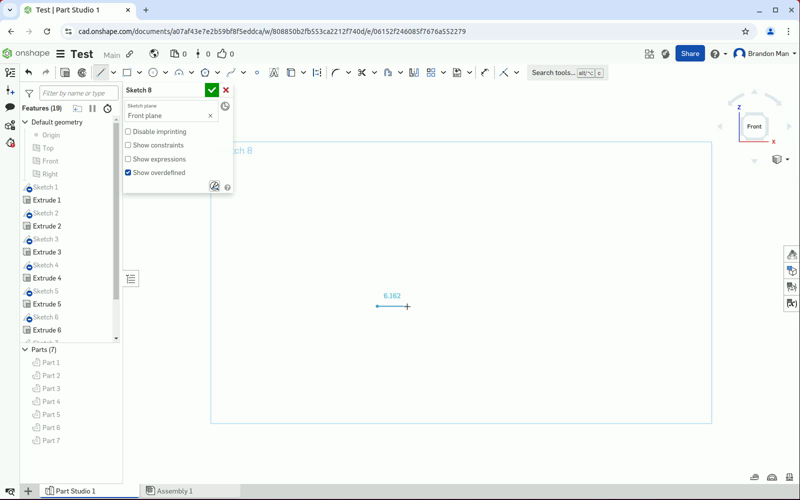
mouse_move(416, 306)
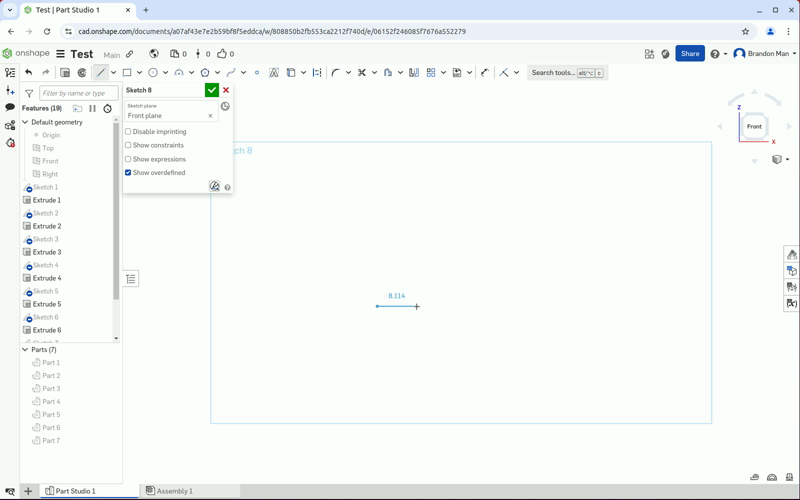
click(416, 306)
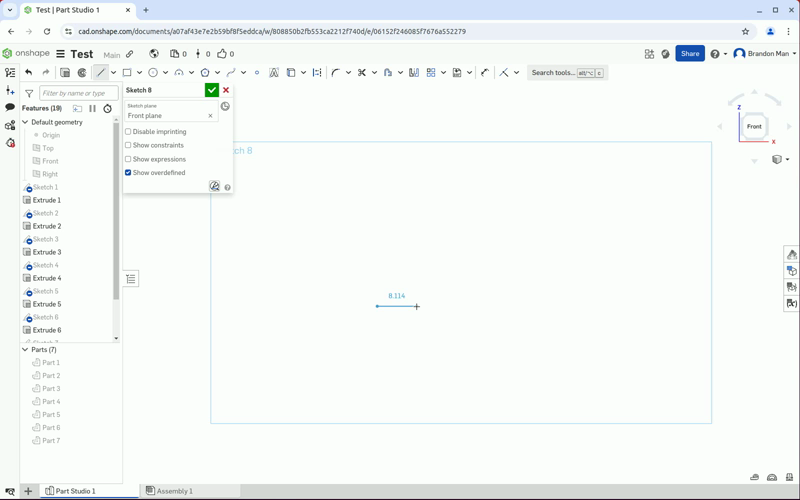
key_up(shift)
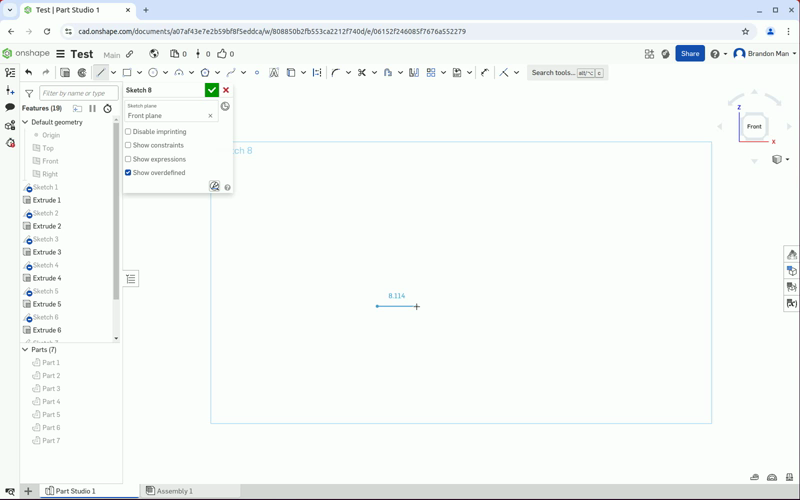
key_down(shift)
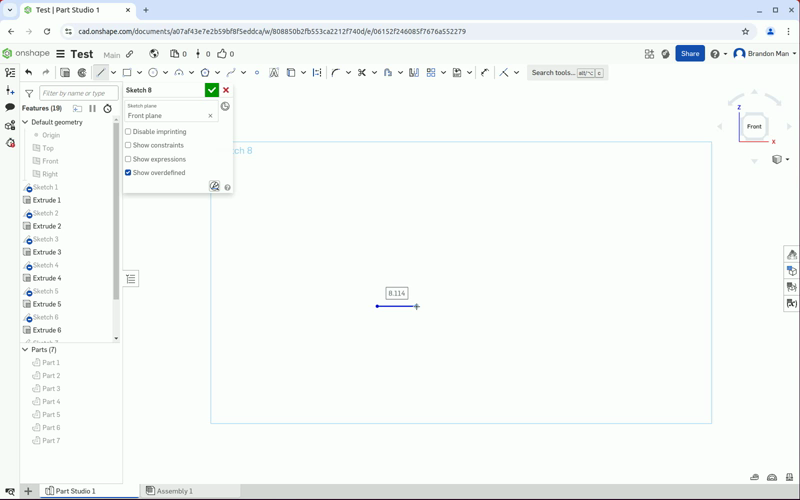
mouse_move(447, 306)
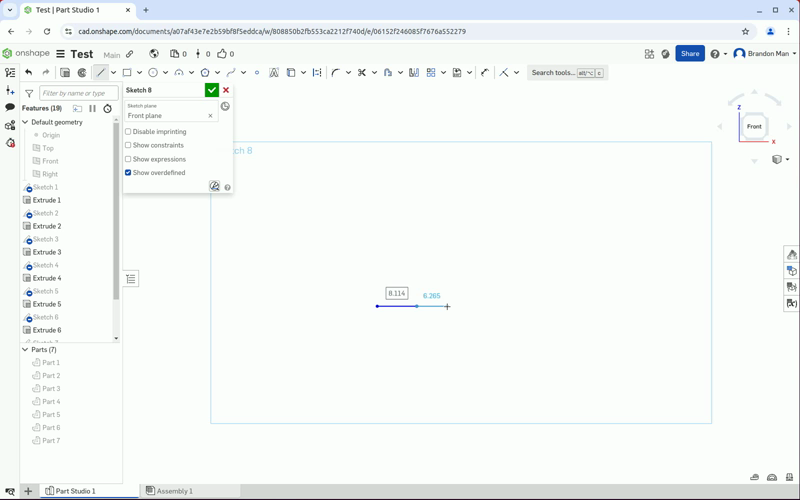
mouse_move(416, 267)
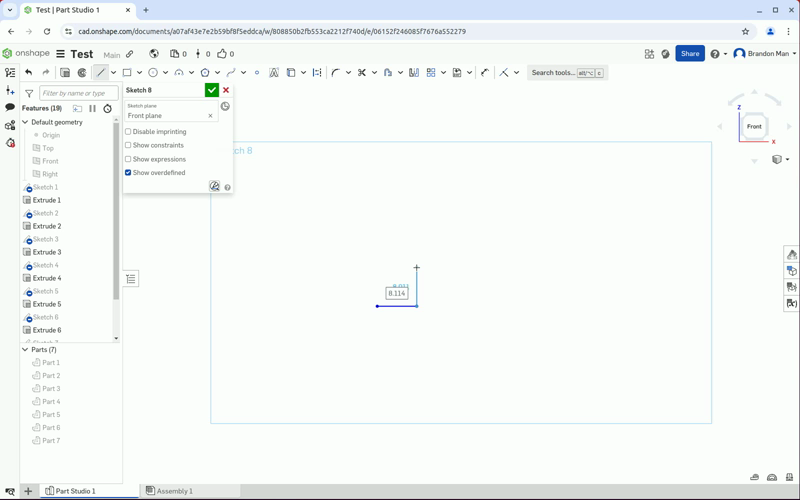
click(416, 267)
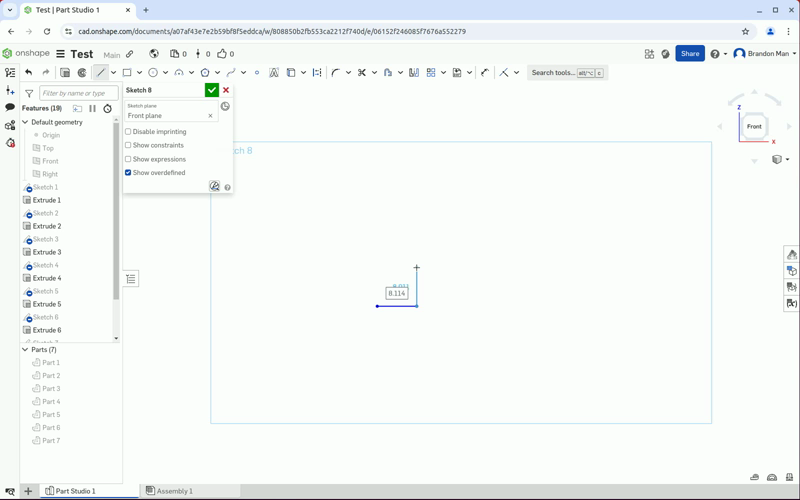
key_up(shift)
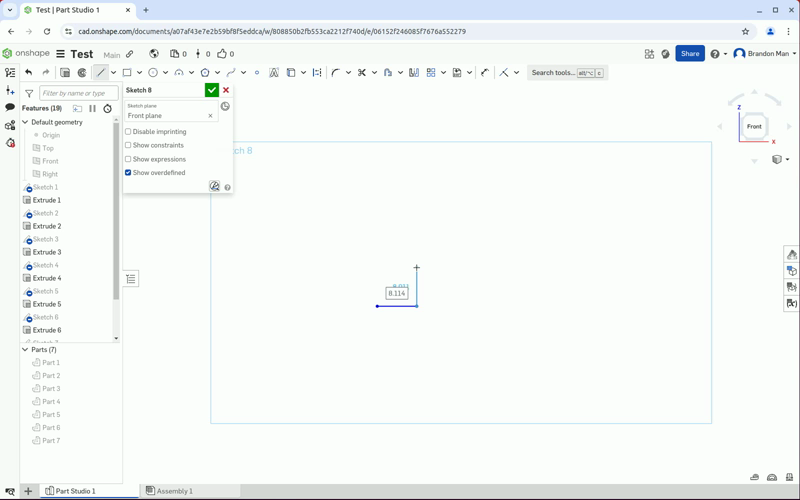
key_down(shift)
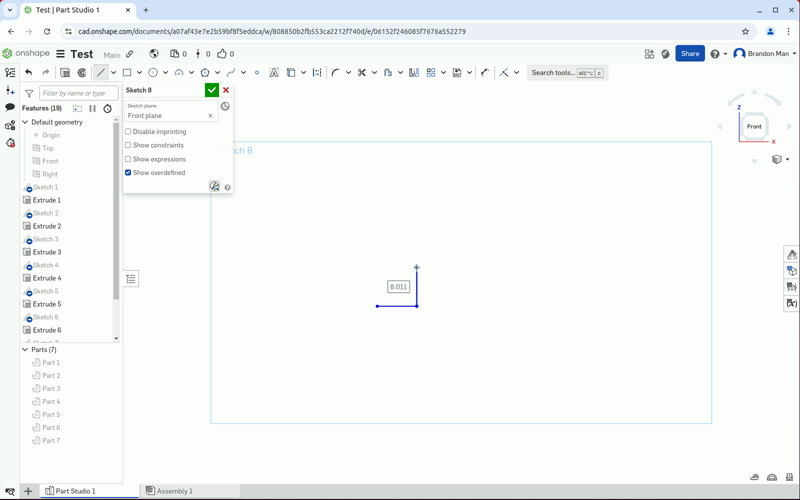
mouse_move(447, 267)
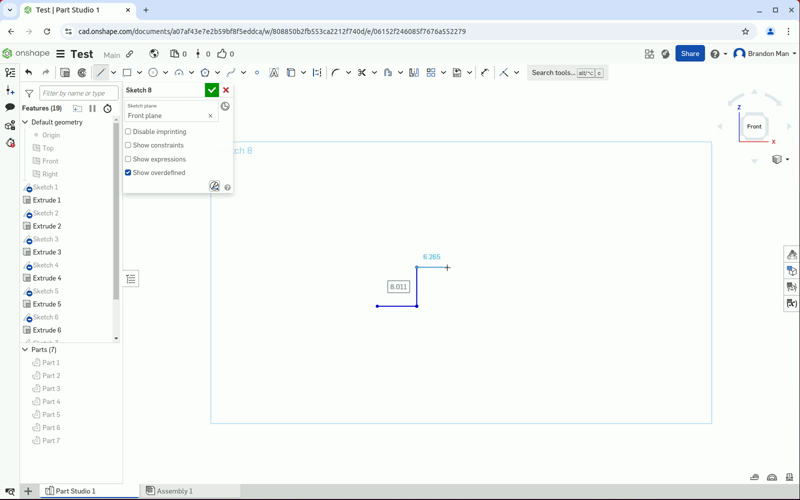
mouse_move(377, 267)
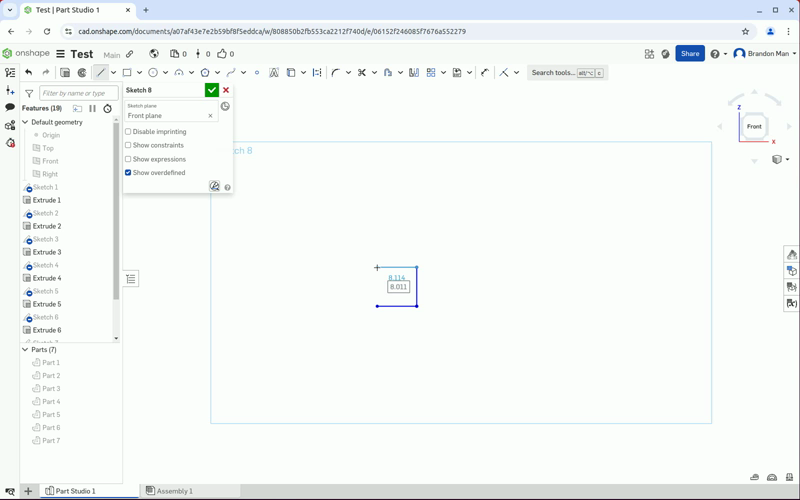
click(377, 267)
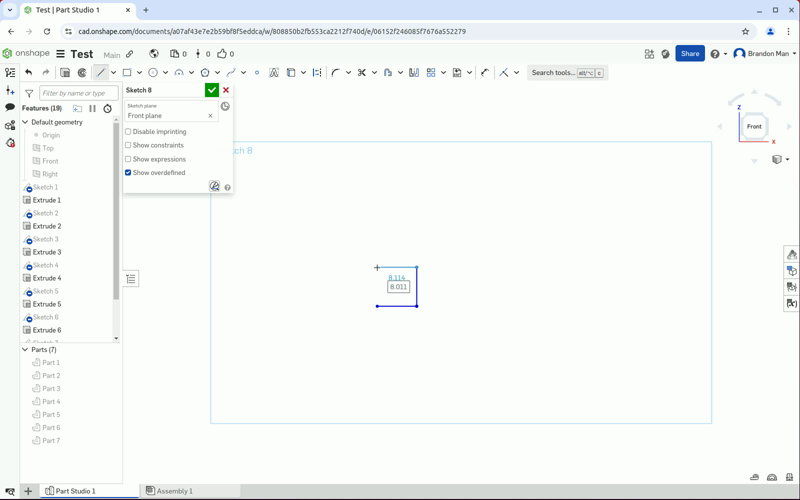
key_up(shift)
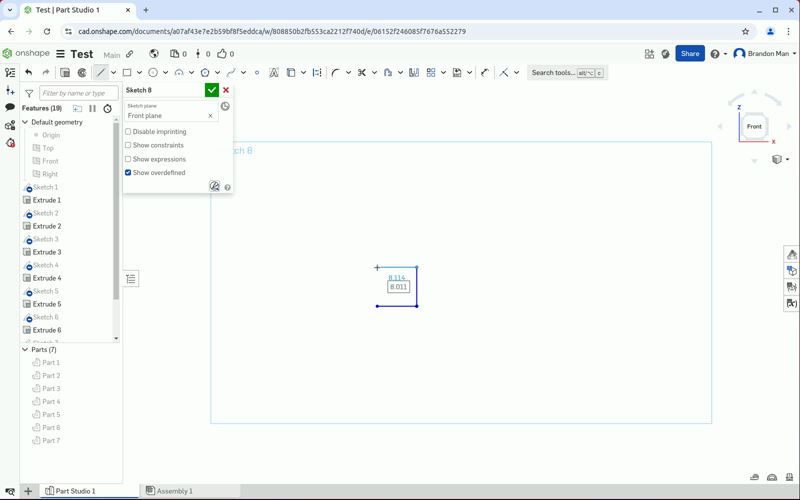
mouse_move(407, 267)
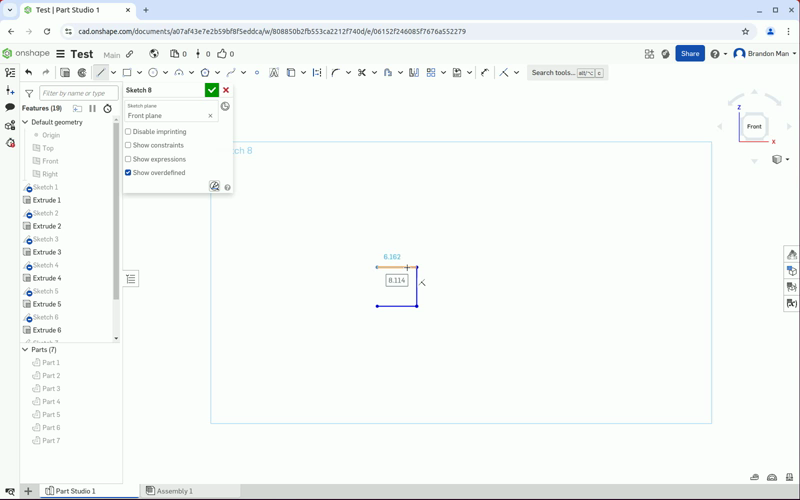
key_down(shift)
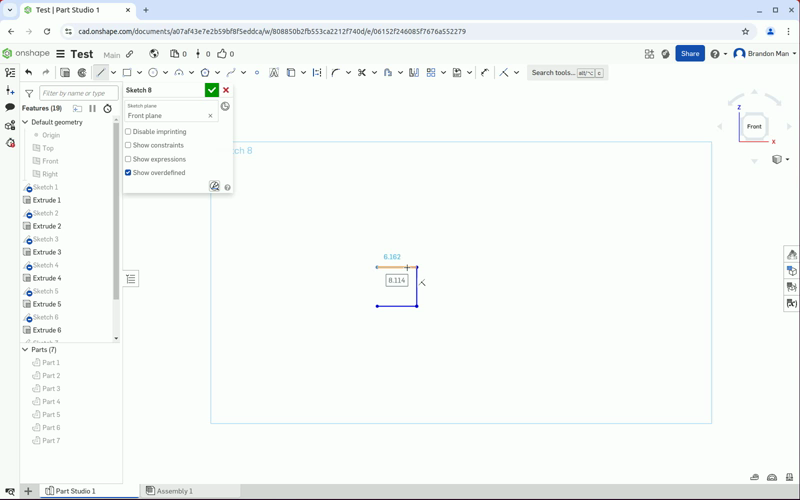
mouse_move(377, 306)
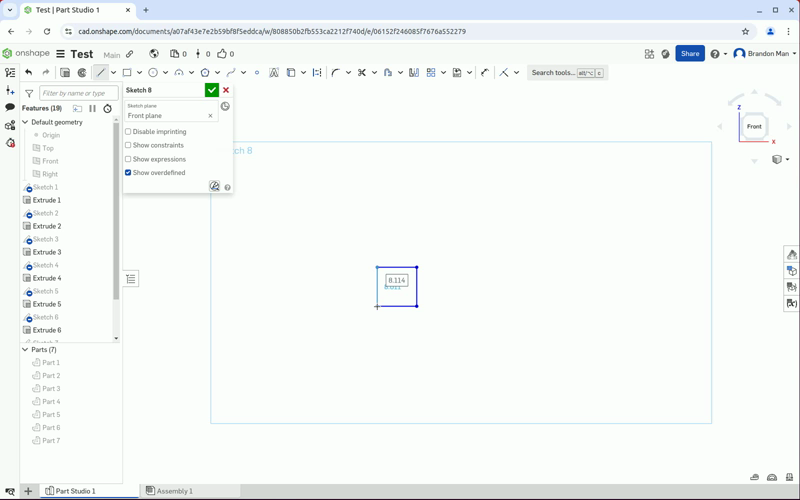
key_up(shift)
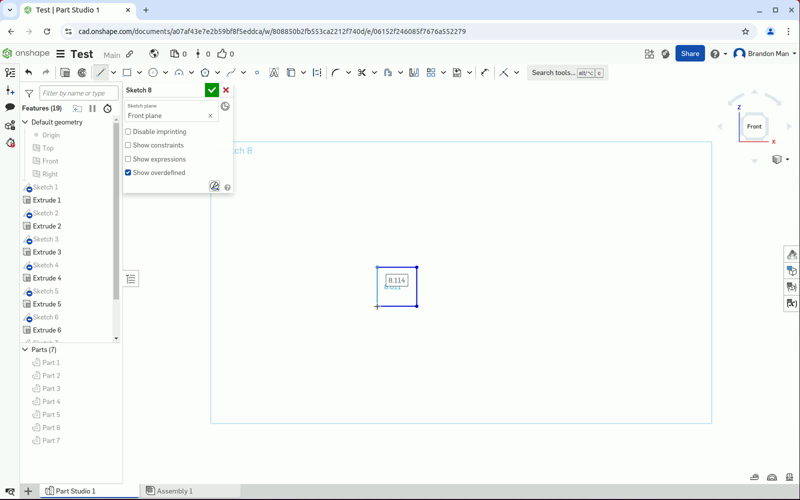
click(377, 306)
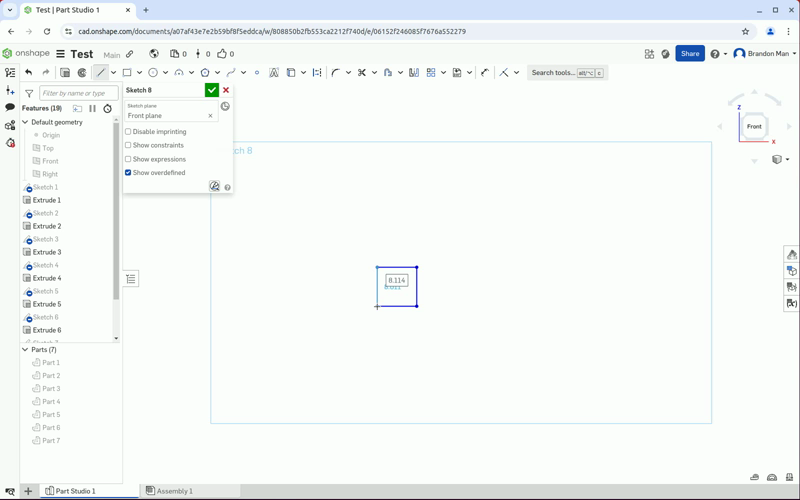
key(esc)
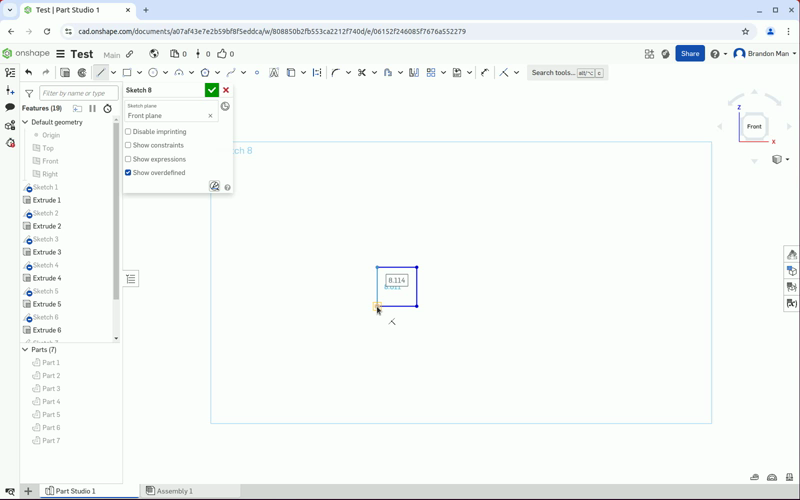
mouse_move(404, 284)
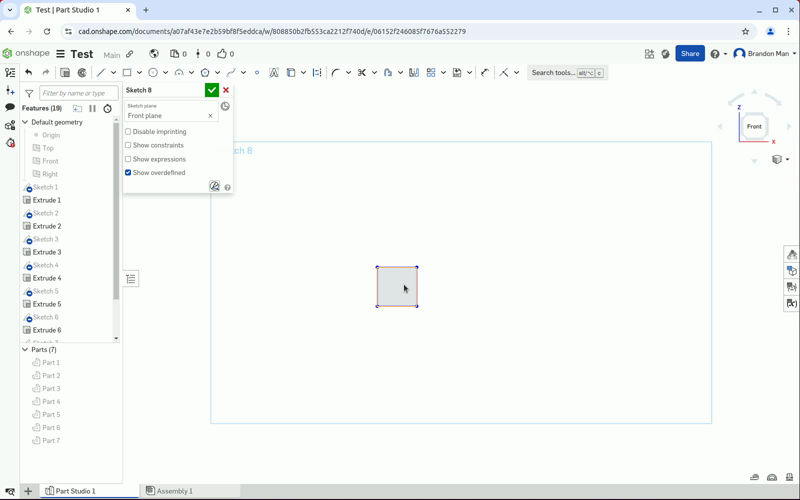
scroll(6)
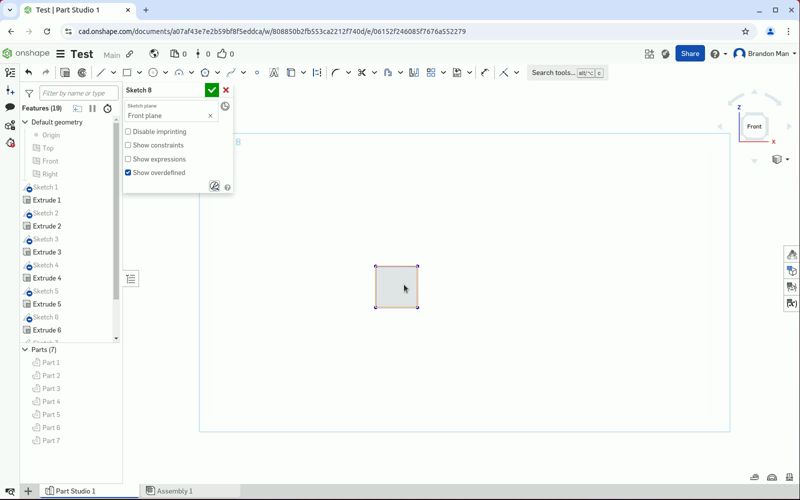
scroll(6)
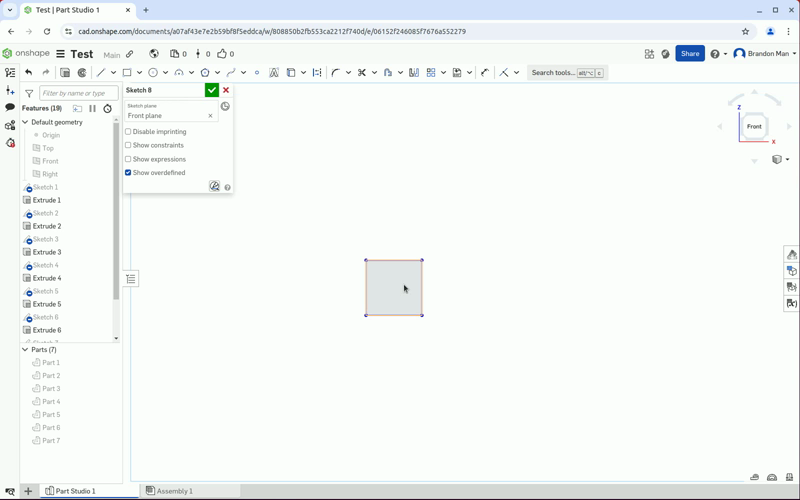
scroll(6)
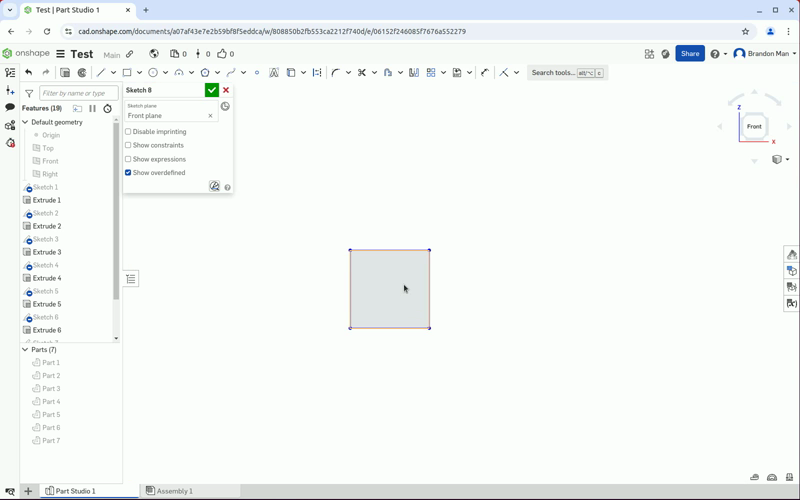
scroll(6)
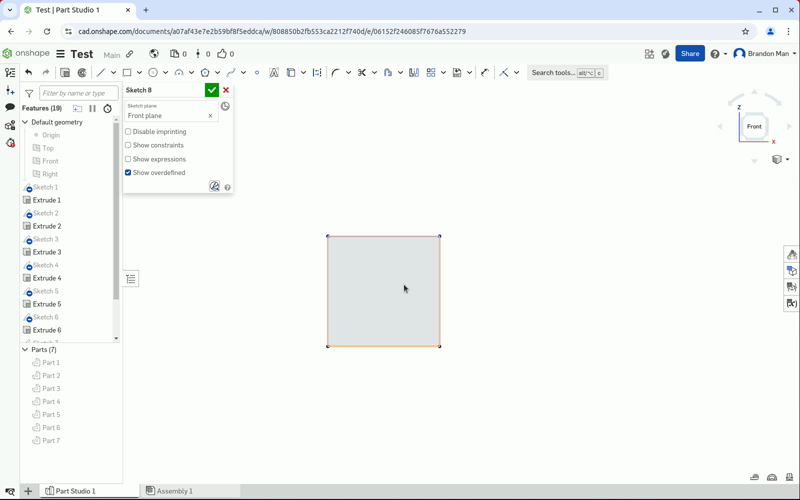
scroll(6)
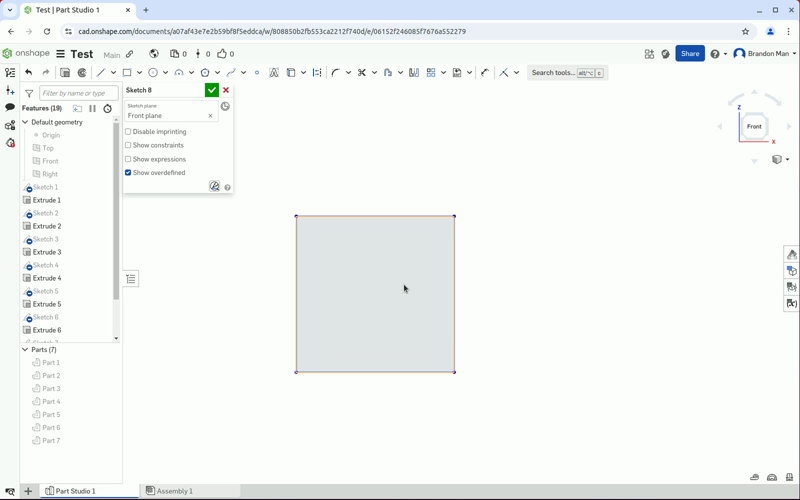
scroll(6)
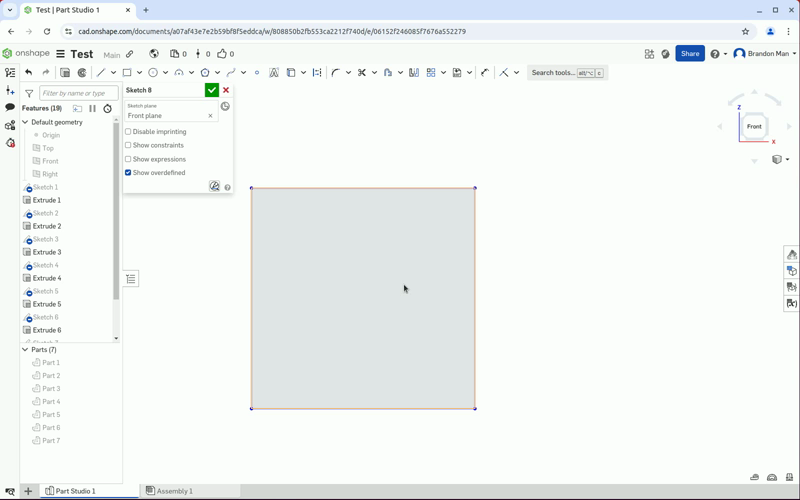
scroll(6)
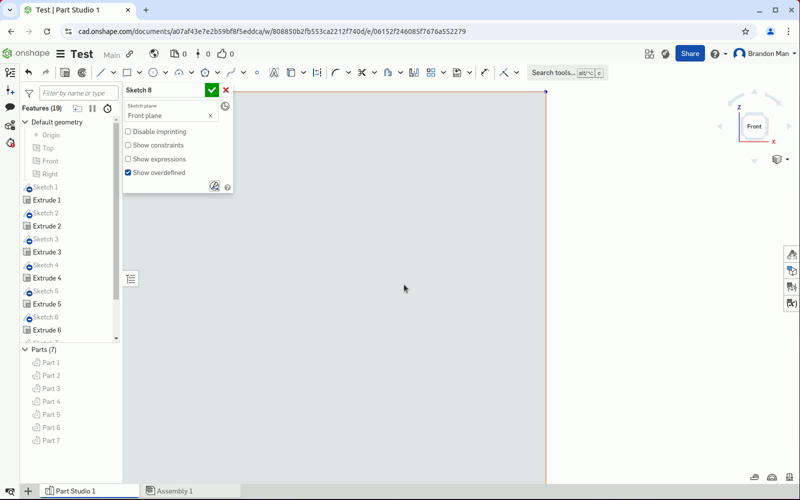
click(404, 284)
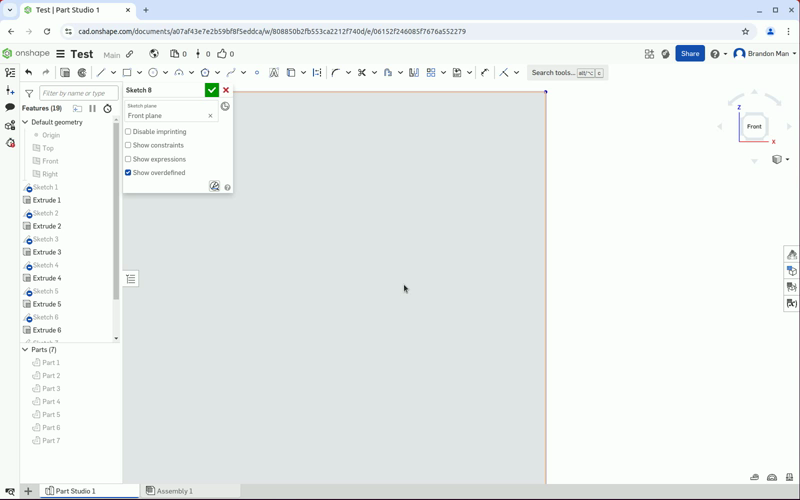
scroll(-6)
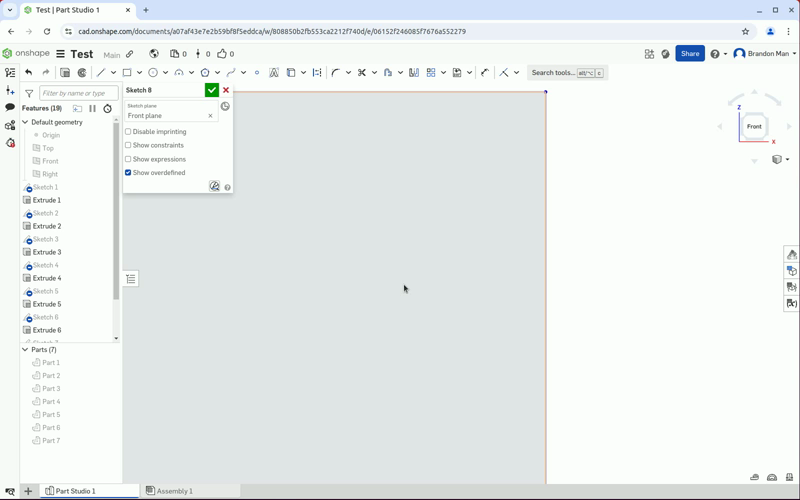
scroll(-6)
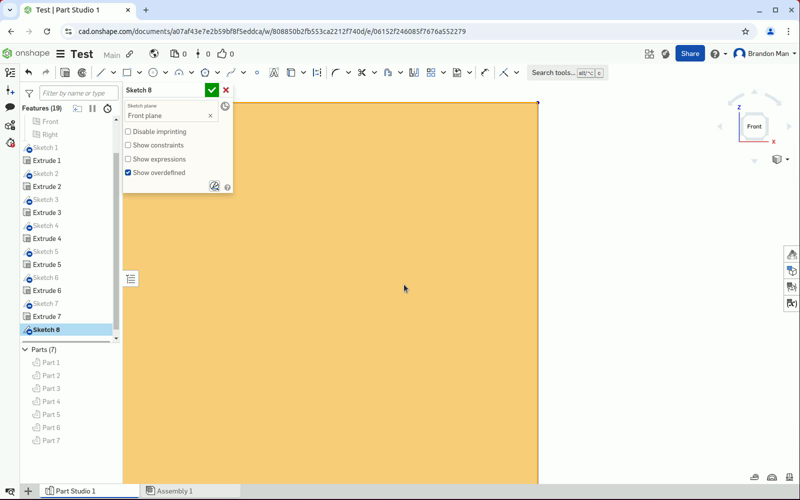
scroll(-6)
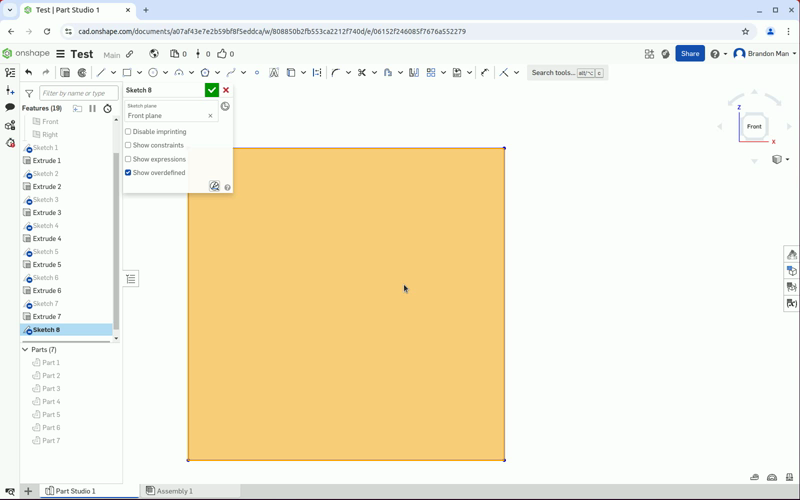
scroll(-6)
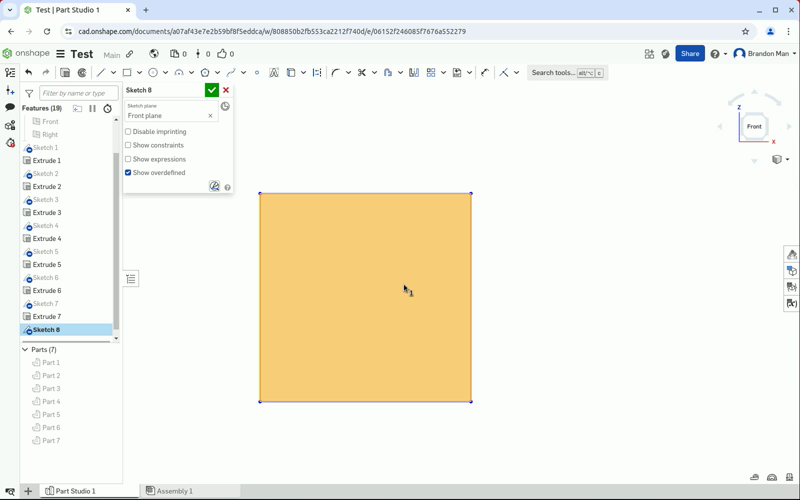
scroll(-6)
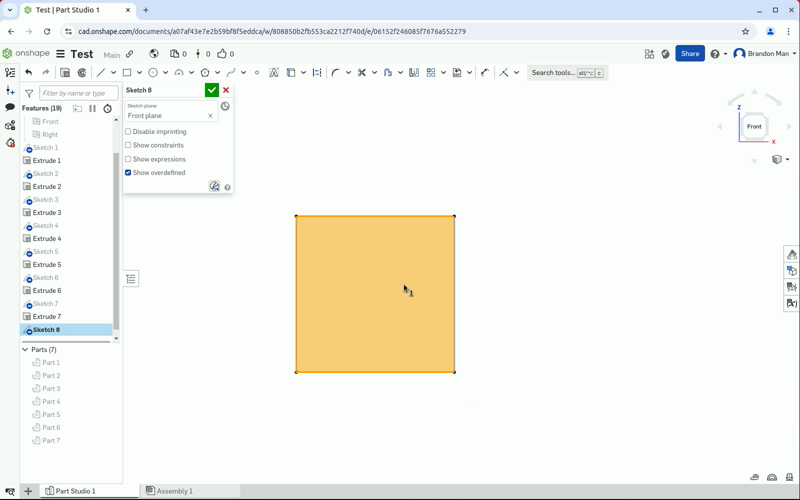
scroll(-6)
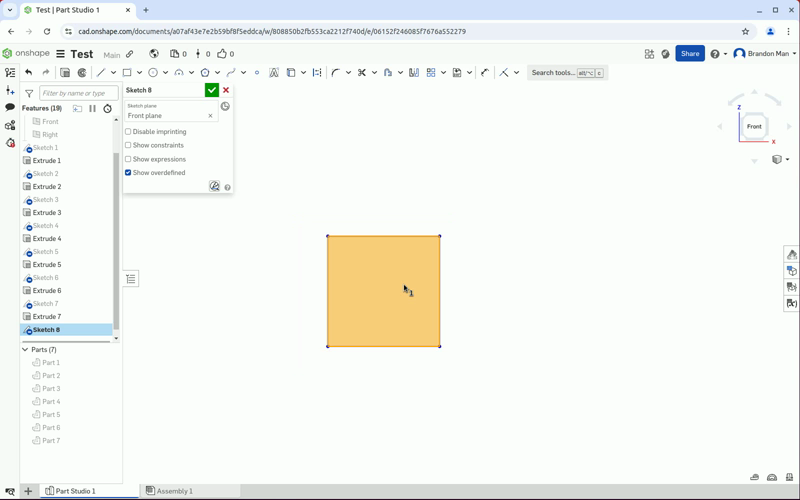
scroll(-6)
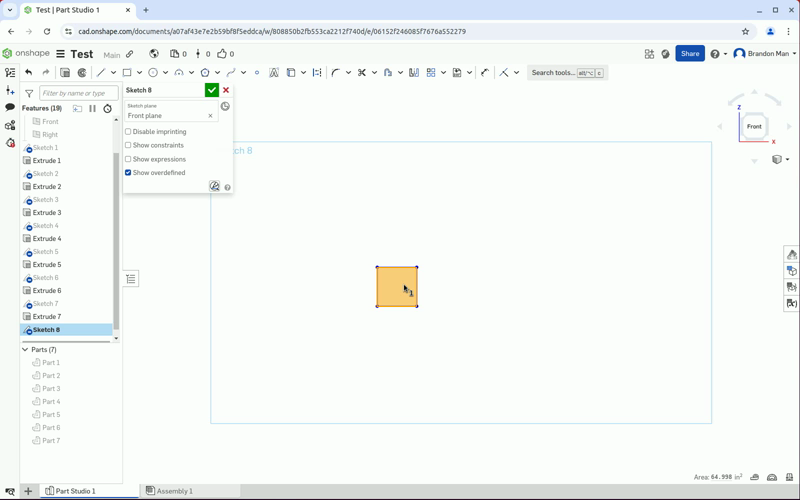
mouse_move(73, 352)
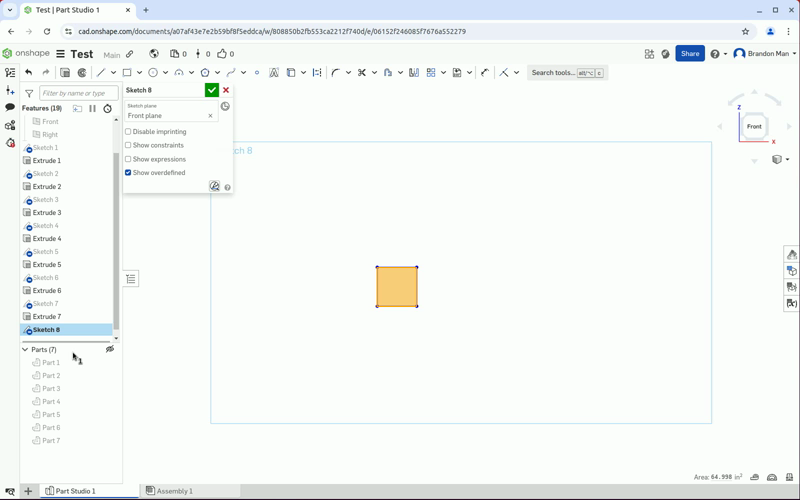
key(shift+y)
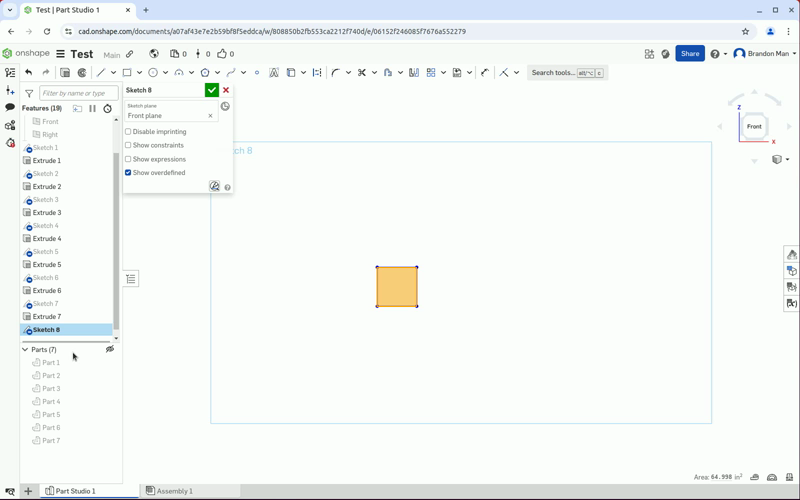
key(shift+e)
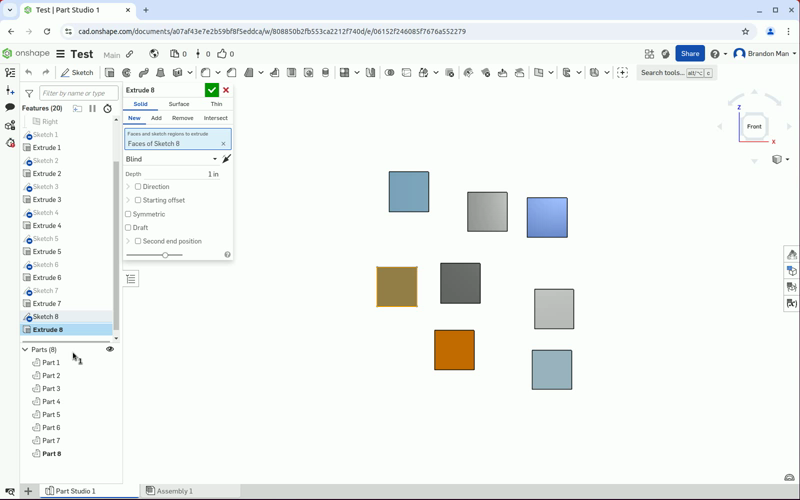
mouse_move(143, 106)
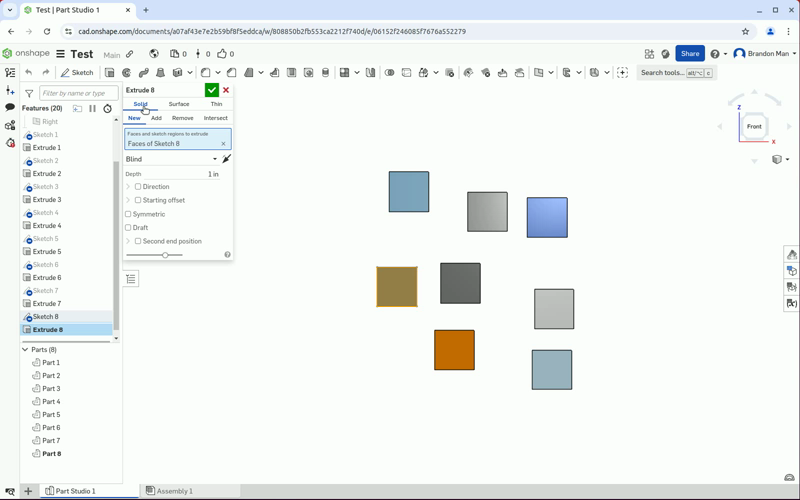
click(143, 106)
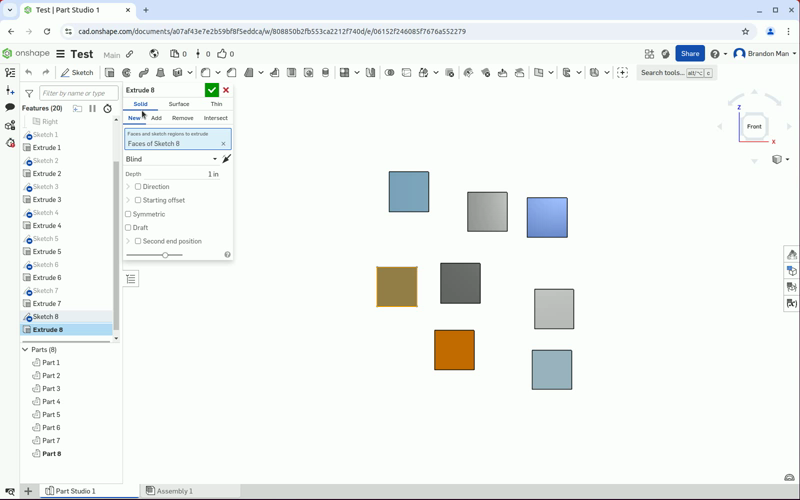
mouse_move(137, 120)
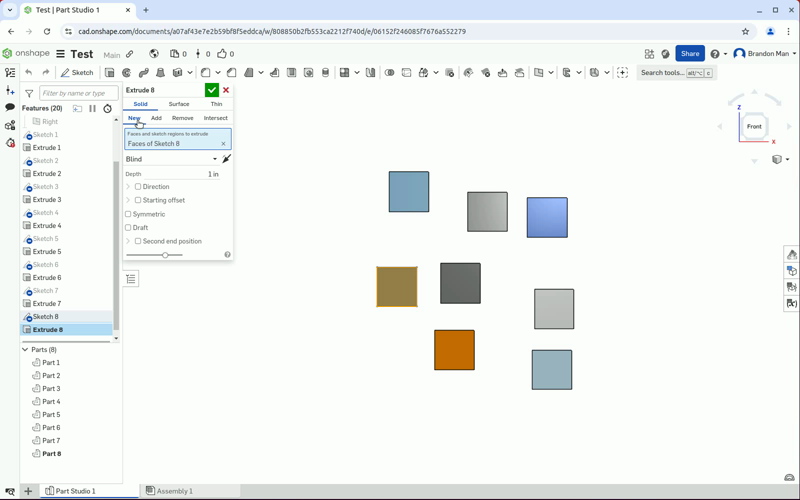
click(137, 120)
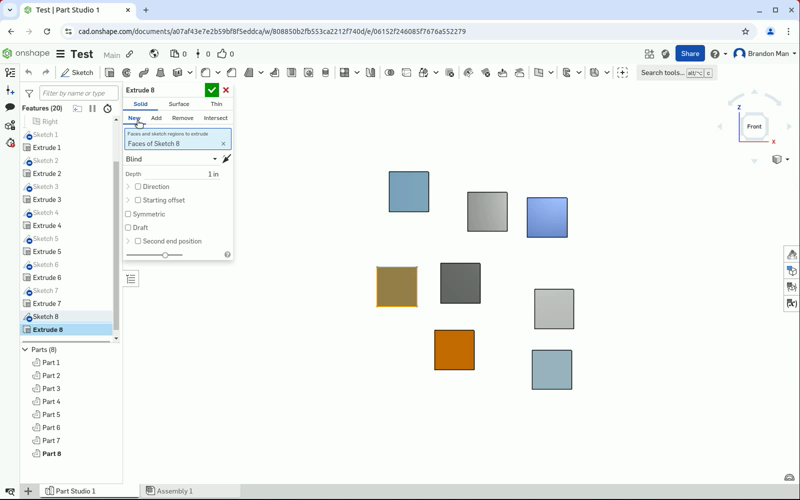
key(tab, 4)
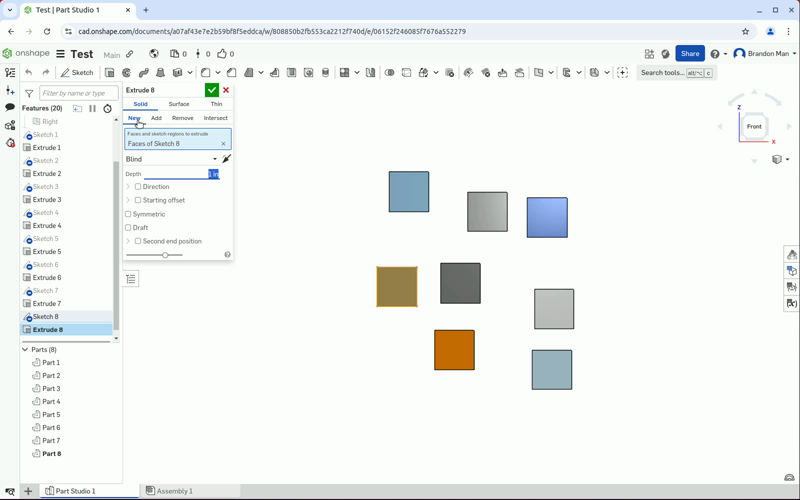
text(7.943)
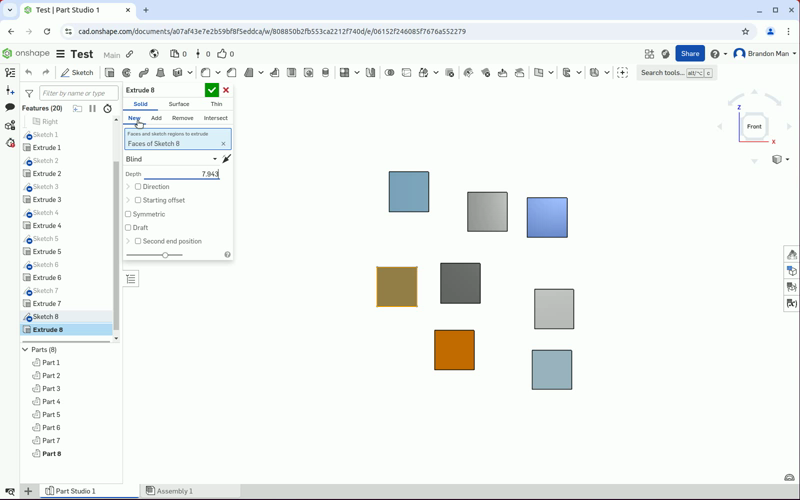
key(enter)
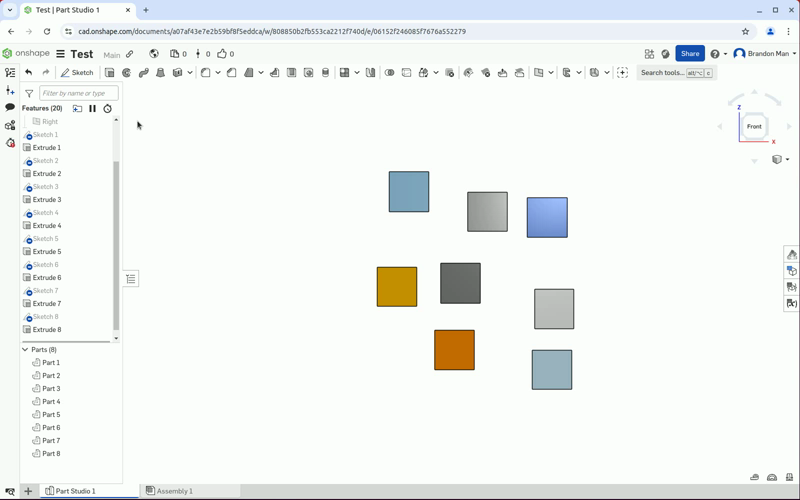
key(shift+h)
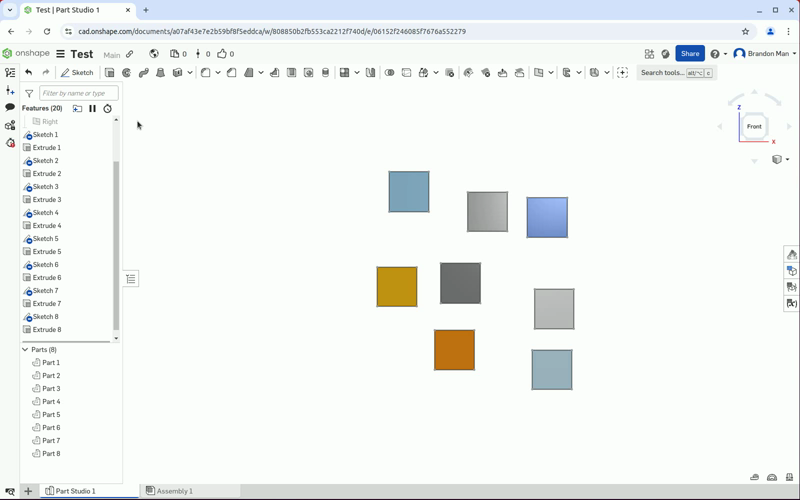
key(shift+h)
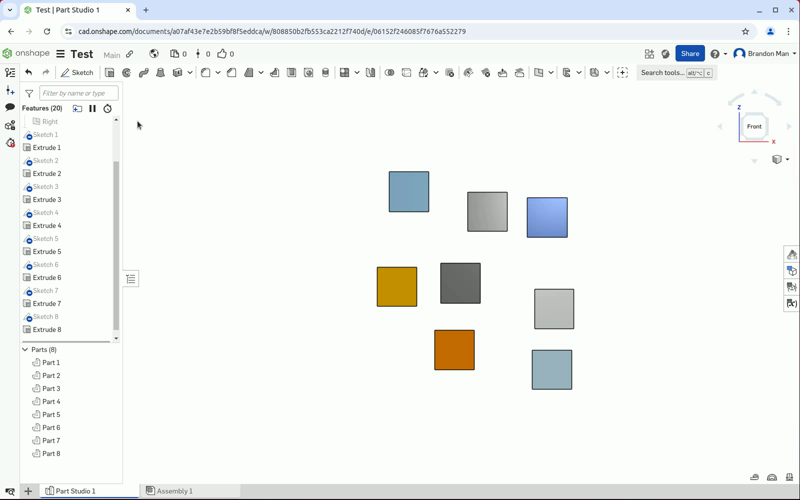
mouse_move(69, 137)
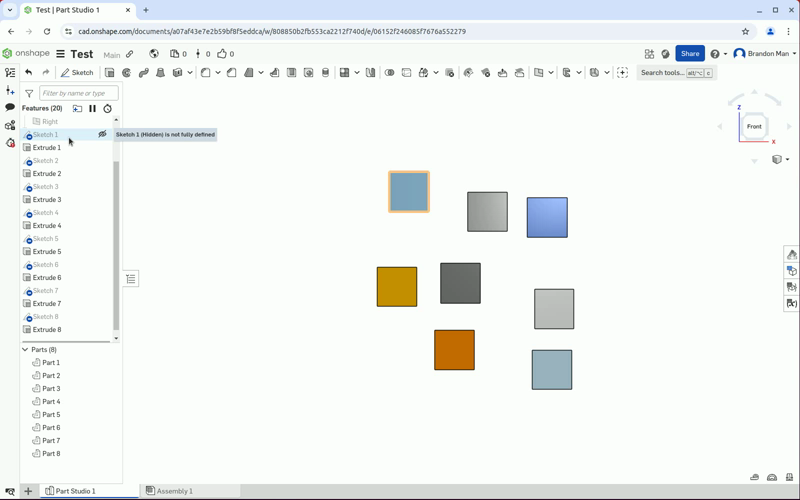
click(69, 137)
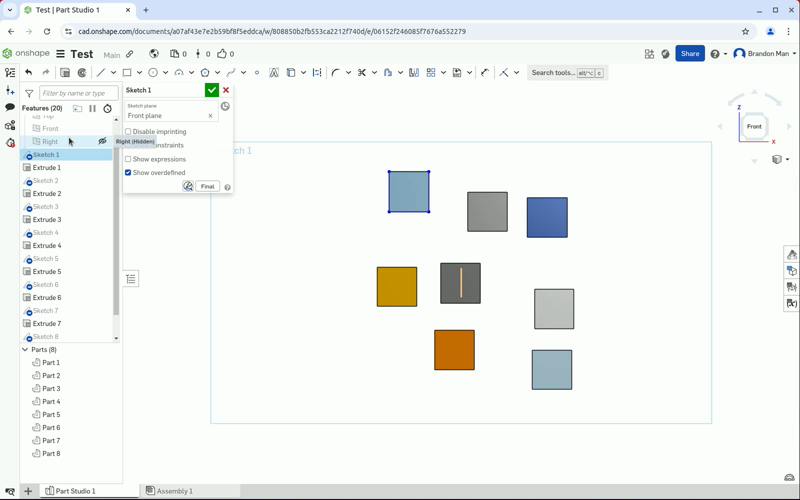
mouse_move(229, 92)
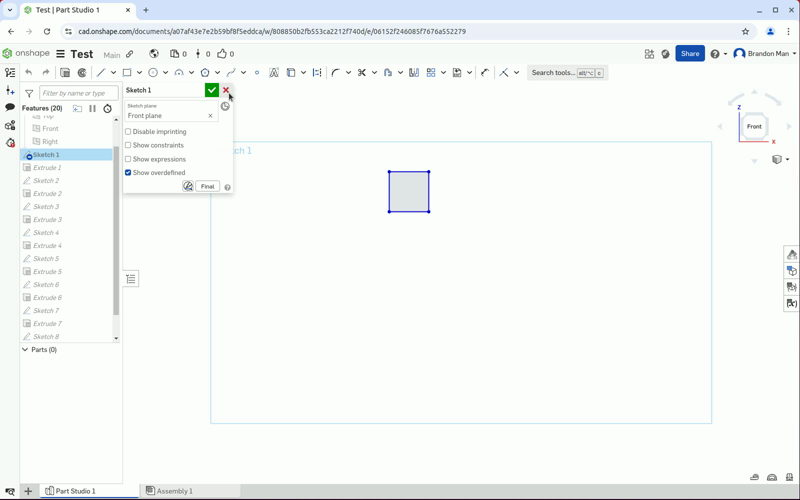
click(229, 92)
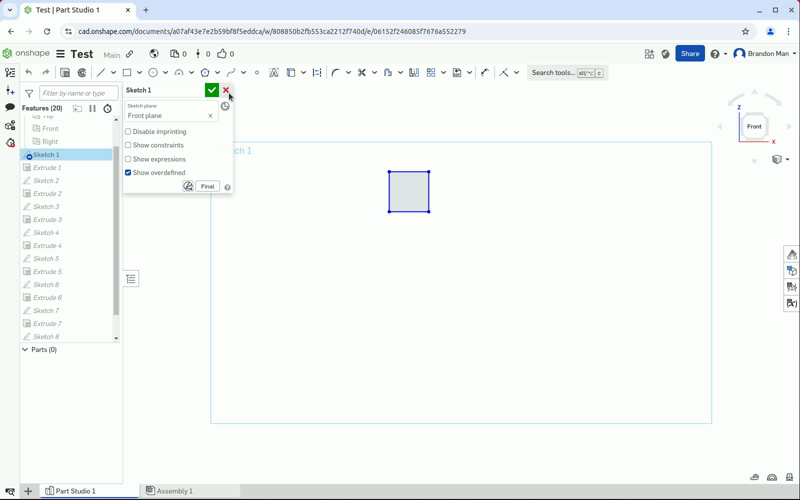
key(shift+s)
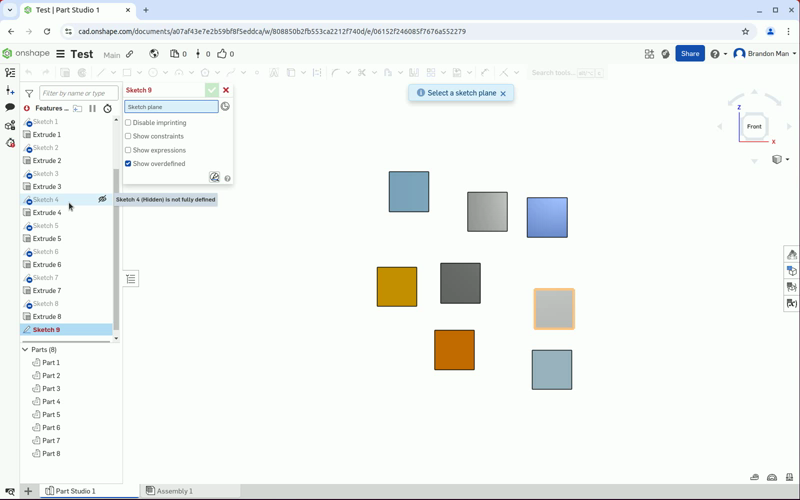
scroll(3)
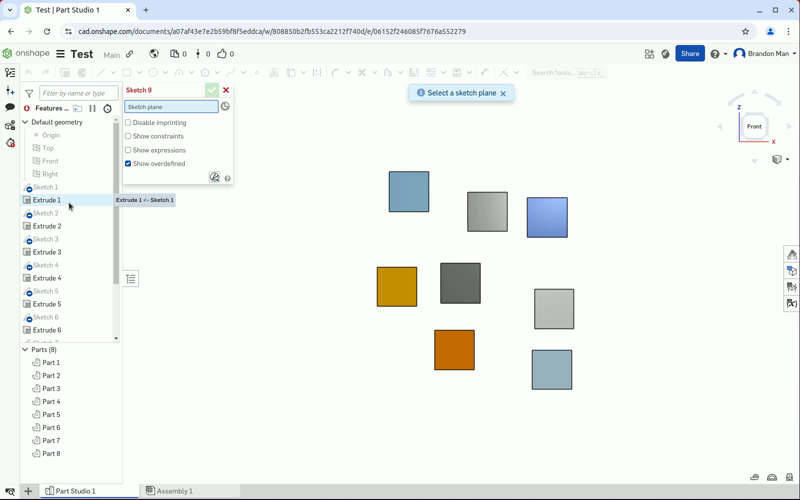
mouse_move(69, 163)
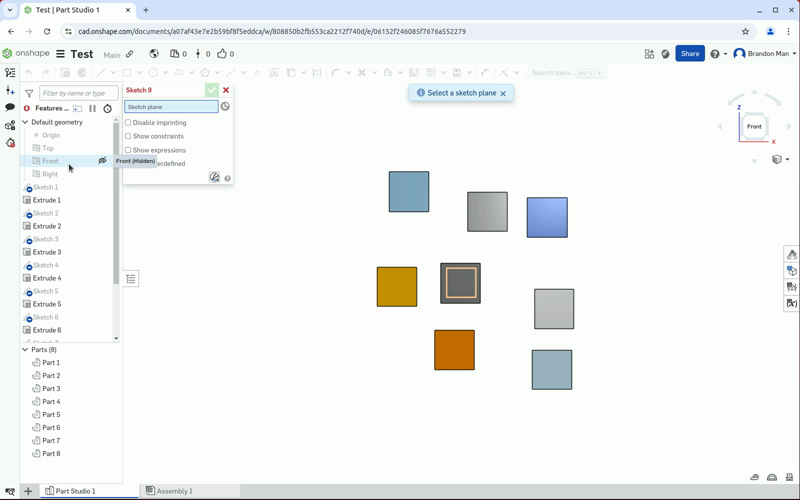
click(69, 163)
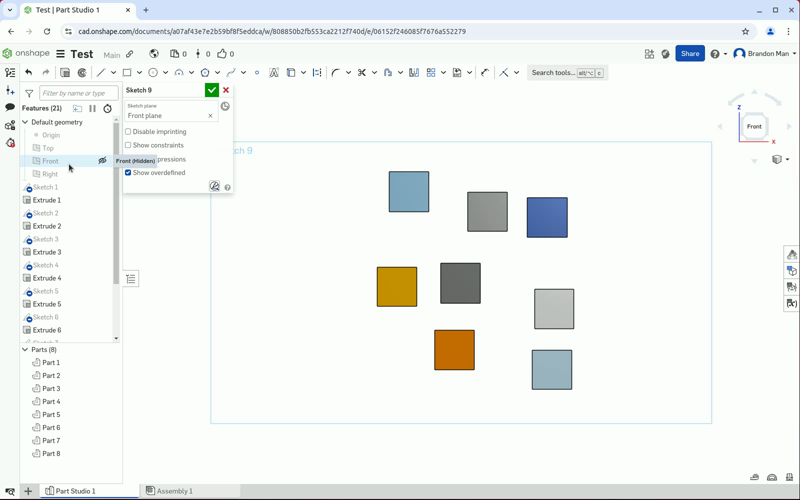
mouse_move(73, 352)
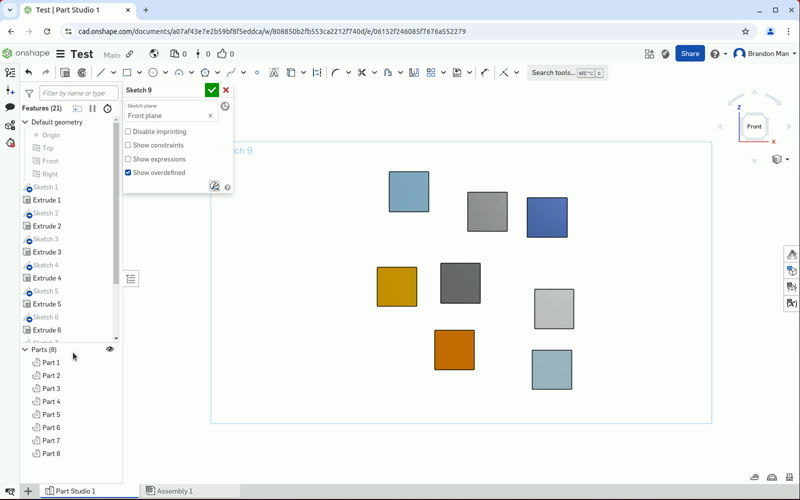
key(y)
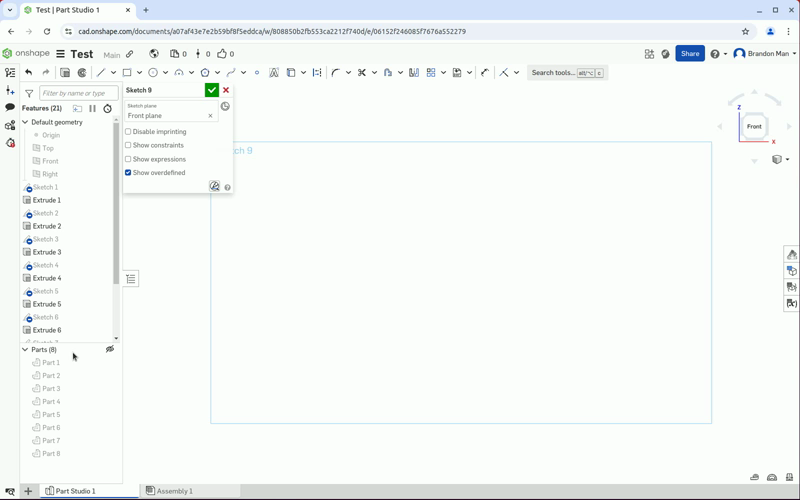
key(l)
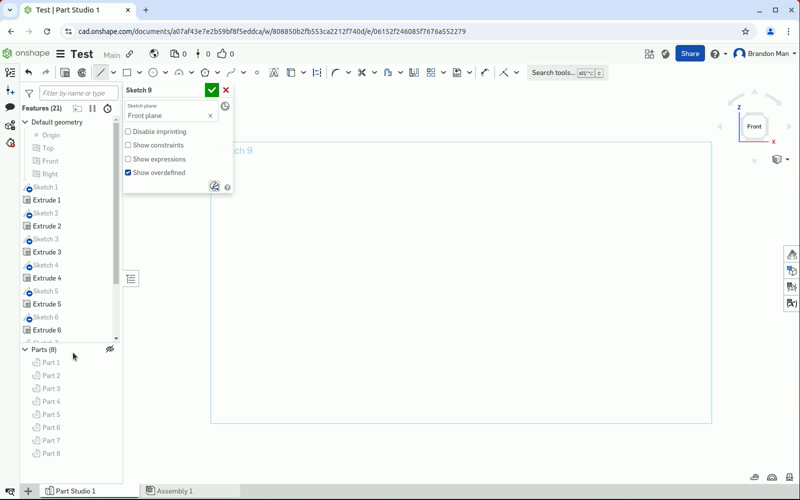
key_down(shift)
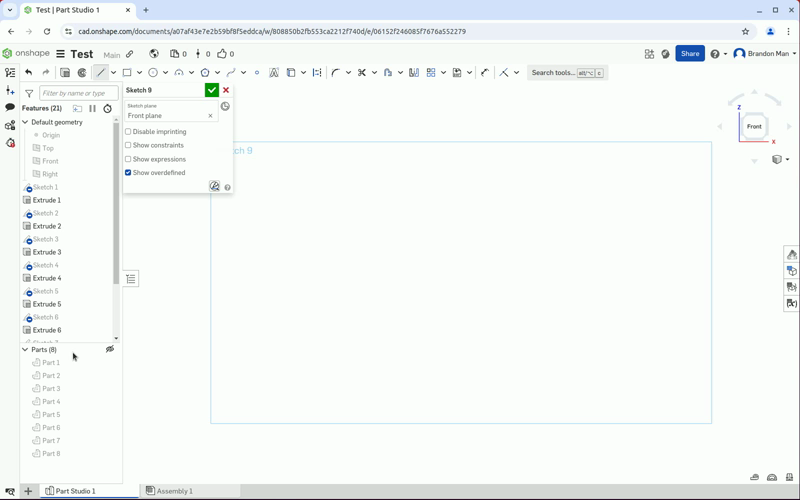
mouse_move(356, 375)
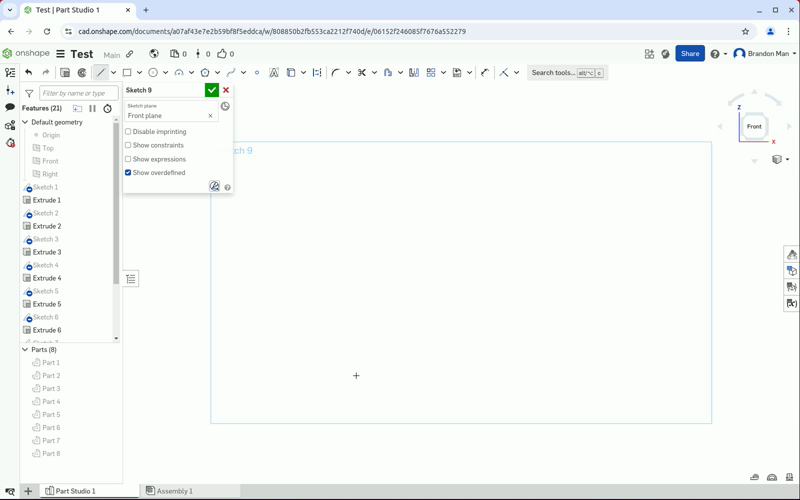
click(356, 375)
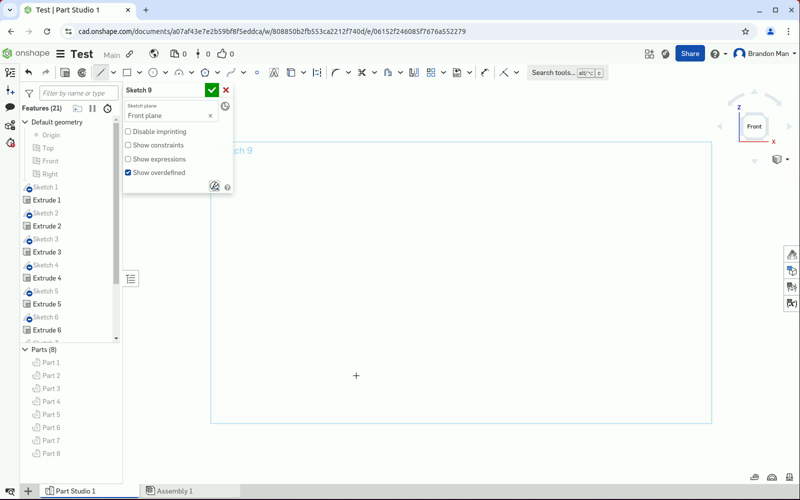
key_up(shift)
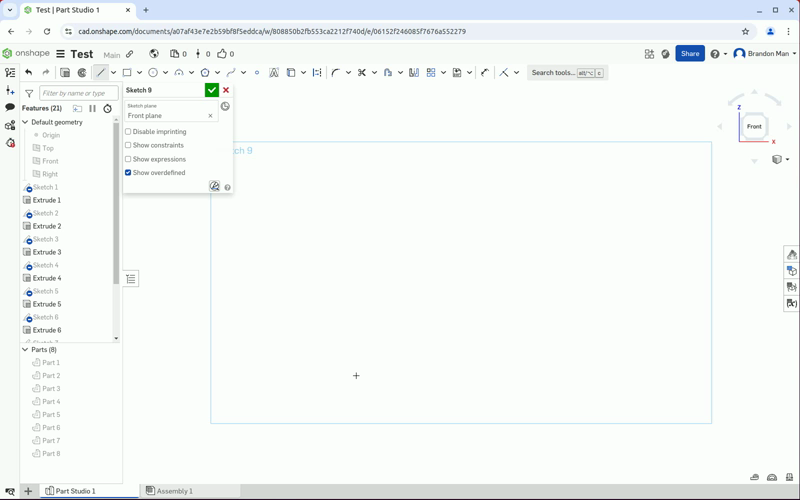
key_down(shift)
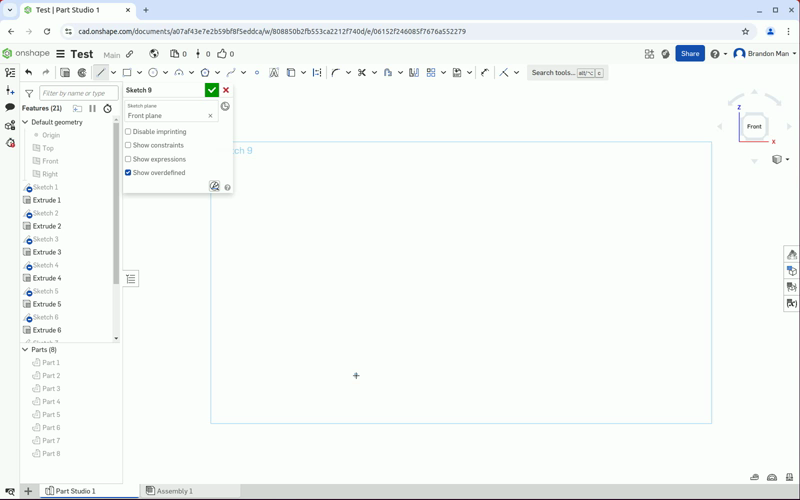
mouse_move(386, 375)
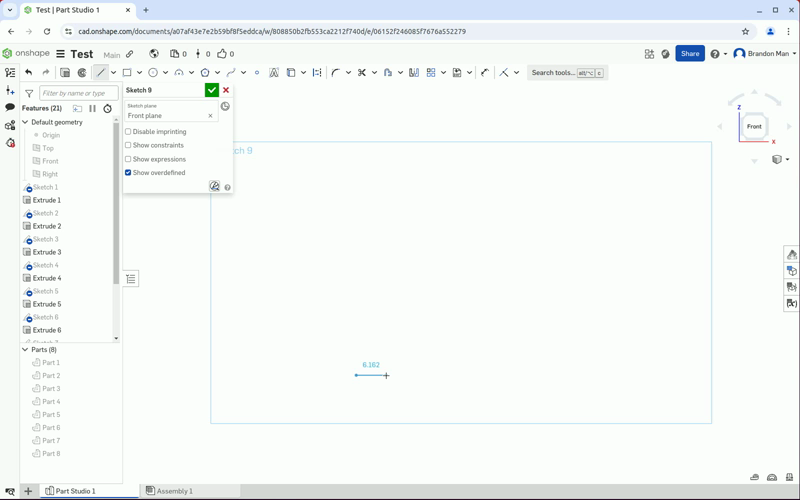
mouse_move(395, 375)
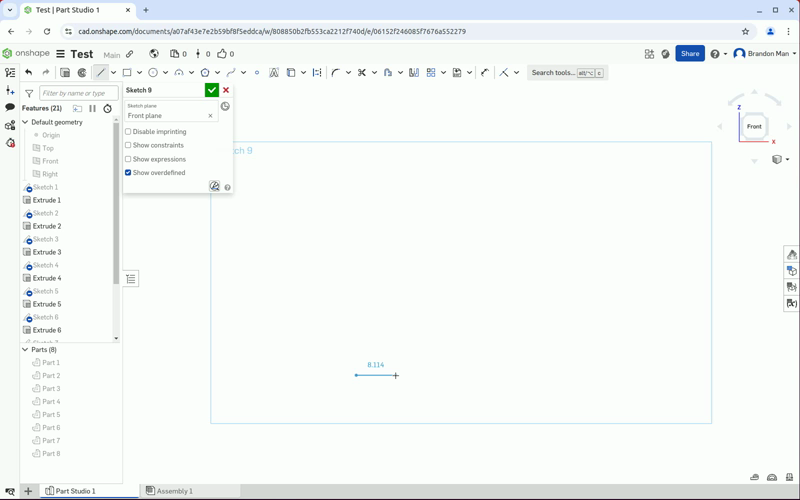
click(395, 375)
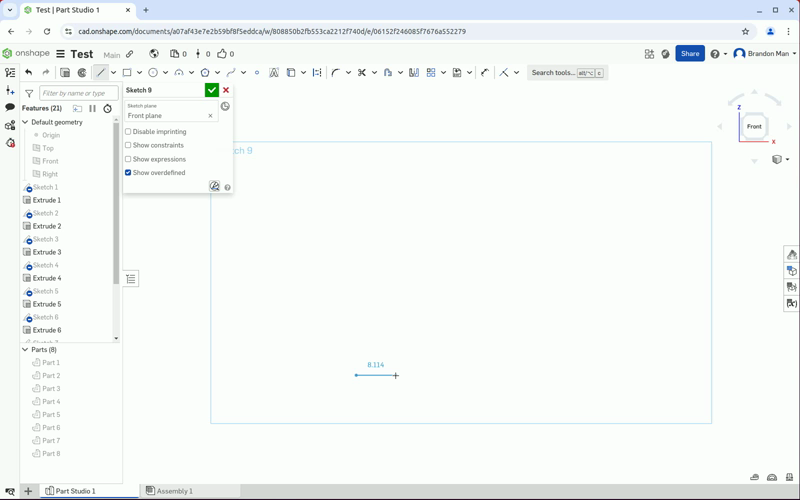
key_up(shift)
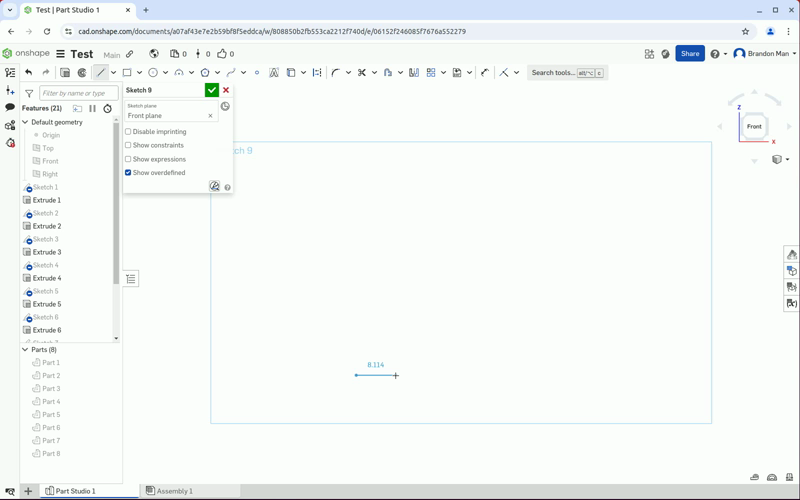
key_down(shift)
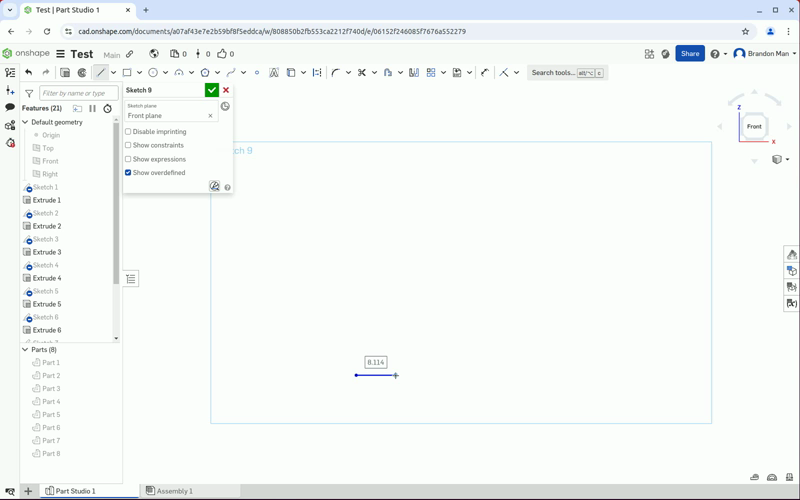
mouse_move(425, 375)
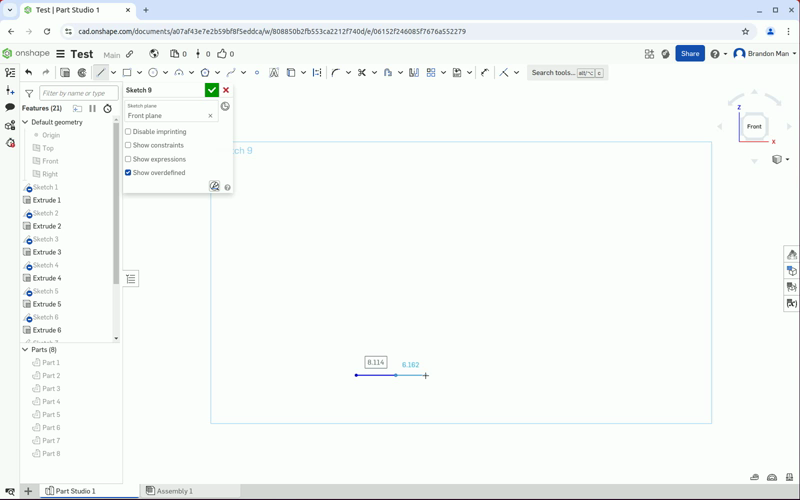
mouse_move(395, 336)
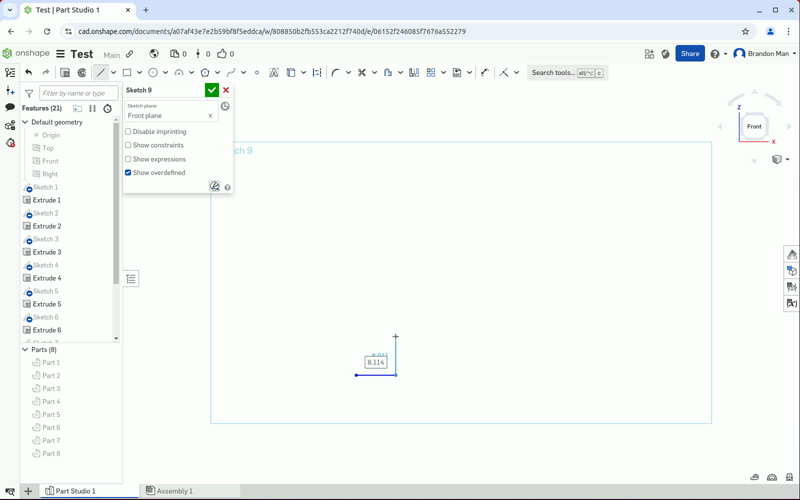
click(395, 336)
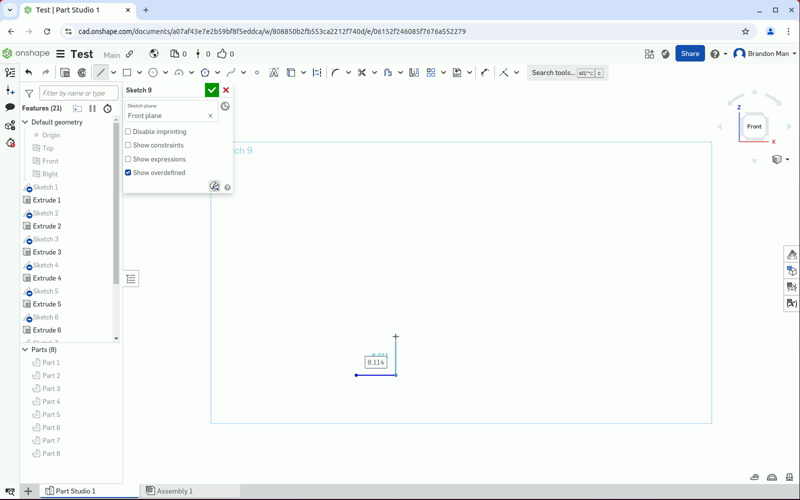
key_up(shift)
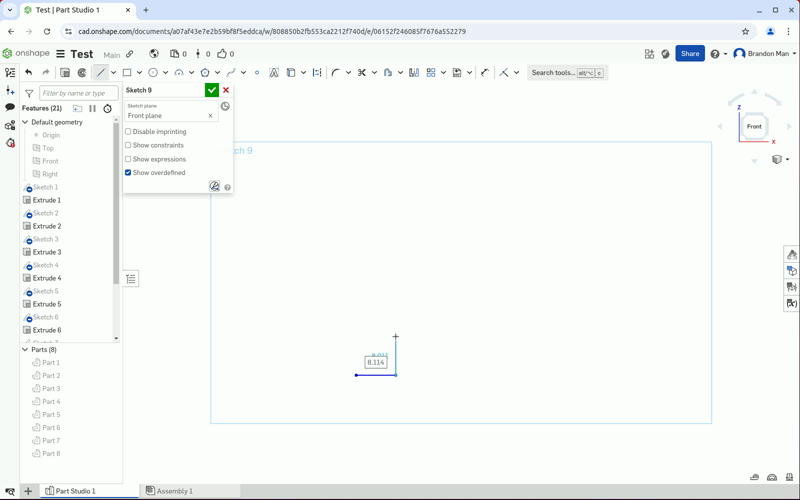
key_down(shift)
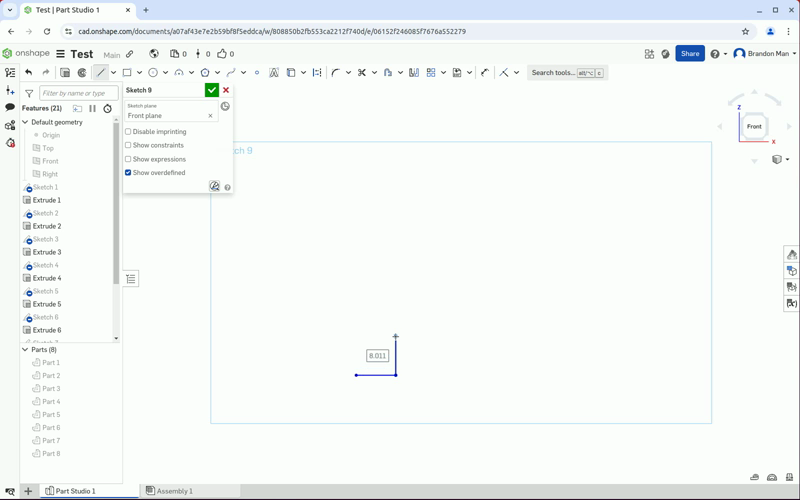
mouse_move(425, 336)
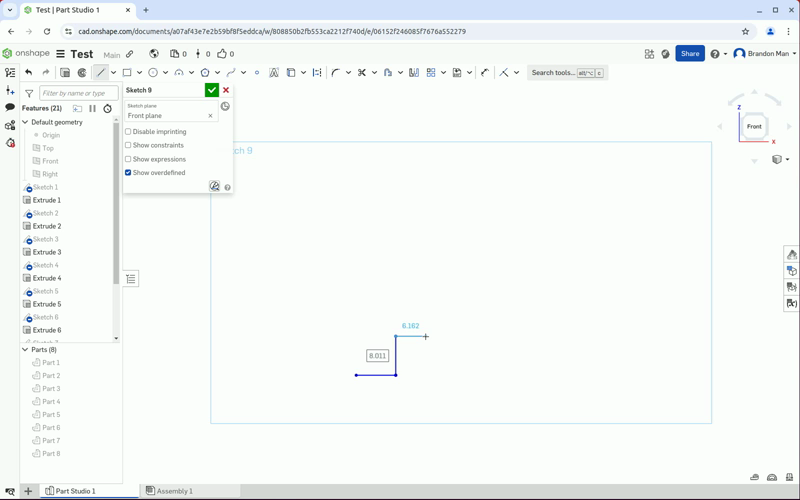
mouse_move(356, 336)
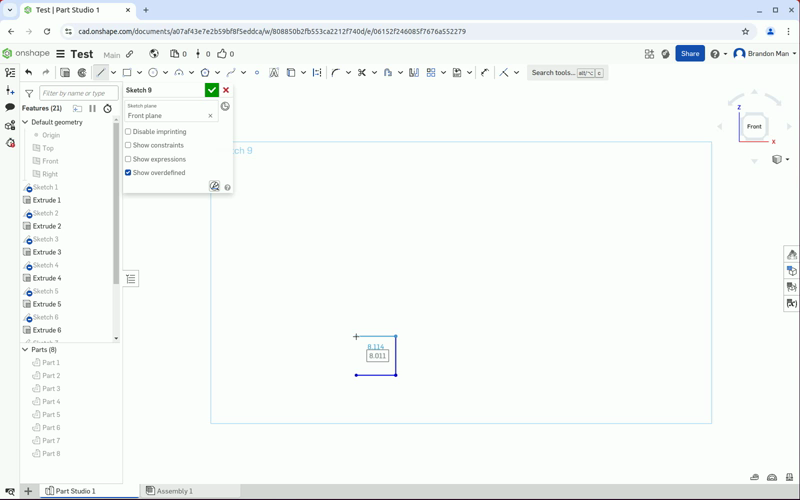
click(356, 336)
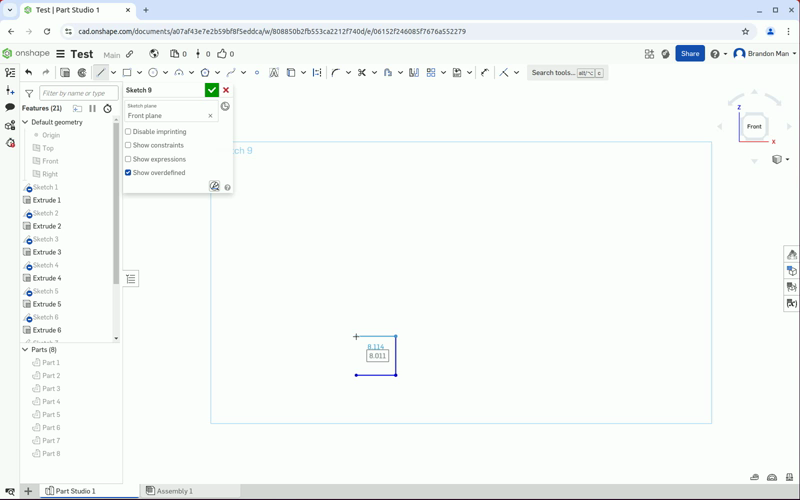
key_up(shift)
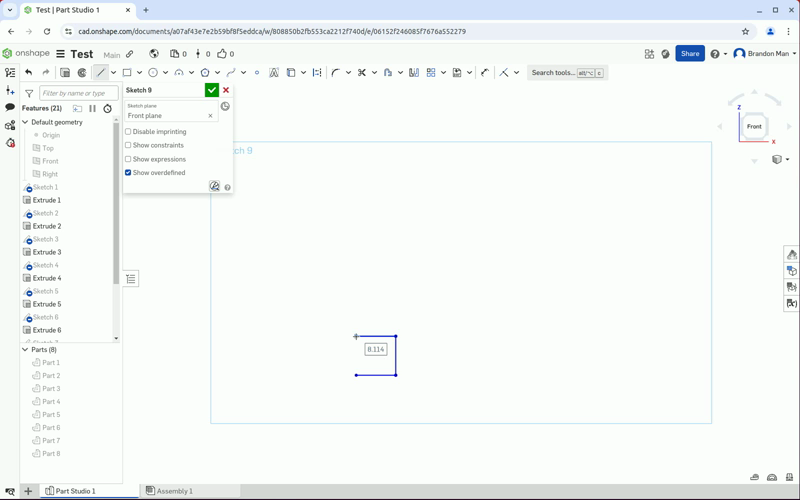
mouse_move(386, 336)
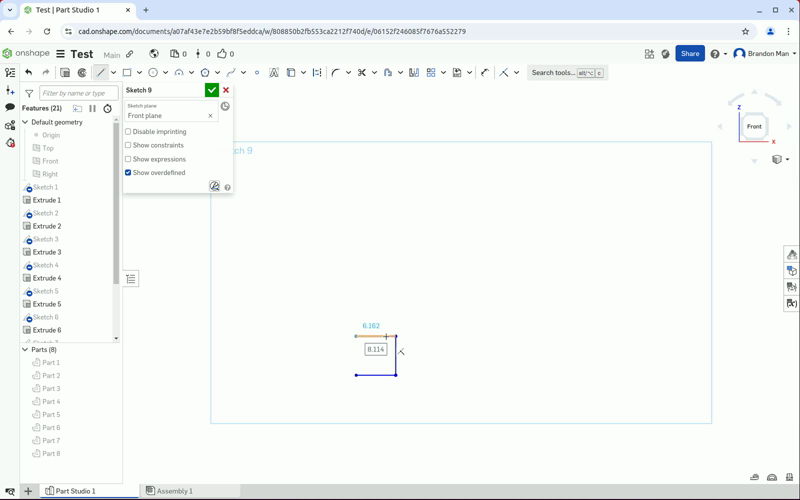
key_down(shift)
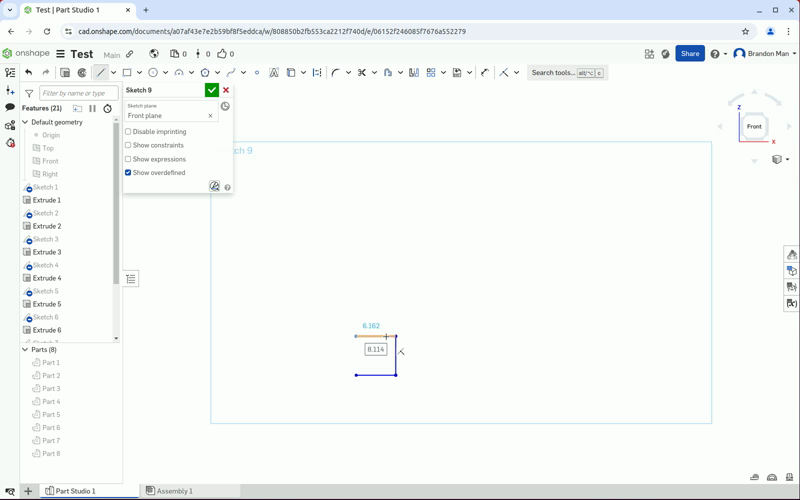
mouse_move(356, 375)
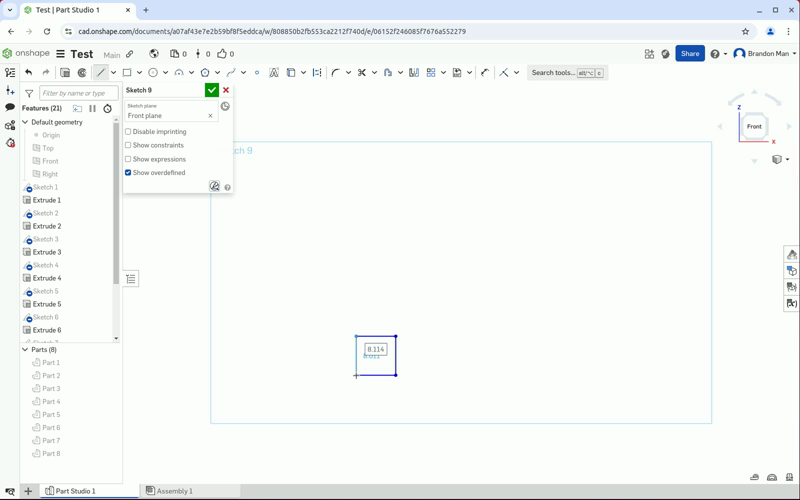
key_up(shift)
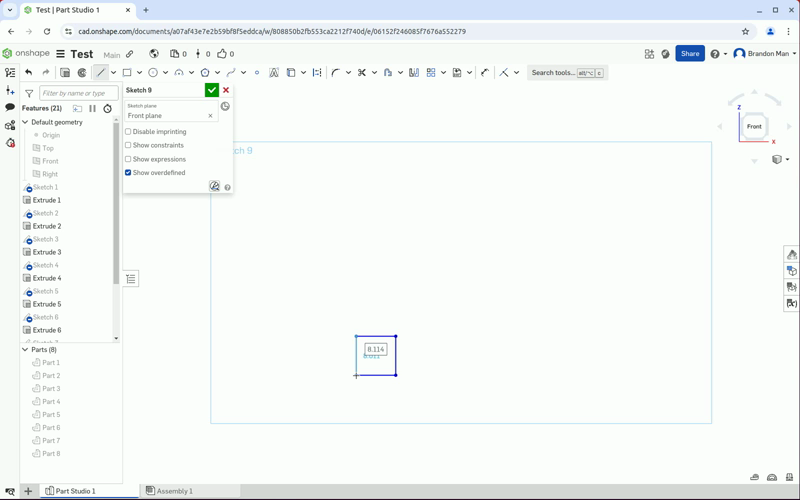
click(356, 375)
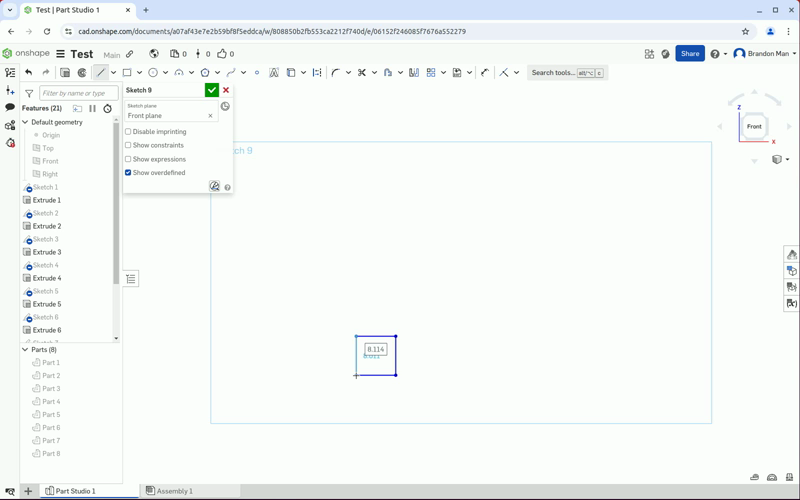
key(esc)
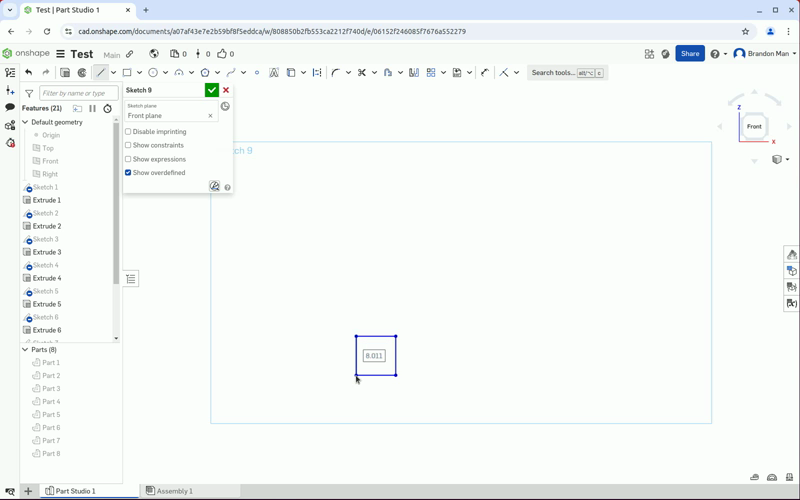
mouse_move(367, 340)
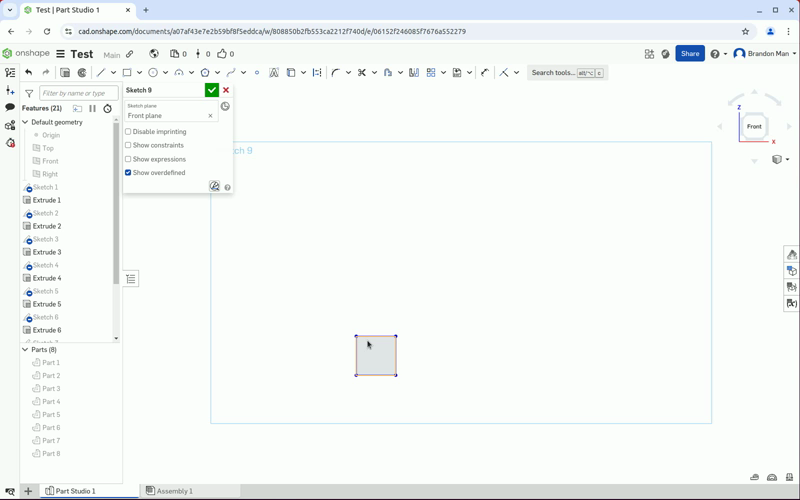
scroll(6)
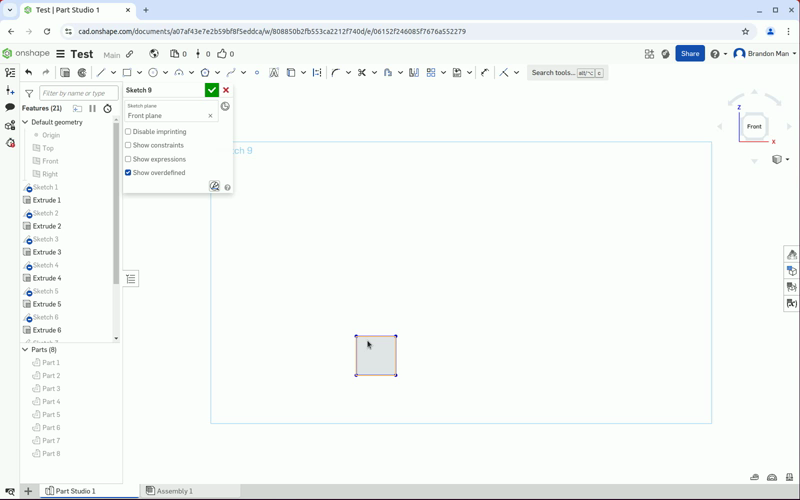
scroll(6)
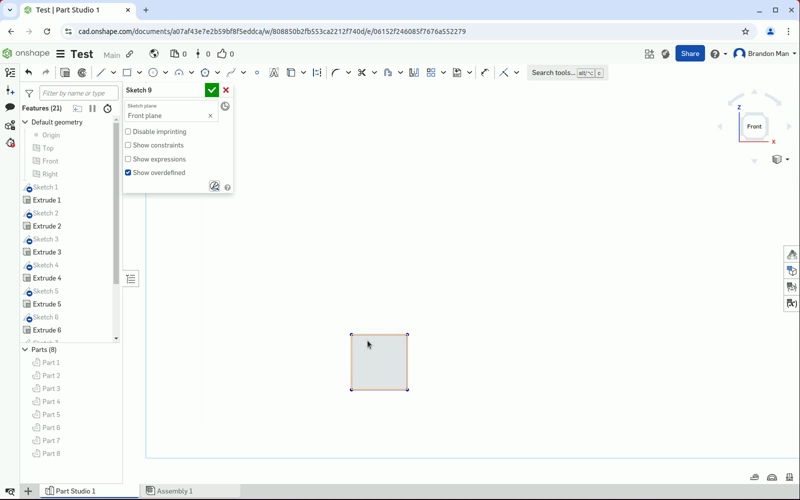
scroll(6)
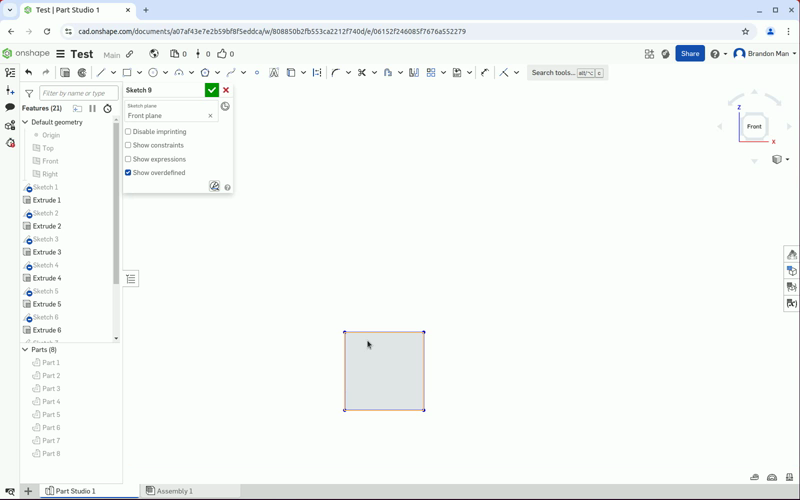
scroll(6)
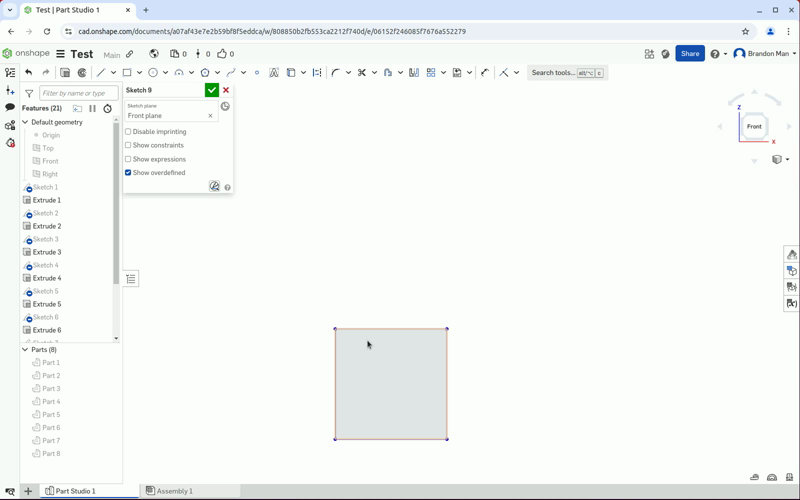
scroll(6)
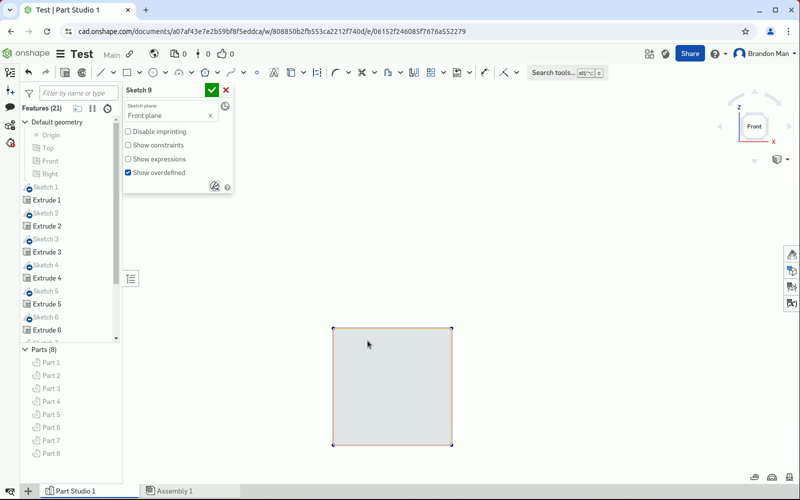
scroll(6)
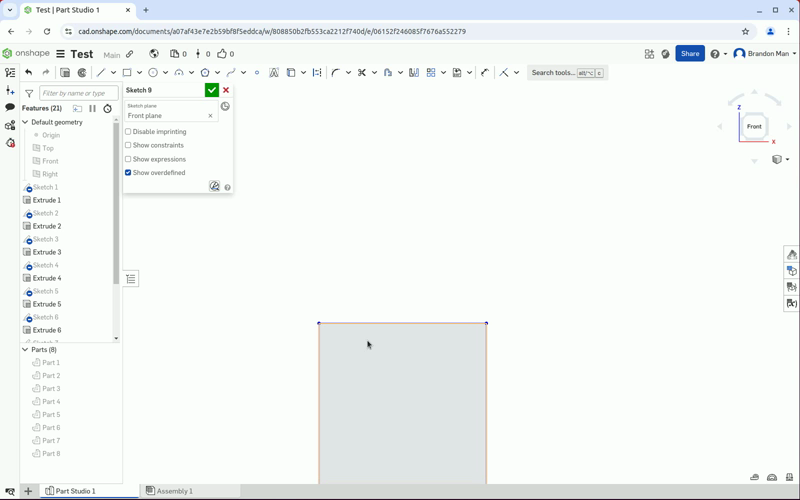
scroll(6)
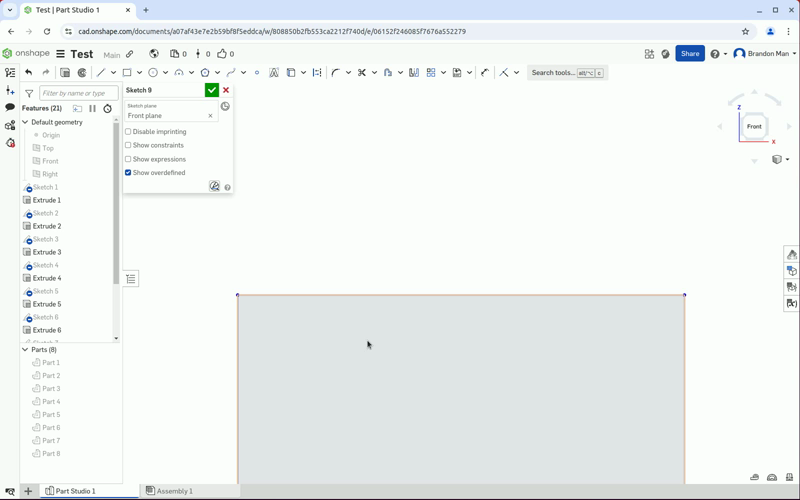
click(367, 340)
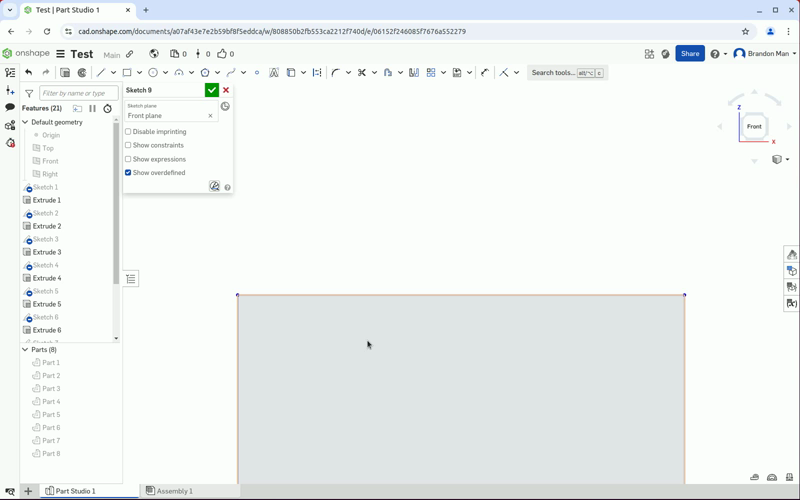
scroll(-6)
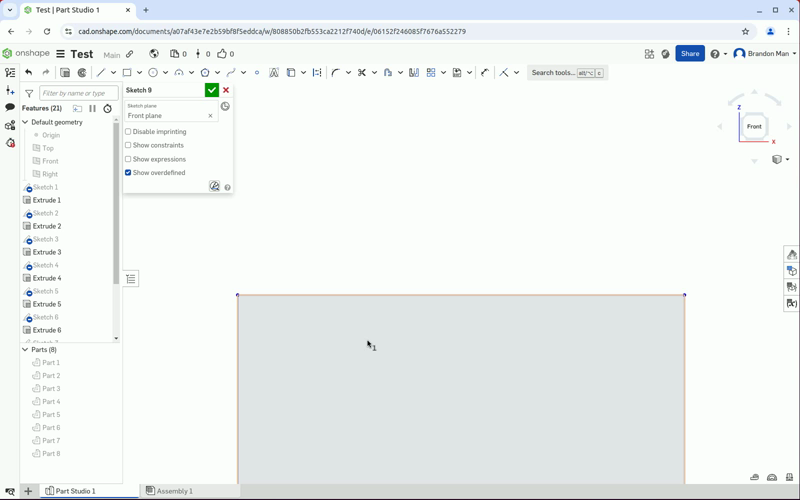
scroll(-6)
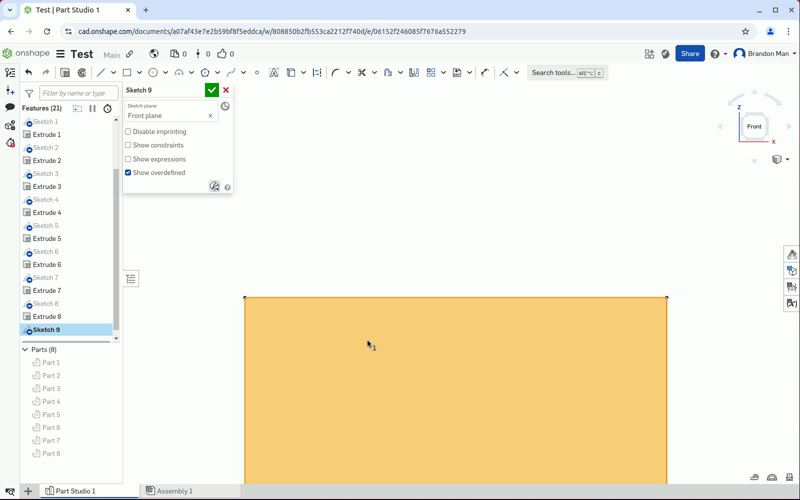
scroll(-6)
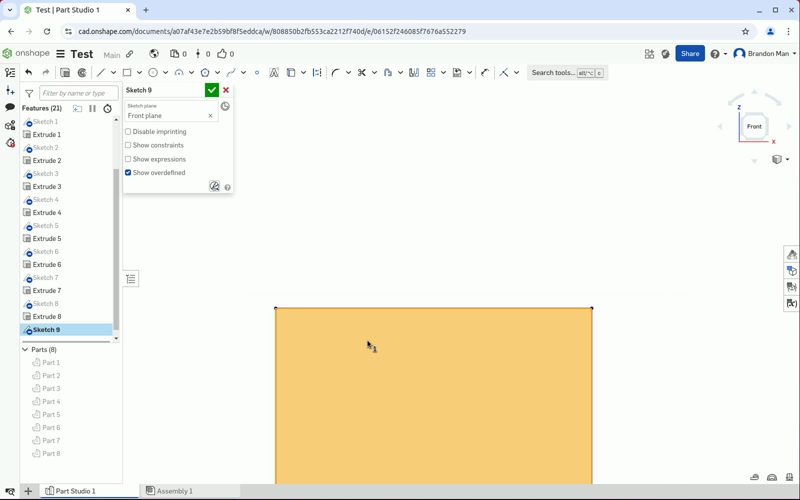
scroll(-6)
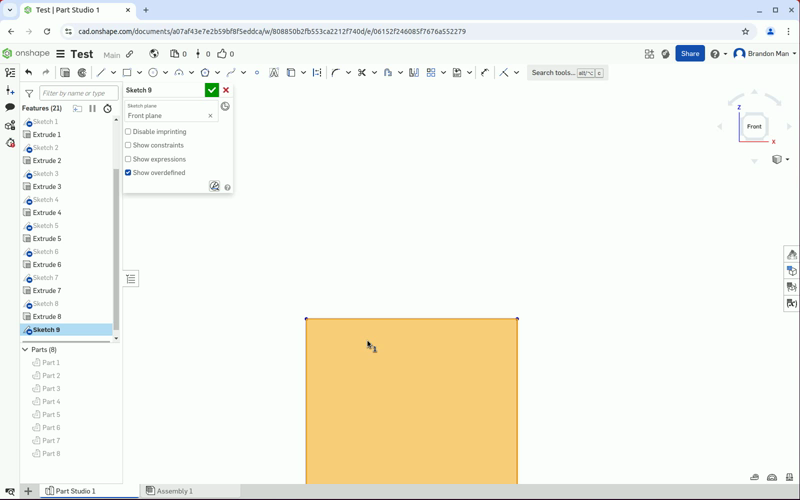
scroll(-6)
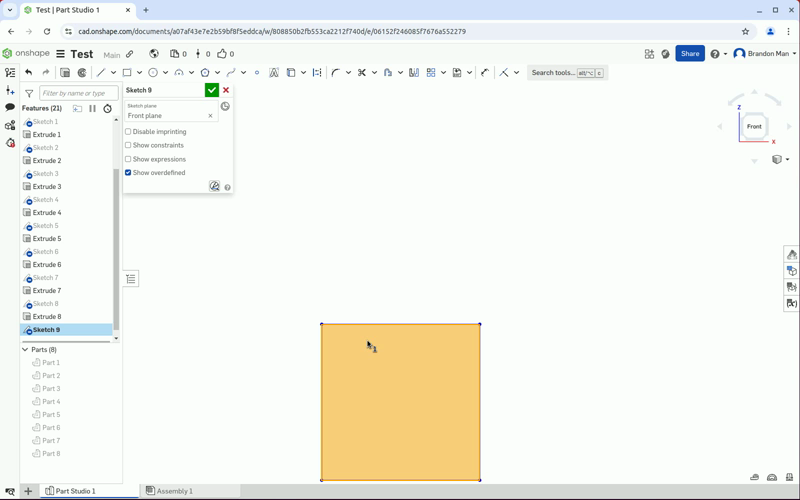
scroll(-6)
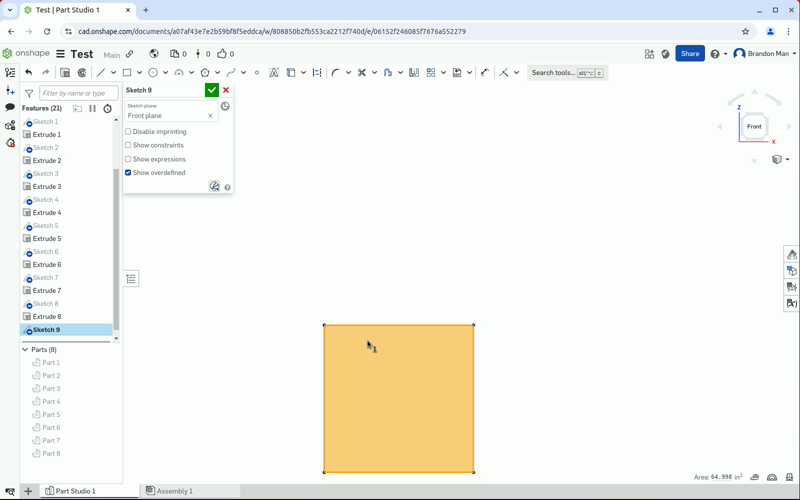
scroll(-6)
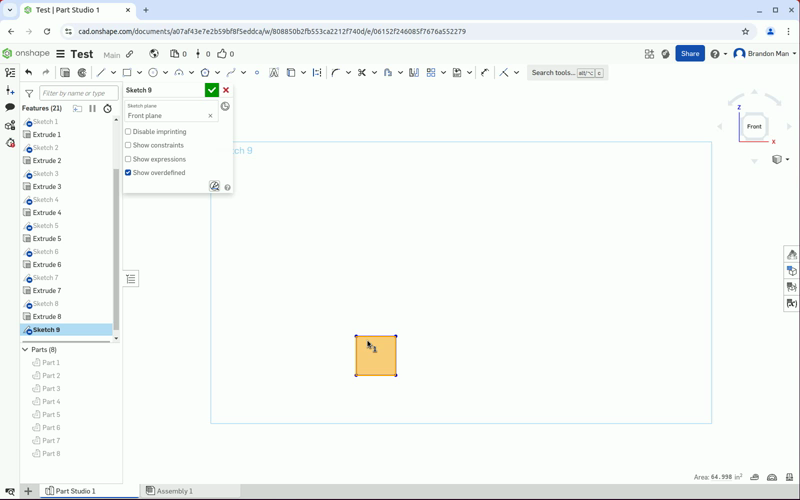
mouse_move(73, 352)
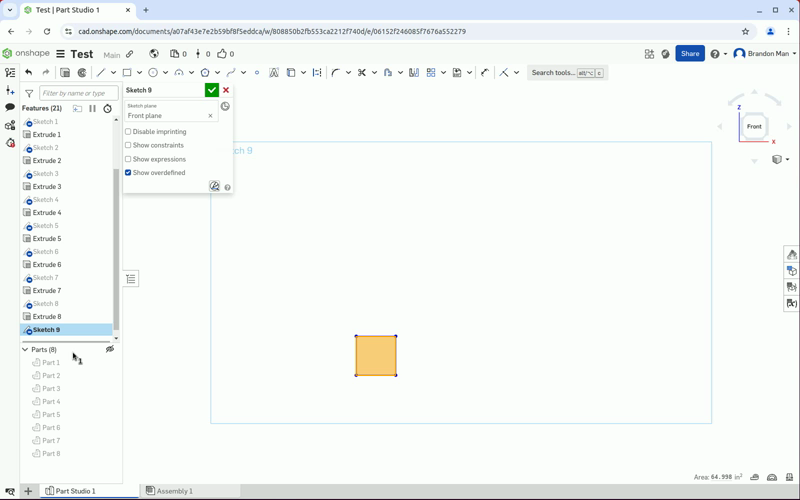
key(shift+y)
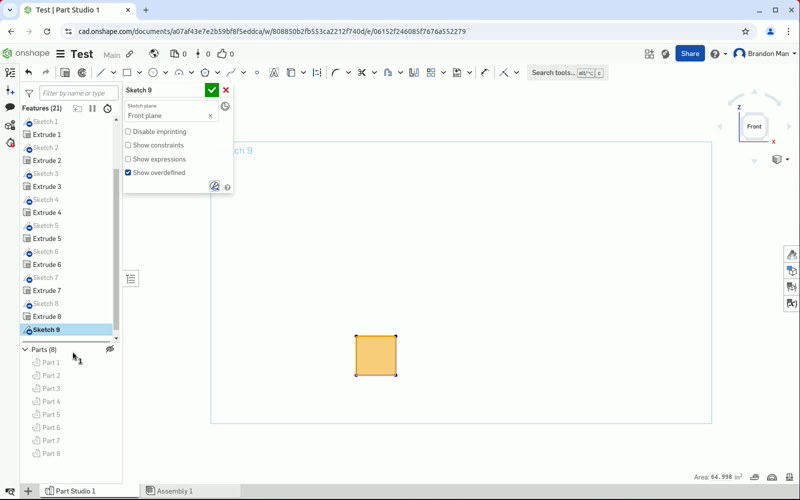
key(shift+e)
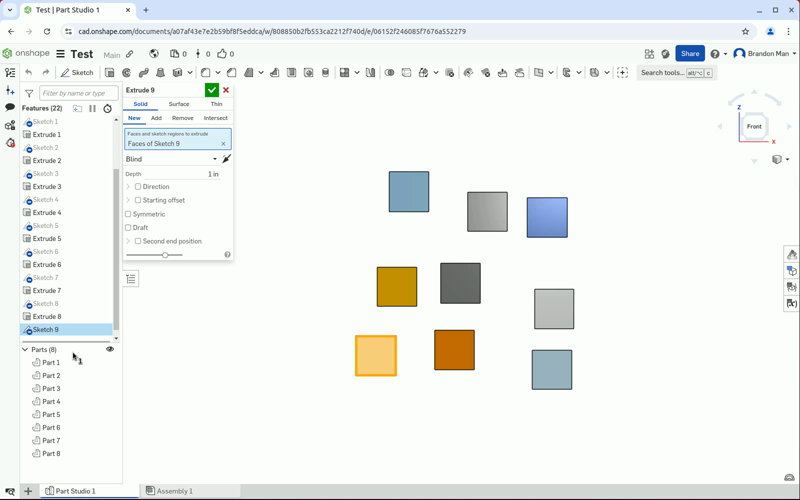
mouse_move(143, 106)
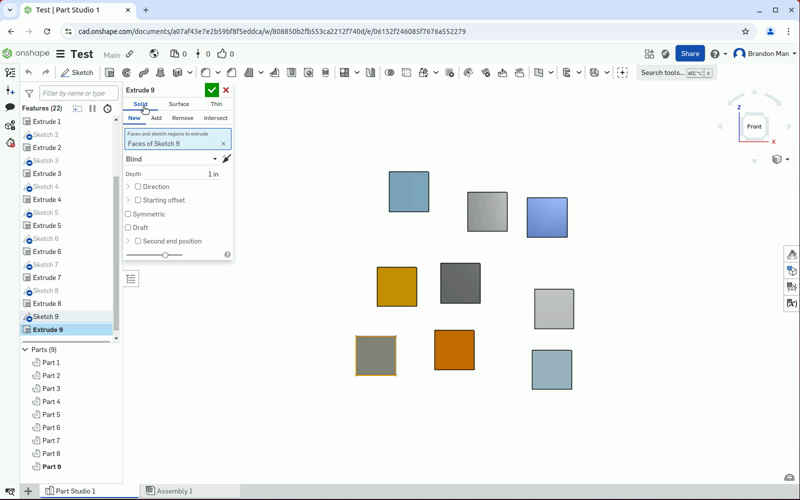
click(143, 106)
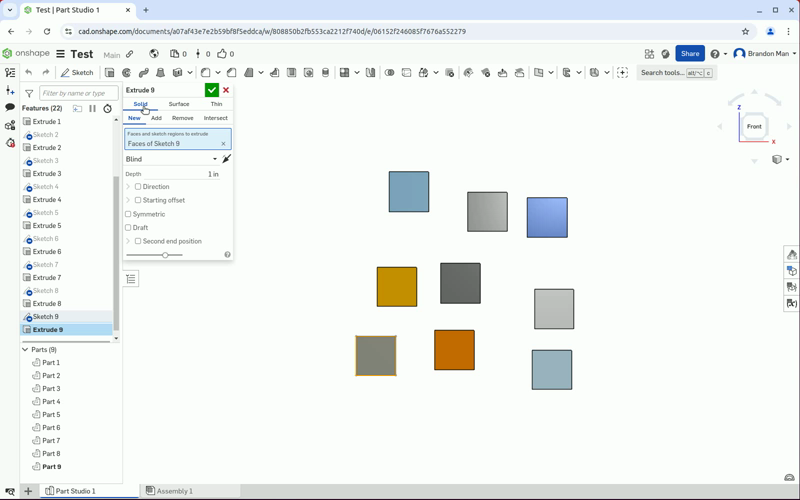
mouse_move(137, 120)
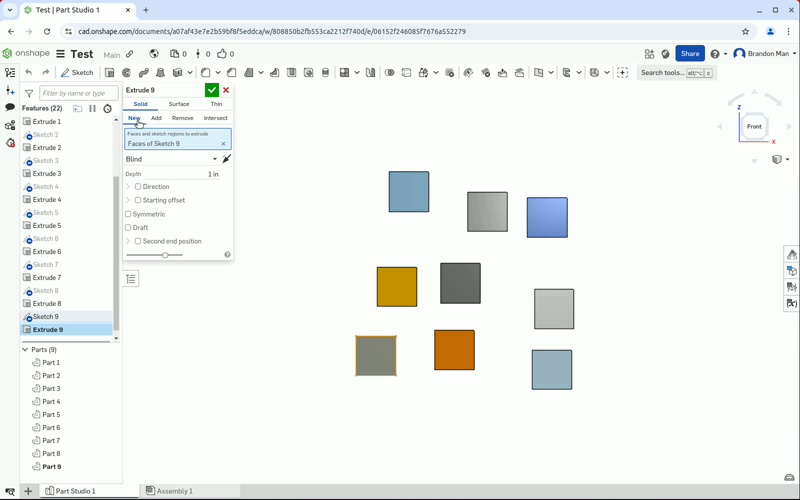
click(137, 120)
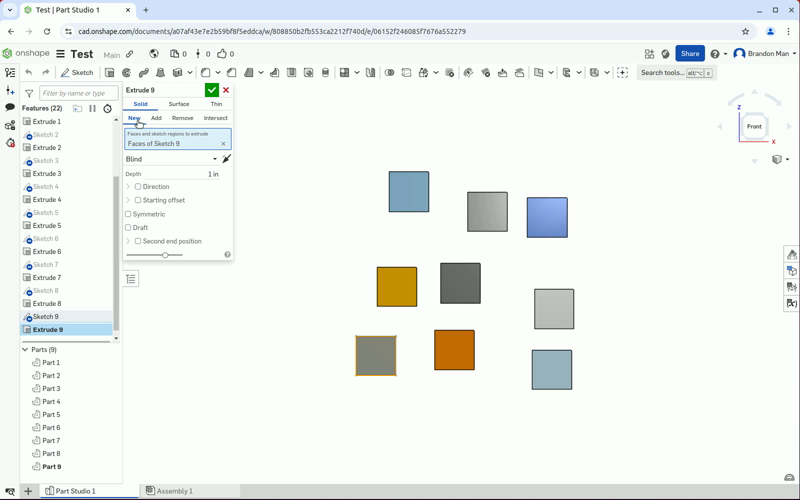
key(tab, 4)
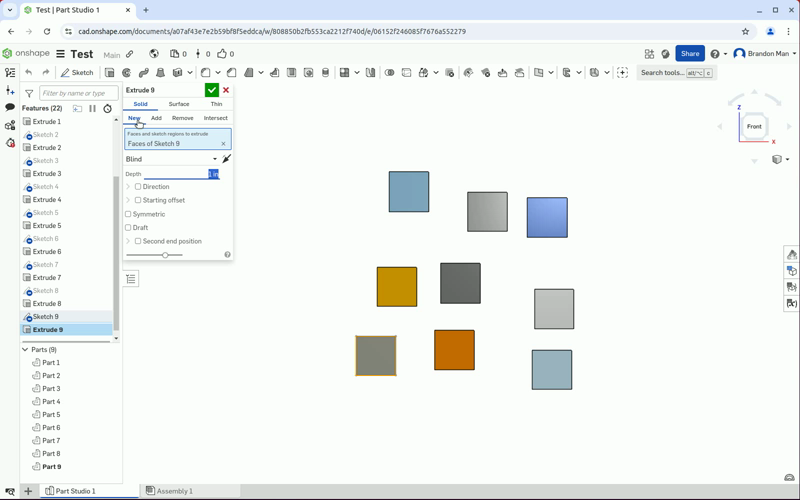
text(7.943)
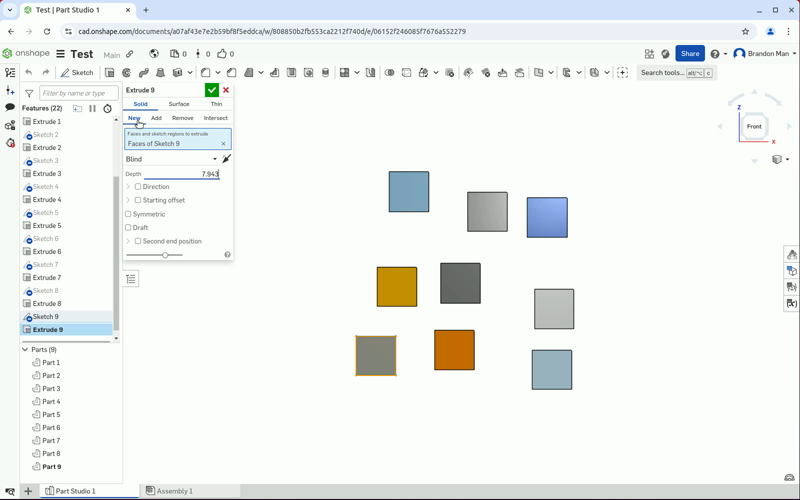
key(enter)
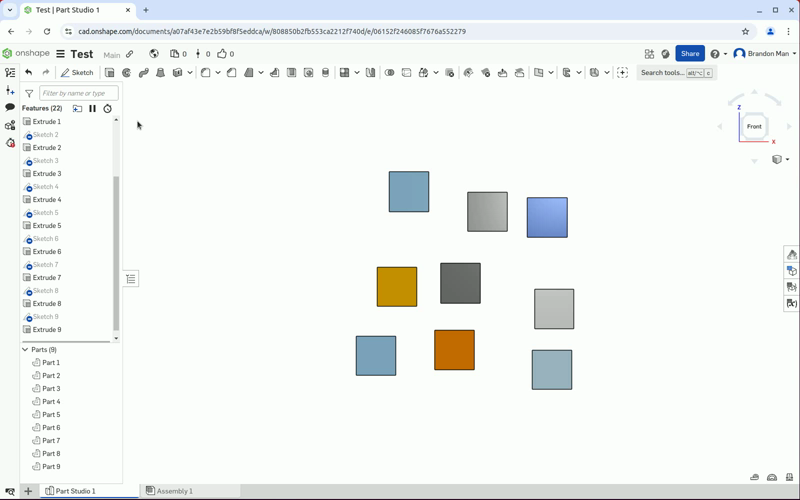
key(shift+h)
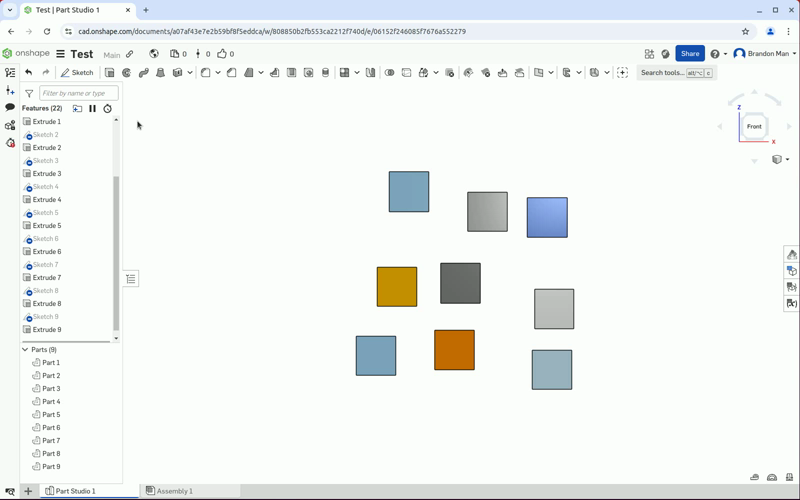
key(shift+h)
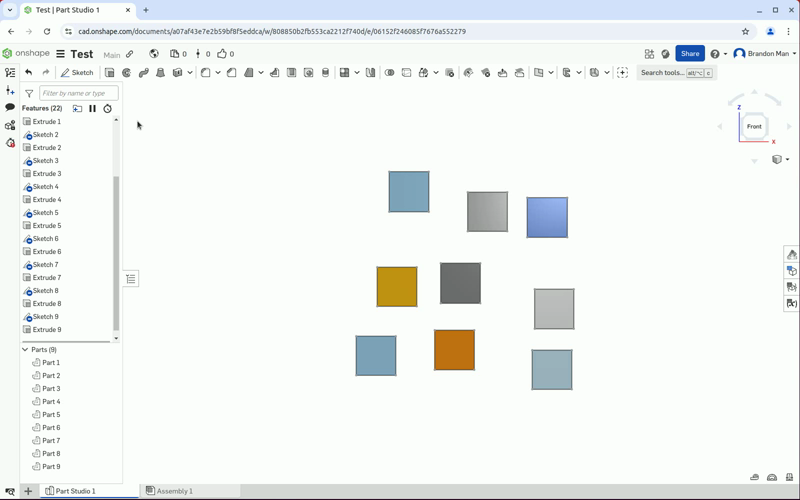
key(shift+7)
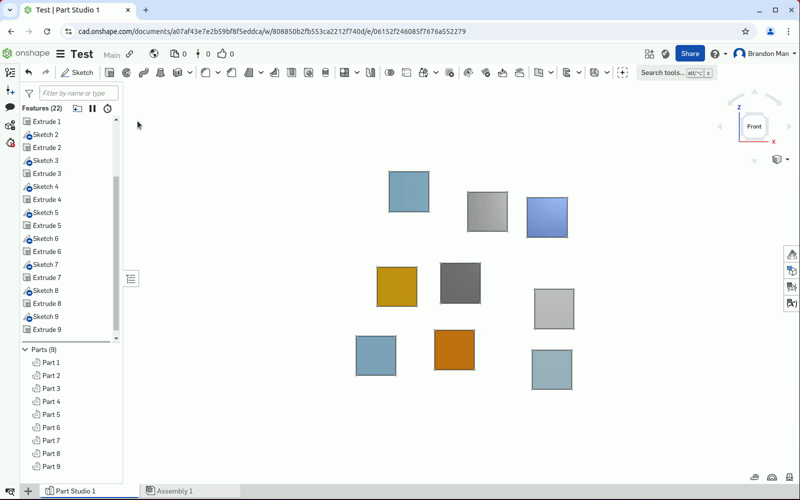
key(left, 2)
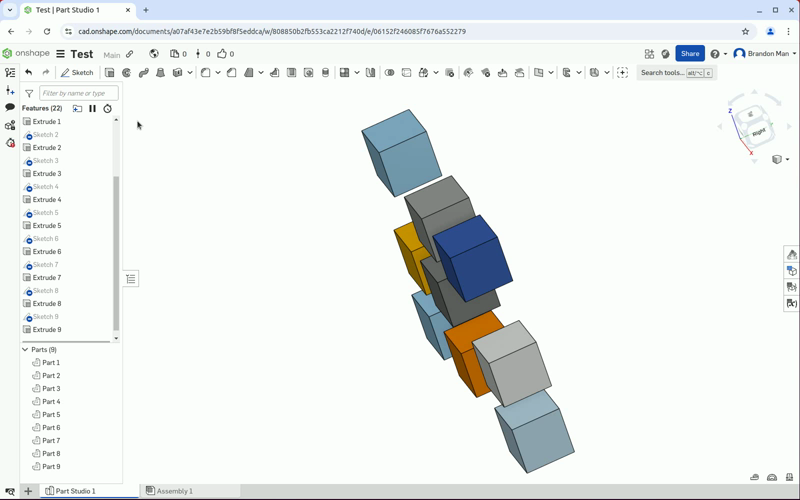
key(down, 2)
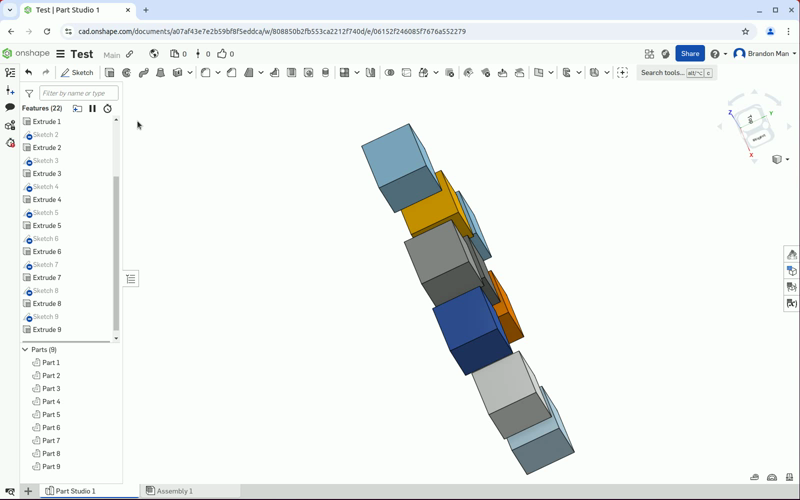
key(up, 2)
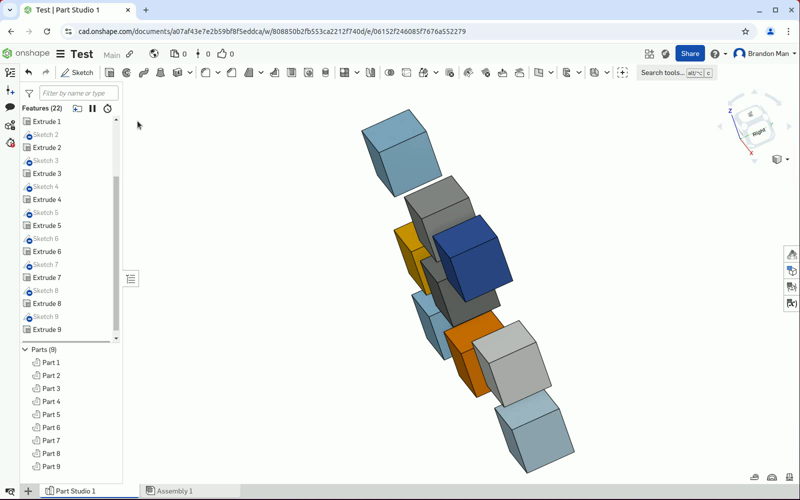
key(right, 2)
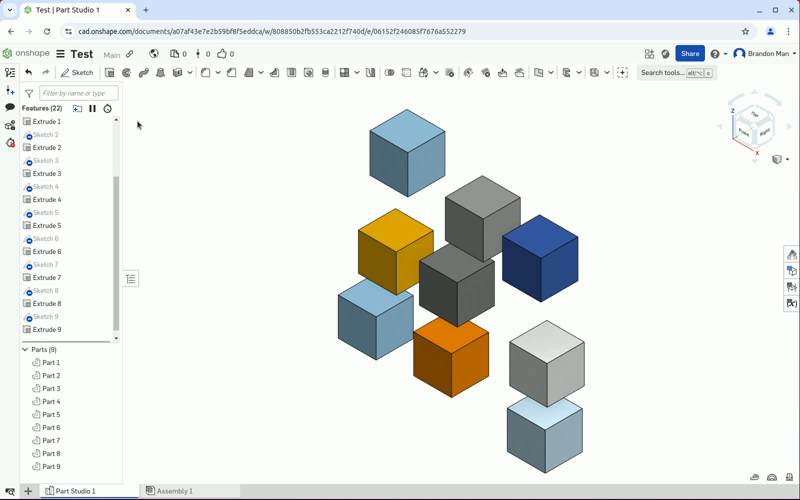
mouse_move(69, 111)
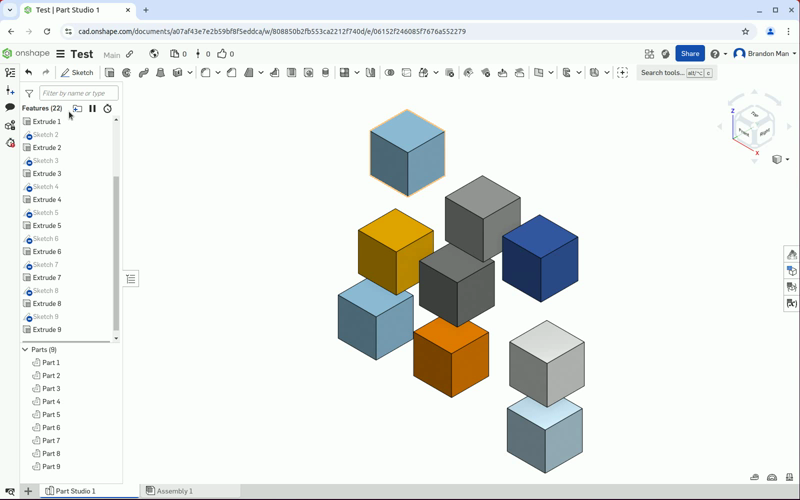
click(69, 111)